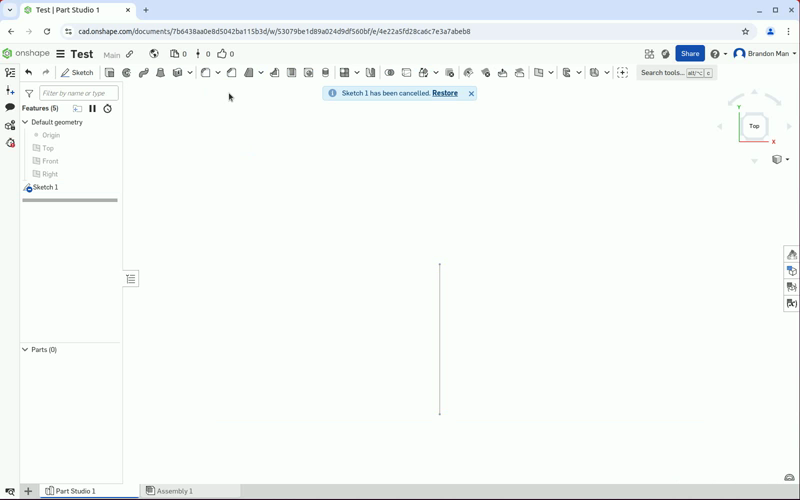
key(shift+h)
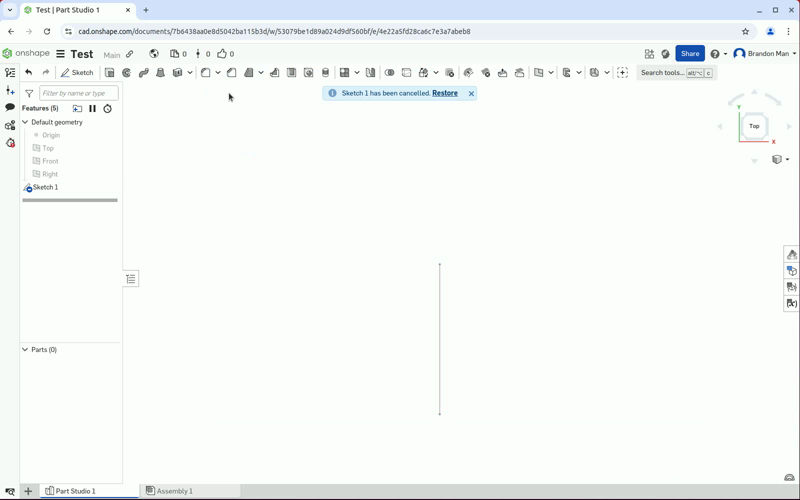
key(shift+s)
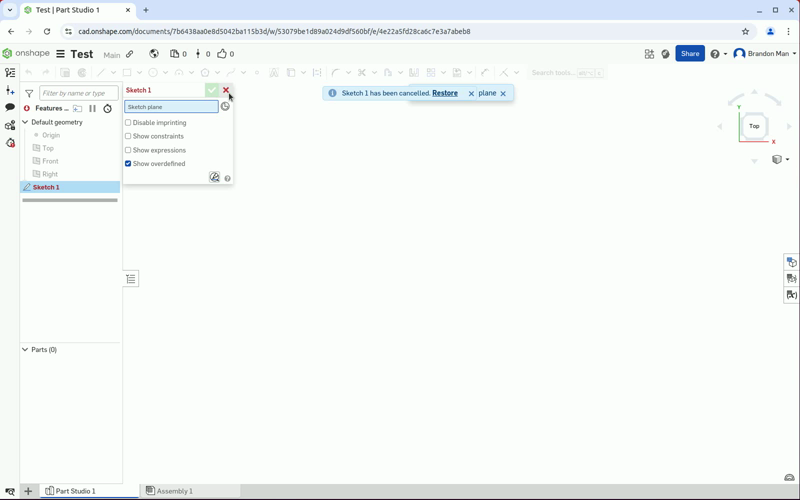
mouse_move(73, 150)
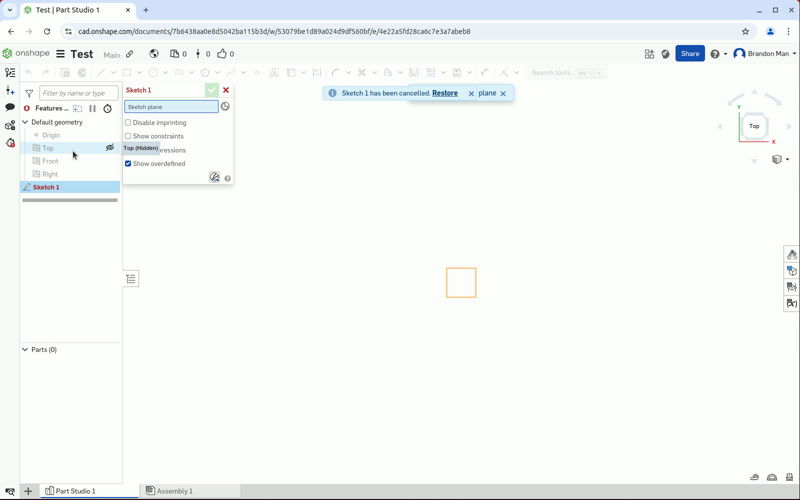
click(73, 150)
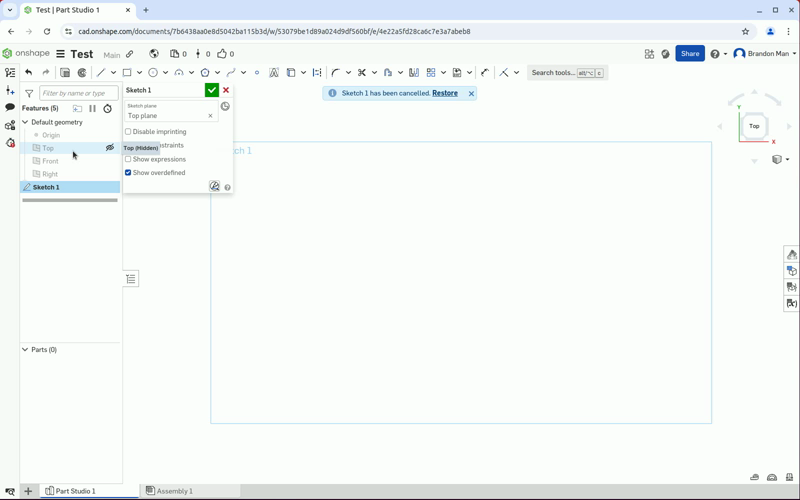
mouse_move(73, 352)
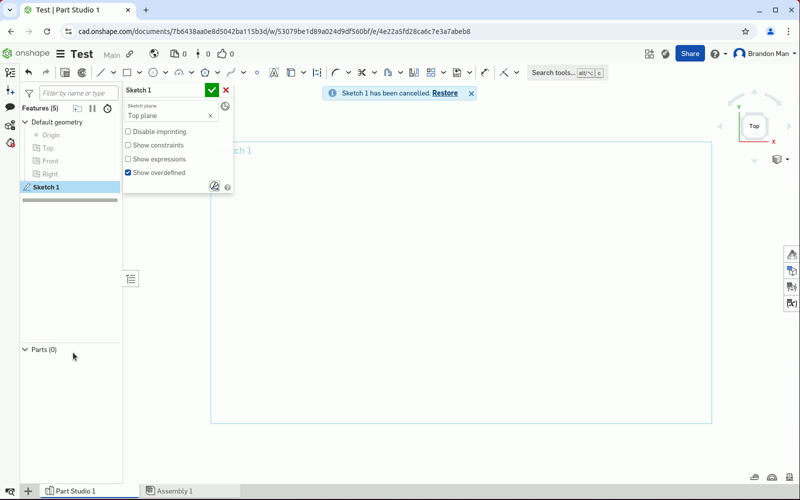
key(y)
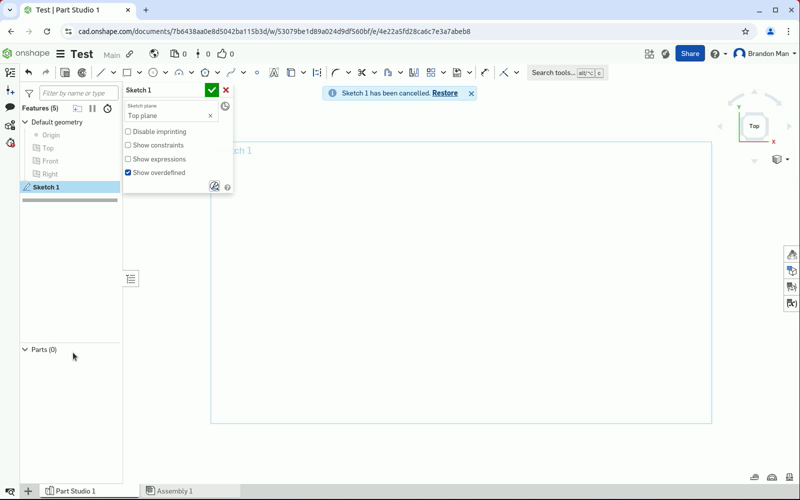
key(l)
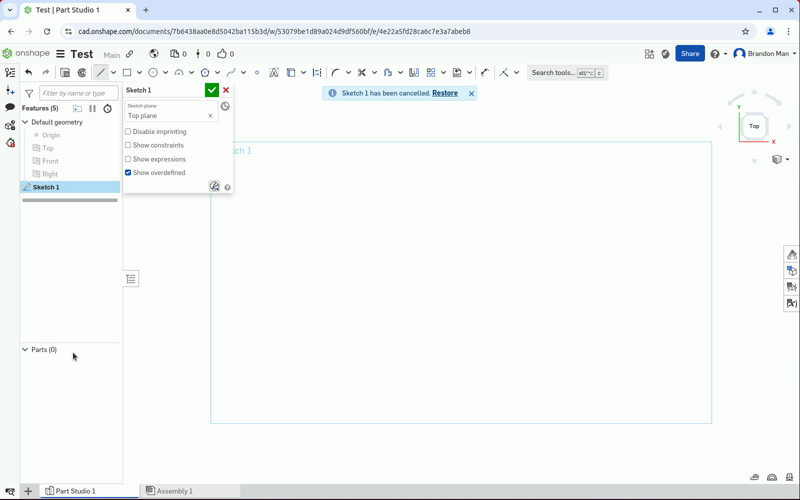
key_down(shift)
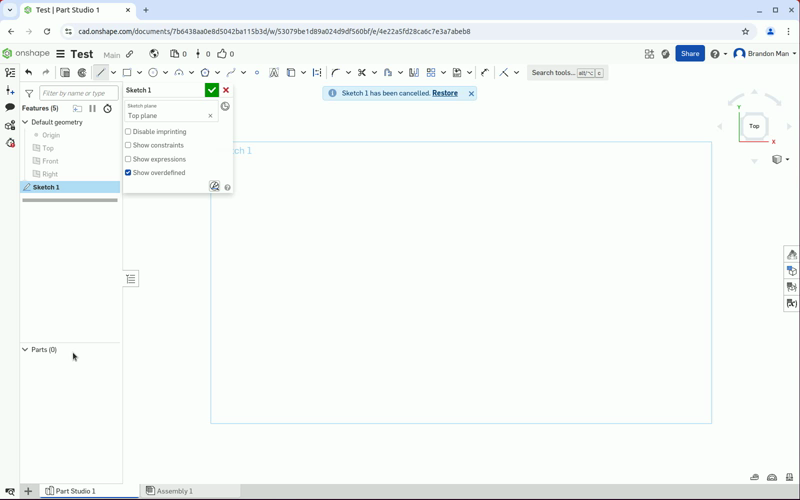
mouse_move(372, 337)
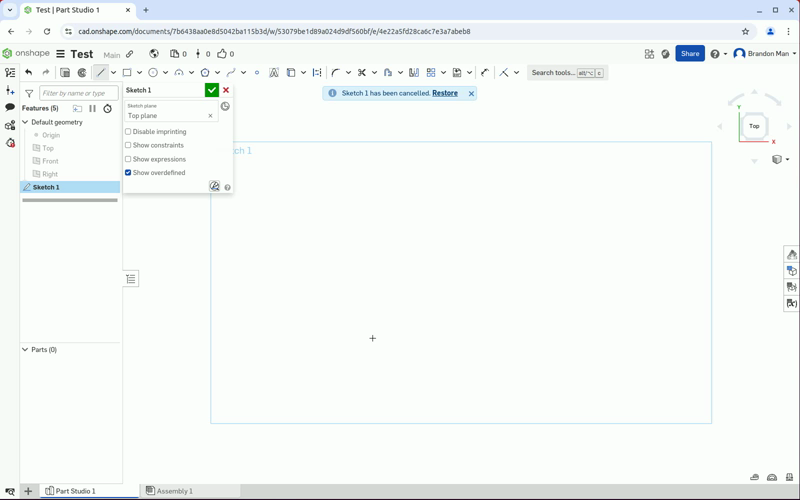
click(372, 337)
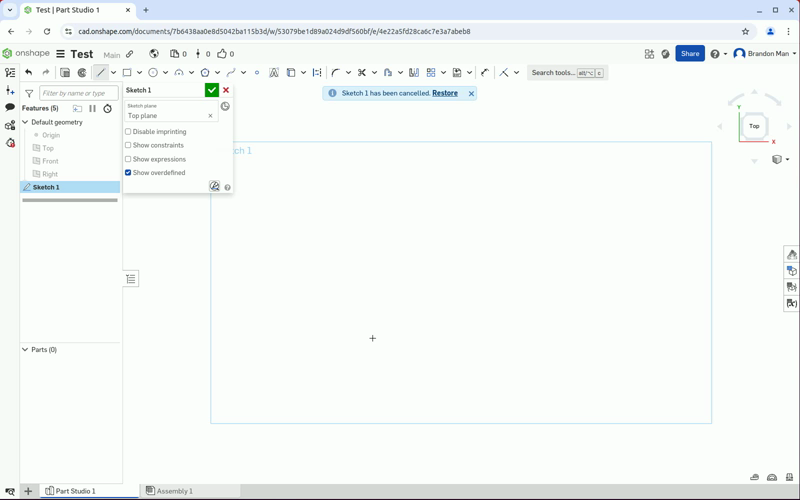
key_up(shift)
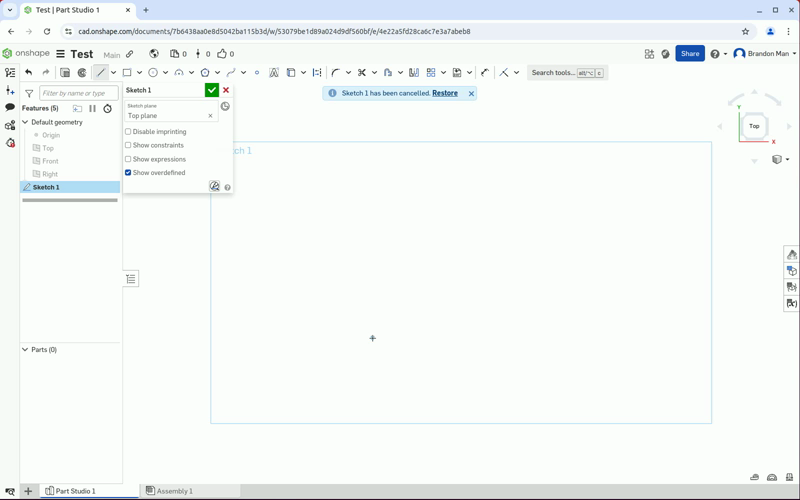
key_down(shift)
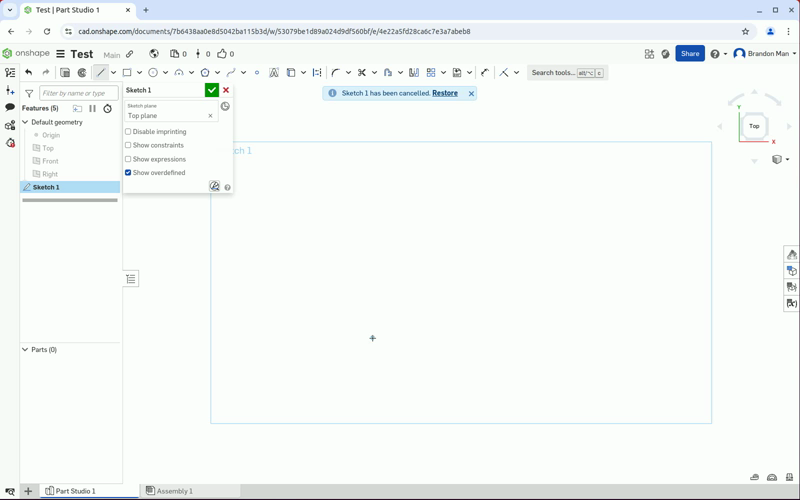
mouse_move(546, 337)
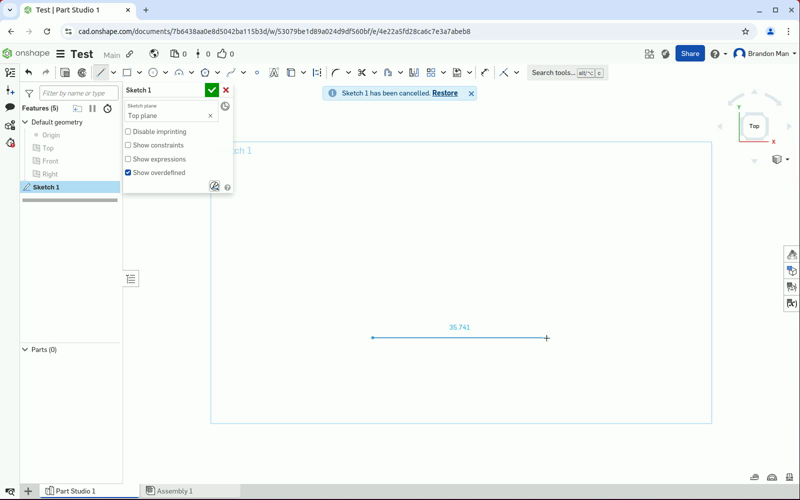
click(546, 337)
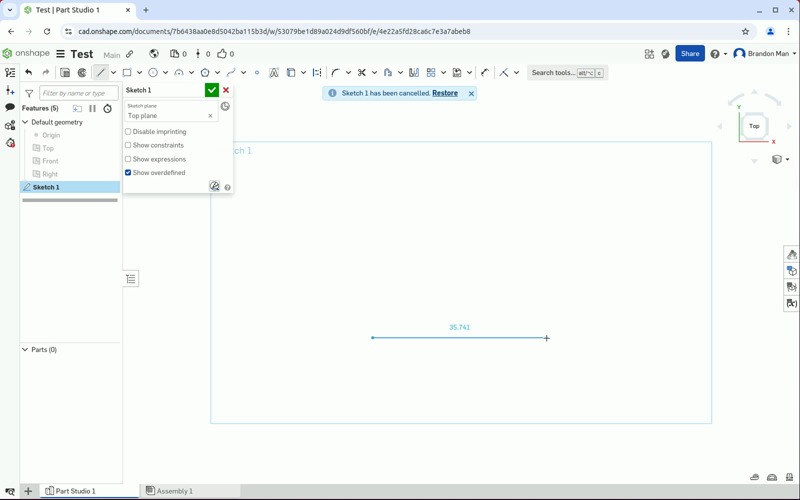
key_up(shift)
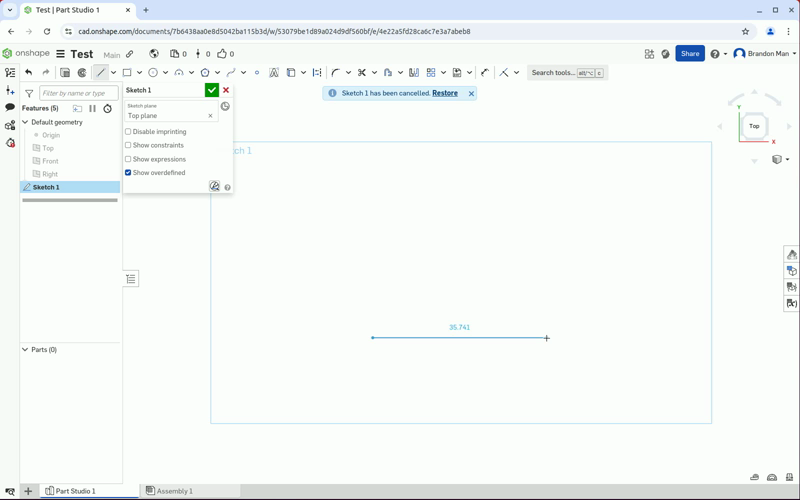
key_down(shift)
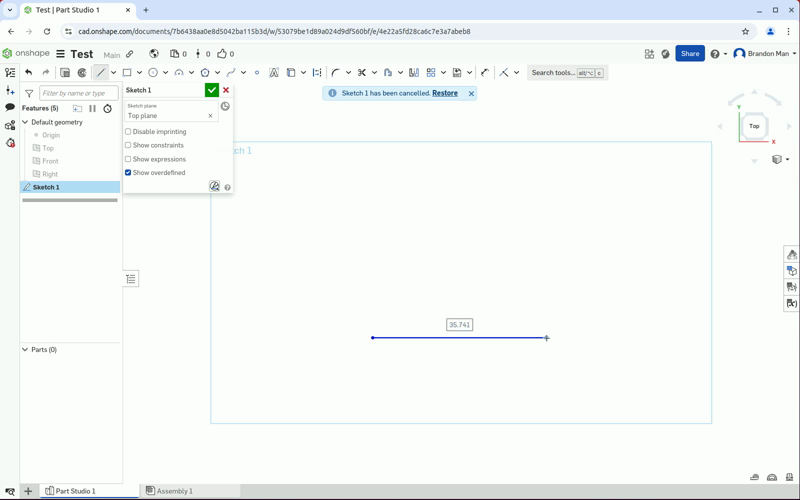
mouse_move(546, 228)
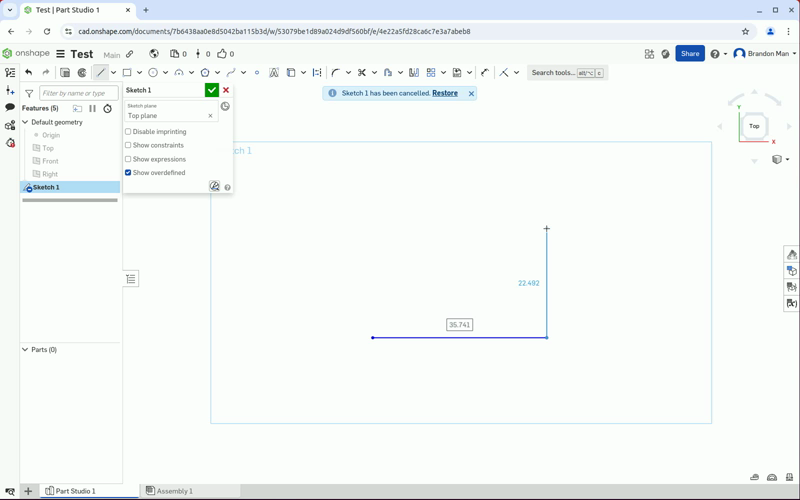
click(546, 228)
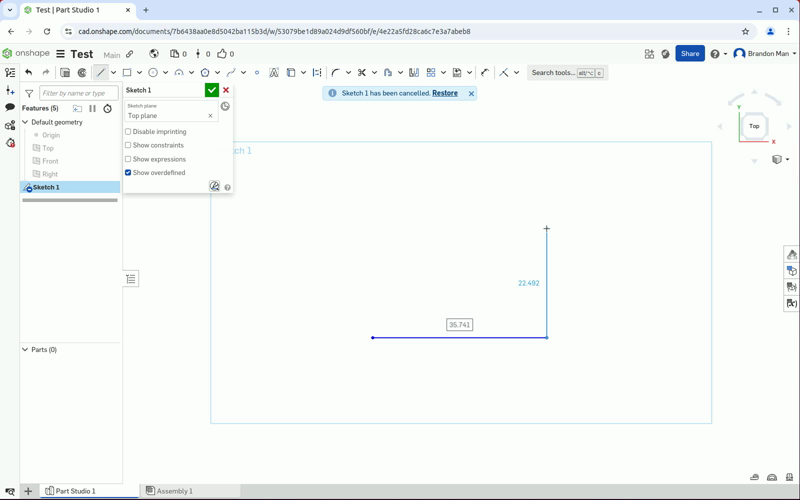
key_up(shift)
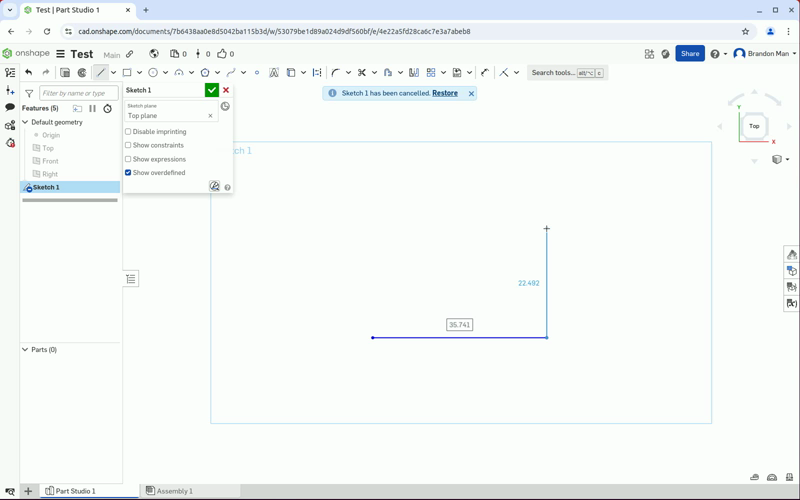
key_down(shift)
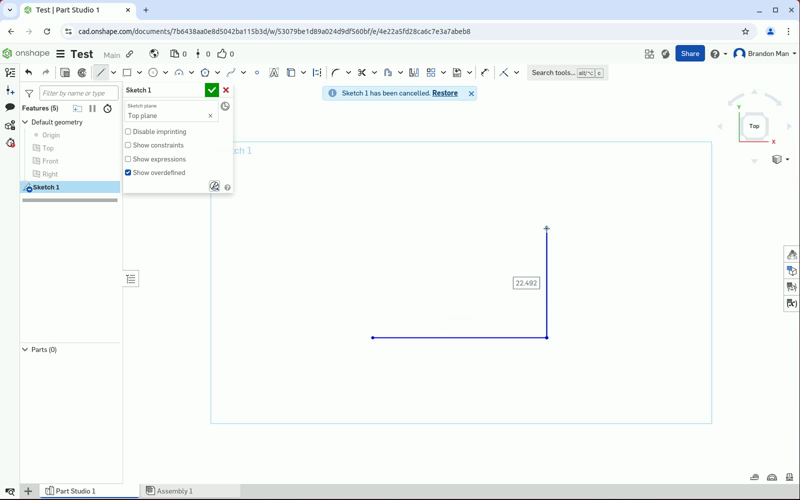
mouse_move(372, 228)
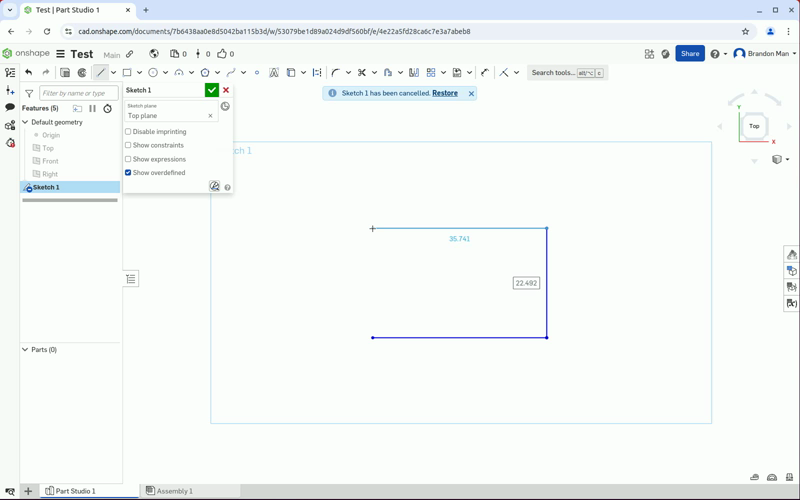
click(372, 228)
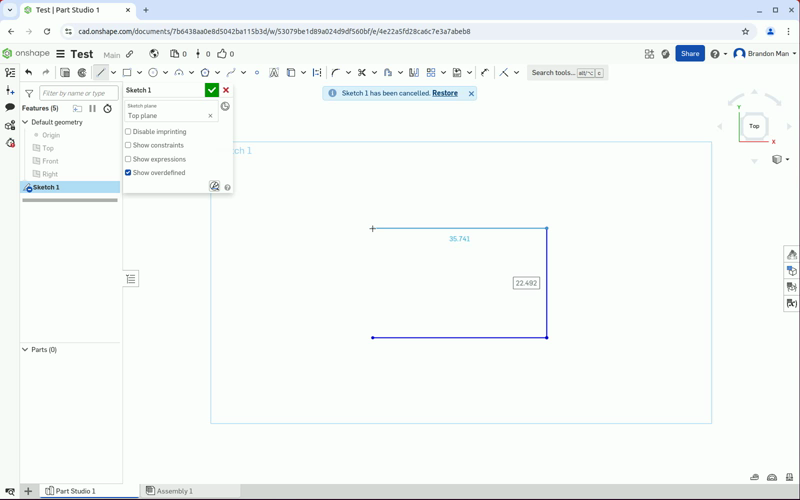
key_up(shift)
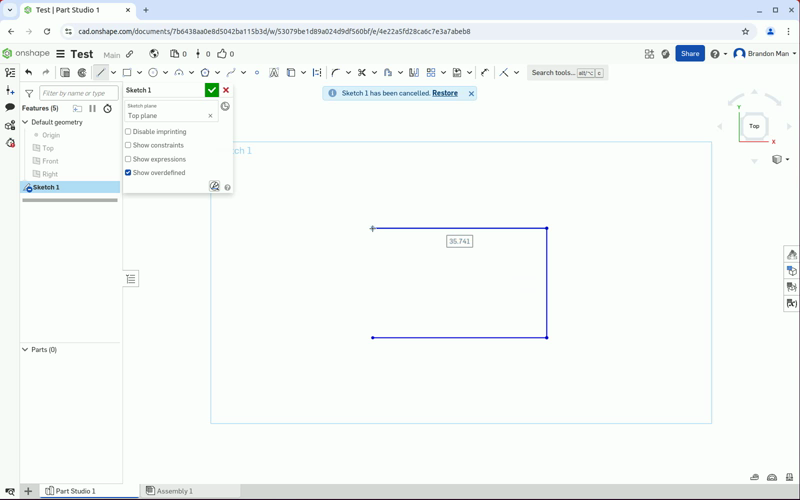
key_down(shift)
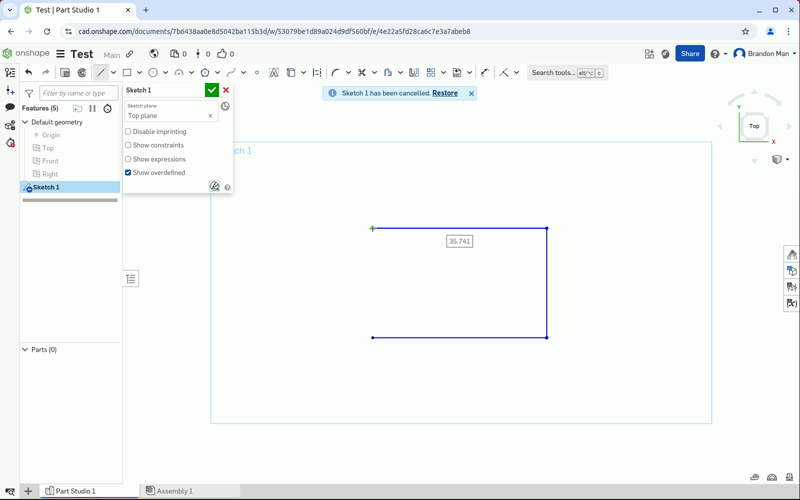
mouse_move(372, 337)
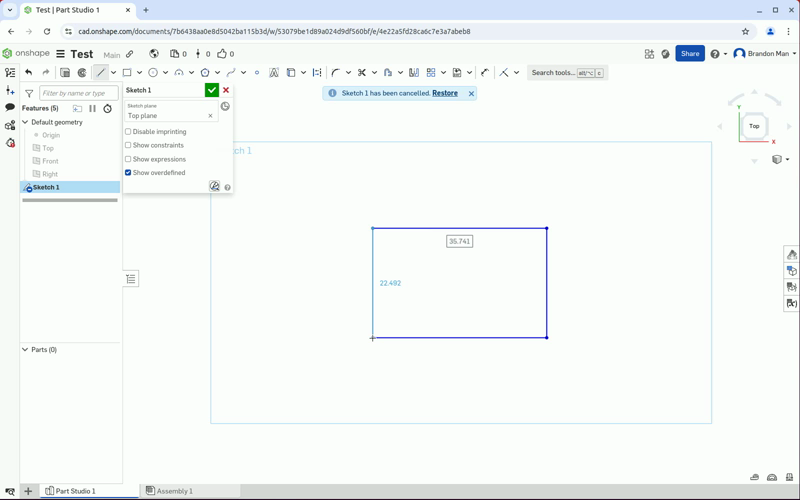
key_up(shift)
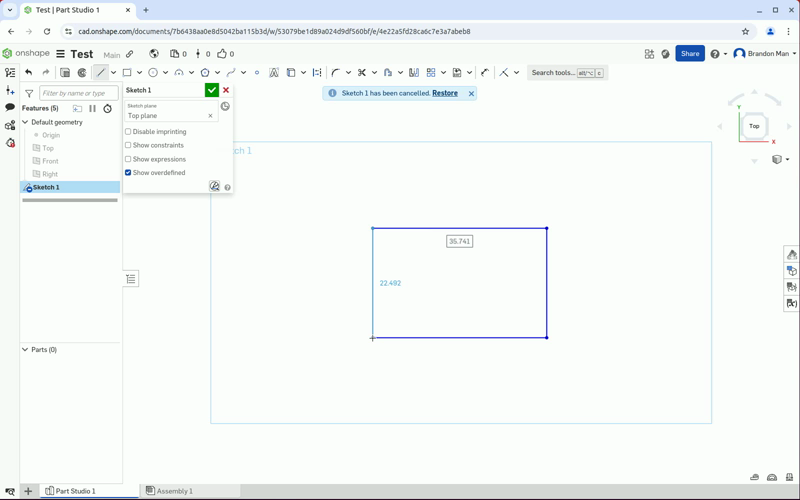
click(372, 337)
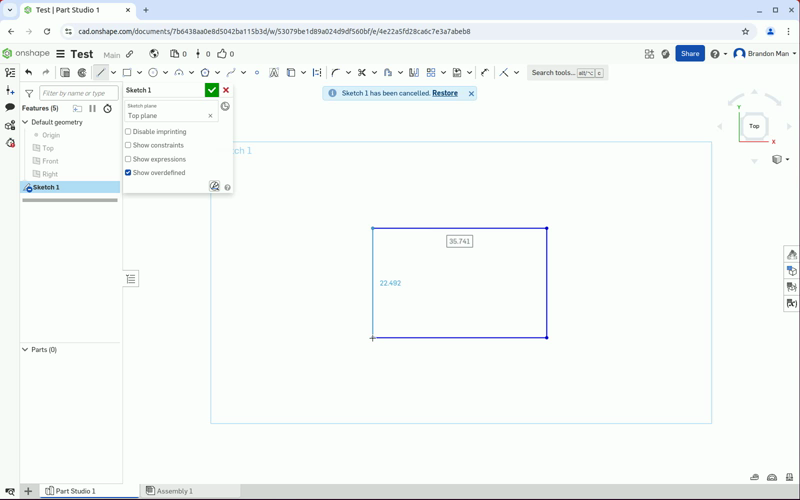
key(esc)
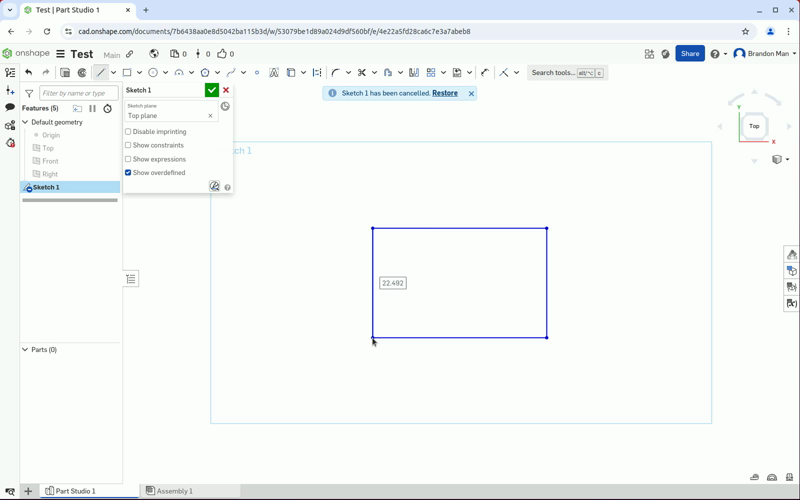
mouse_move(473, 249)
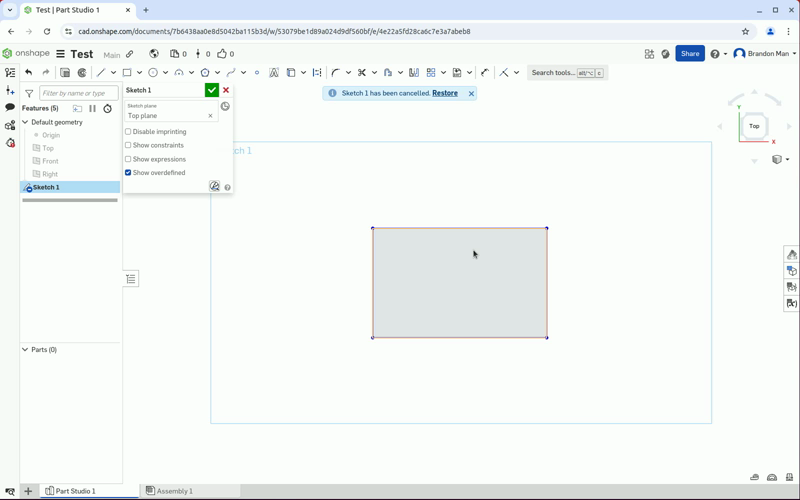
click(473, 249)
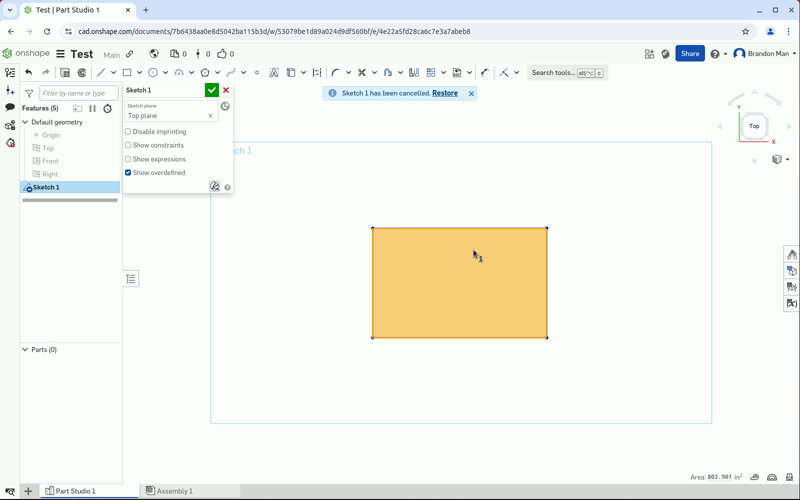
mouse_move(73, 352)
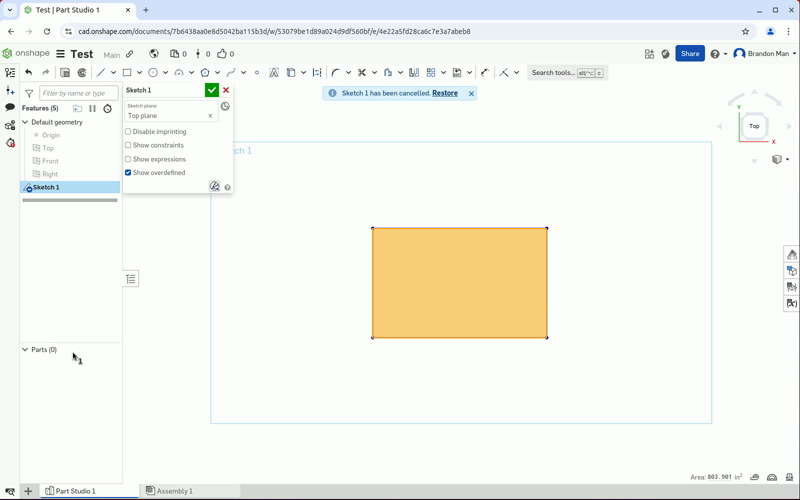
key(shift+y)
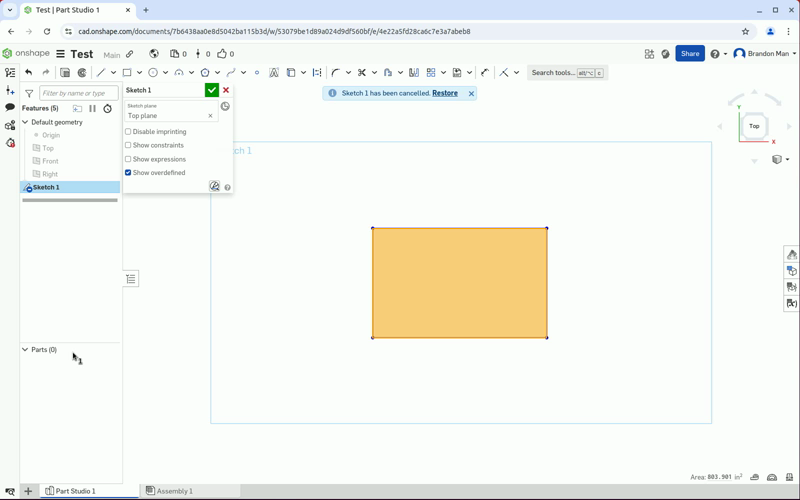
key(shift+e)
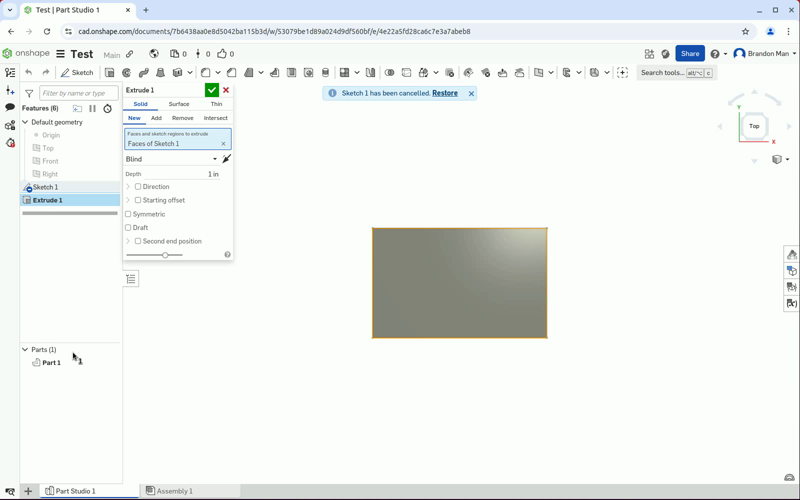
mouse_move(143, 106)
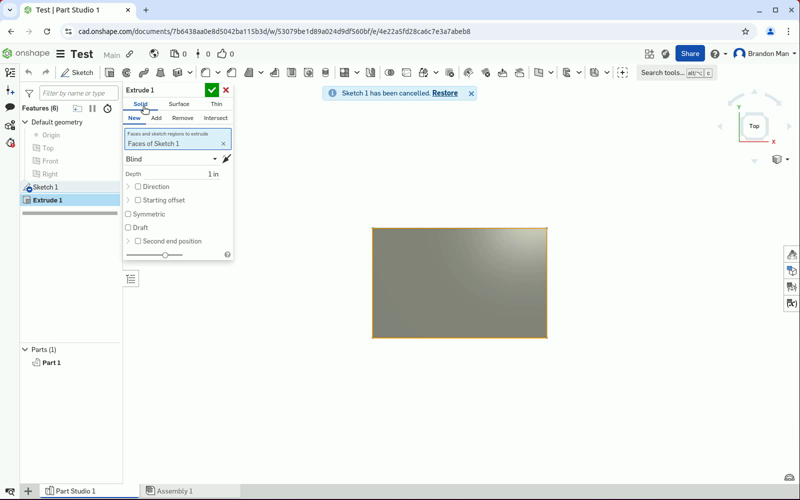
click(143, 106)
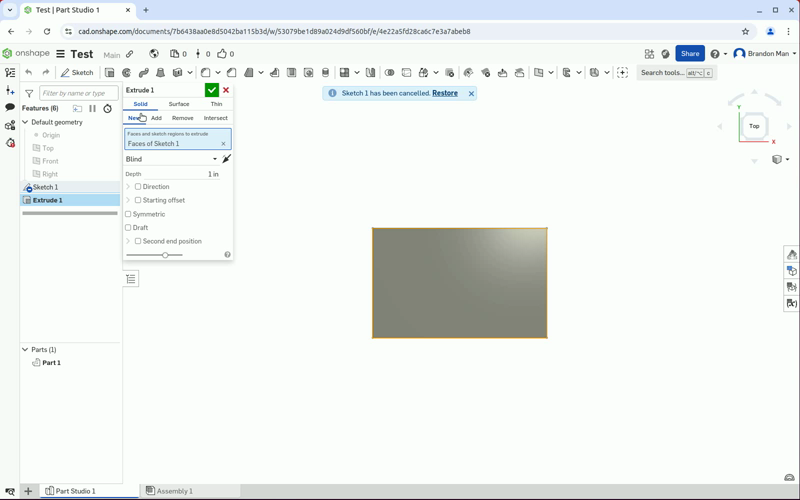
mouse_move(137, 120)
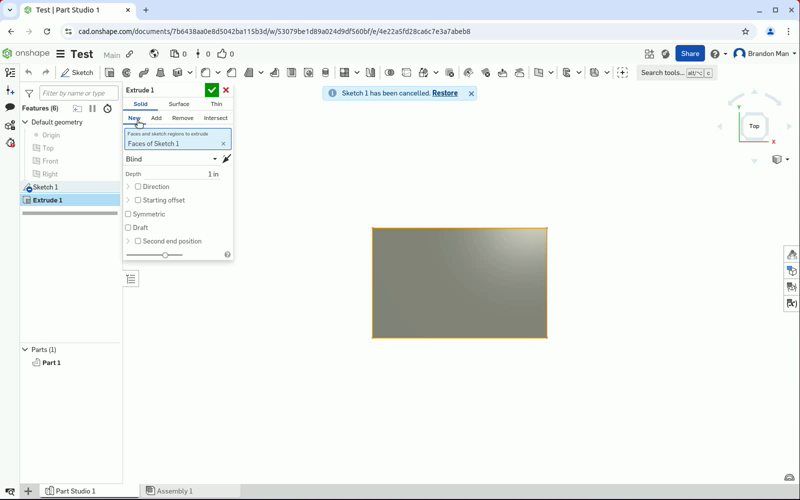
click(137, 120)
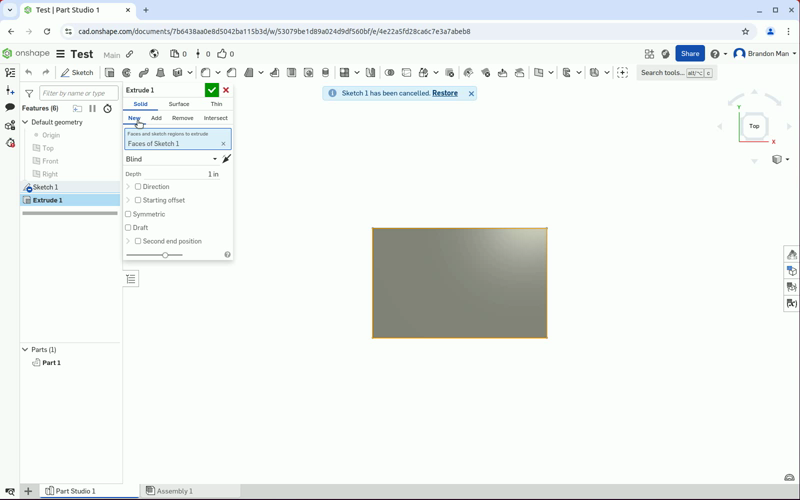
key(tab, 4)
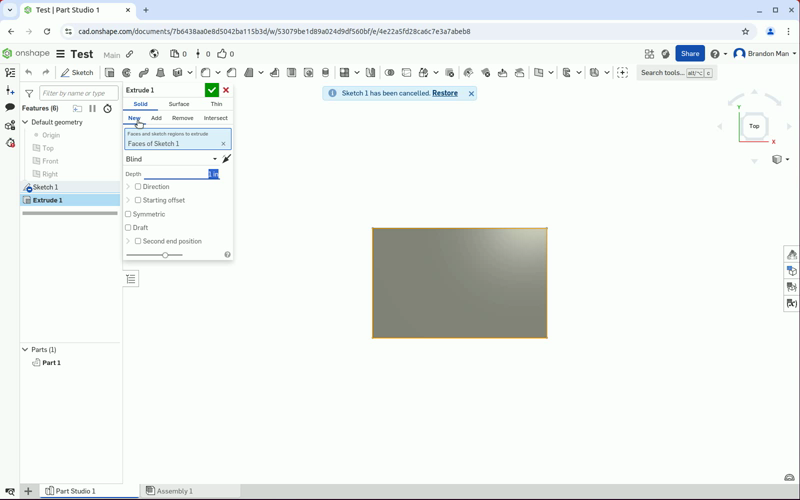
text(2.648)
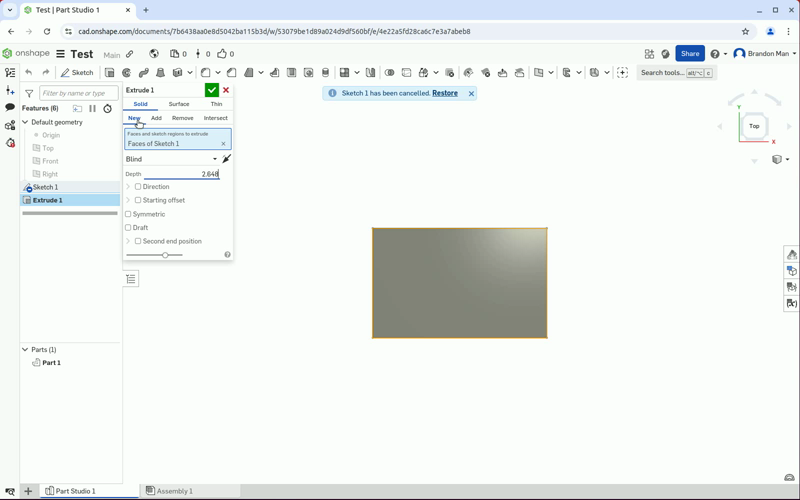
key(enter)
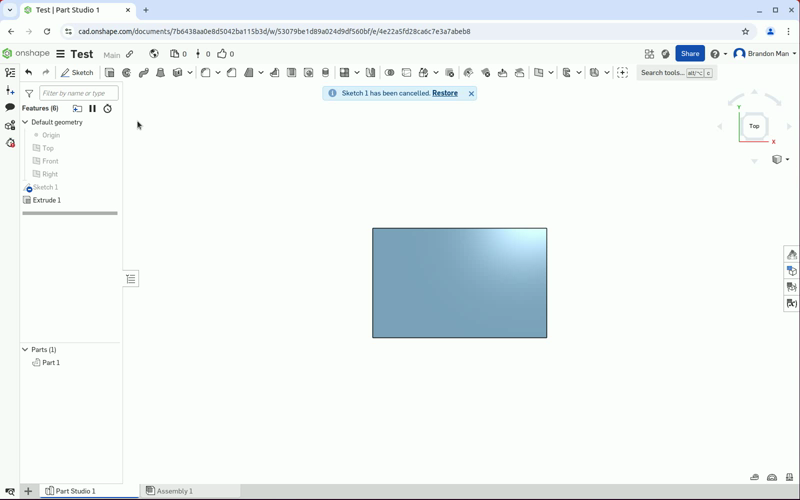
key(shift+h)
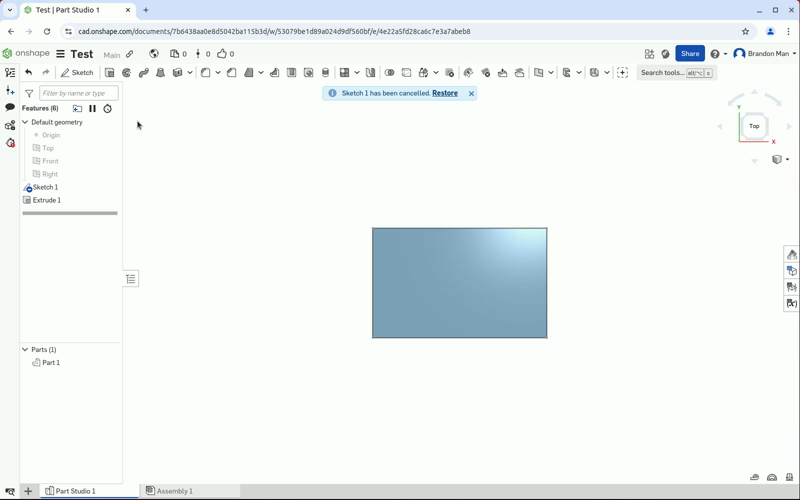
key(shift+h)
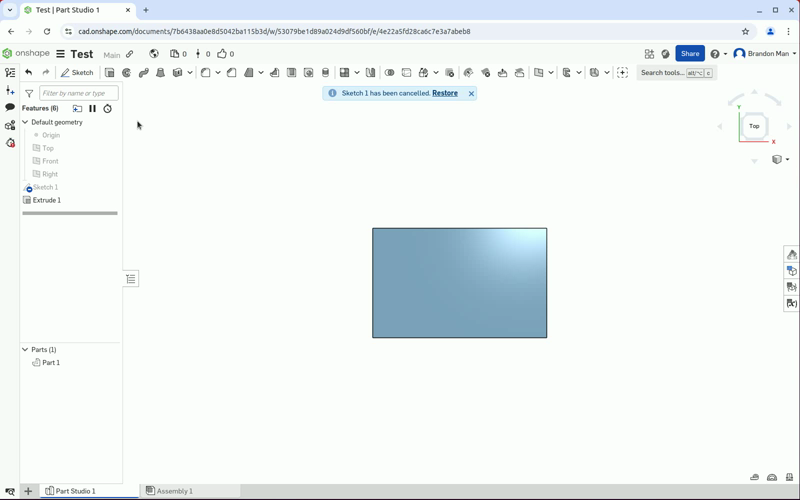
mouse_move(73, 189)
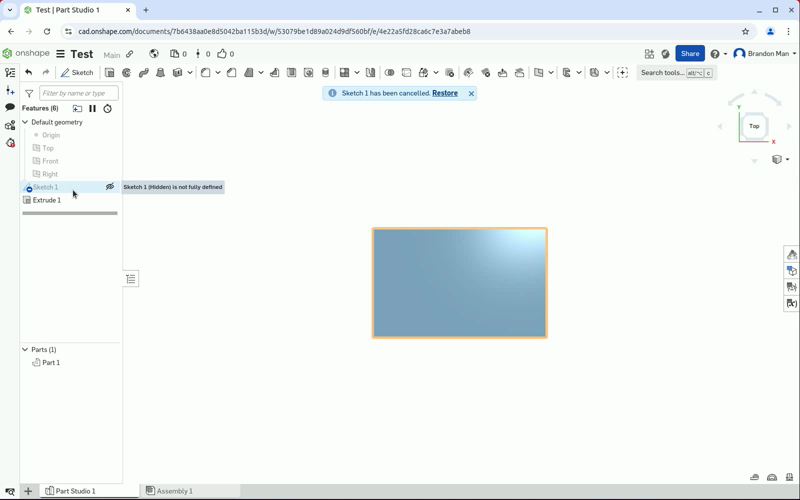
click(73, 189)
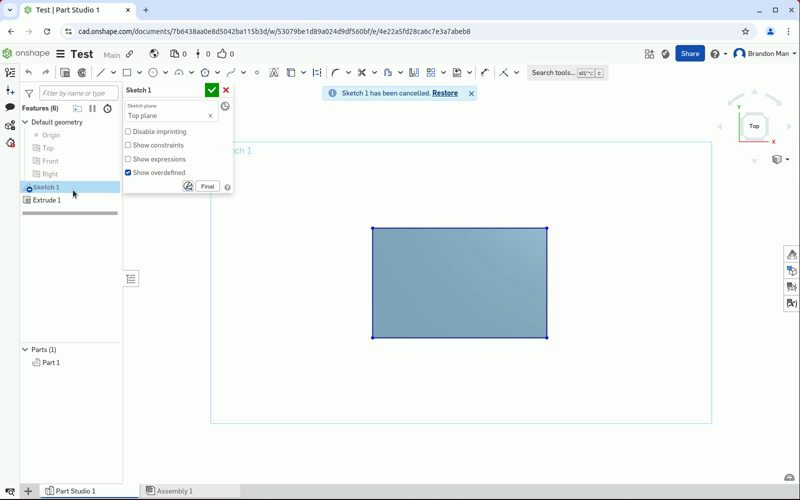
mouse_move(229, 92)
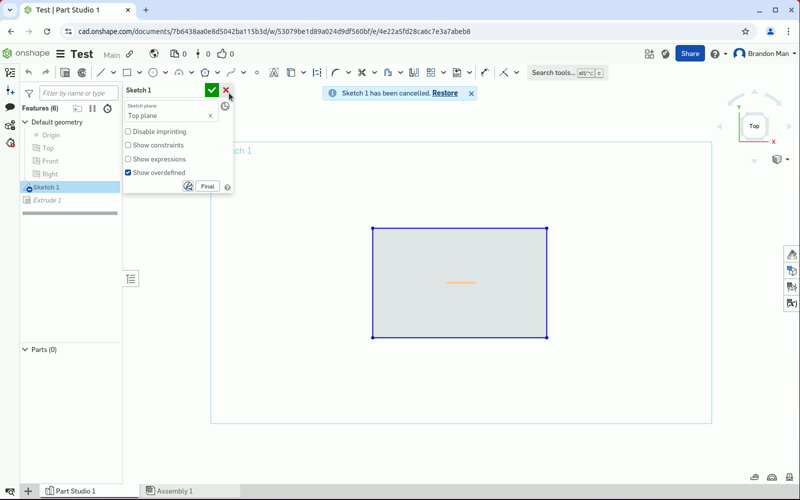
click(229, 92)
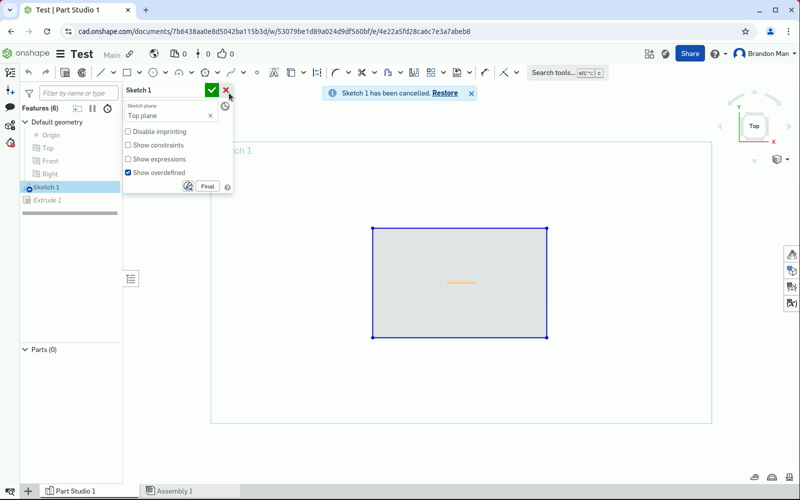
key(shift+s)
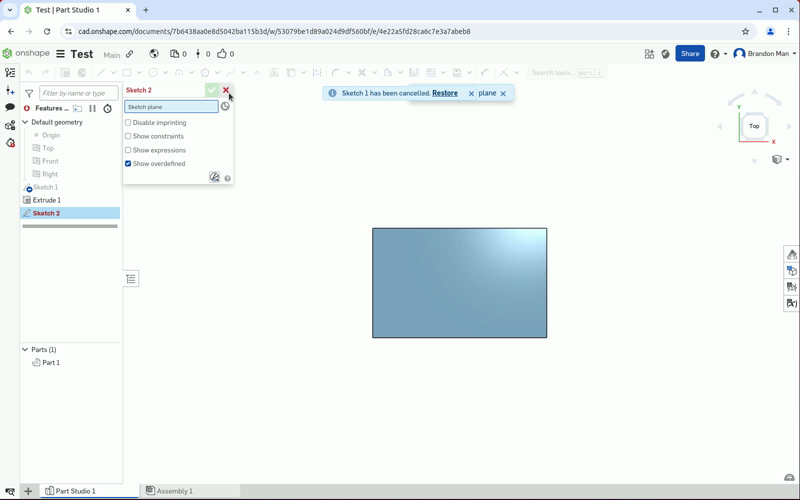
mouse_move(73, 150)
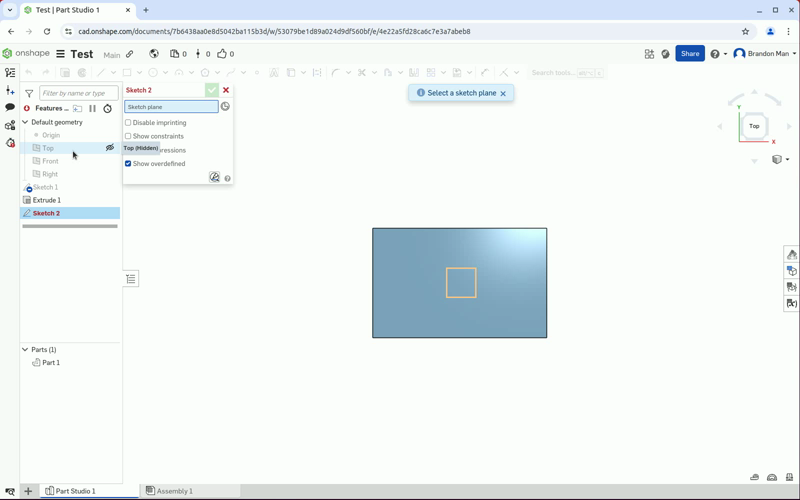
click(73, 150)
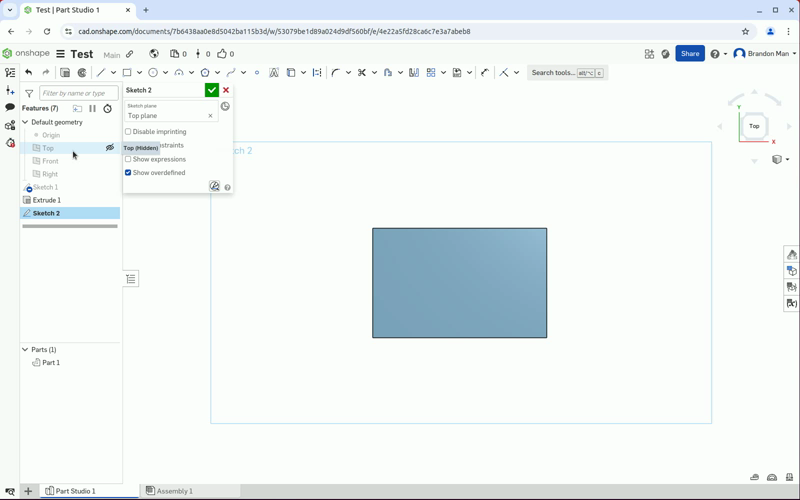
mouse_move(73, 352)
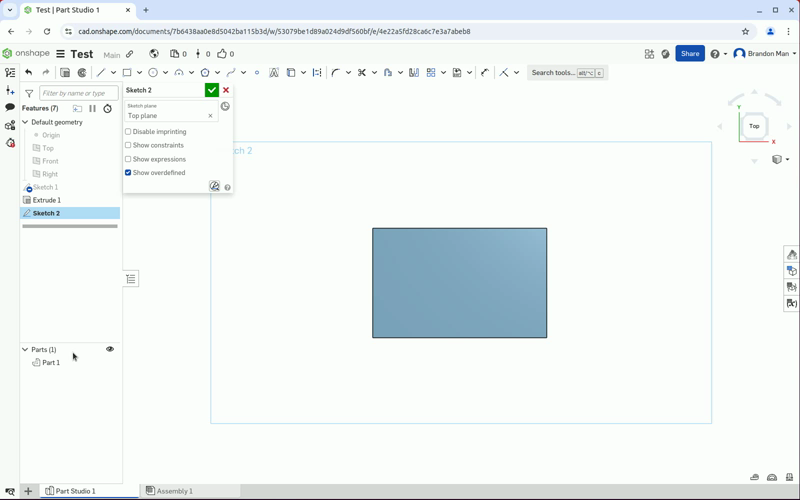
key(y)
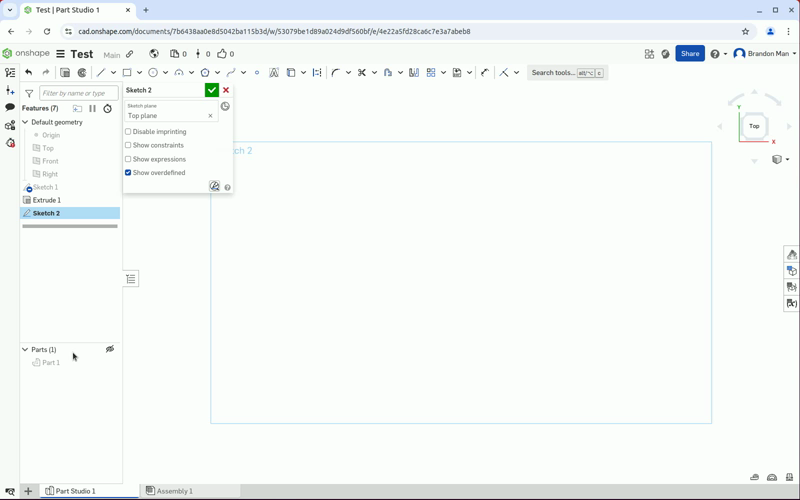
key(l)
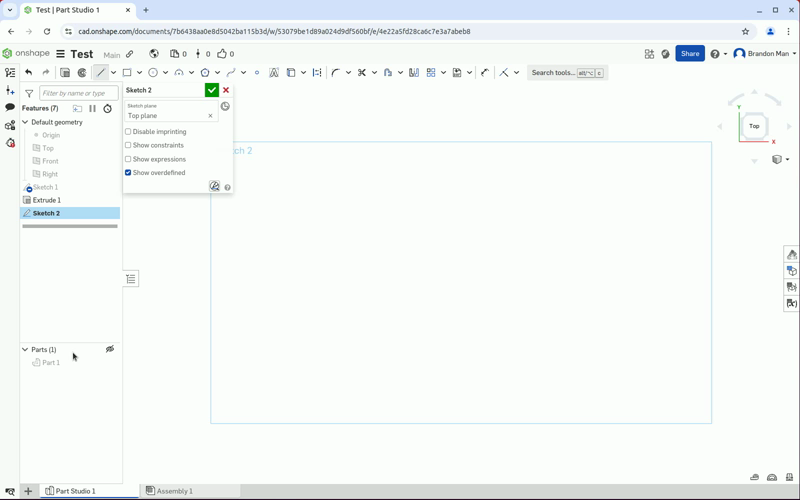
key_down(shift)
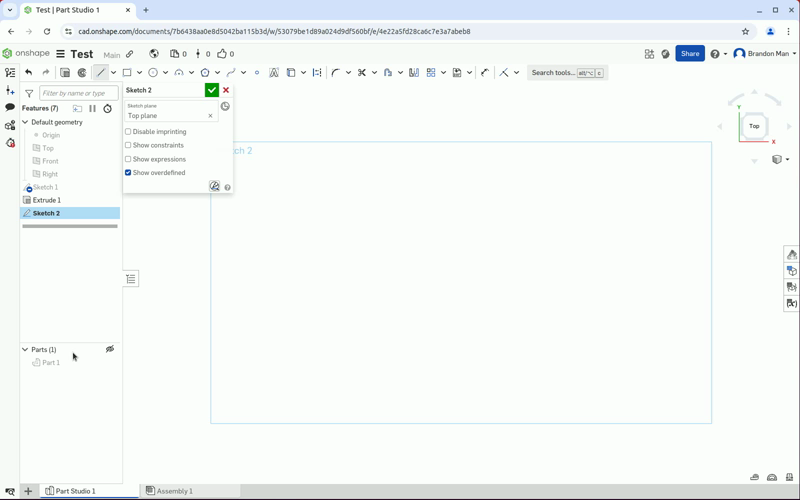
mouse_move(547, 337)
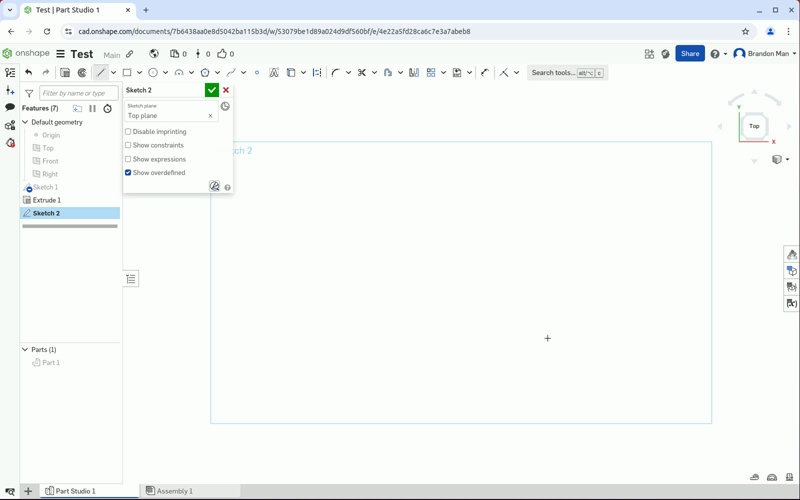
click(547, 337)
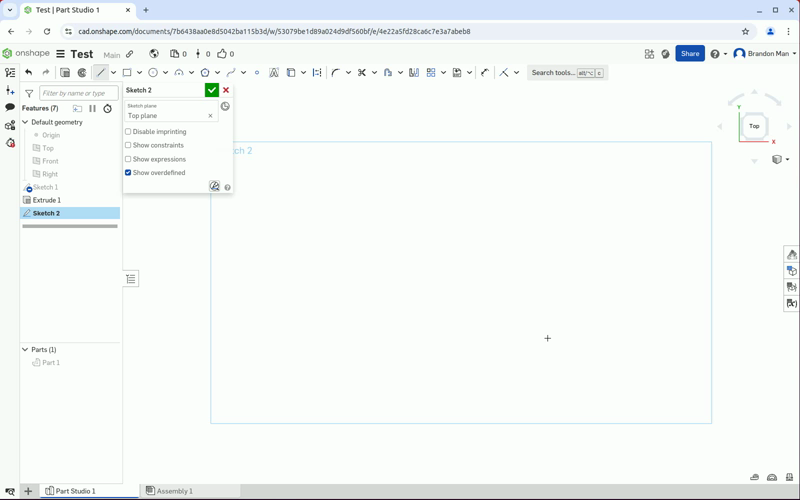
key_up(shift)
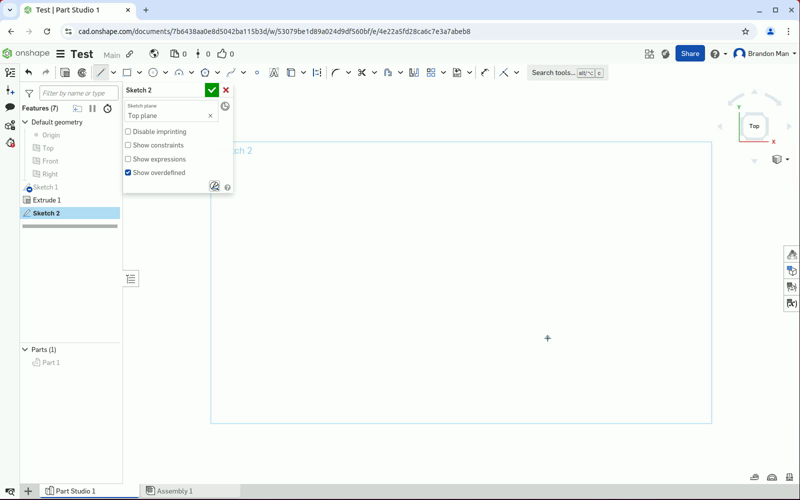
key_down(shift)
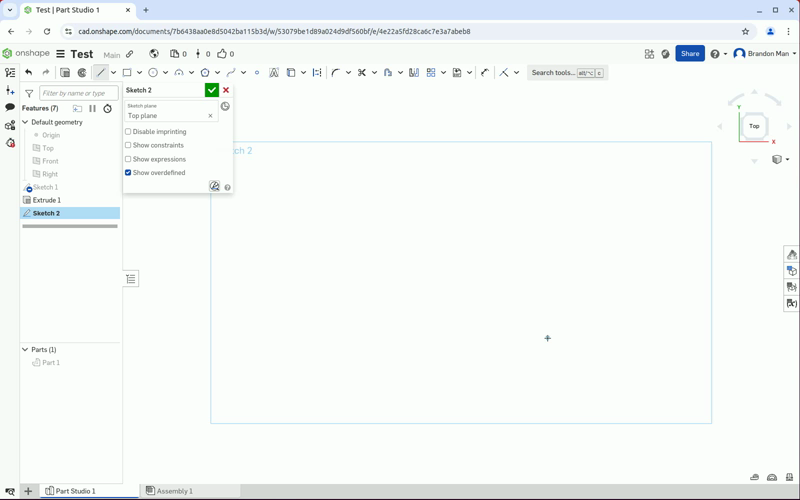
mouse_move(577, 337)
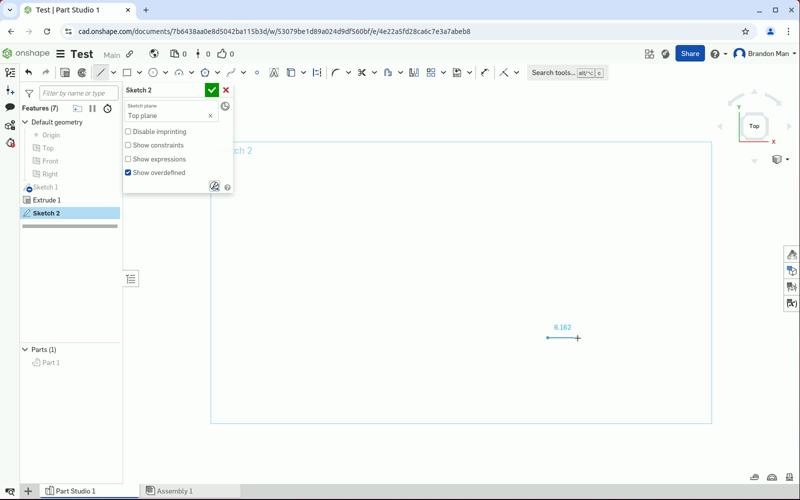
mouse_move(560, 337)
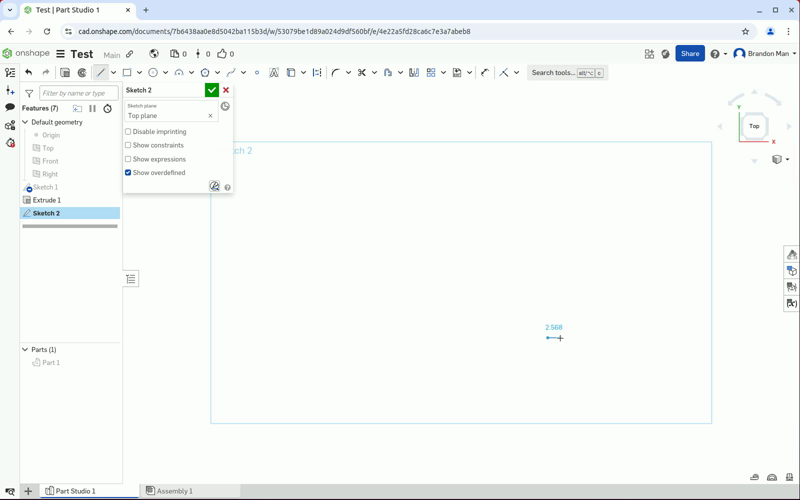
click(560, 337)
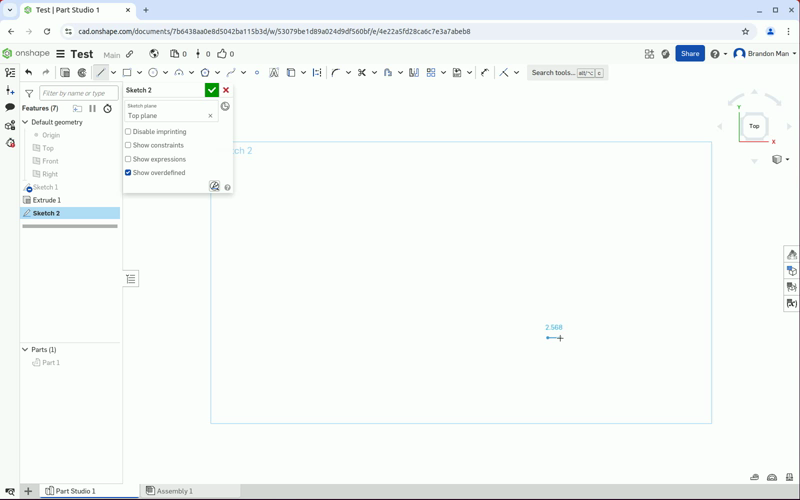
key_up(shift)
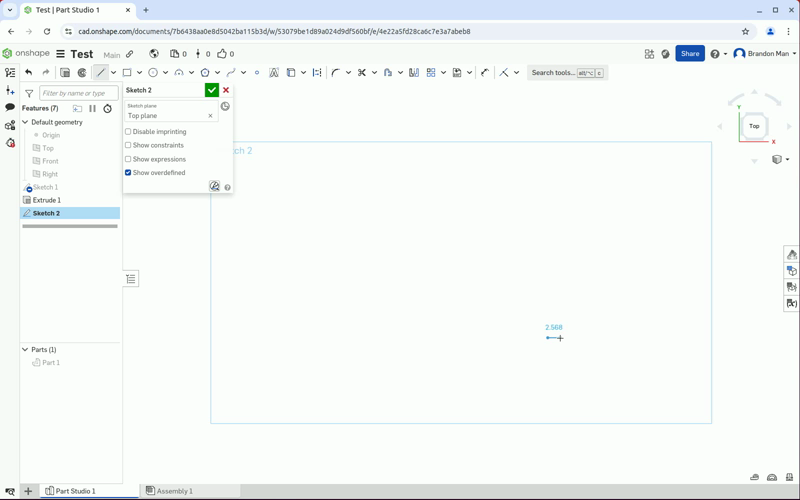
key_down(shift)
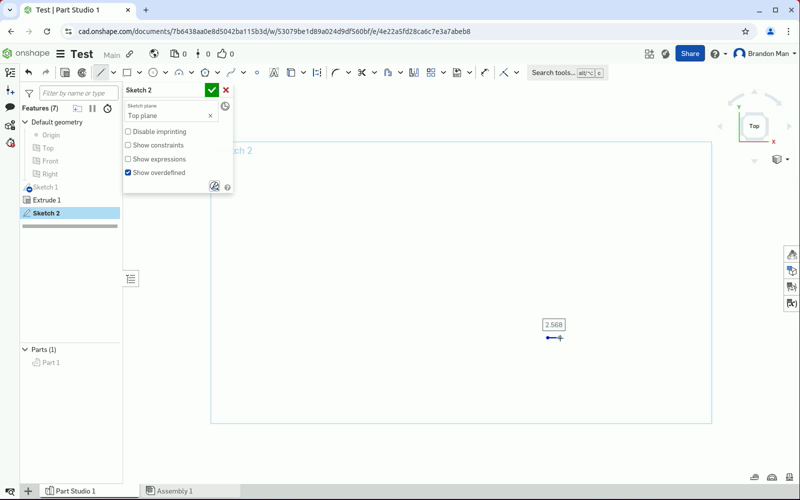
mouse_move(560, 226)
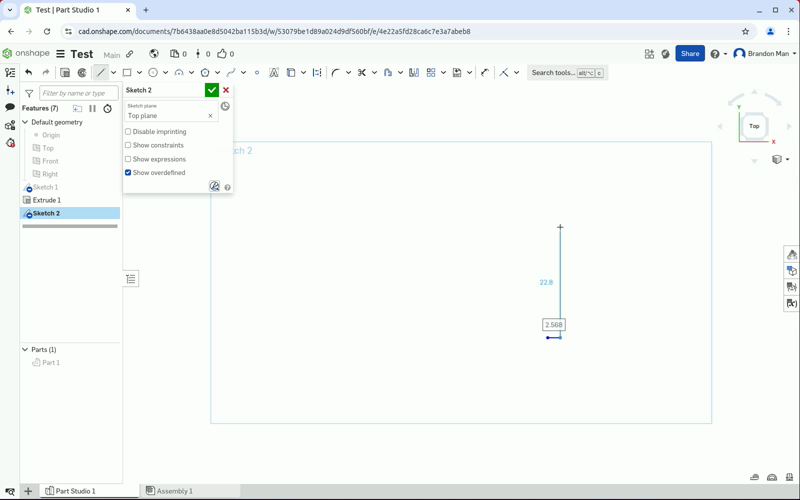
click(560, 226)
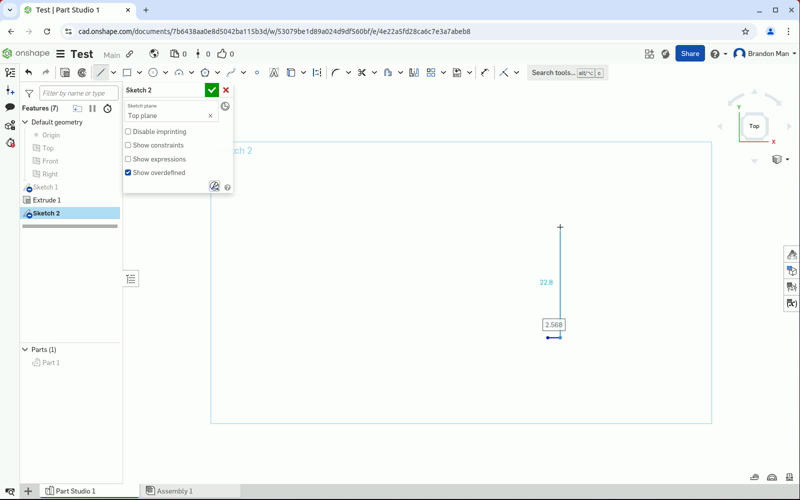
key_up(shift)
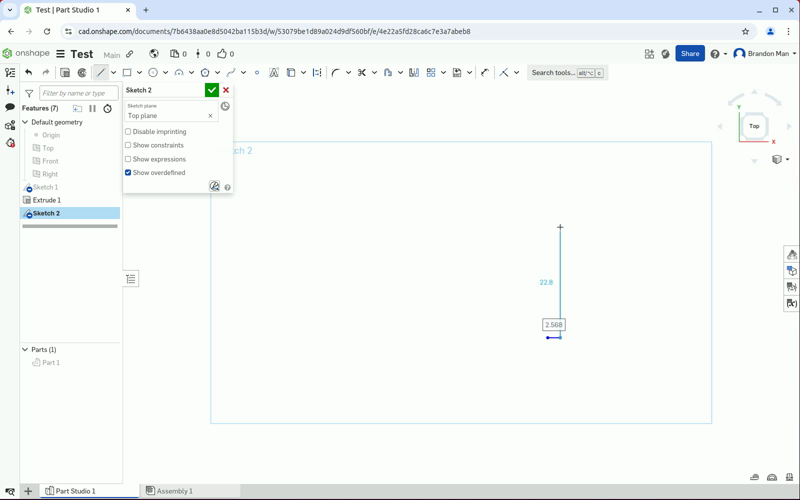
key_down(shift)
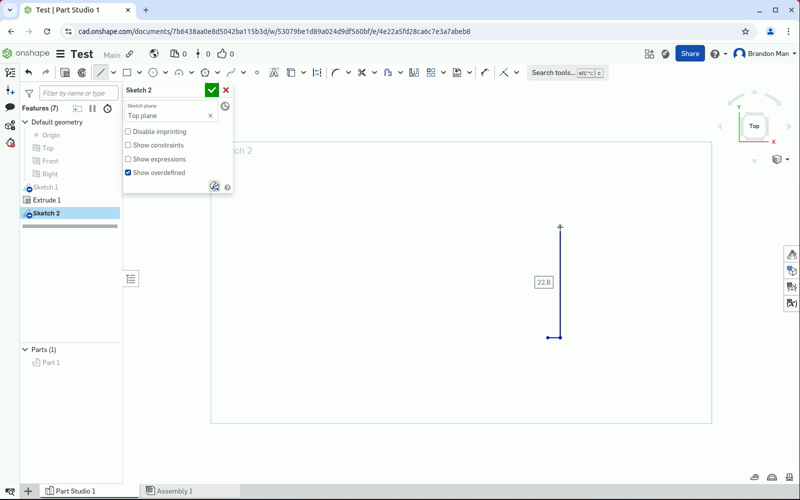
mouse_move(589, 226)
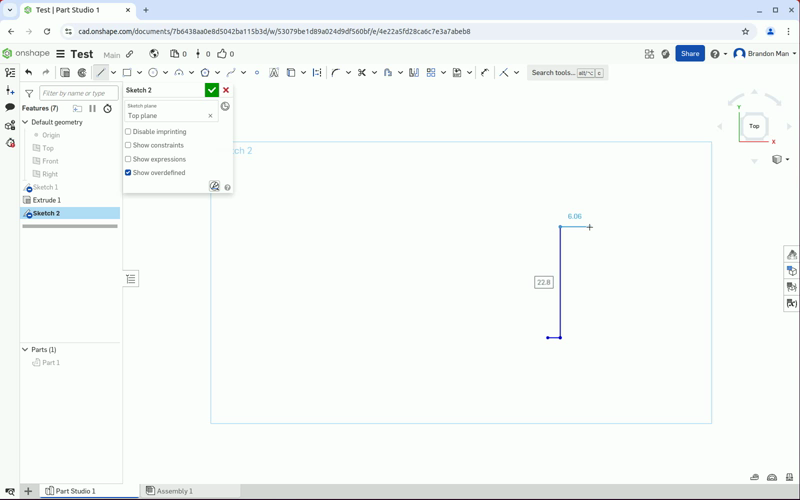
mouse_move(547, 226)
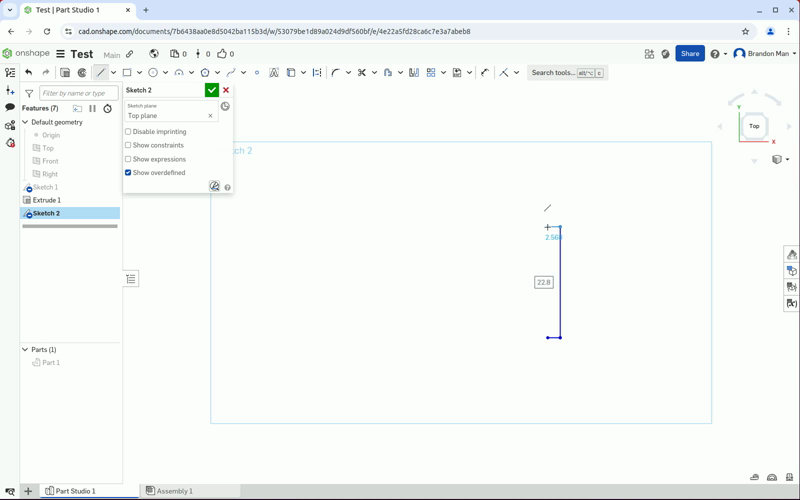
click(547, 226)
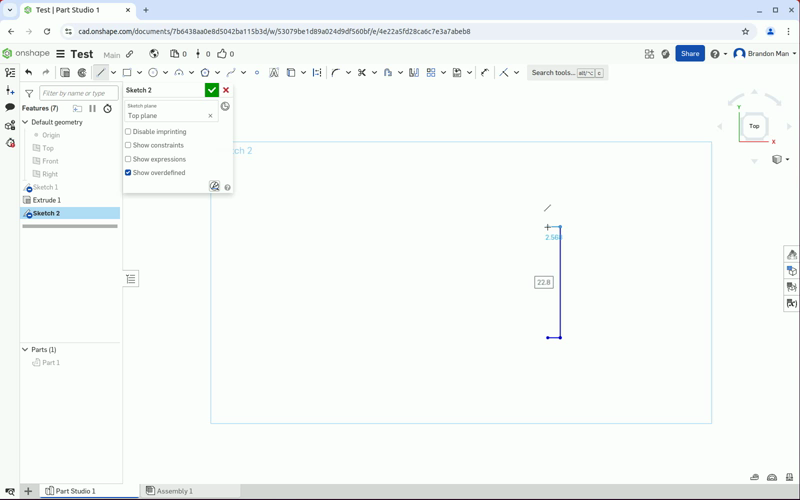
key_up(shift)
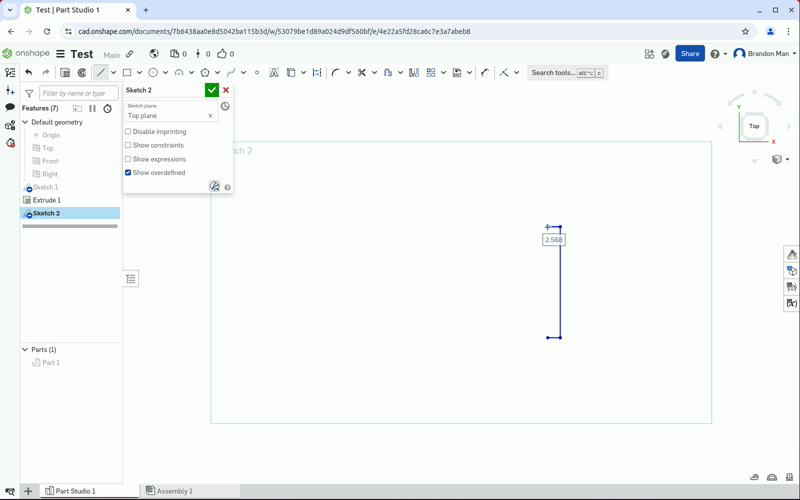
key_down(shift)
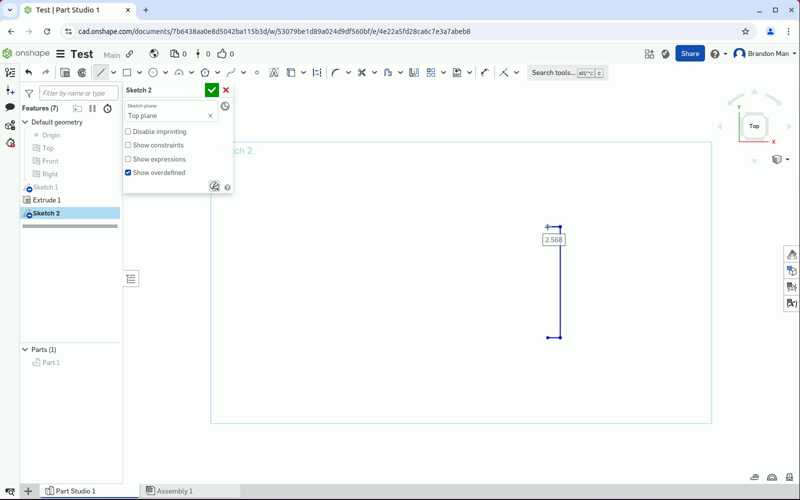
mouse_move(547, 337)
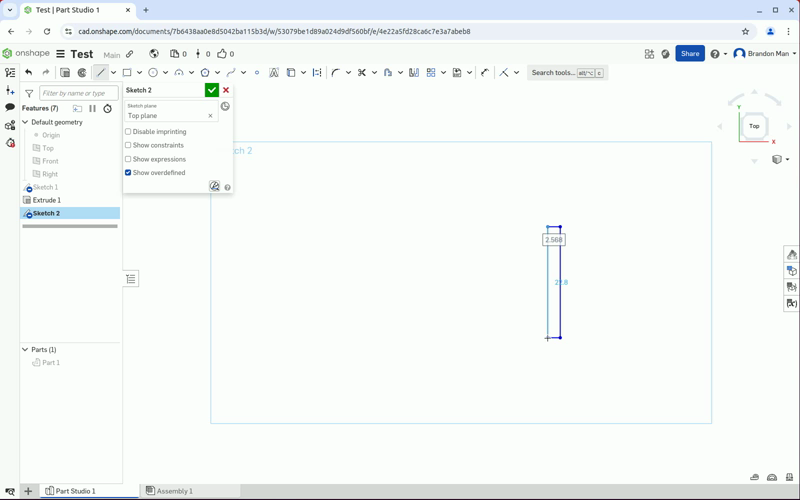
key_up(shift)
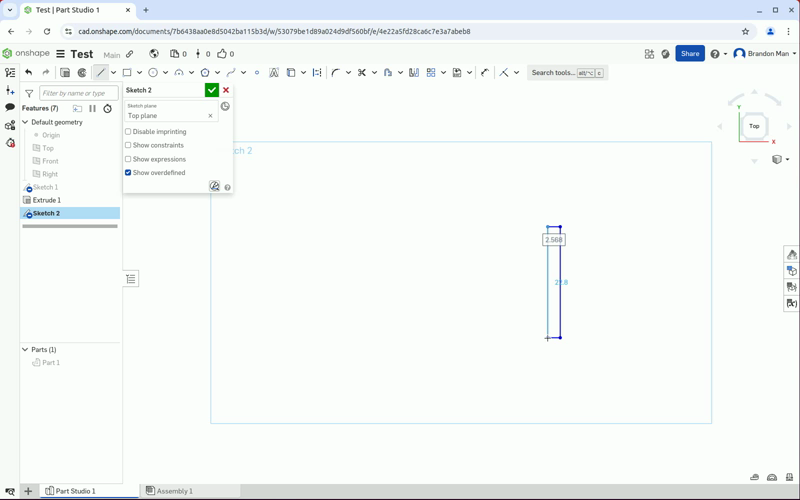
click(547, 337)
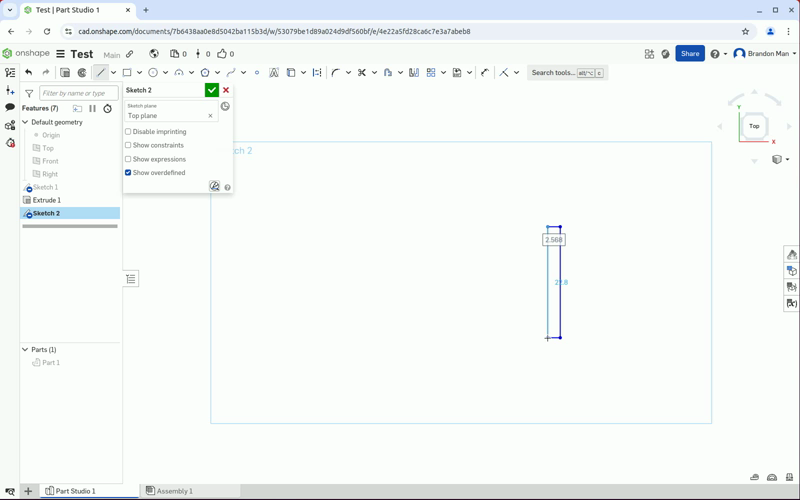
key(esc)
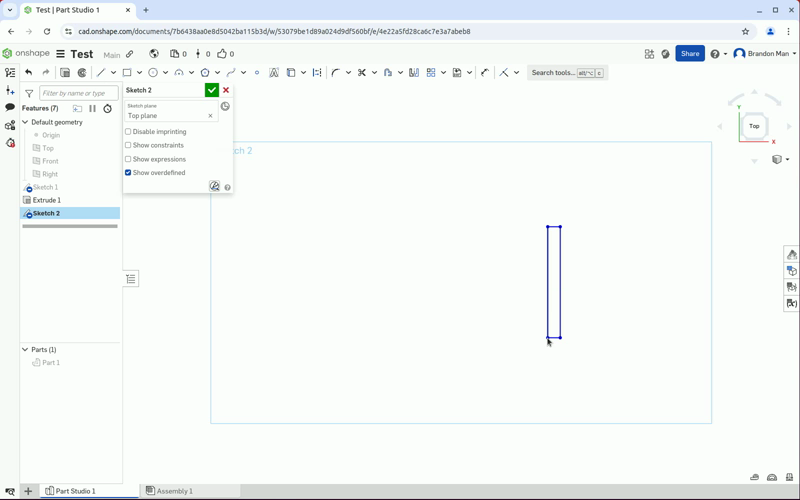
mouse_move(557, 280)
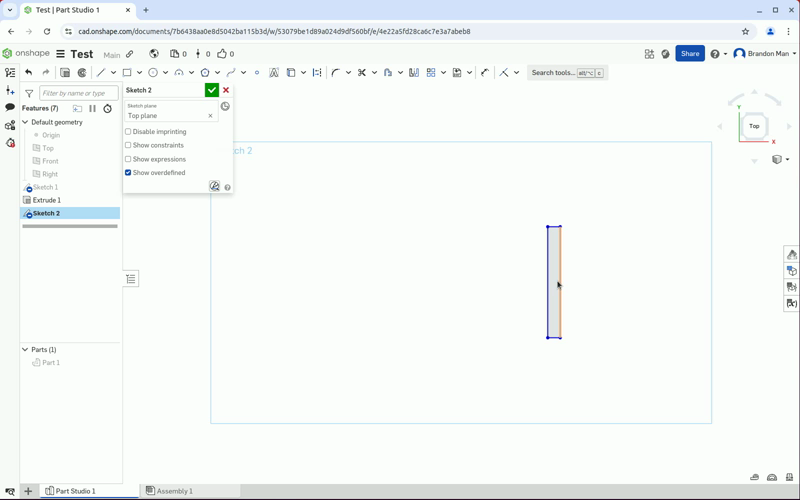
scroll(6)
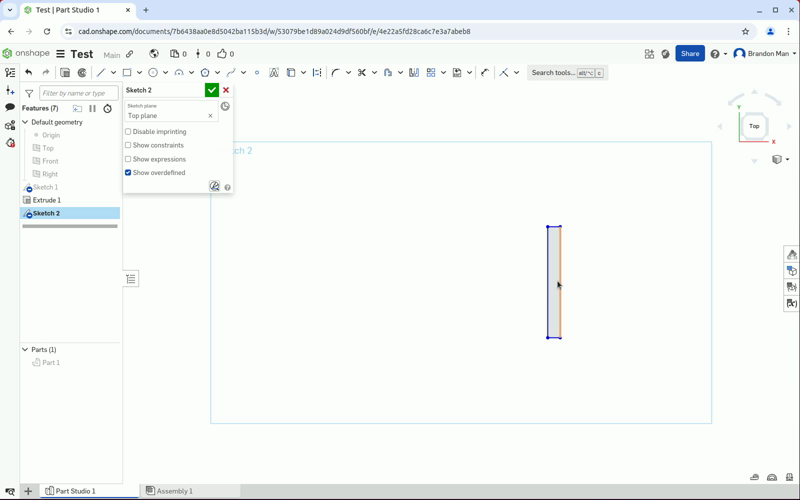
scroll(6)
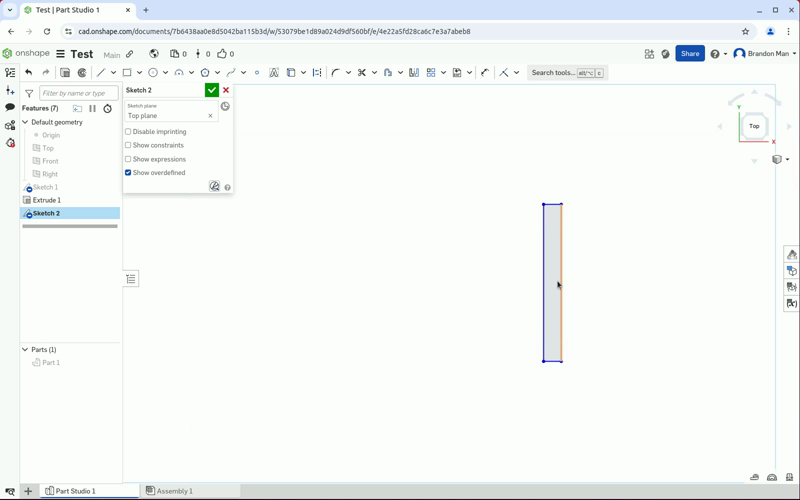
scroll(6)
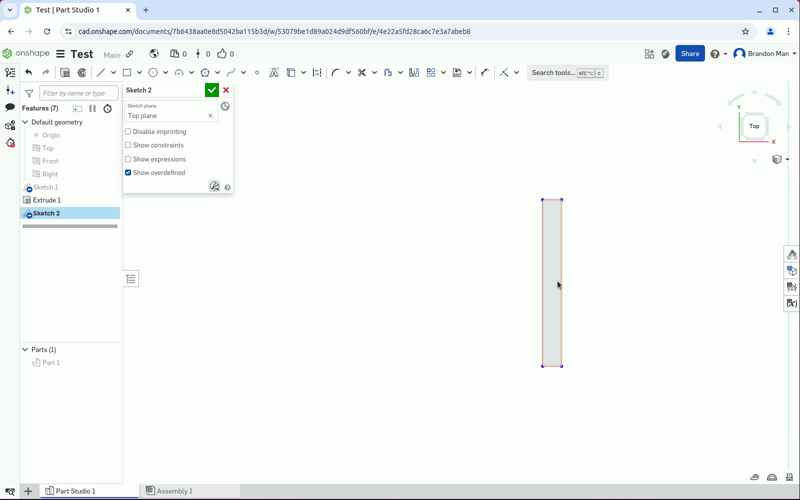
scroll(6)
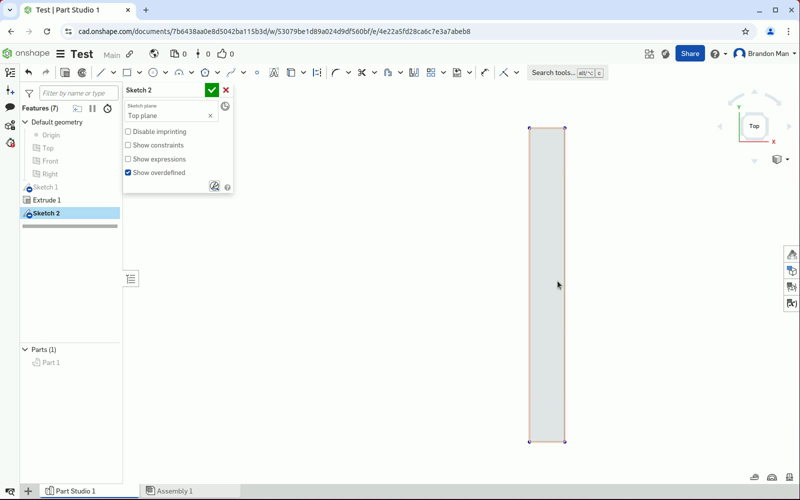
scroll(6)
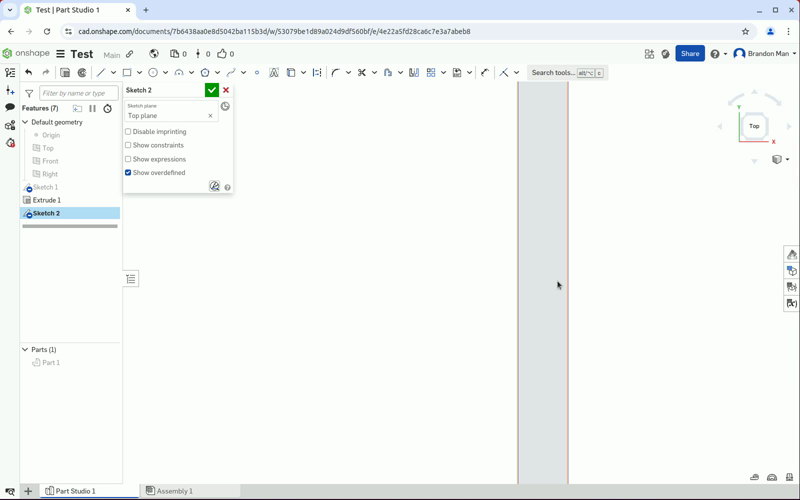
scroll(6)
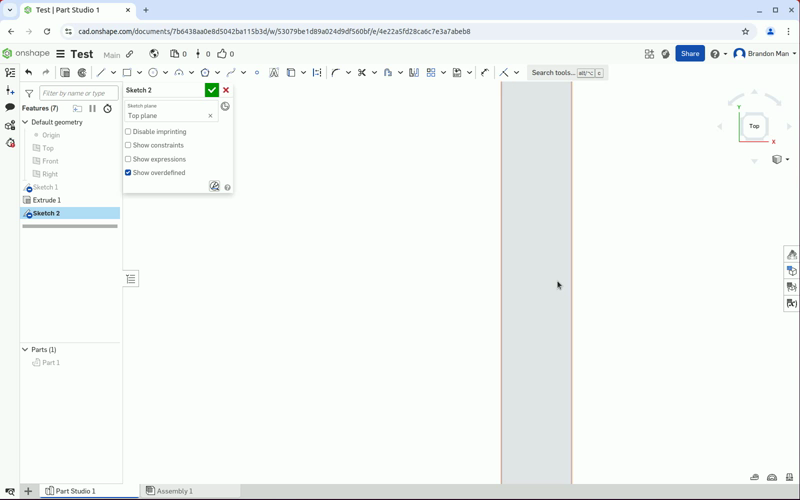
scroll(6)
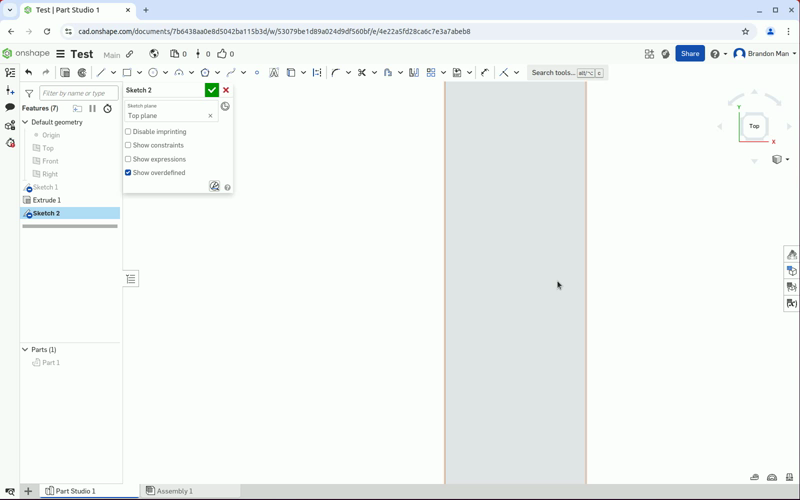
click(557, 280)
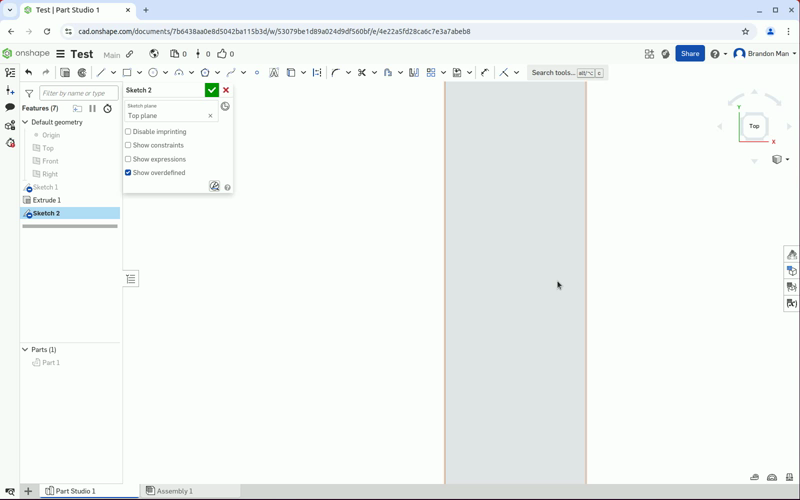
scroll(-6)
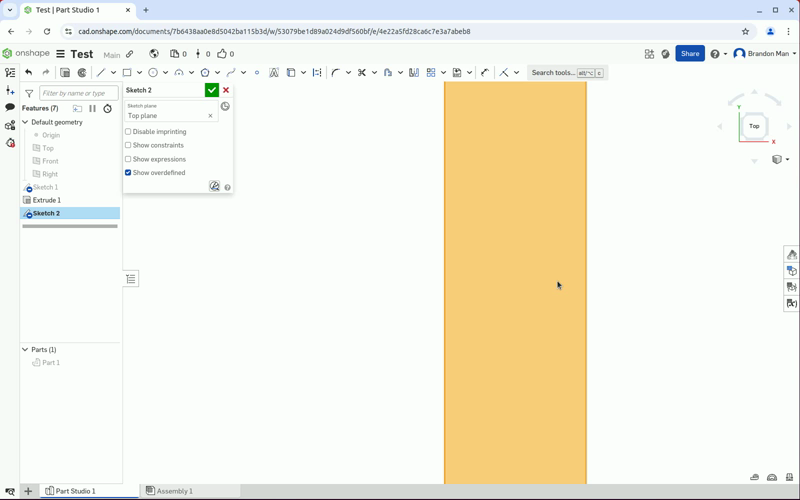
scroll(-6)
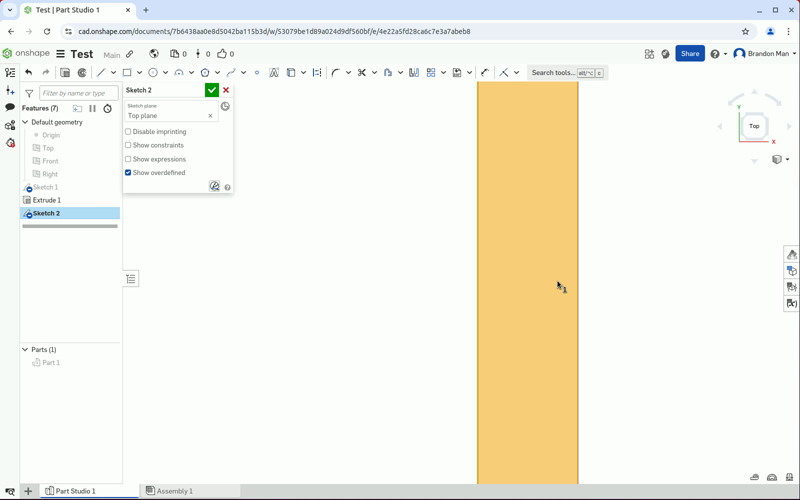
scroll(-6)
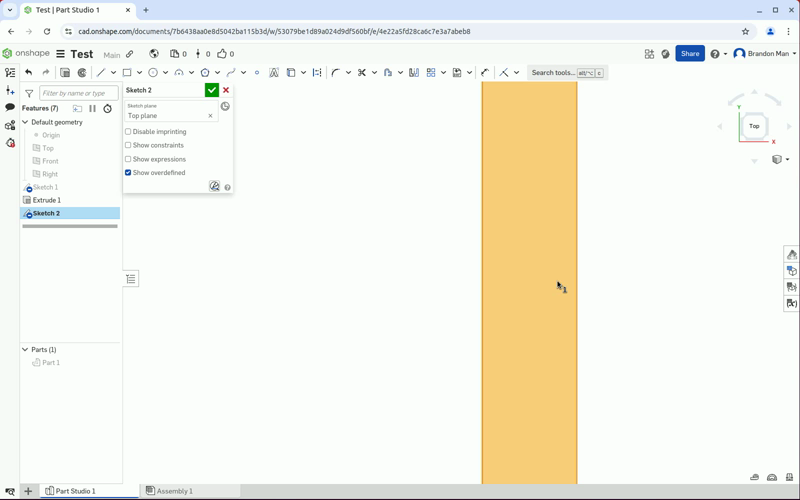
scroll(-6)
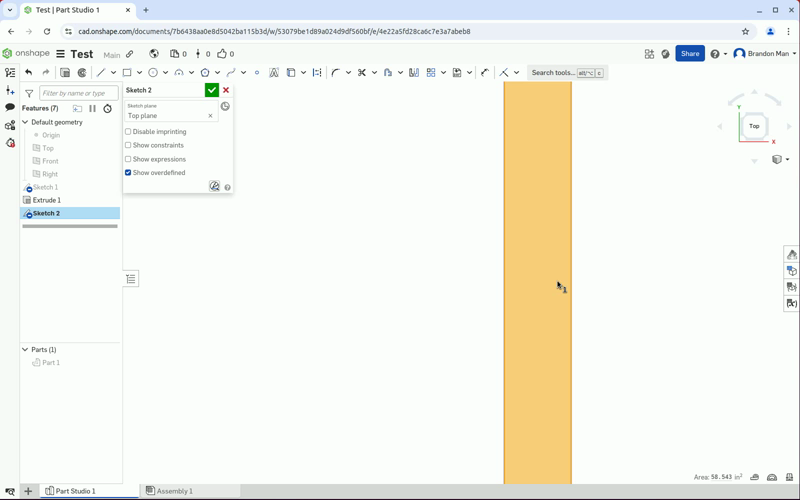
scroll(-6)
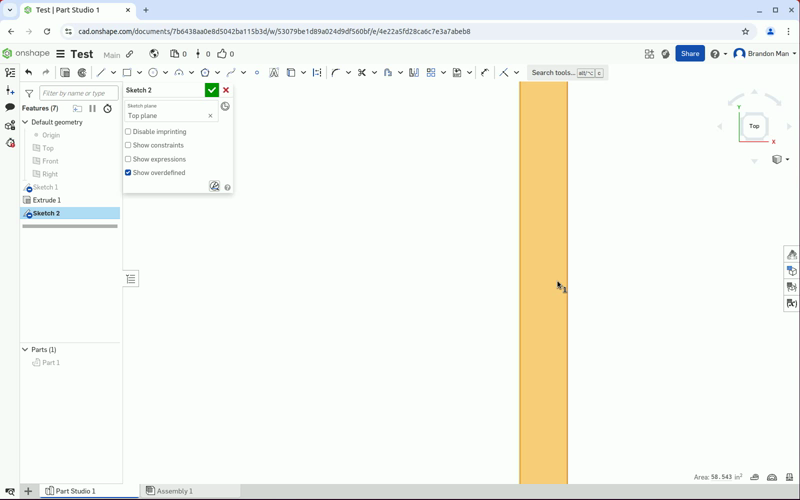
scroll(-6)
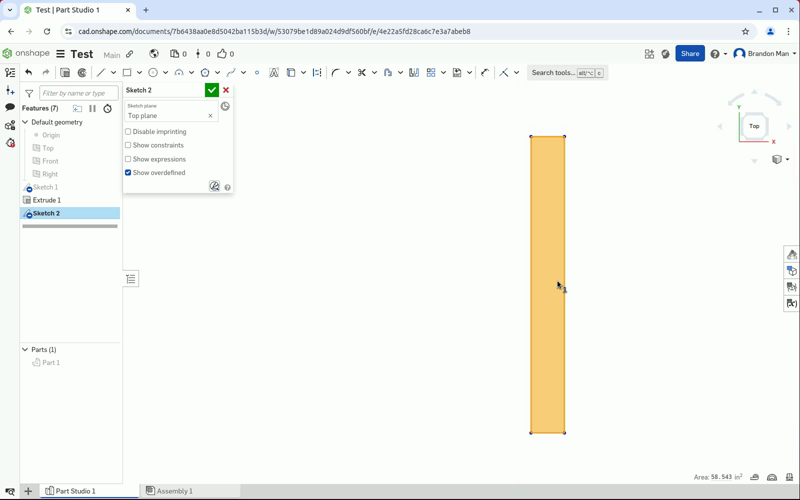
scroll(-6)
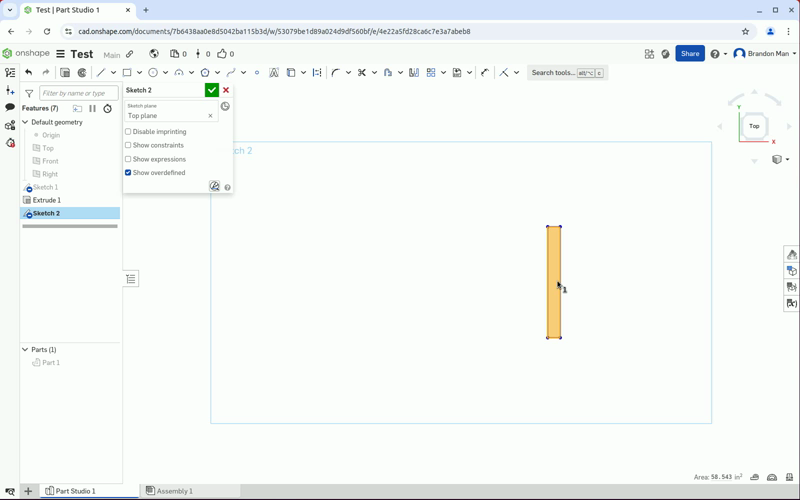
mouse_move(73, 352)
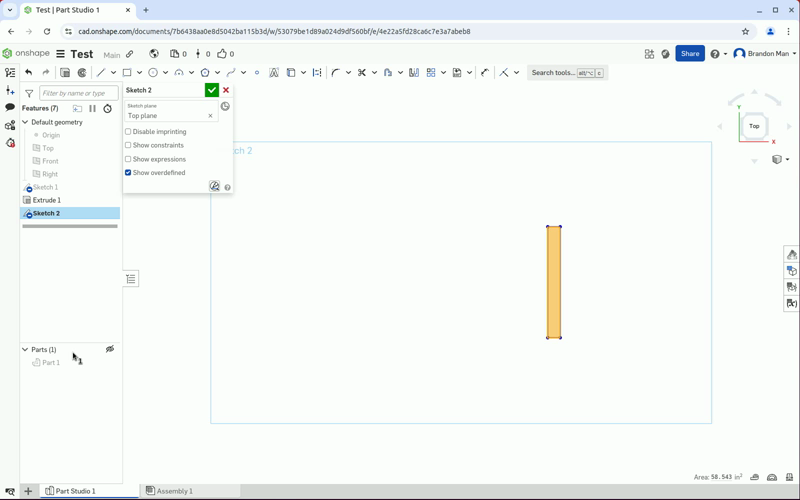
key(shift+y)
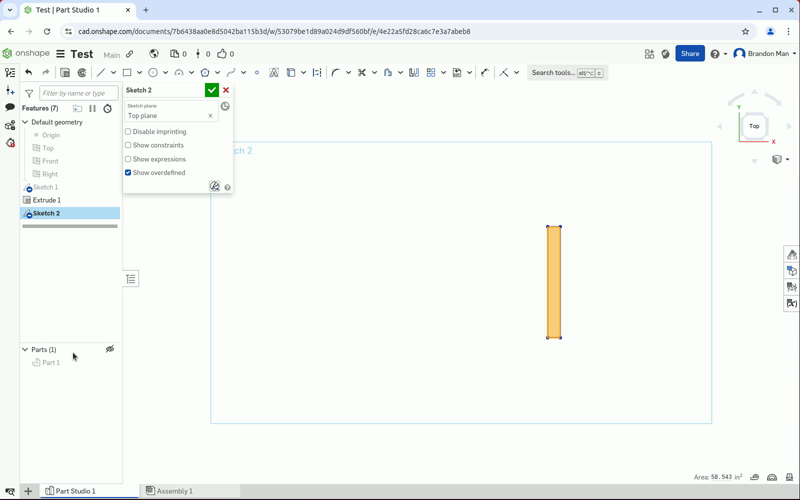
key(shift+e)
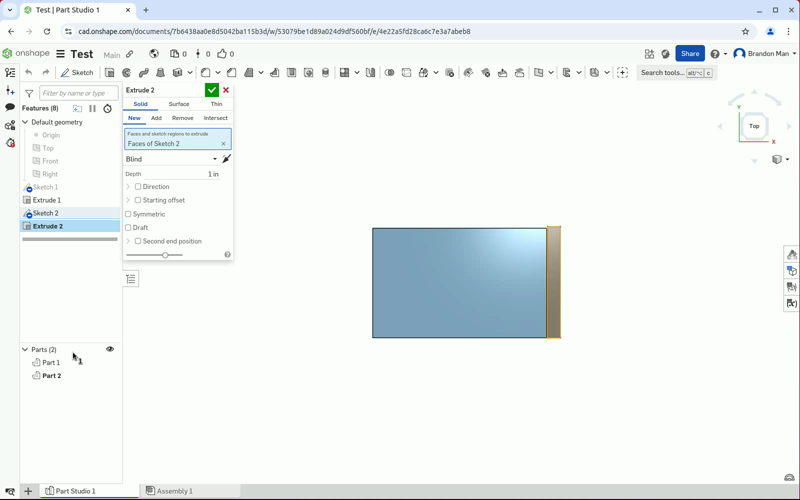
mouse_move(143, 106)
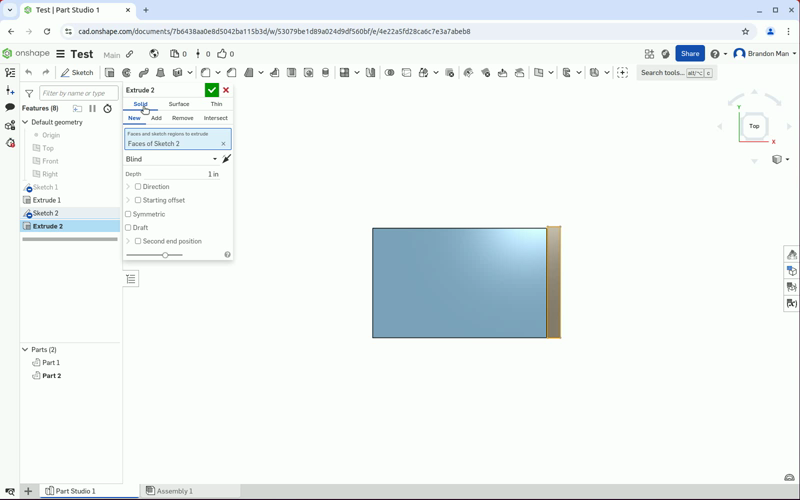
click(143, 106)
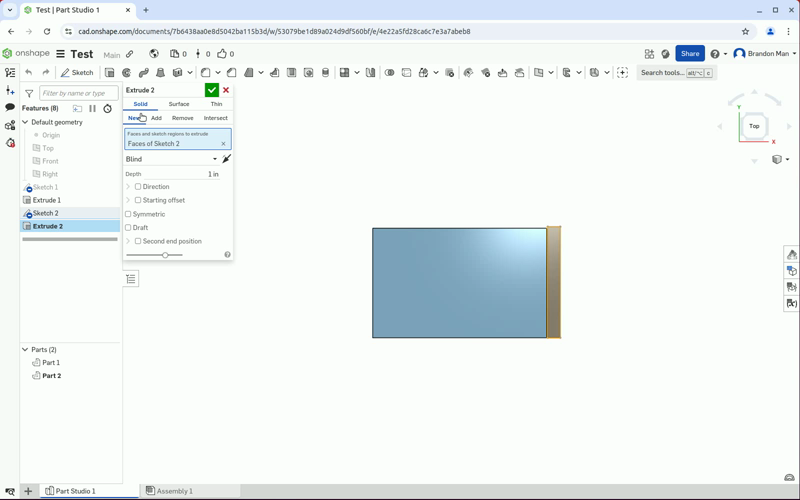
mouse_move(137, 120)
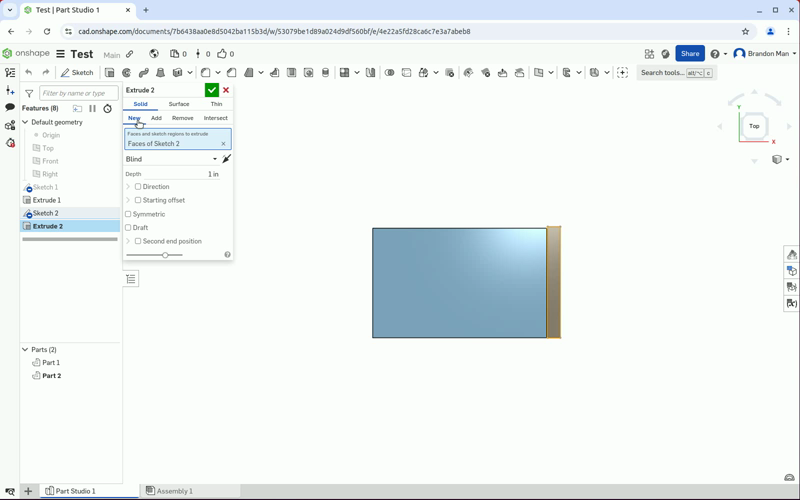
click(137, 120)
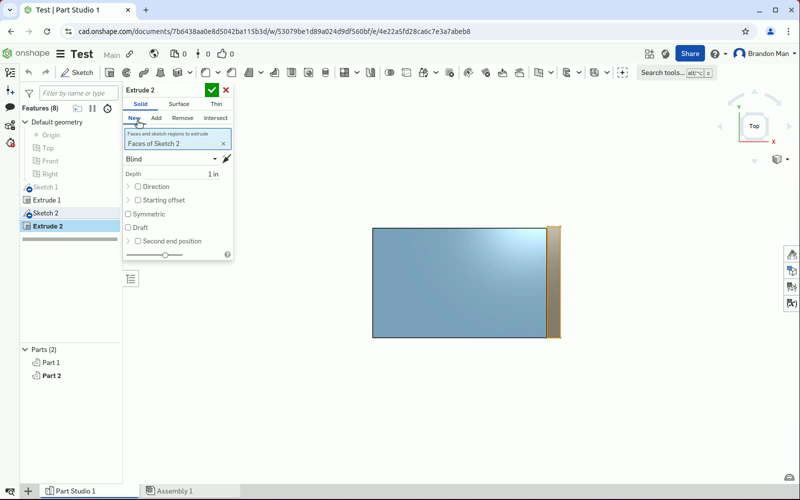
key(tab, 4)
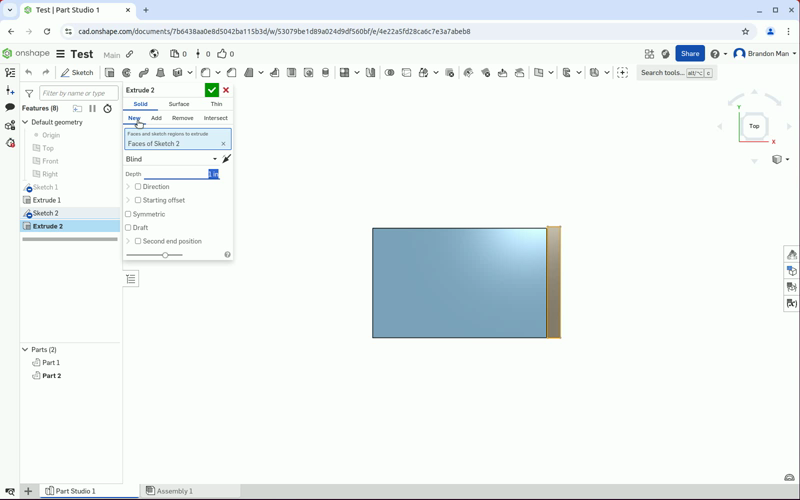
text(22.868)
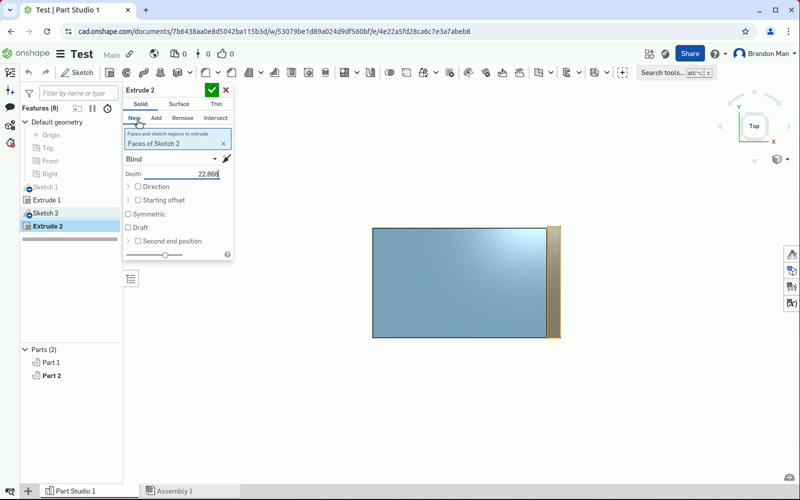
key(enter)
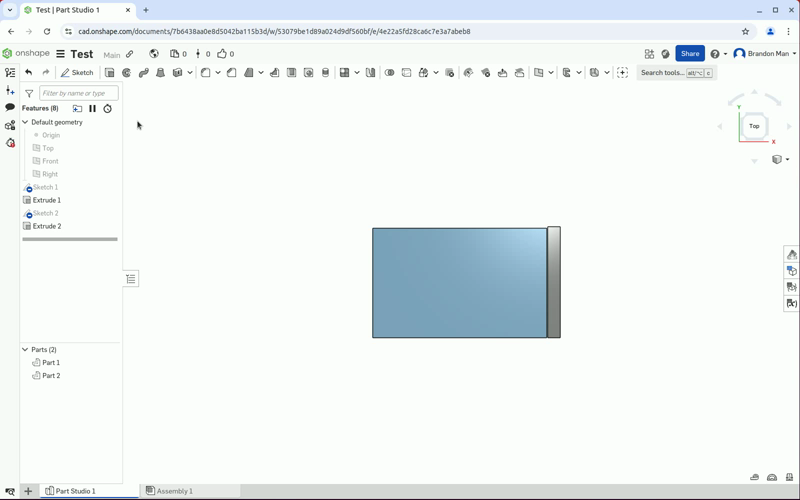
key(shift+h)
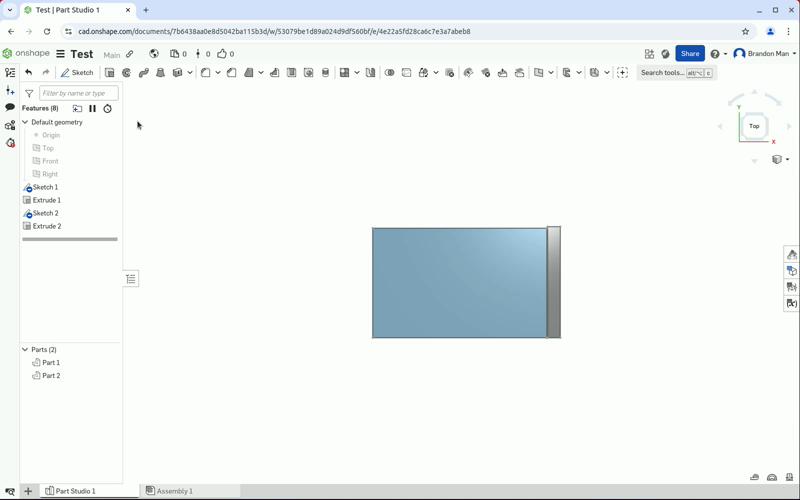
key(shift+h)
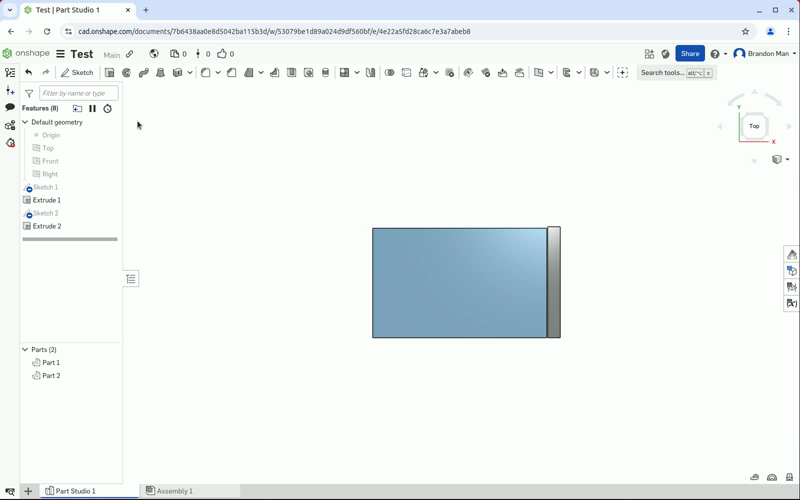
mouse_move(73, 189)
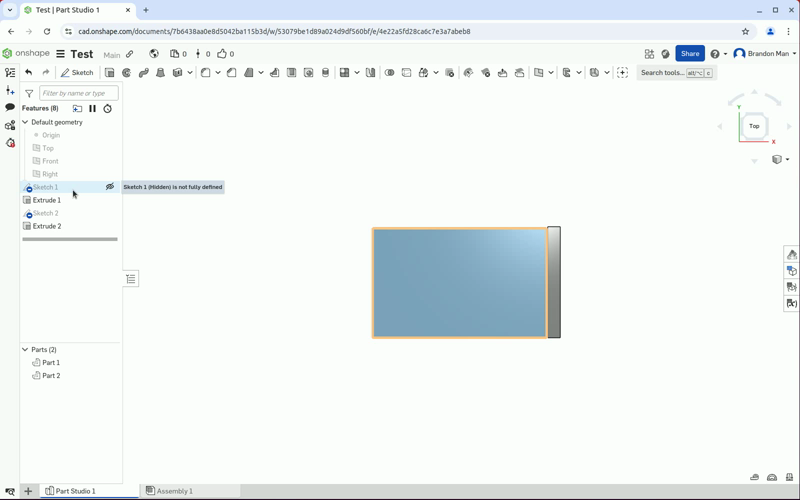
click(73, 189)
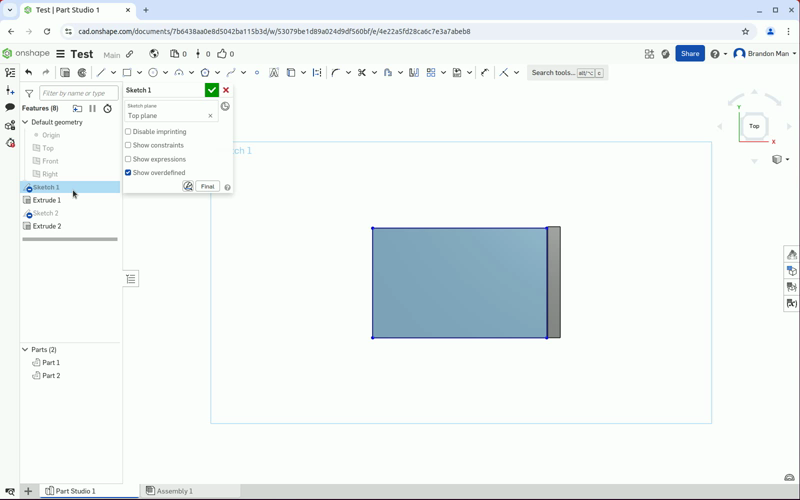
mouse_move(229, 92)
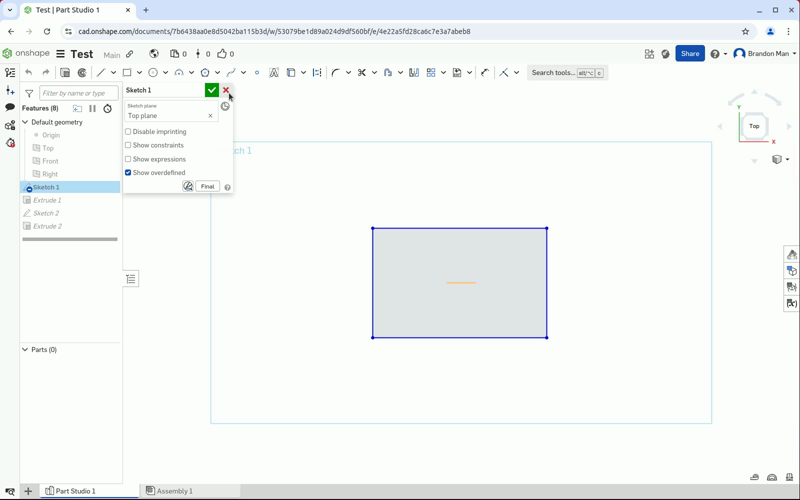
click(229, 92)
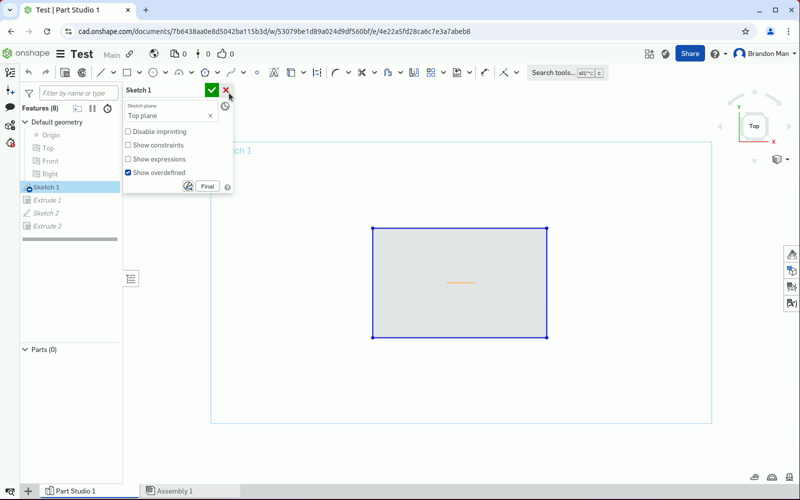
key(shift+s)
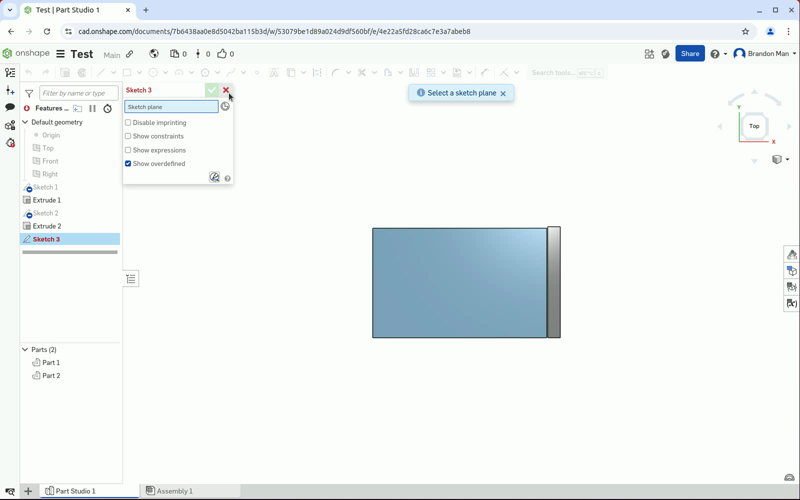
mouse_move(73, 150)
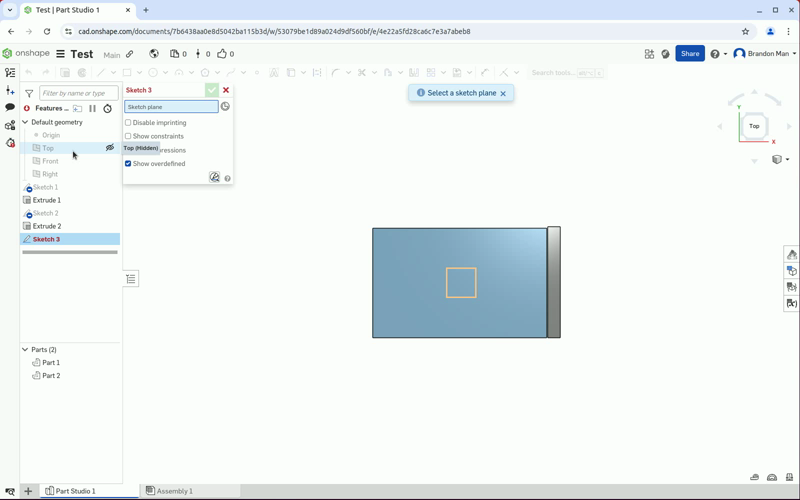
click(73, 150)
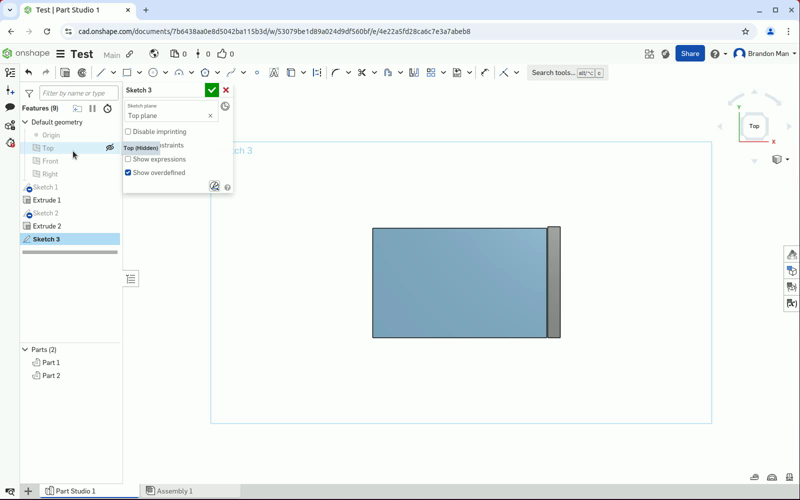
mouse_move(73, 352)
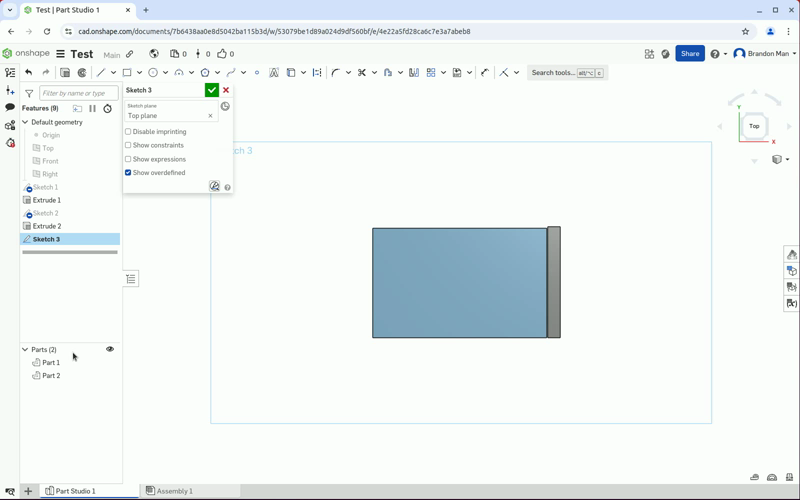
key(y)
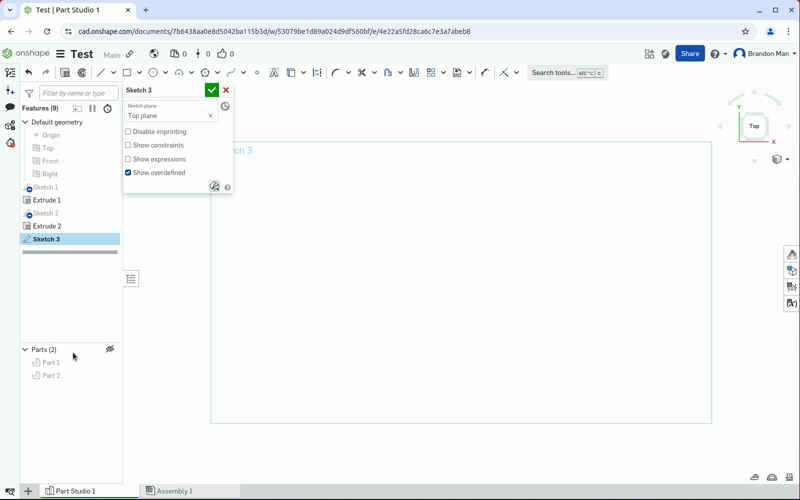
key(l)
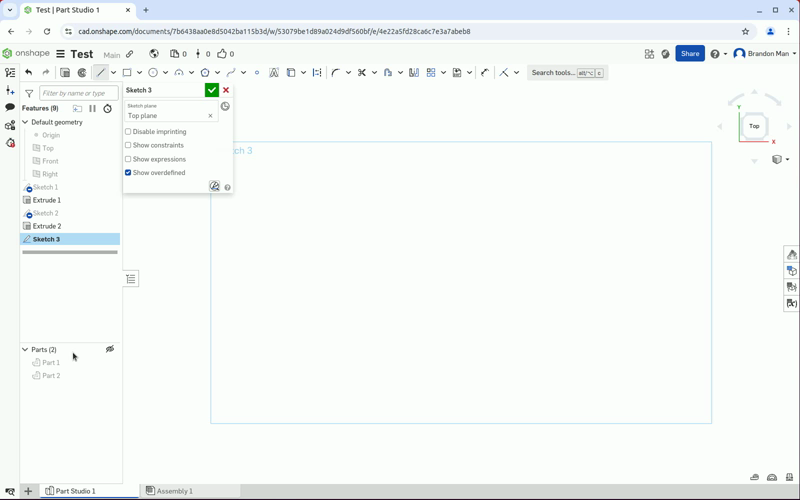
key_down(shift)
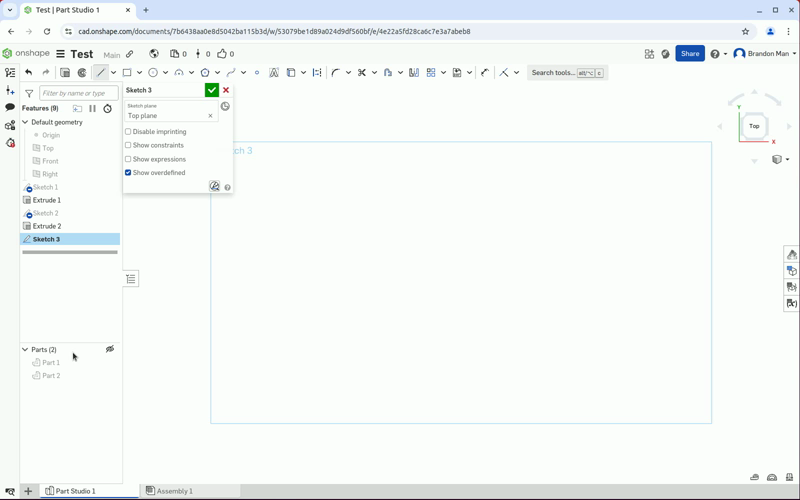
mouse_move(547, 337)
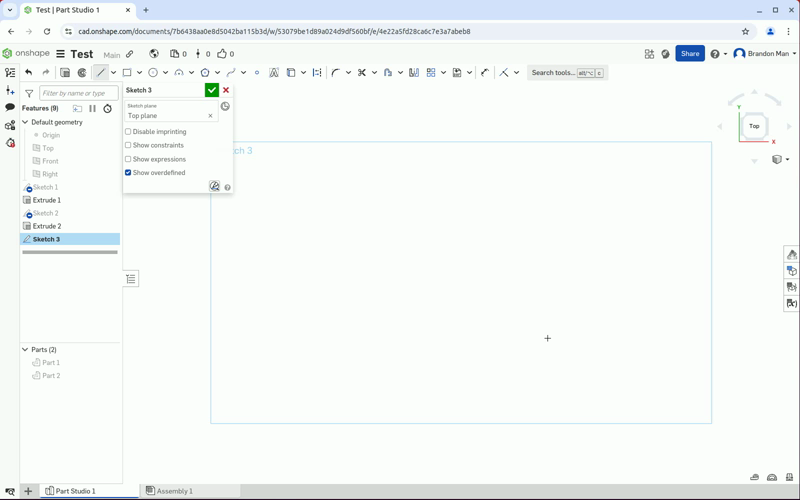
click(547, 337)
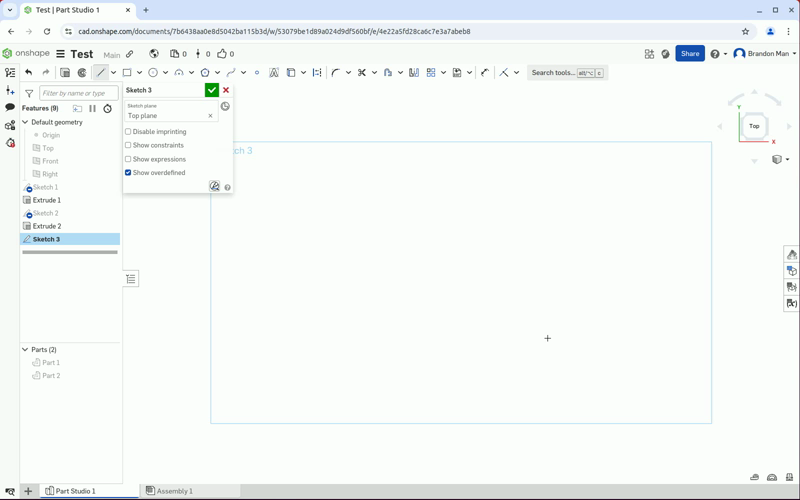
key_up(shift)
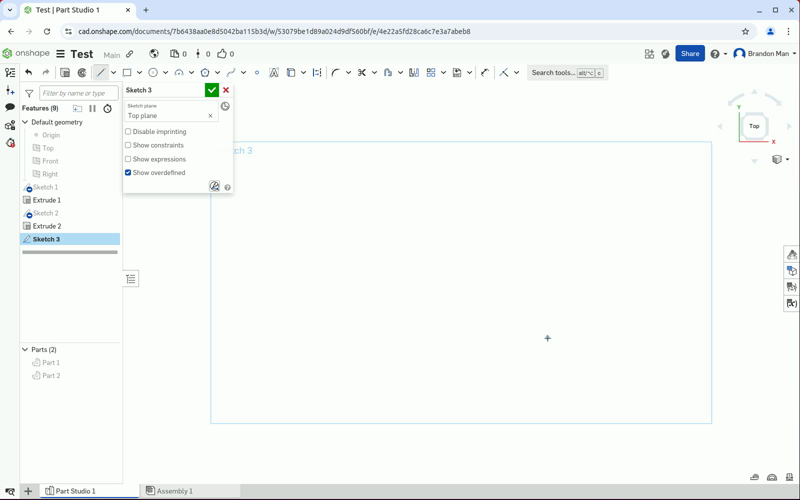
key_down(shift)
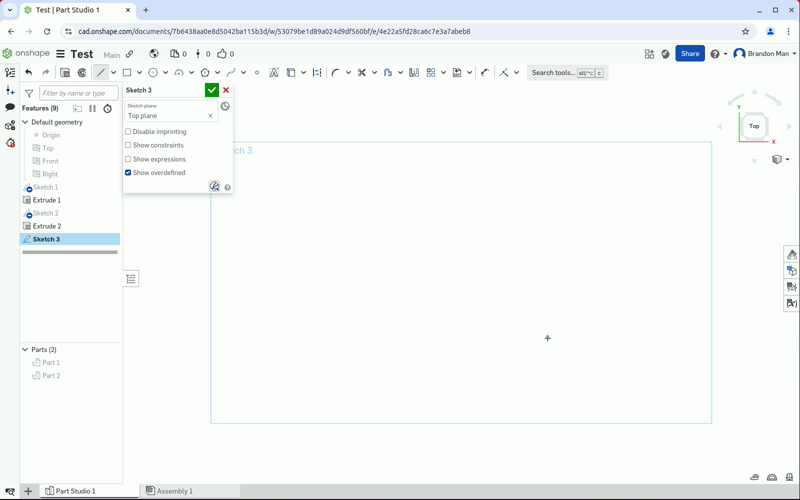
mouse_move(577, 337)
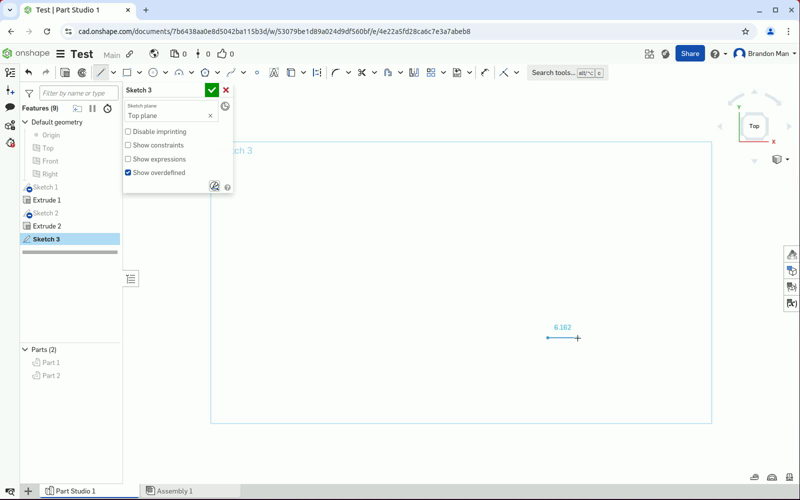
mouse_move(560, 337)
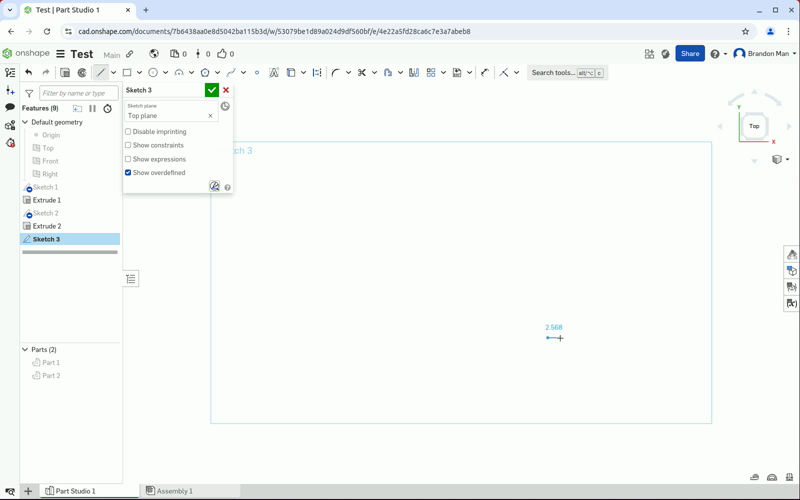
click(560, 337)
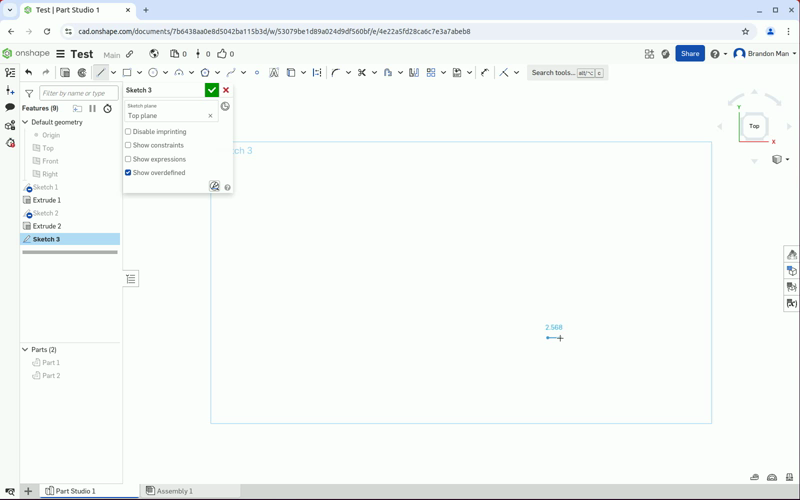
key_up(shift)
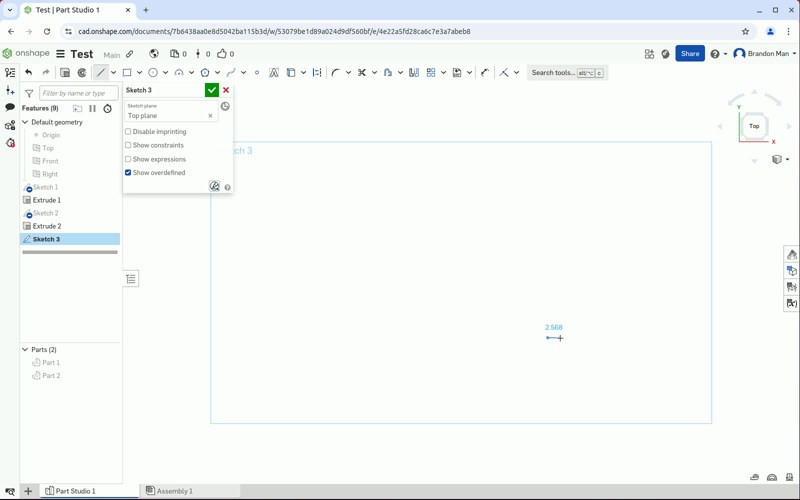
key_down(shift)
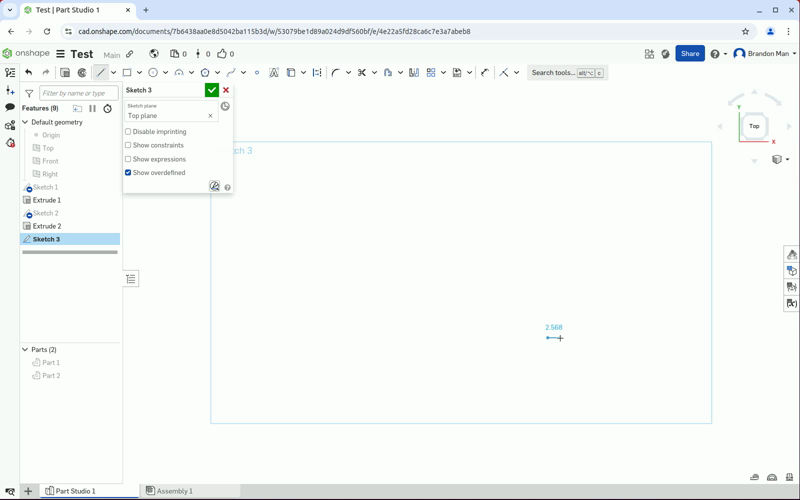
mouse_move(560, 226)
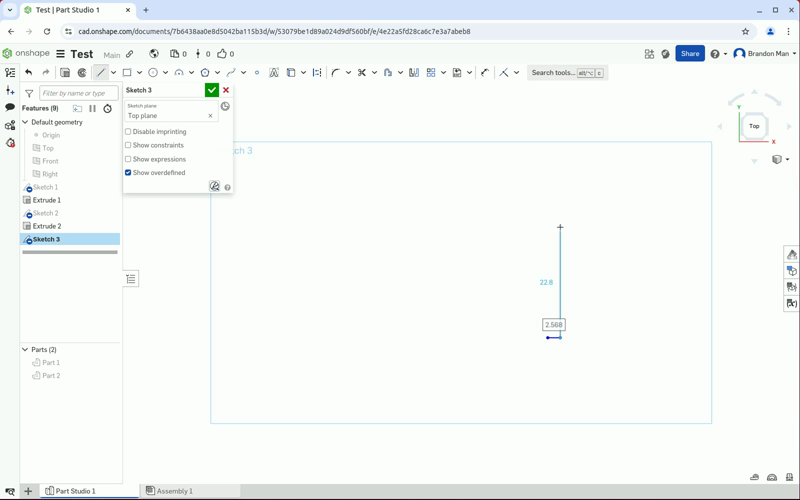
click(560, 226)
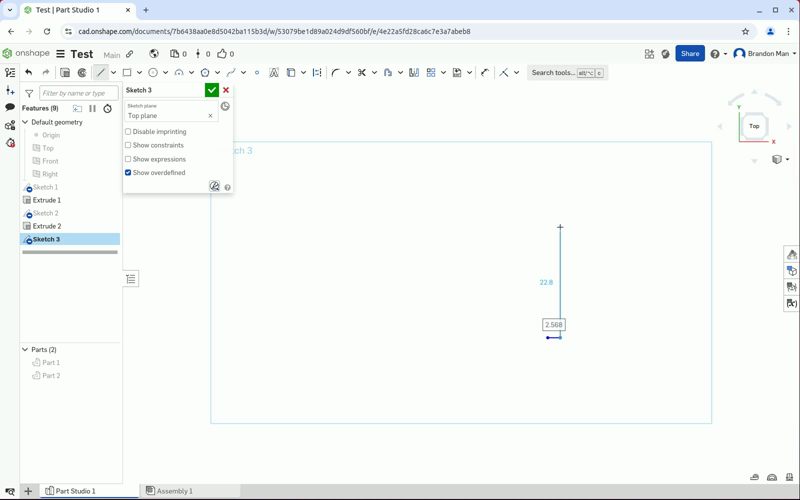
key_up(shift)
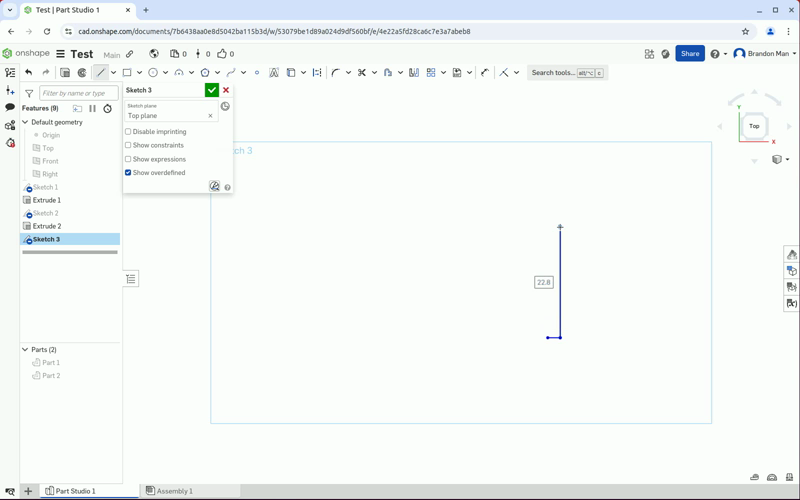
key_down(shift)
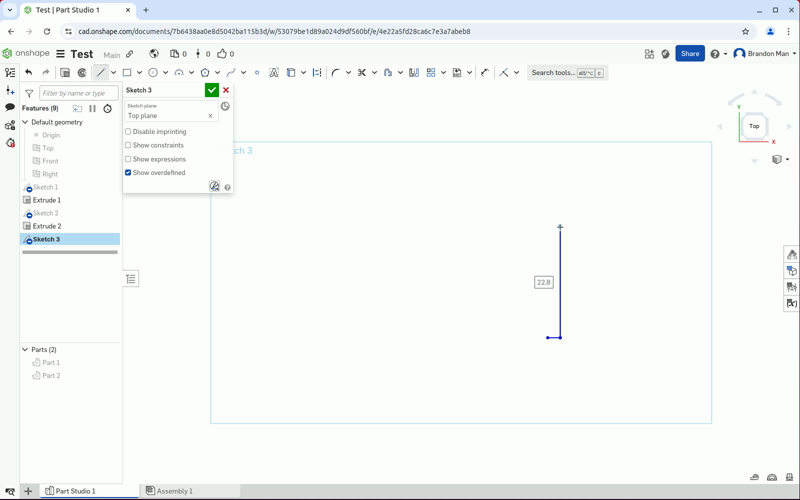
mouse_move(589, 226)
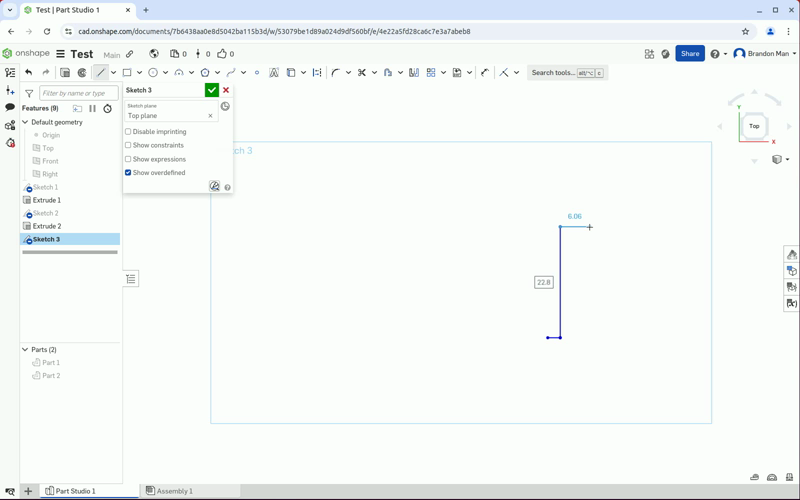
mouse_move(547, 226)
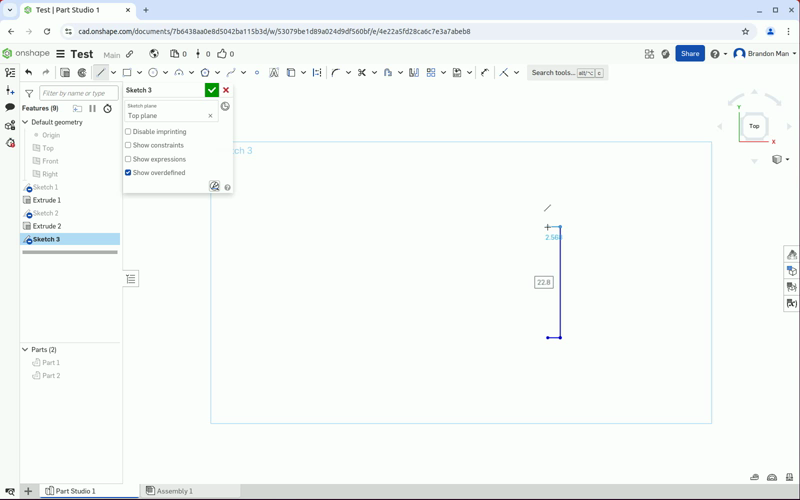
click(547, 226)
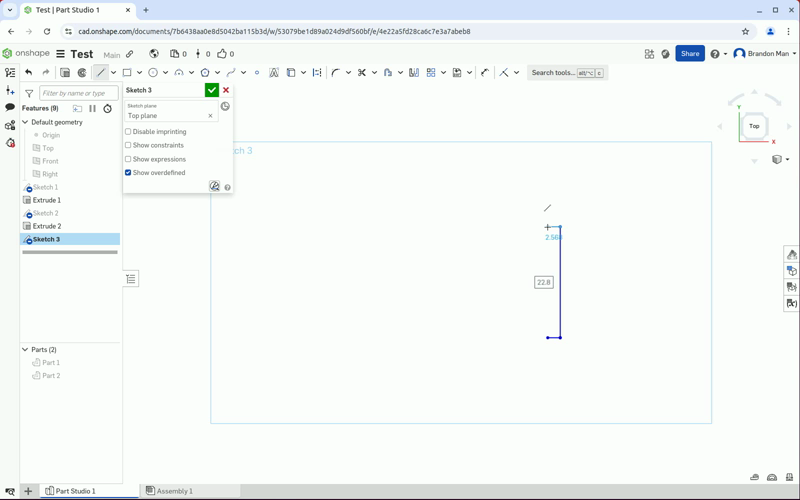
key_up(shift)
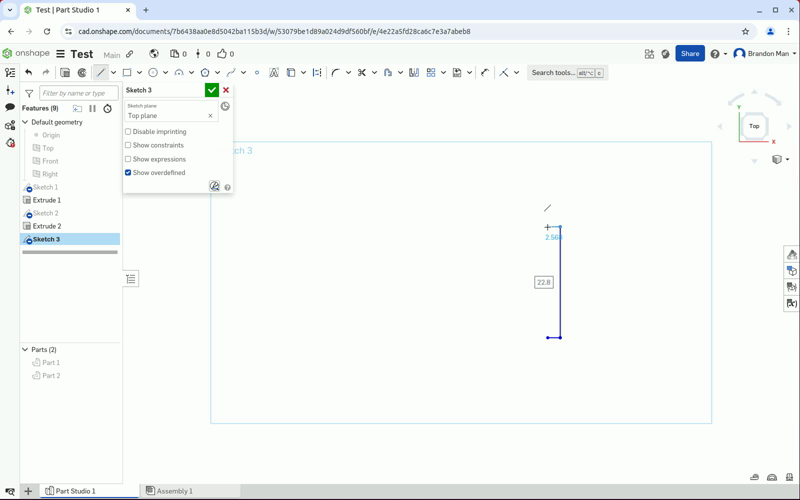
key_down(shift)
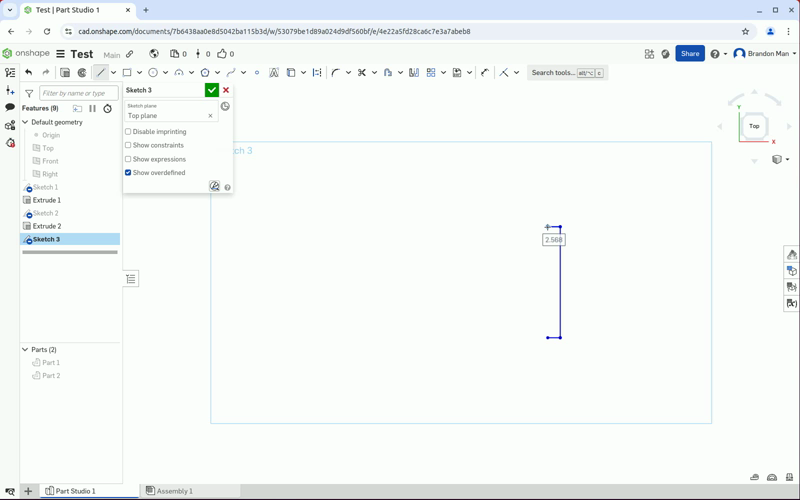
mouse_move(547, 337)
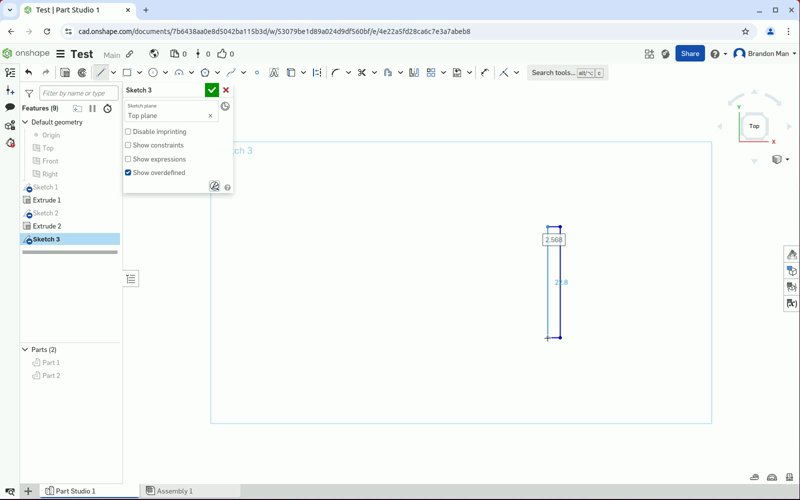
key_up(shift)
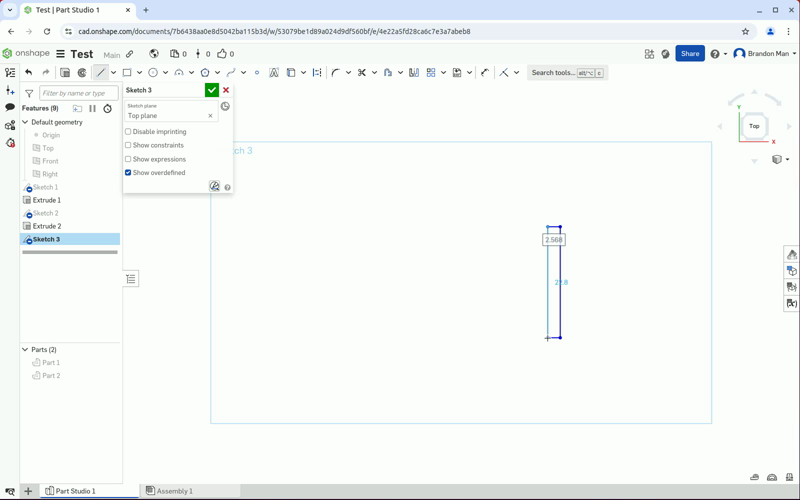
click(547, 337)
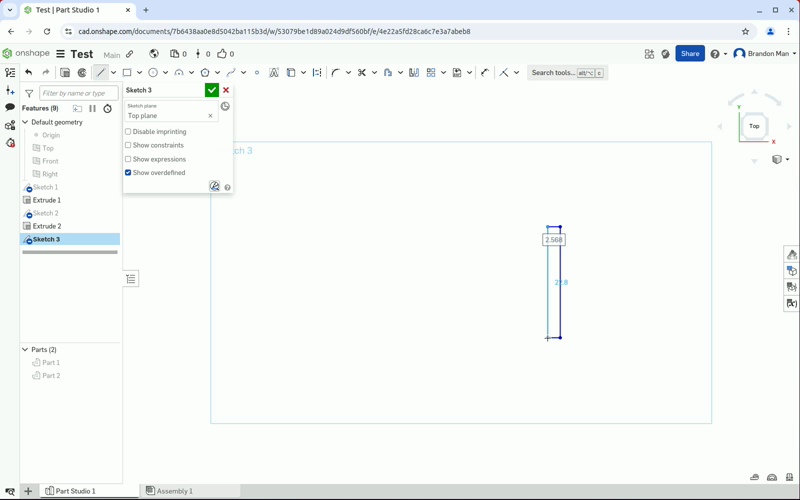
key(esc)
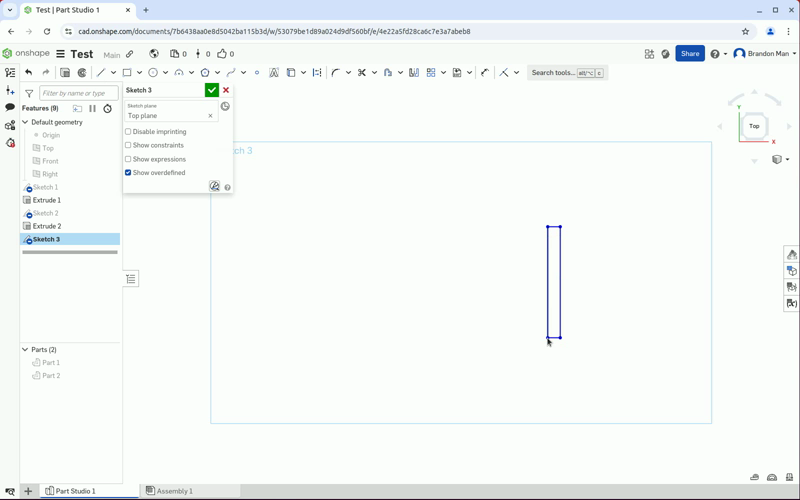
mouse_move(554, 248)
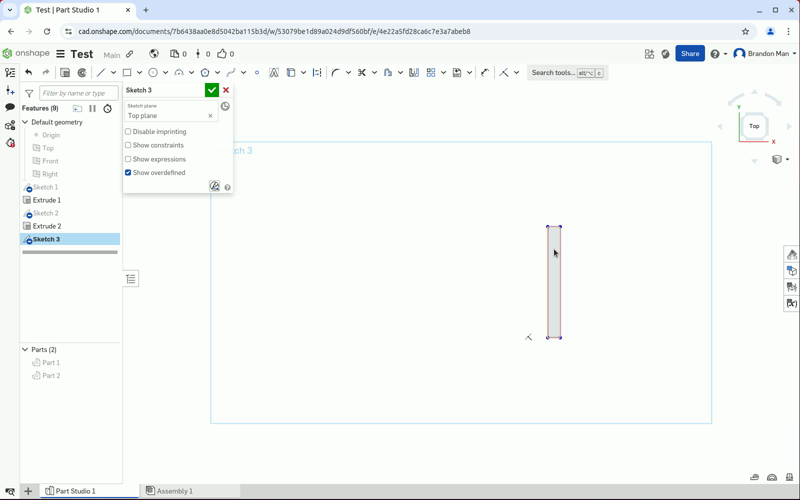
scroll(6)
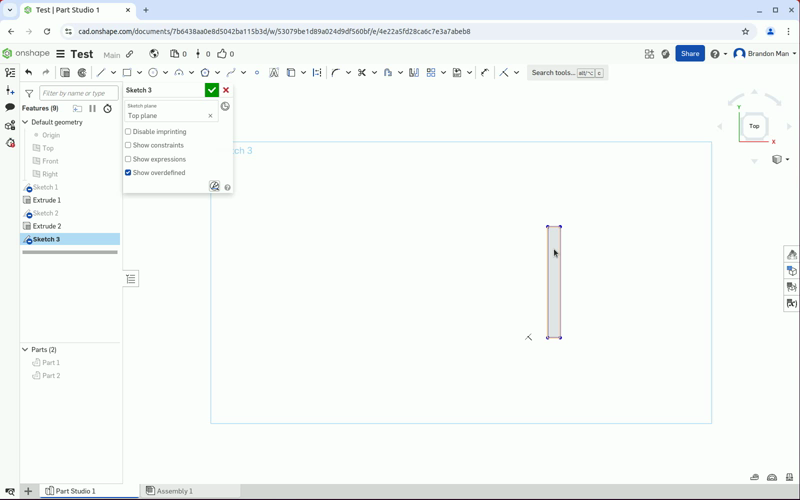
scroll(6)
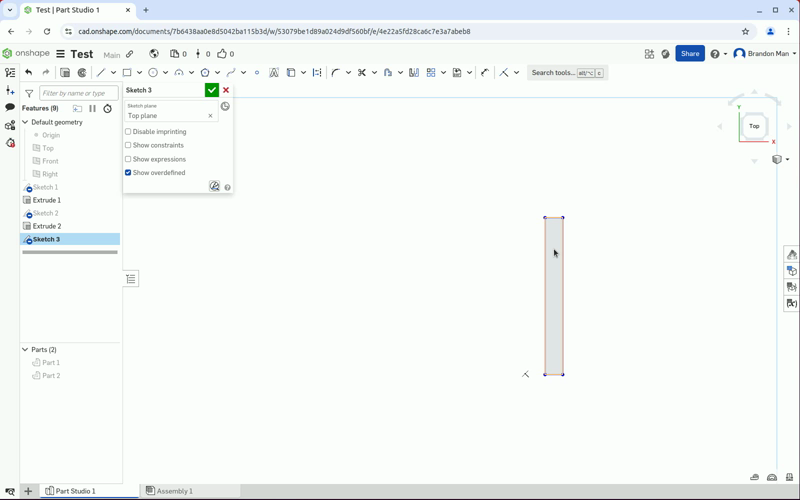
scroll(6)
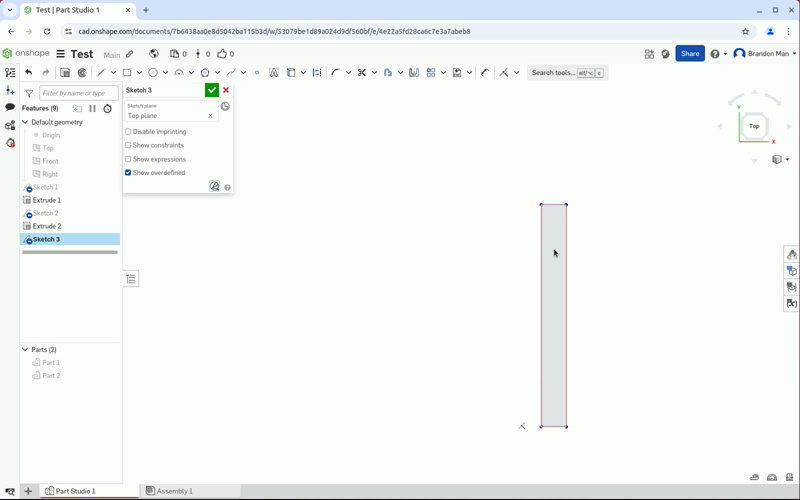
scroll(6)
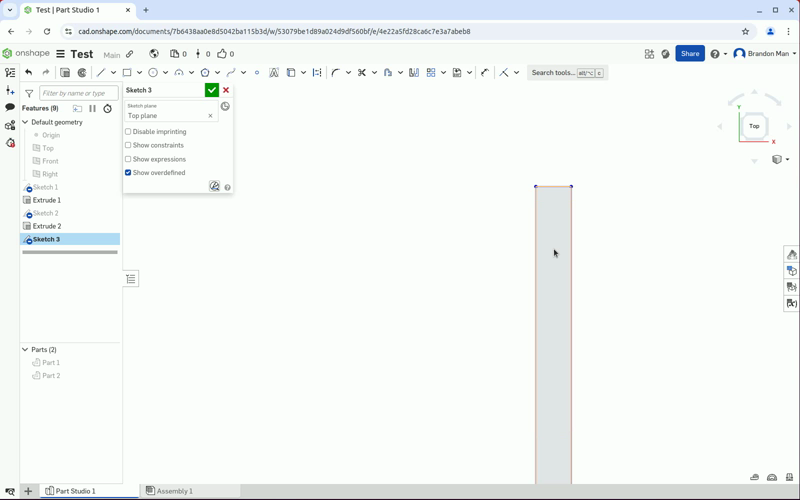
scroll(6)
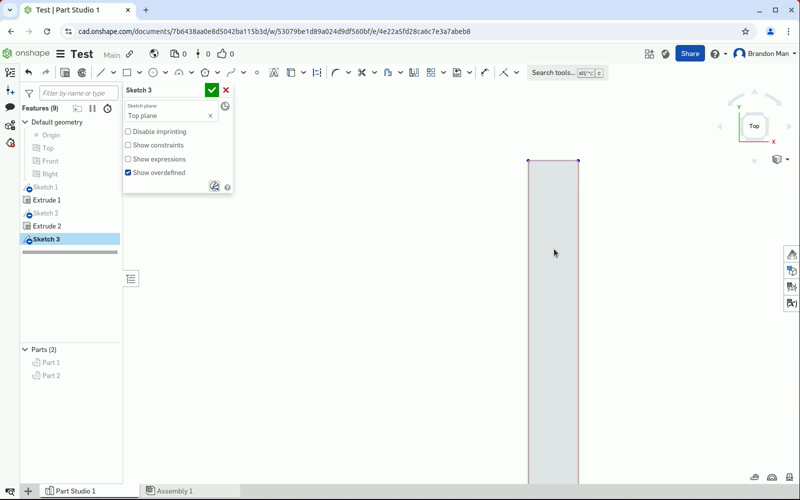
scroll(6)
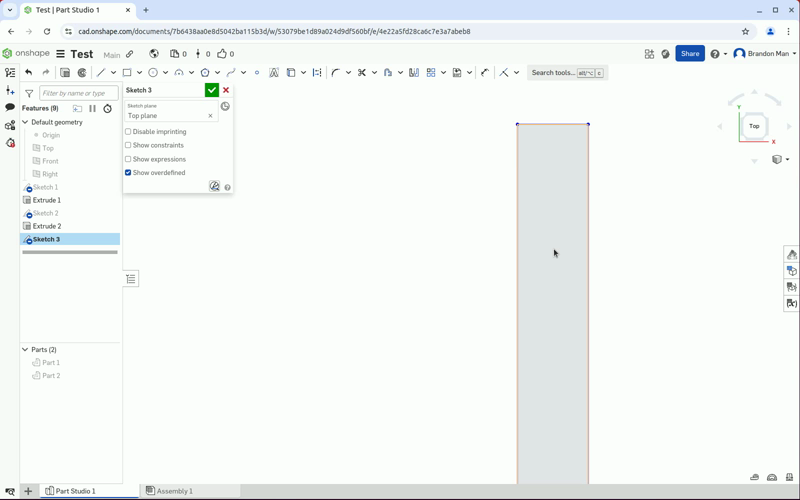
scroll(6)
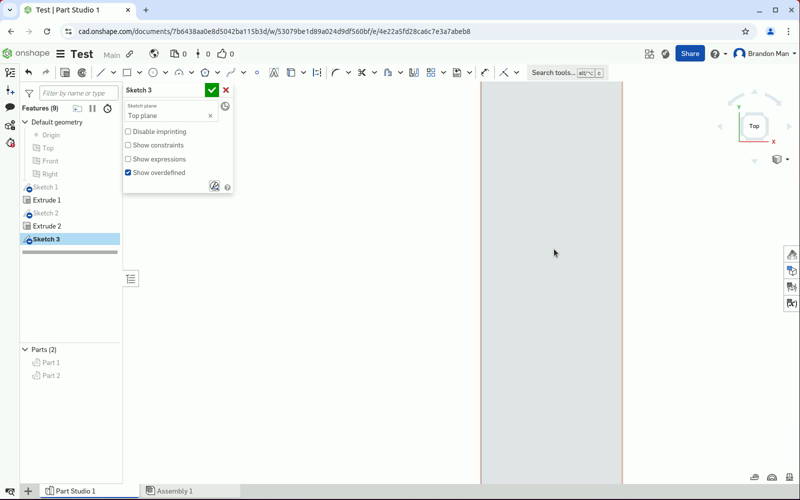
click(554, 248)
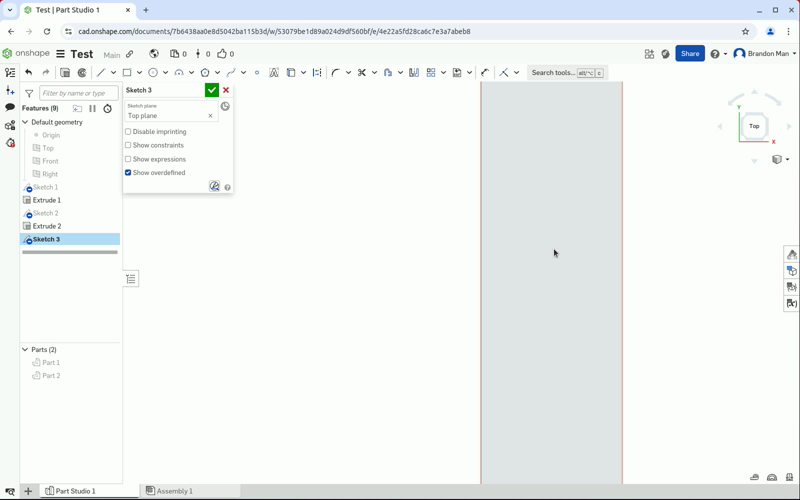
scroll(-6)
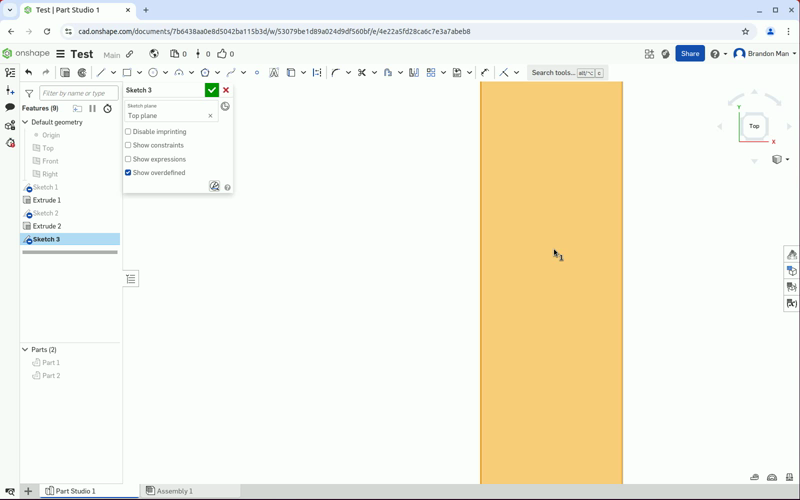
scroll(-6)
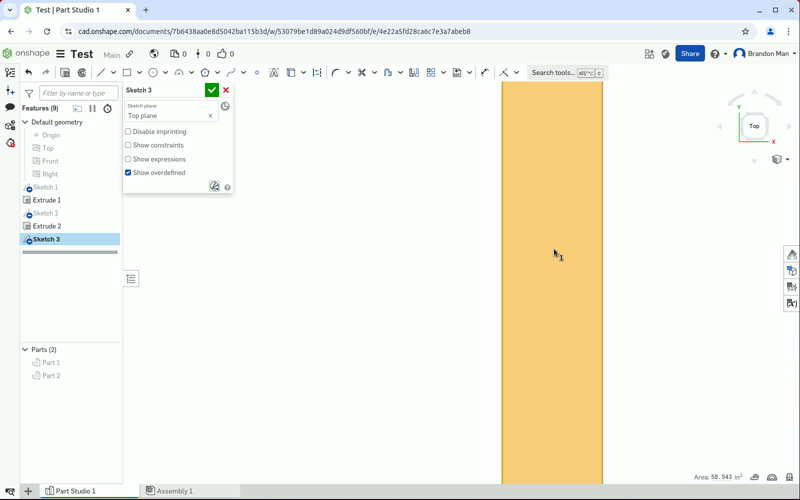
scroll(-6)
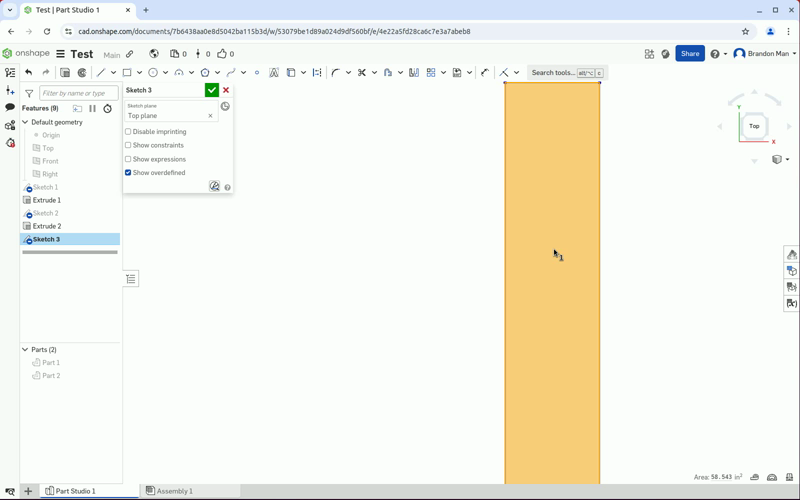
scroll(-6)
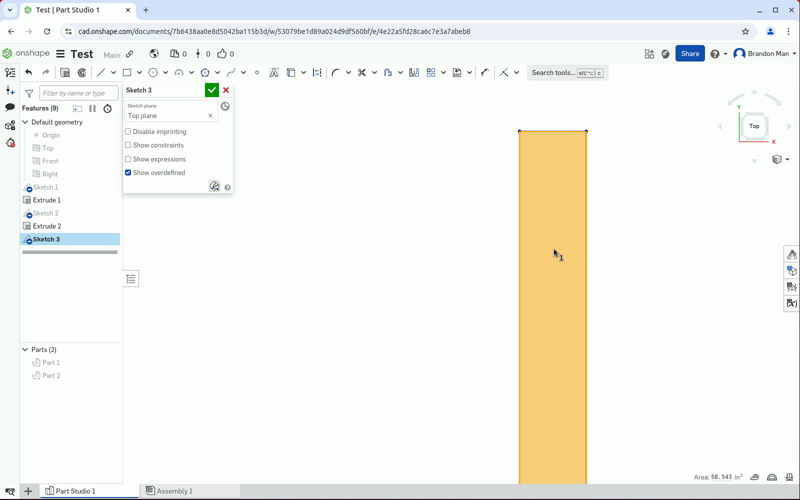
scroll(-6)
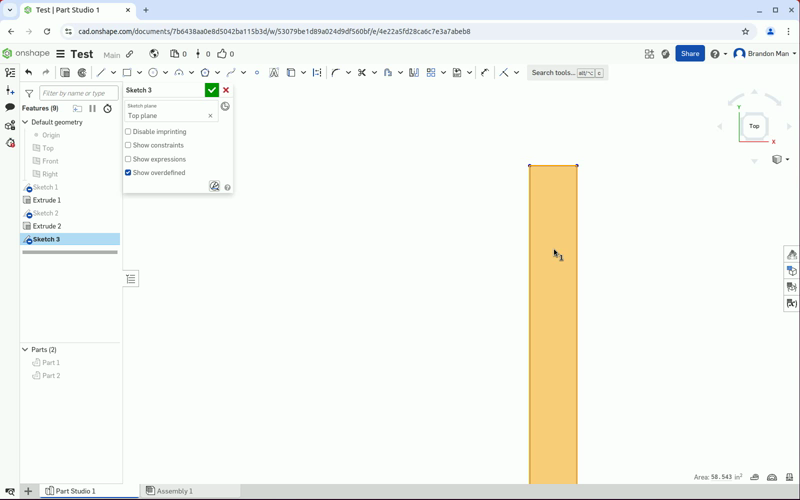
scroll(-6)
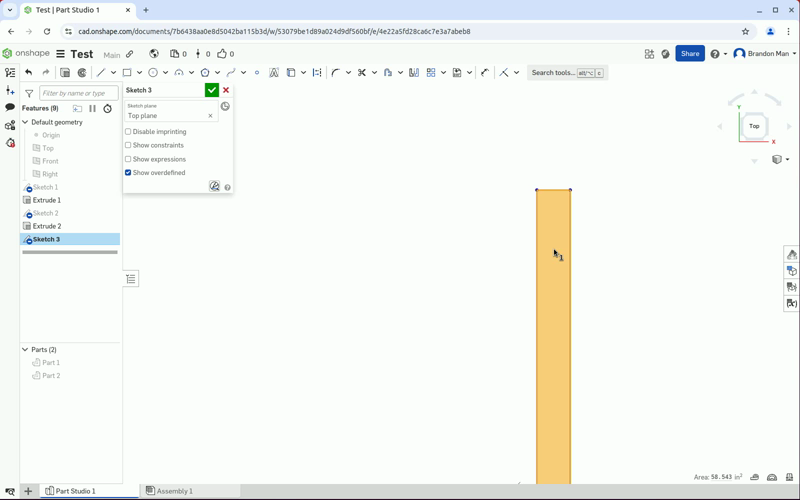
scroll(-6)
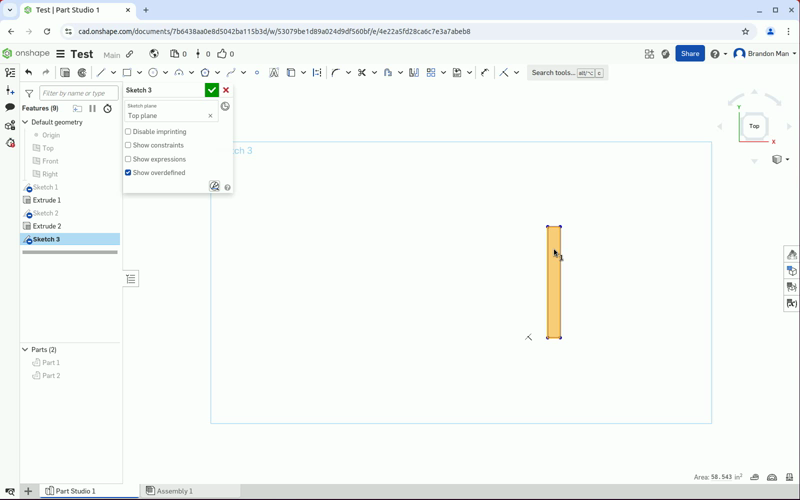
mouse_move(73, 352)
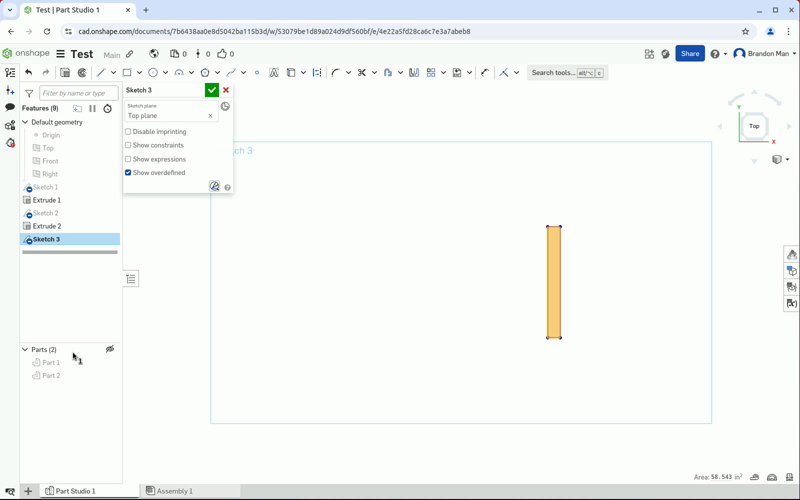
key(shift+y)
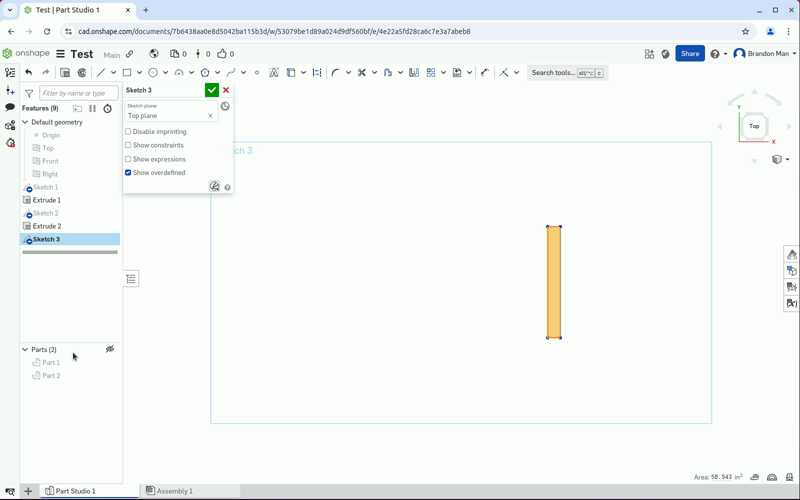
key(shift+e)
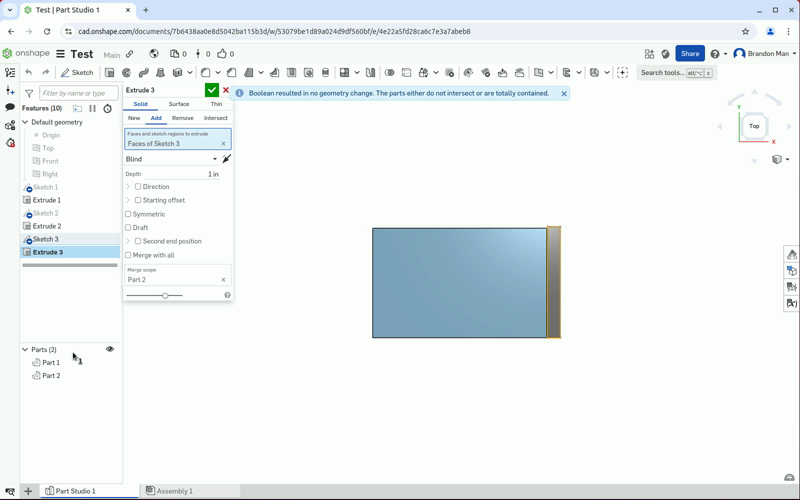
mouse_move(143, 106)
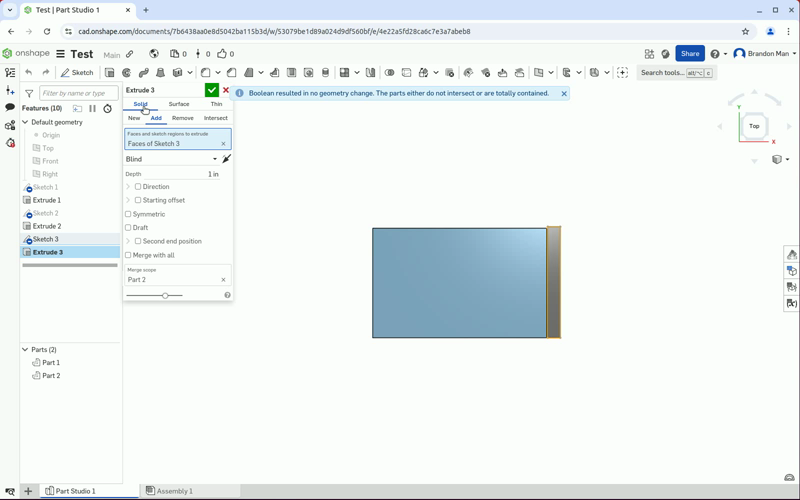
click(143, 106)
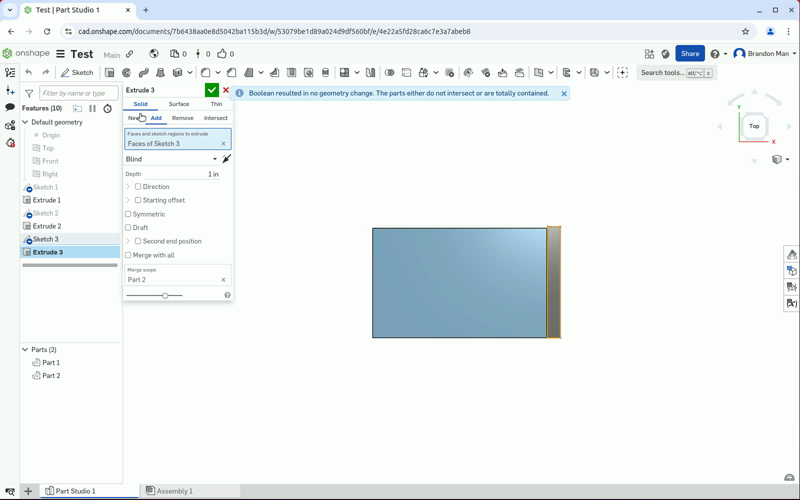
mouse_move(137, 120)
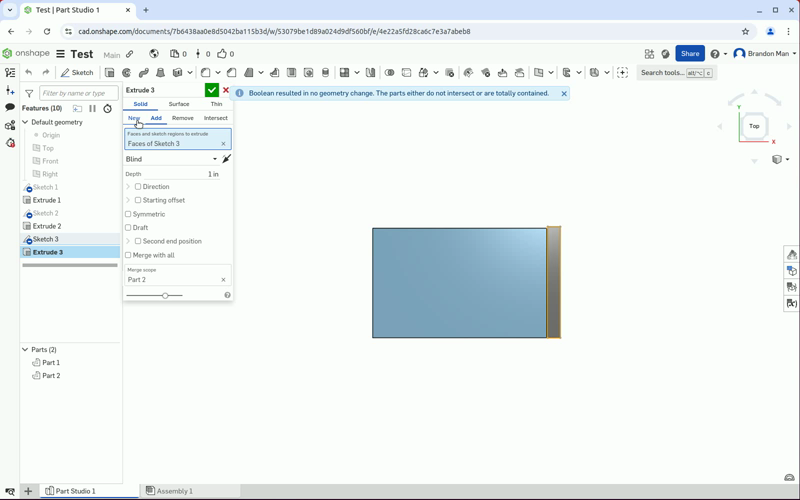
click(137, 120)
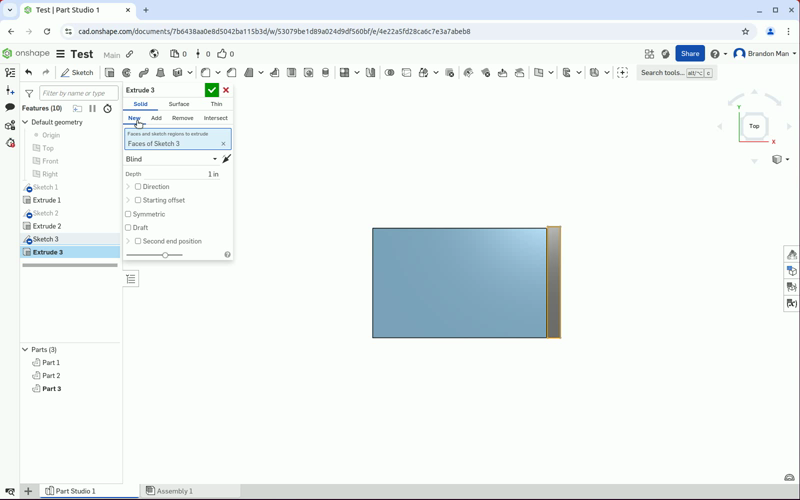
key(tab, 4)
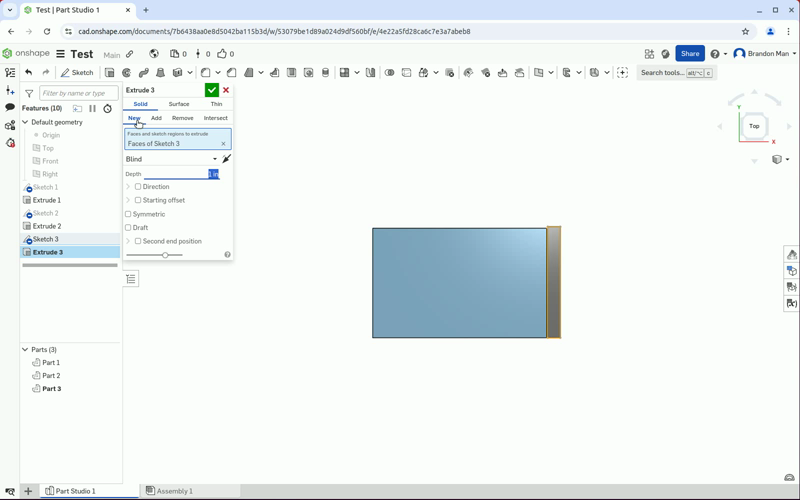
text(12.998)
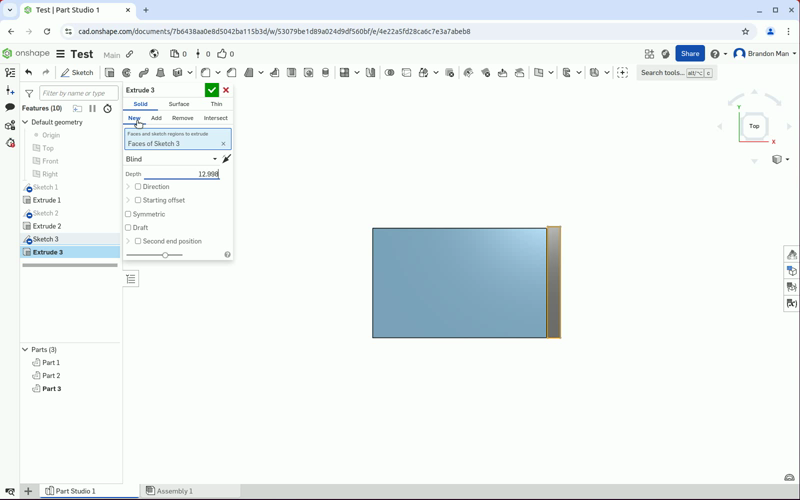
key(enter)
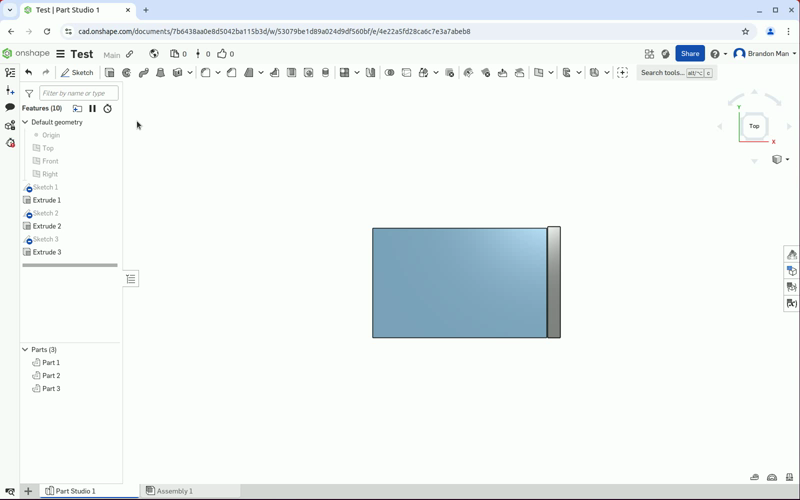
key(shift+h)
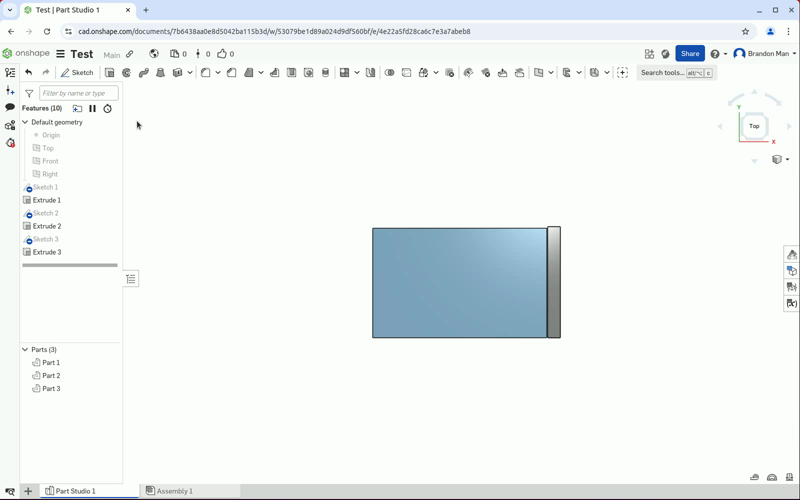
key(shift+h)
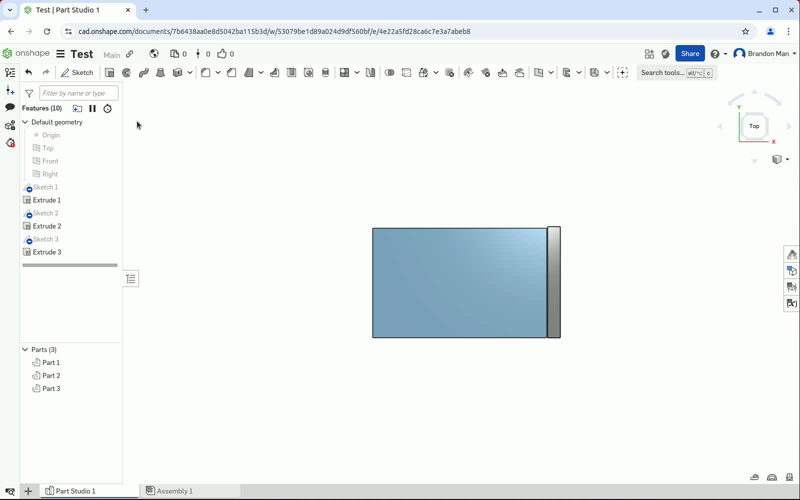
mouse_move(73, 189)
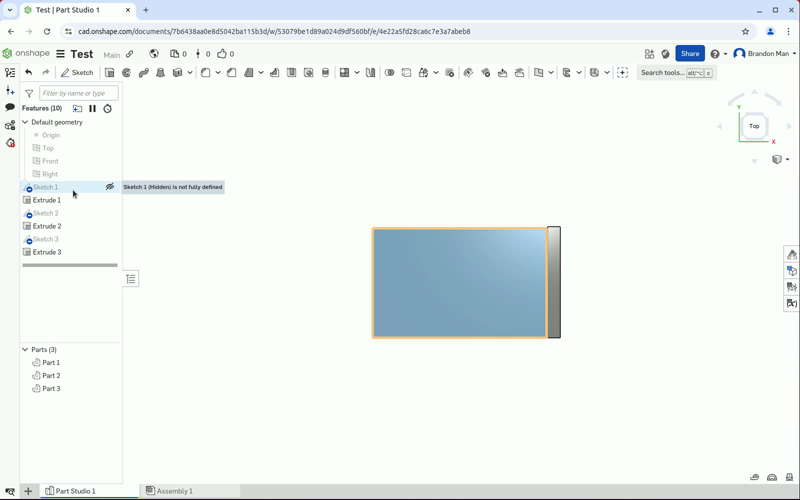
click(73, 189)
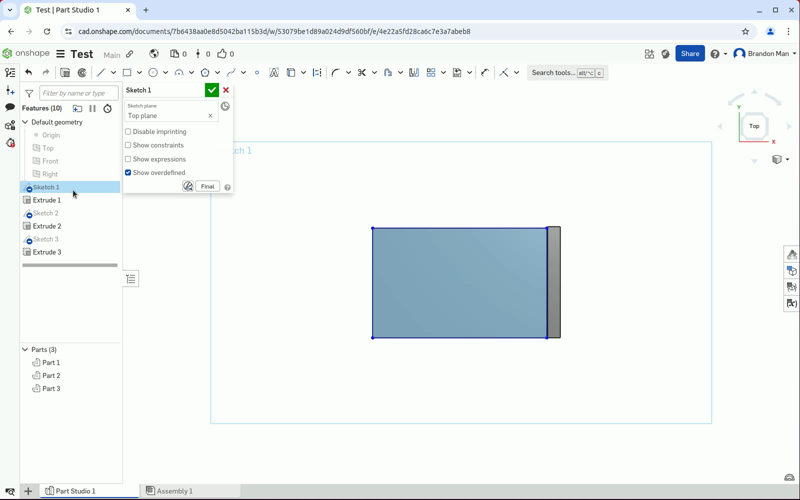
mouse_move(229, 92)
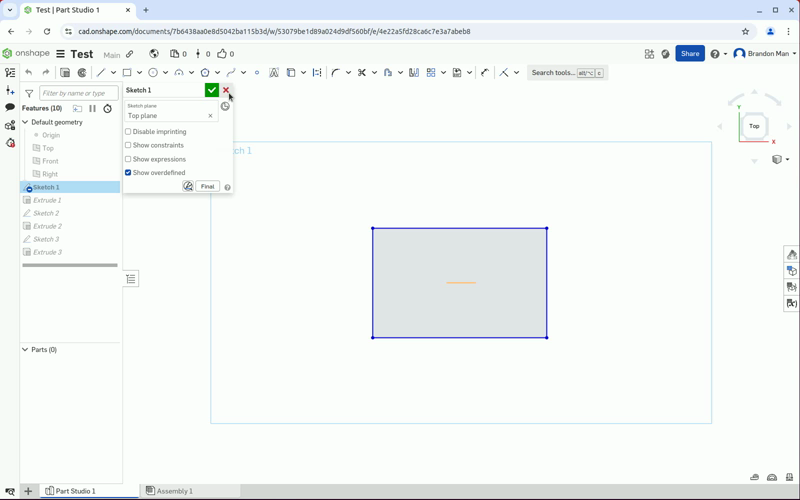
click(229, 92)
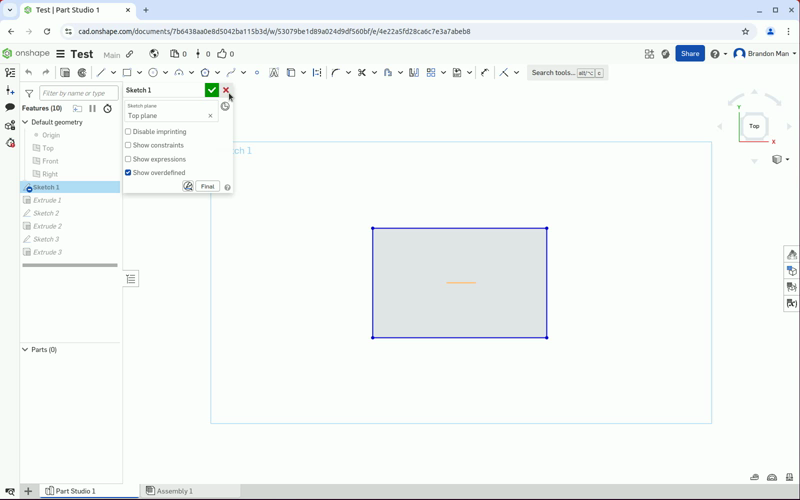
key(shift+s)
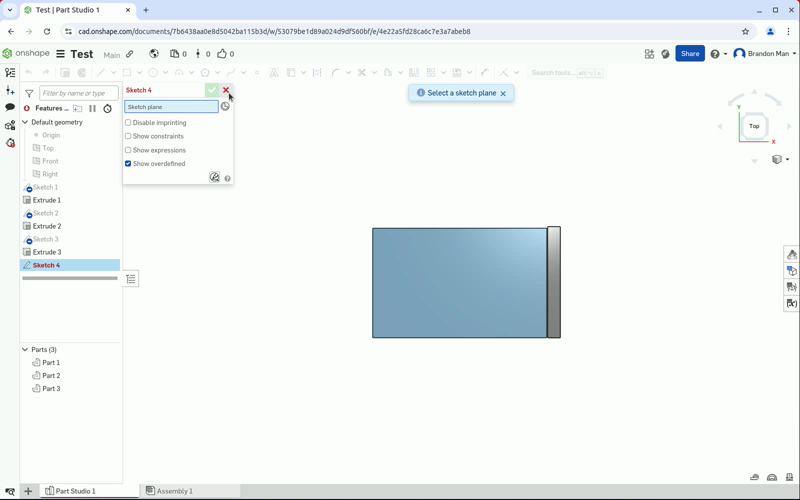
mouse_move(73, 150)
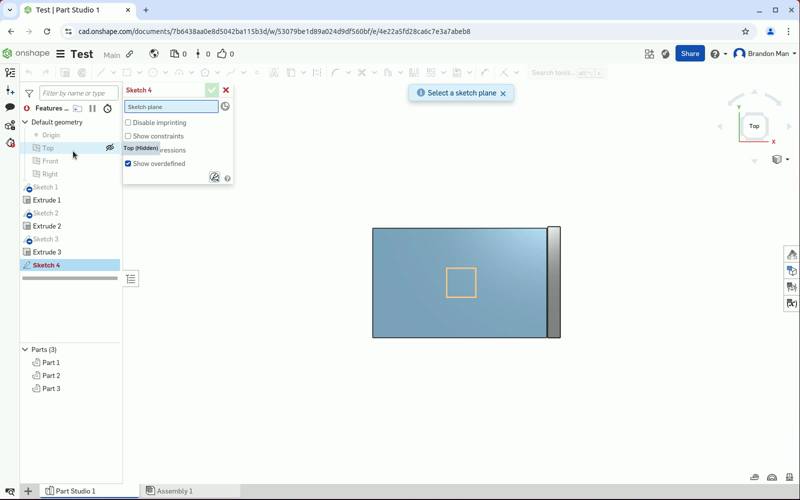
click(73, 150)
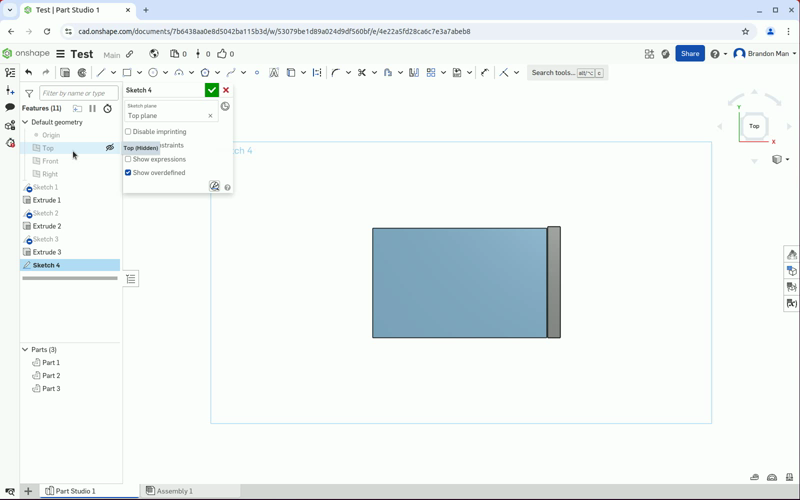
mouse_move(73, 352)
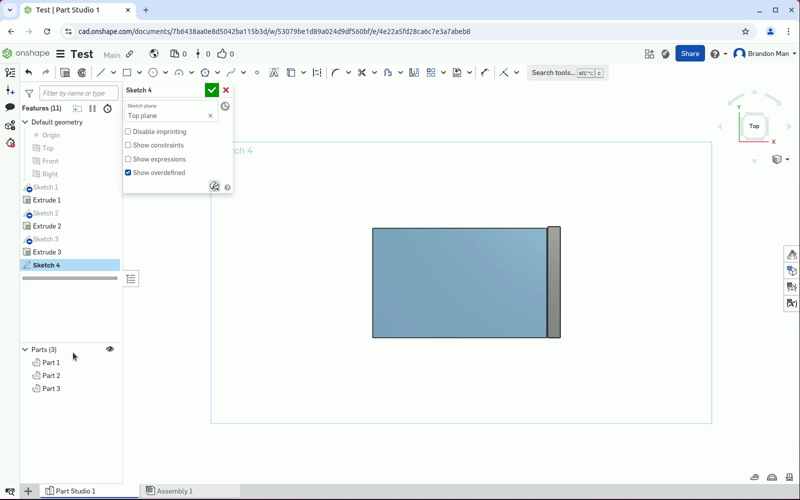
key(y)
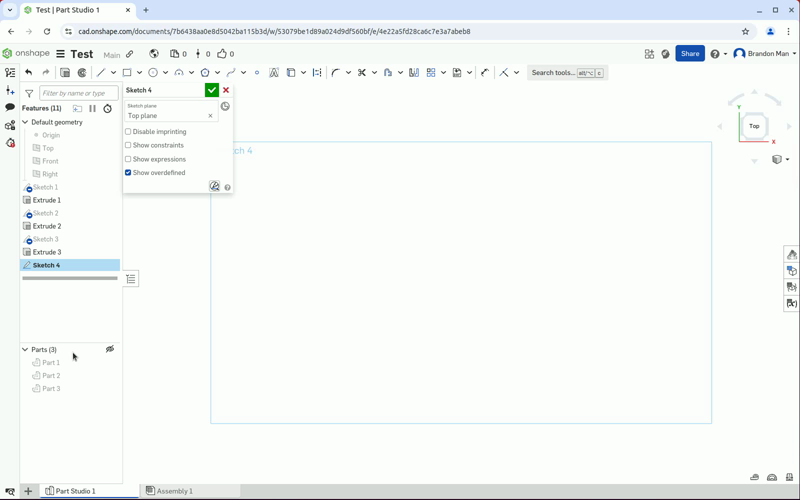
key(l)
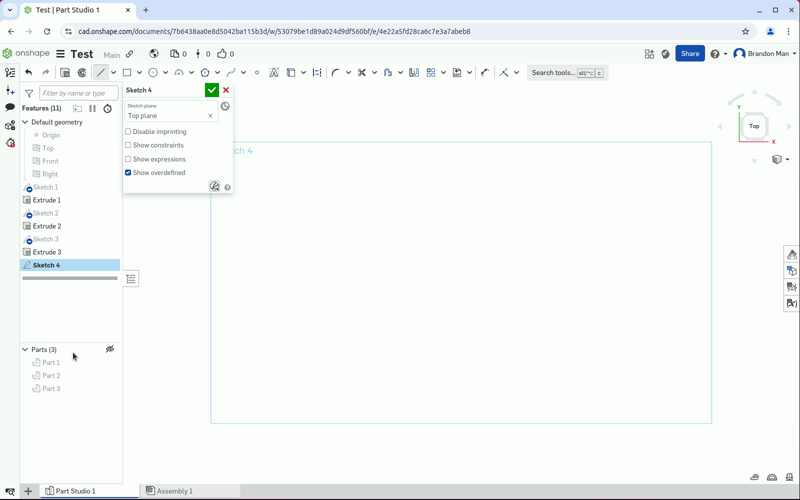
key_down(shift)
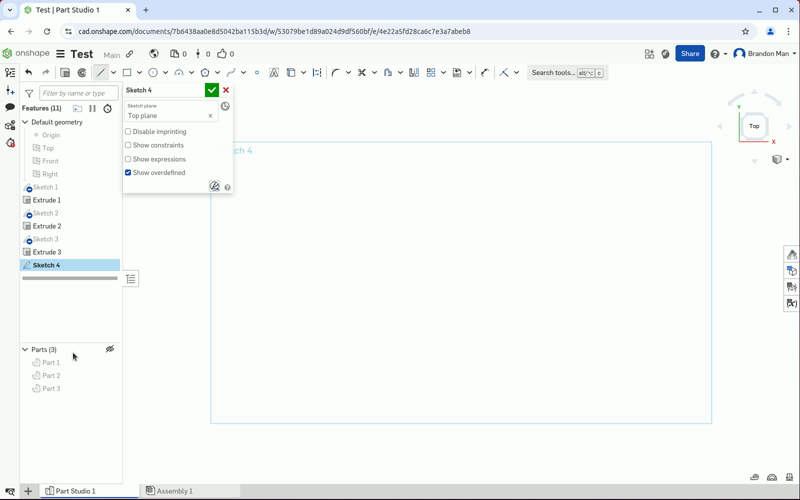
mouse_move(479, 337)
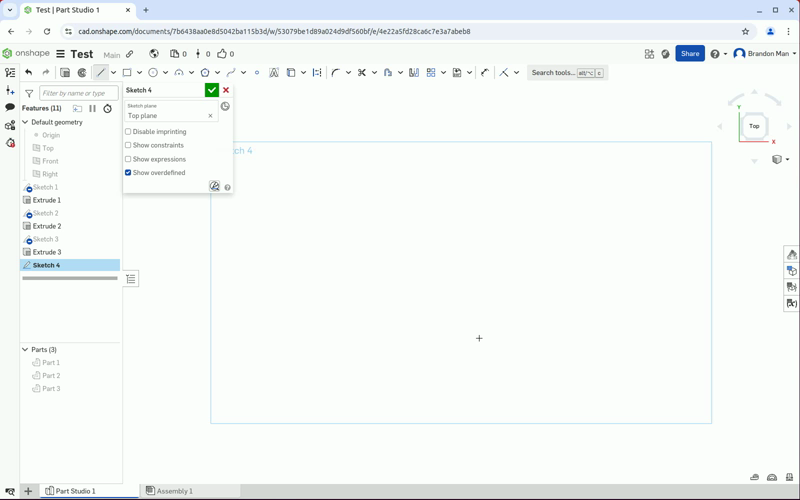
click(479, 337)
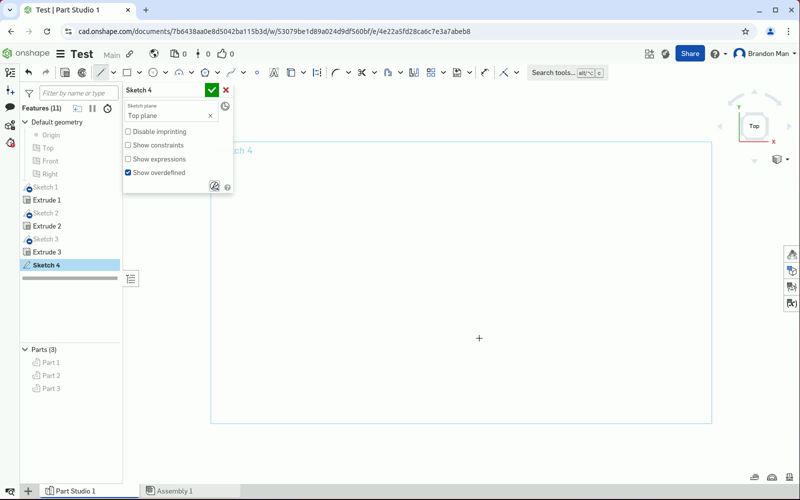
key_up(shift)
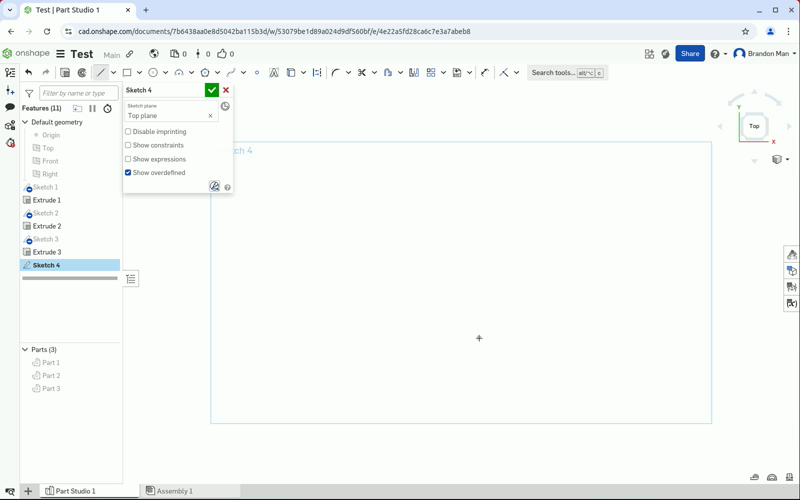
key_down(shift)
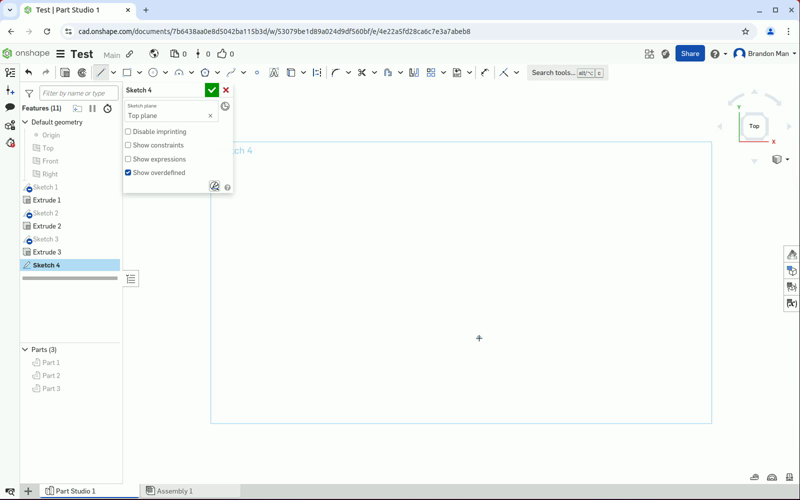
mouse_move(509, 337)
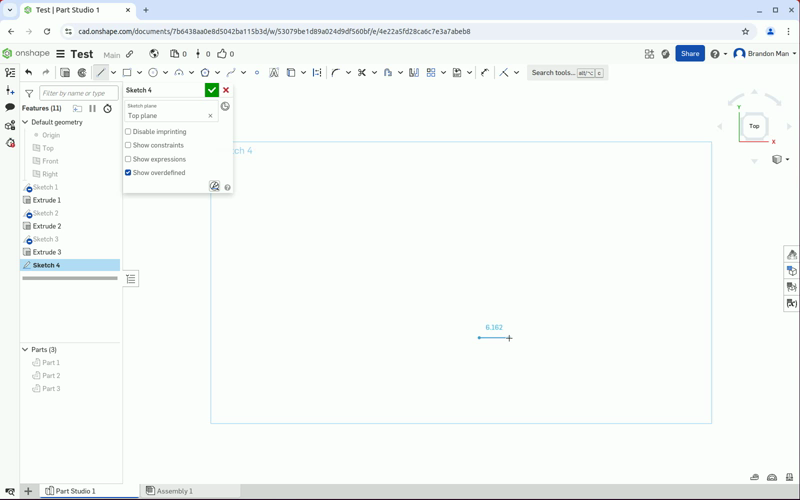
mouse_move(493, 337)
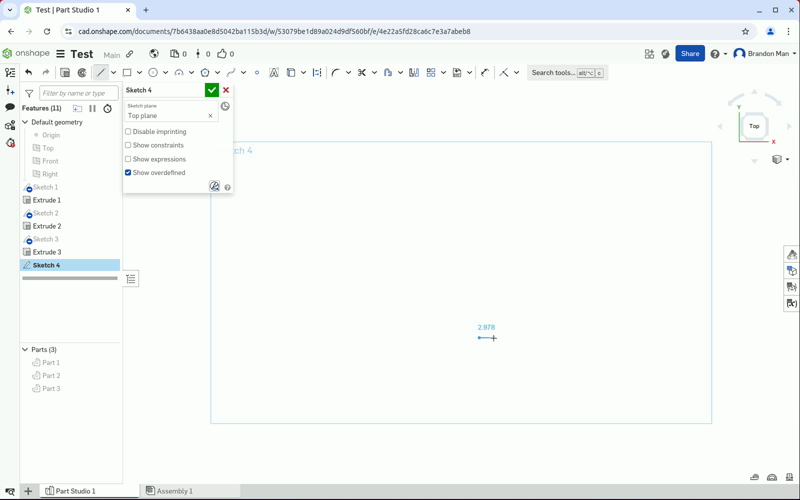
click(493, 337)
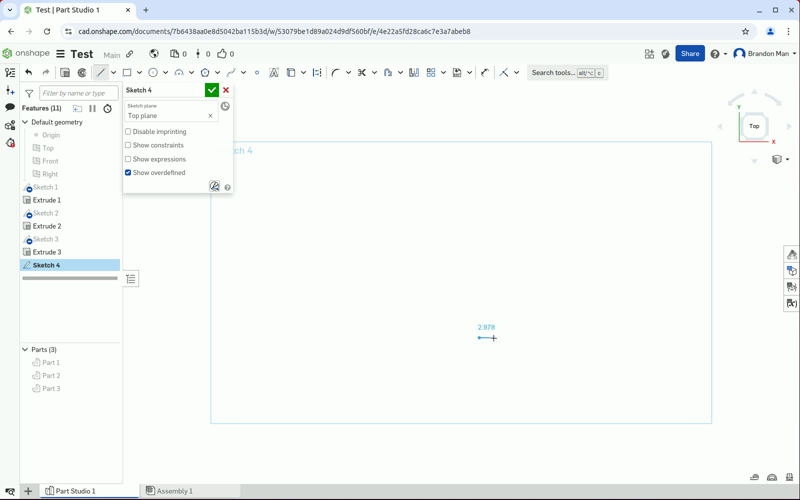
key_up(shift)
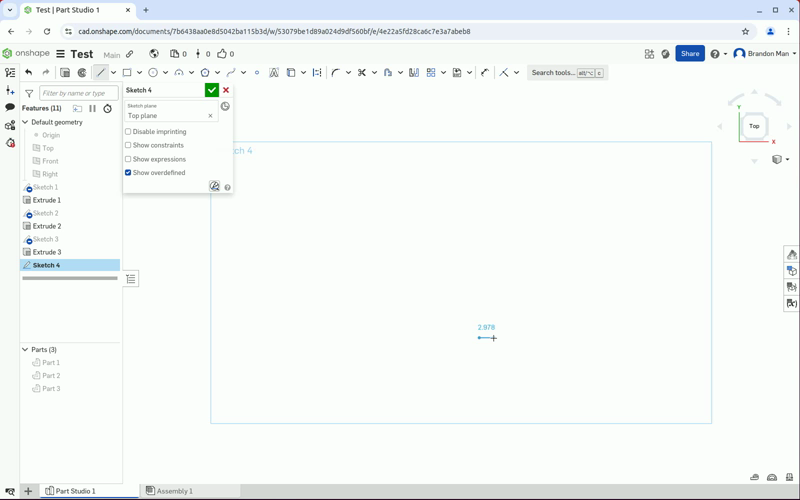
key_down(shift)
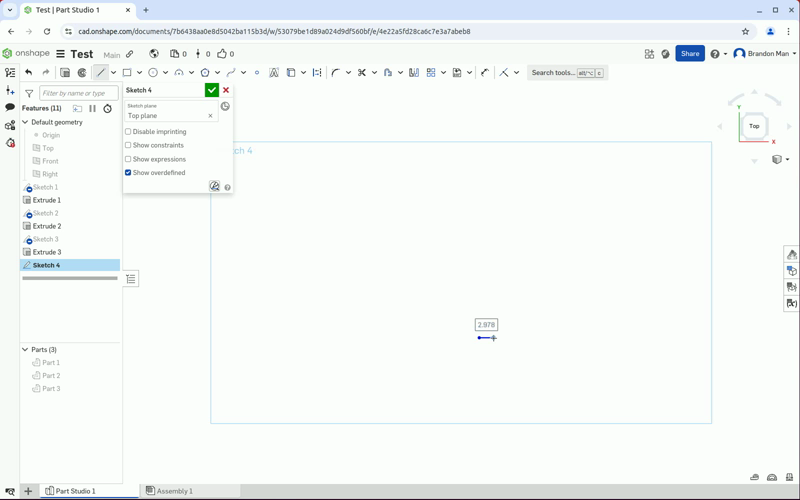
mouse_move(523, 337)
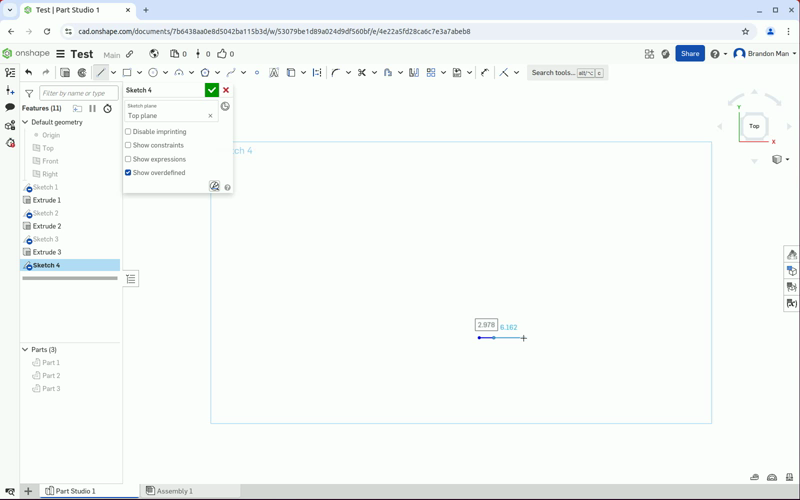
mouse_move(493, 324)
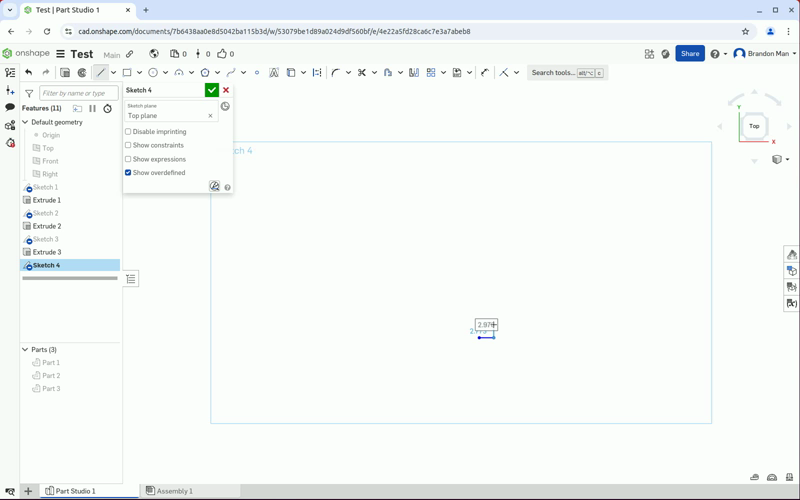
click(493, 324)
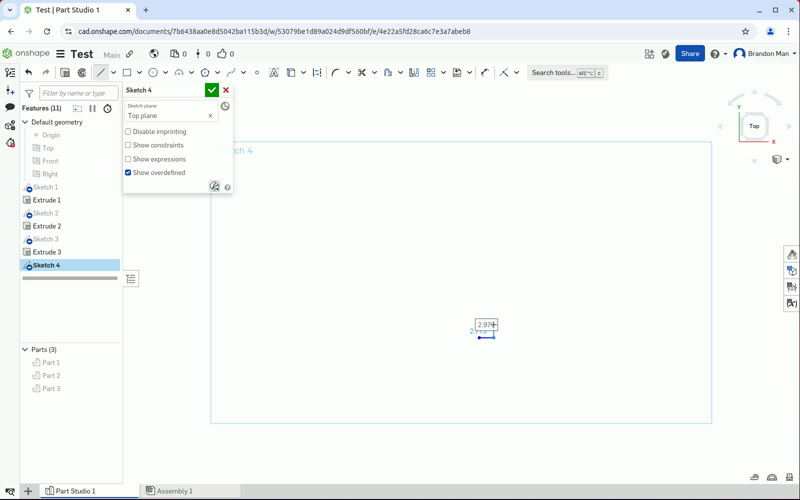
key_up(shift)
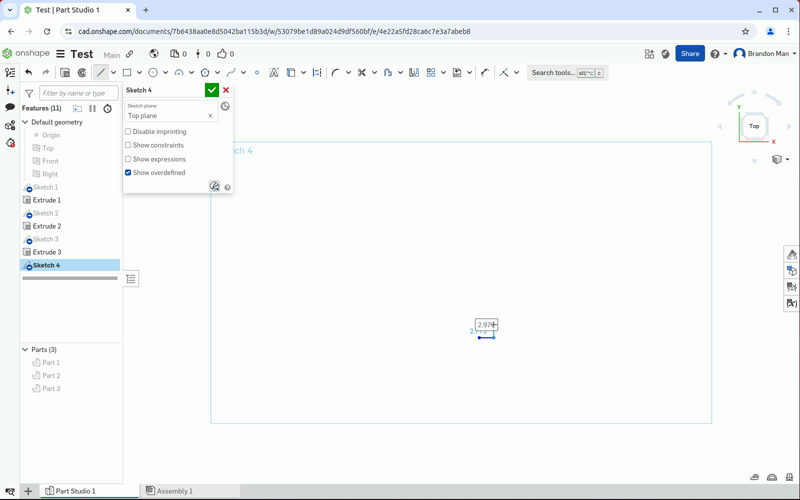
key_down(shift)
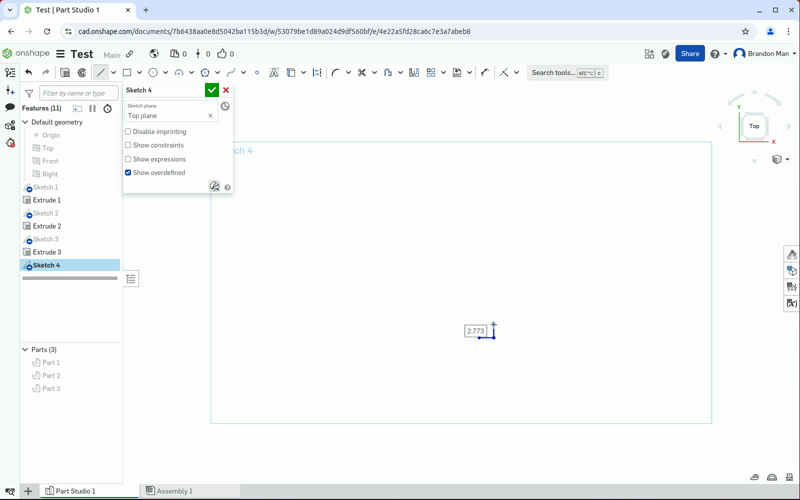
mouse_move(523, 324)
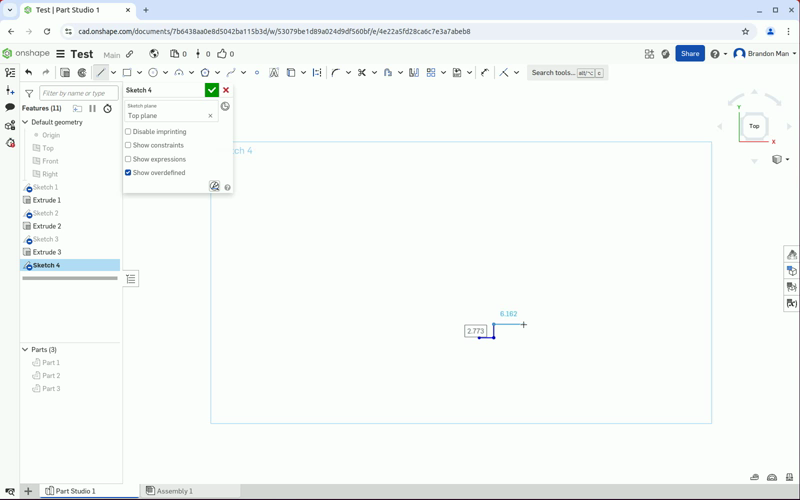
mouse_move(479, 324)
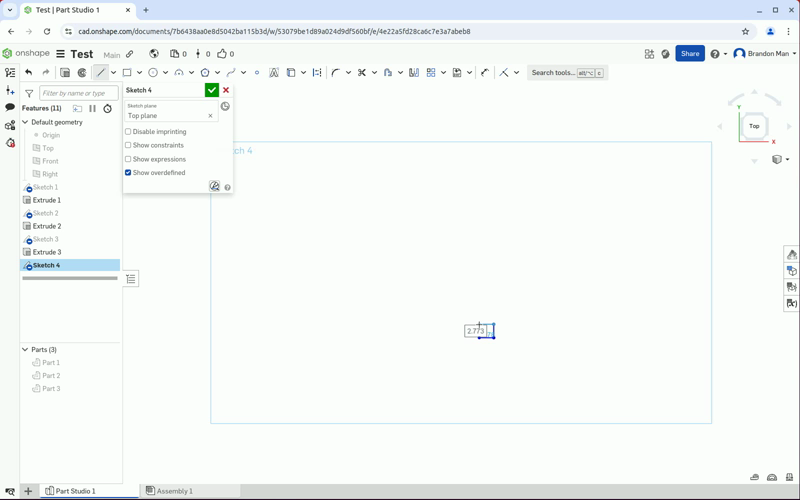
click(479, 324)
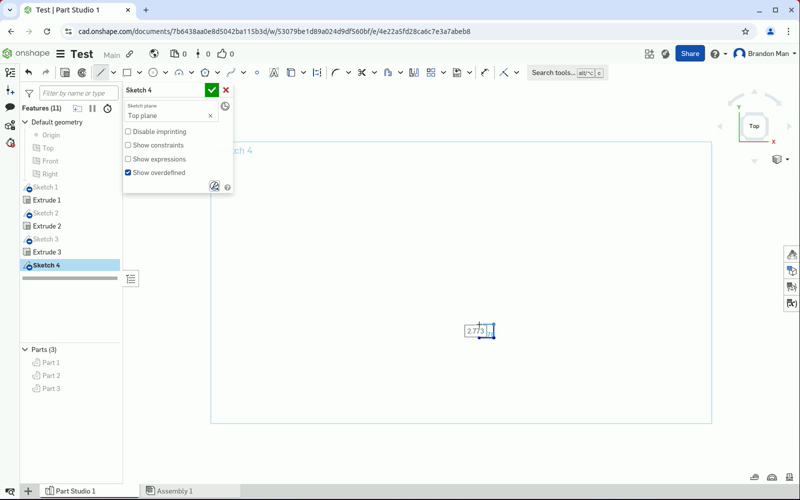
key_up(shift)
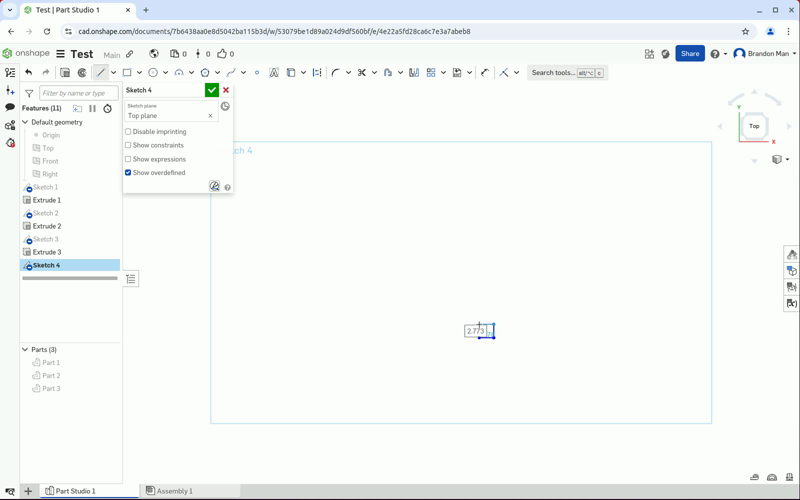
mouse_move(509, 324)
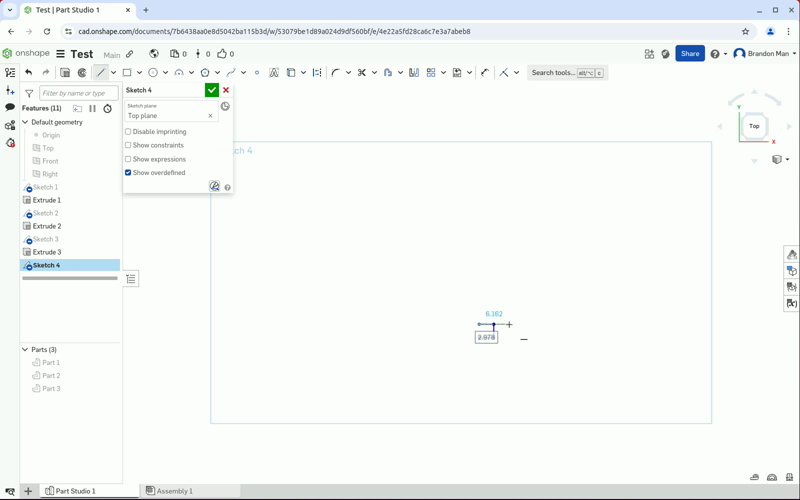
key_down(shift)
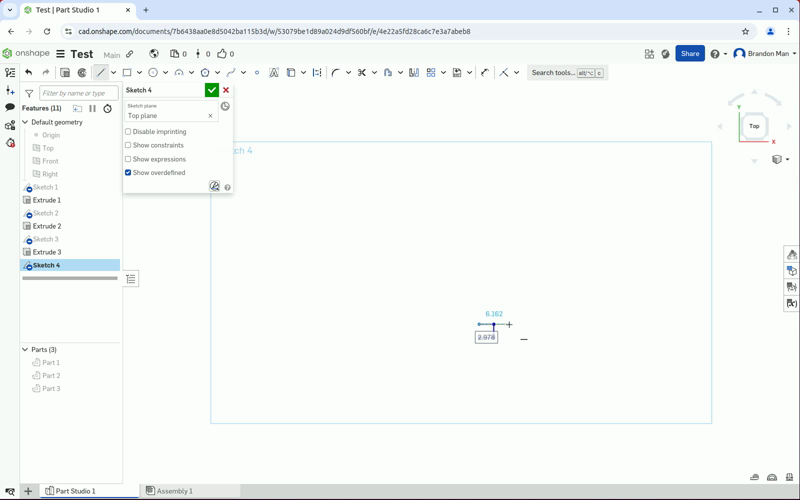
mouse_move(479, 337)
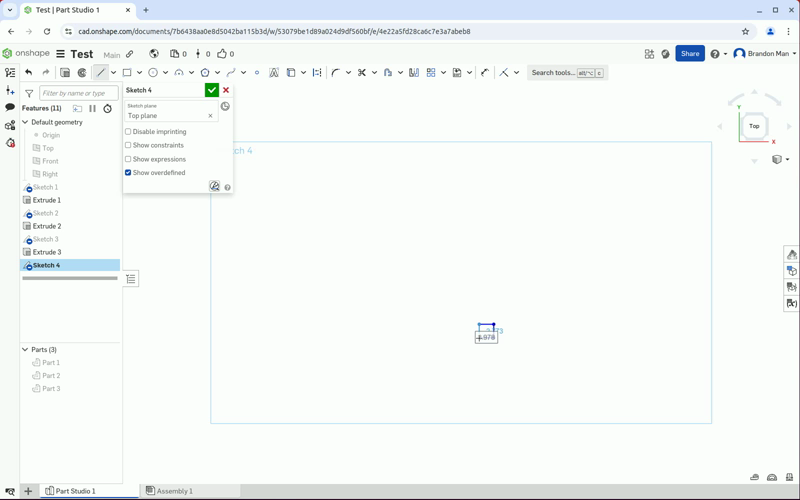
key_up(shift)
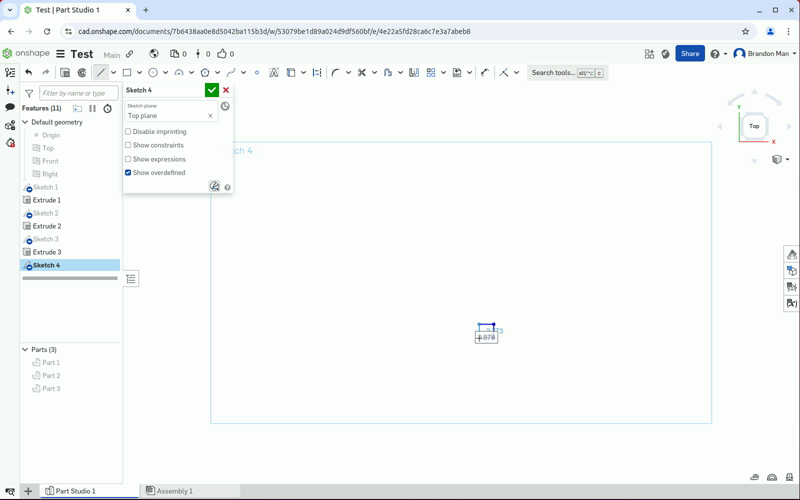
click(479, 337)
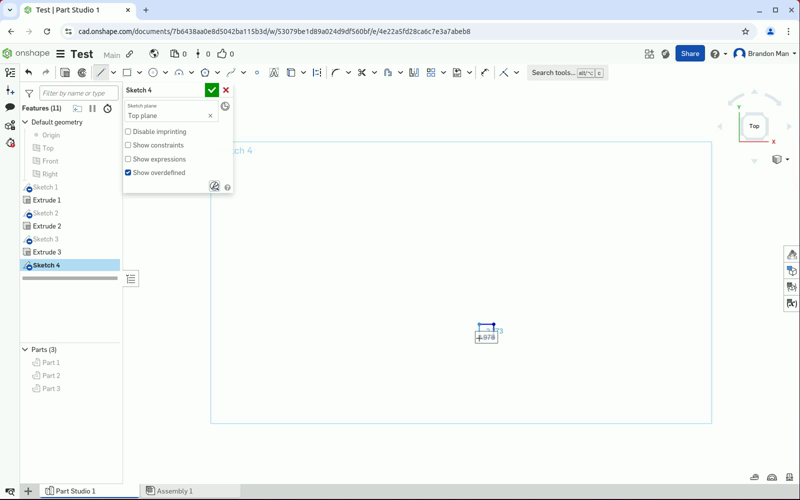
key(esc)
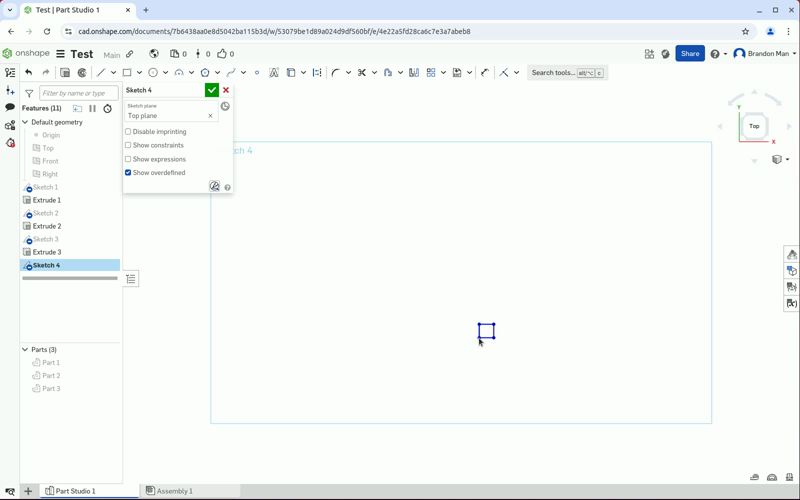
mouse_move(491, 335)
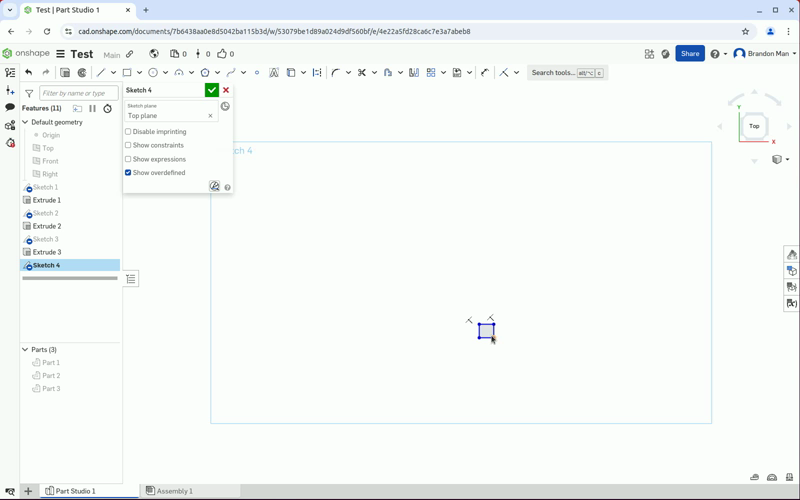
scroll(6)
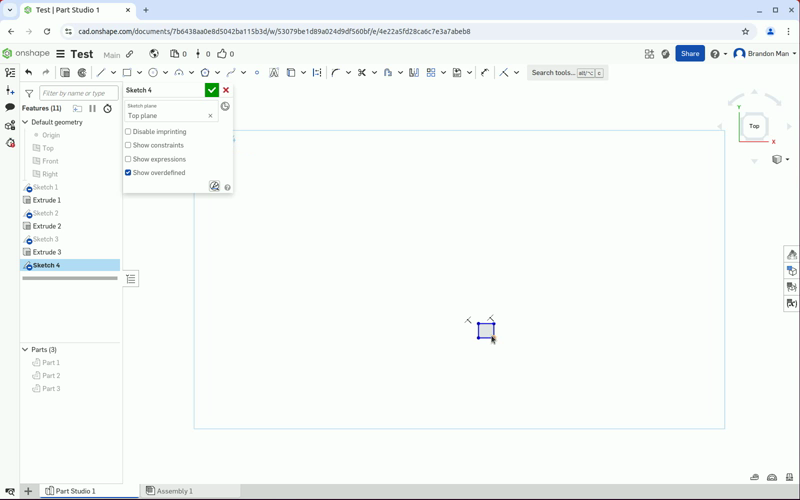
scroll(6)
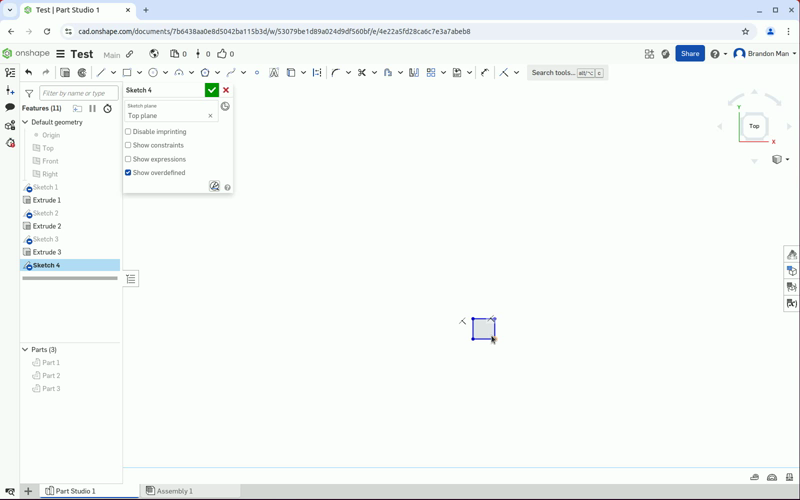
scroll(6)
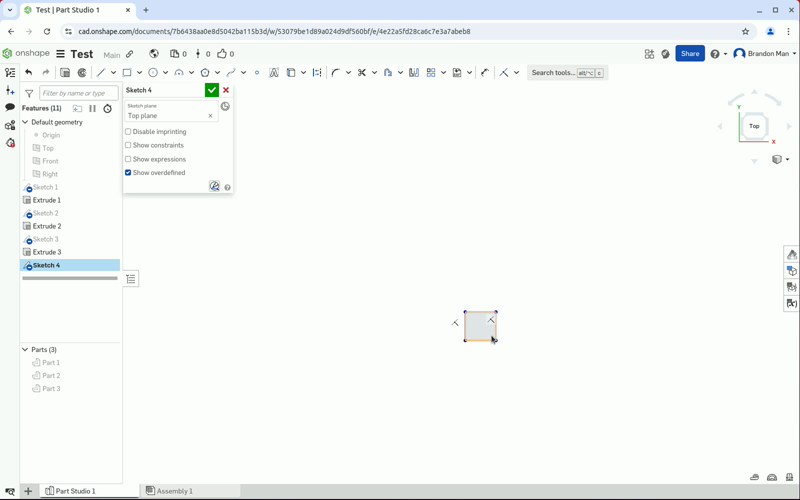
scroll(6)
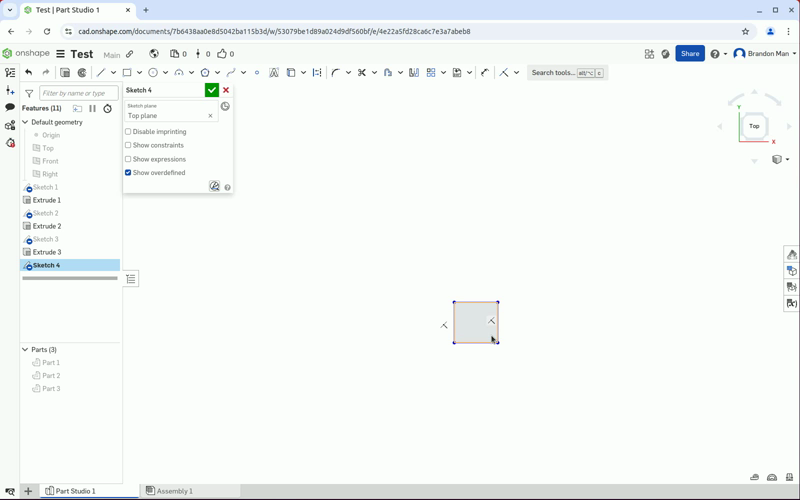
scroll(6)
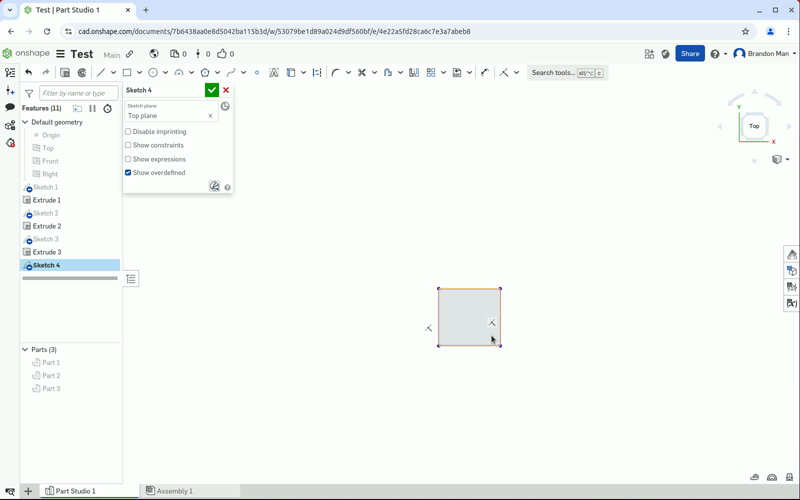
scroll(6)
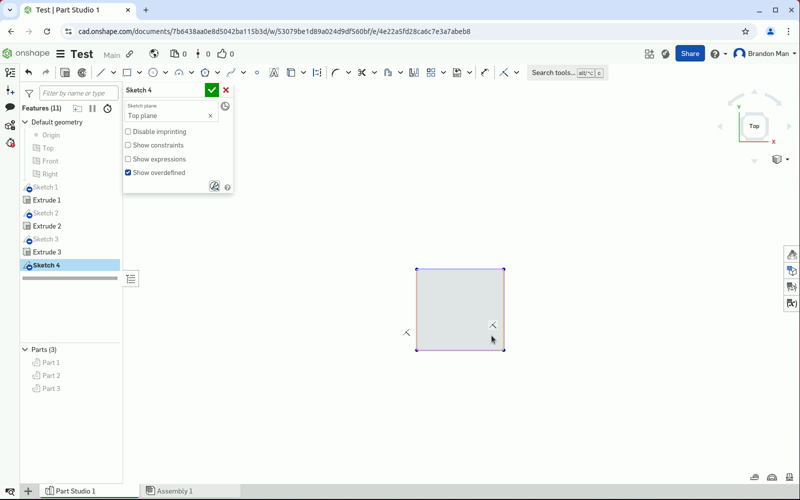
scroll(6)
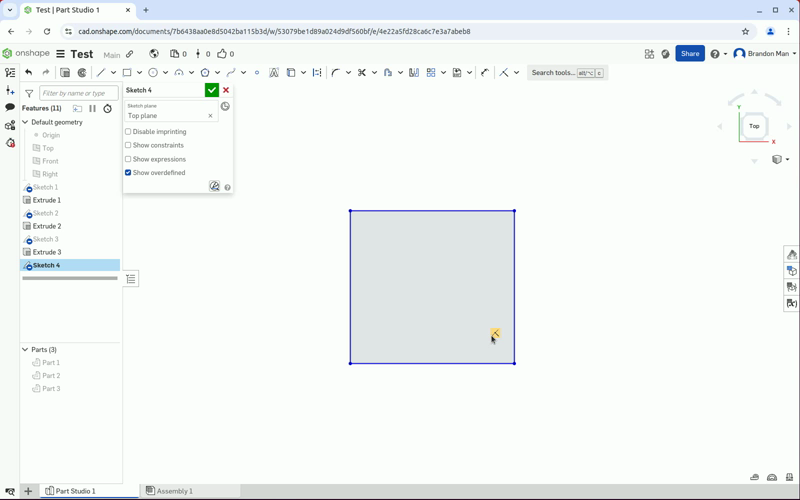
click(491, 335)
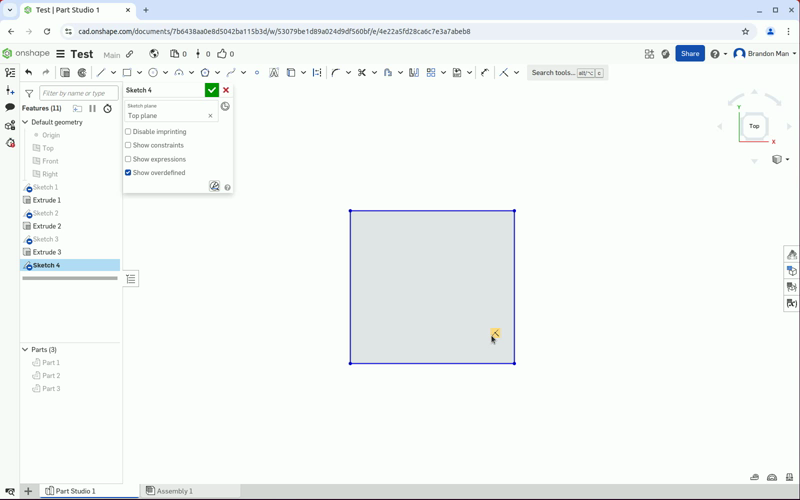
scroll(-6)
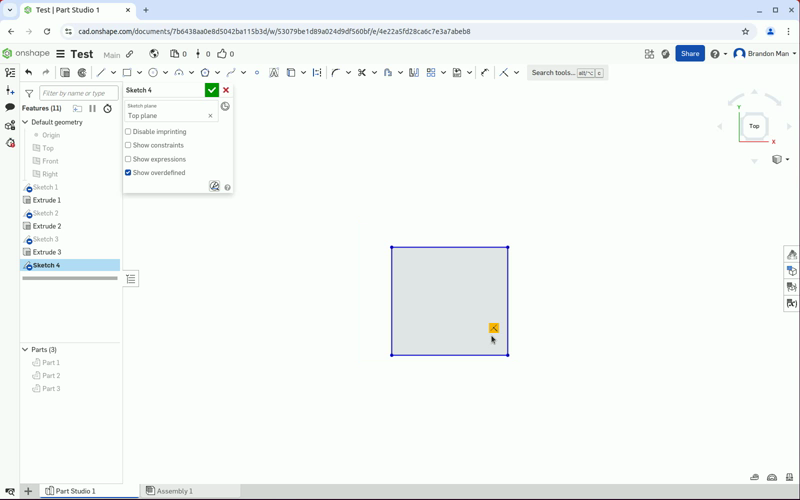
scroll(-6)
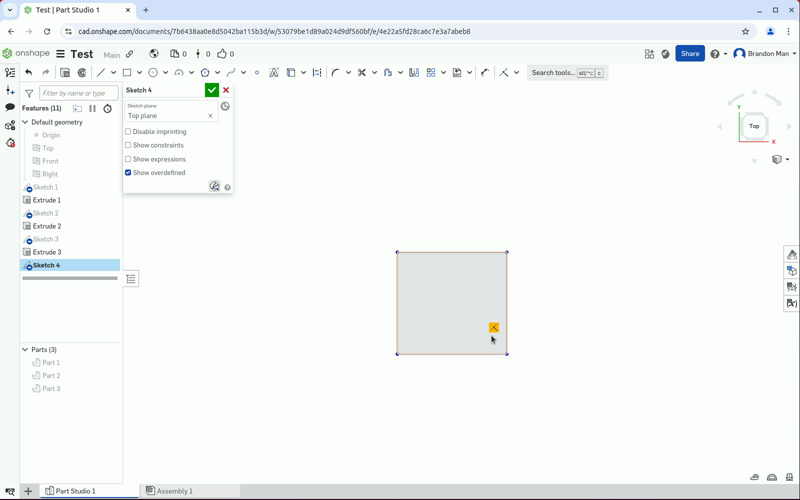
scroll(-6)
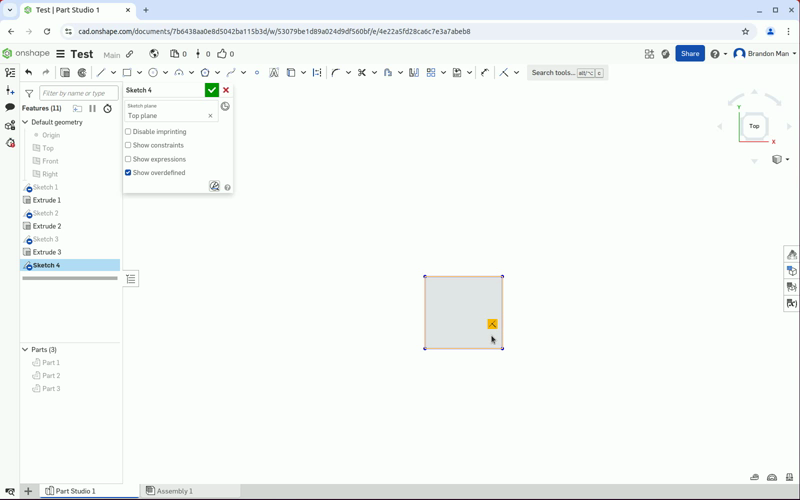
scroll(-6)
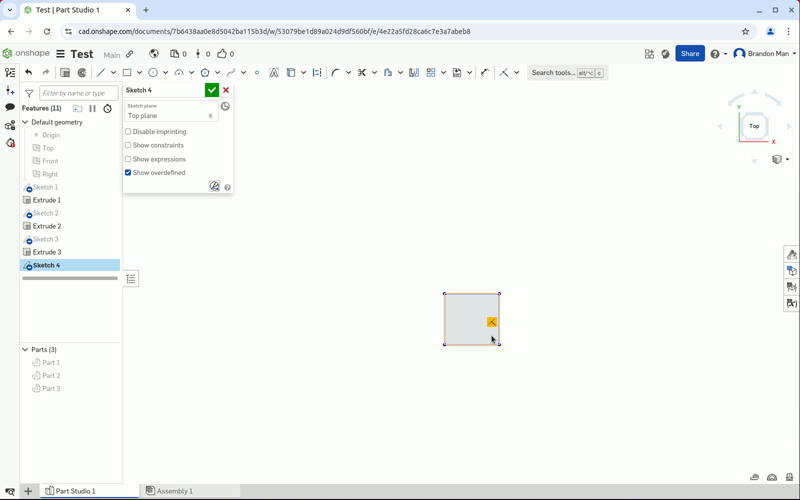
scroll(-6)
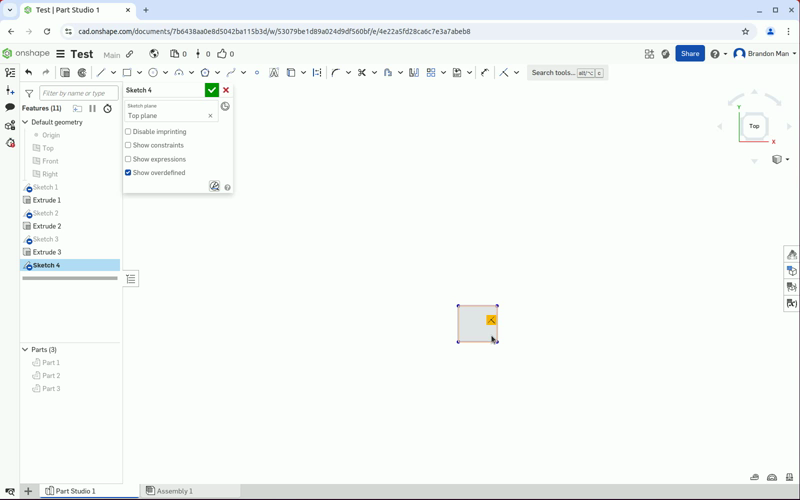
scroll(-6)
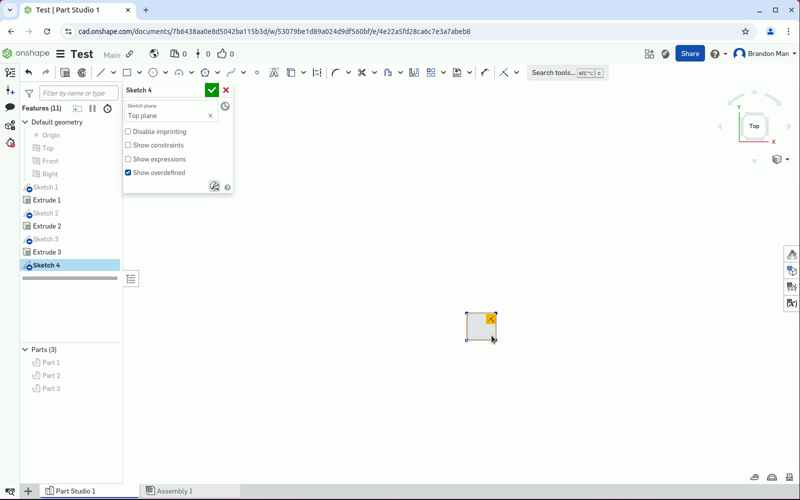
scroll(-6)
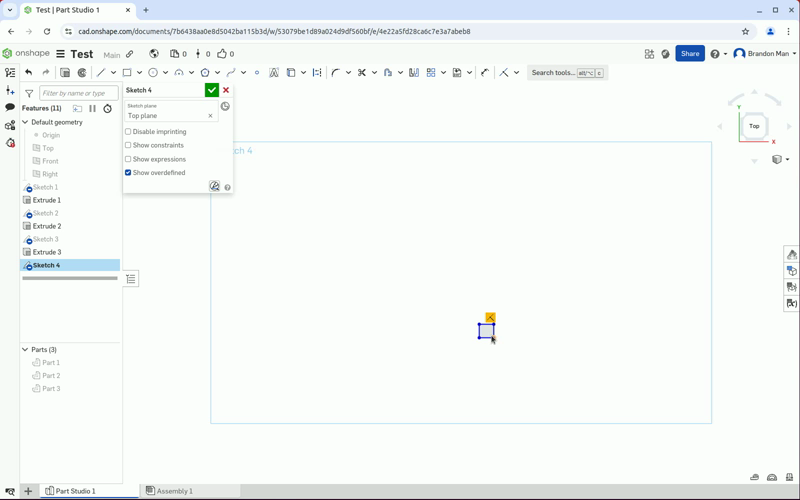
mouse_move(73, 352)
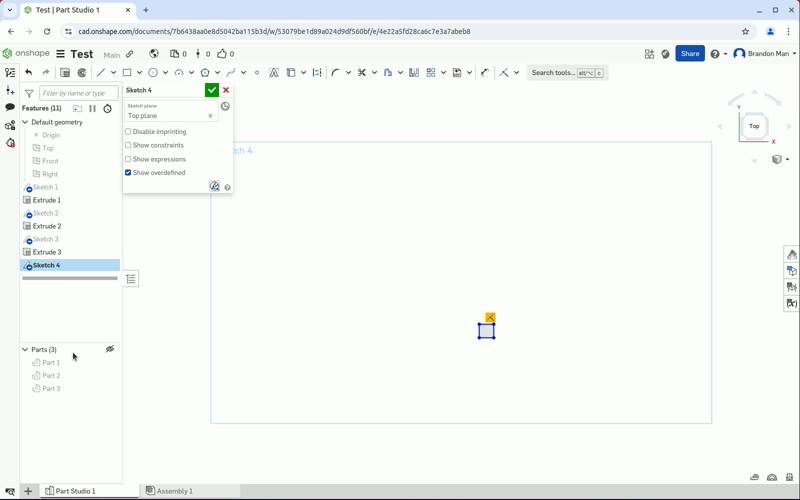
key(shift+y)
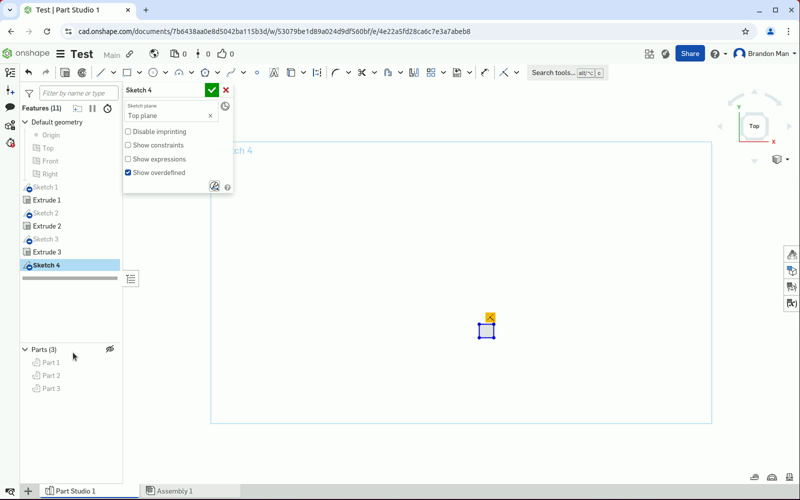
key(shift+e)
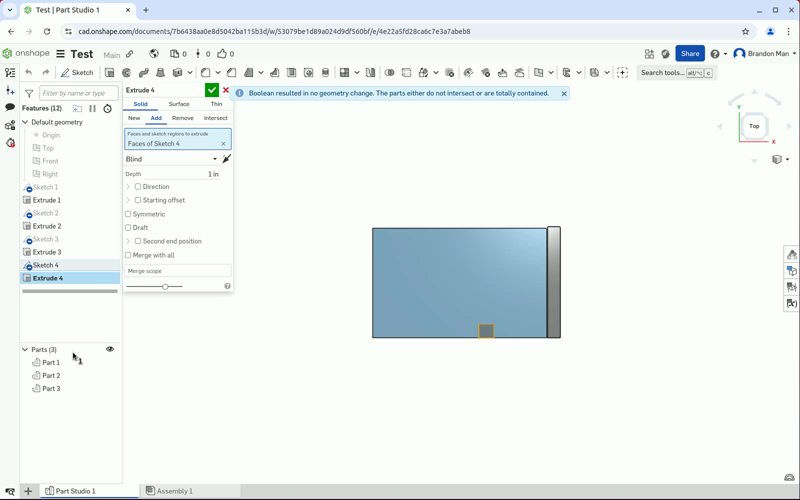
mouse_move(143, 106)
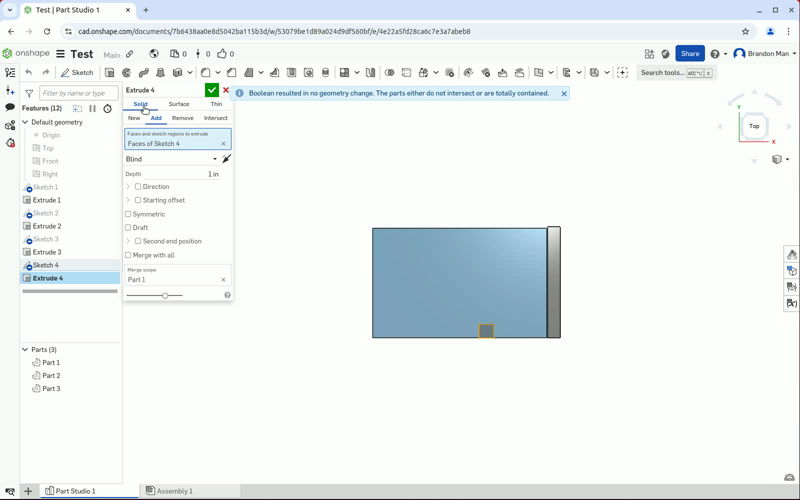
click(143, 106)
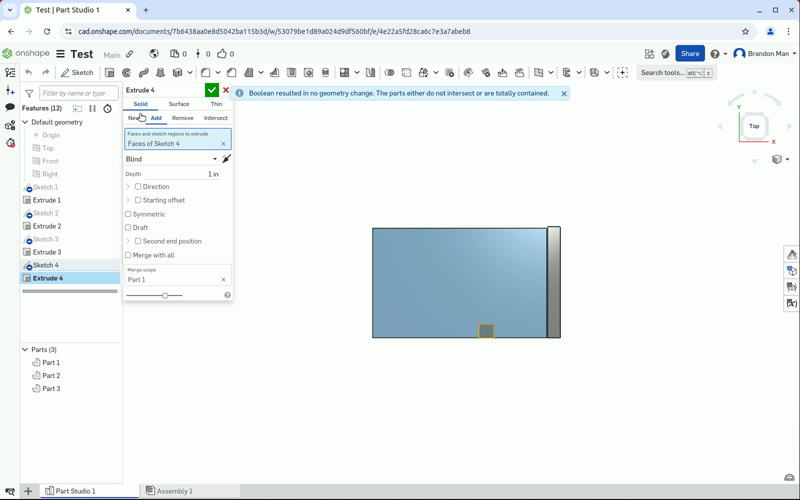
mouse_move(137, 120)
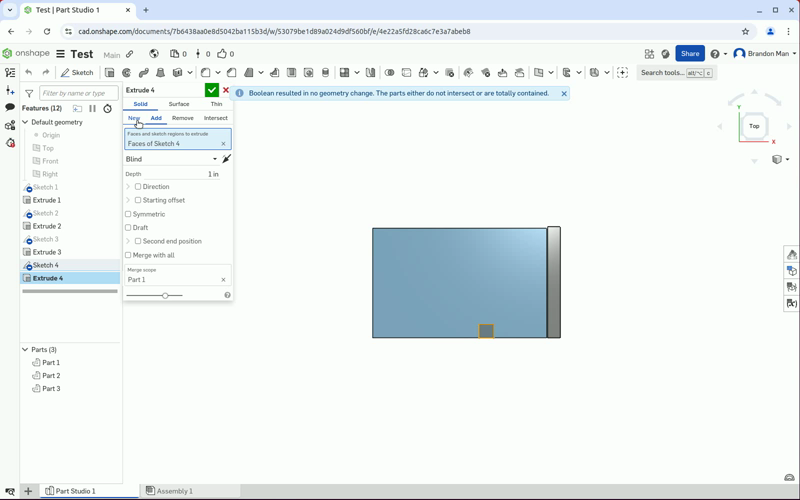
click(137, 120)
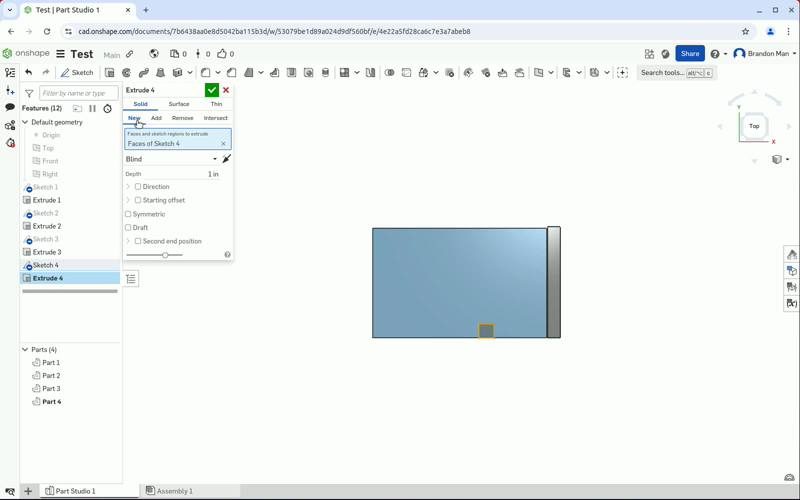
key(tab, 4)
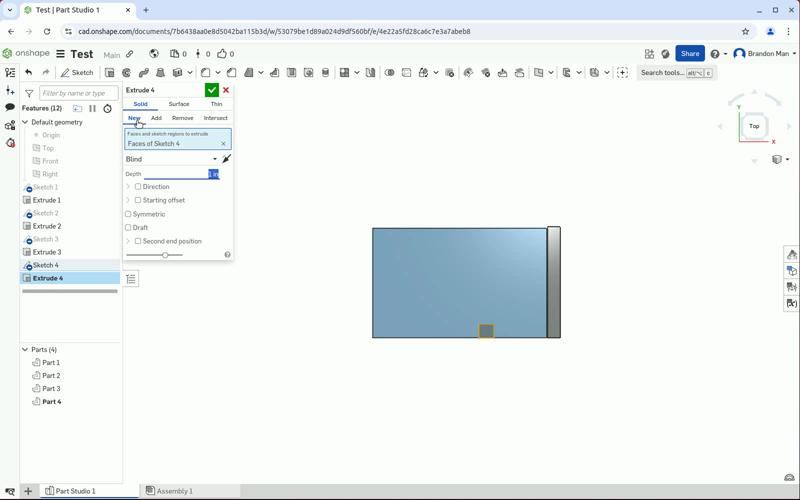
text(23.108)
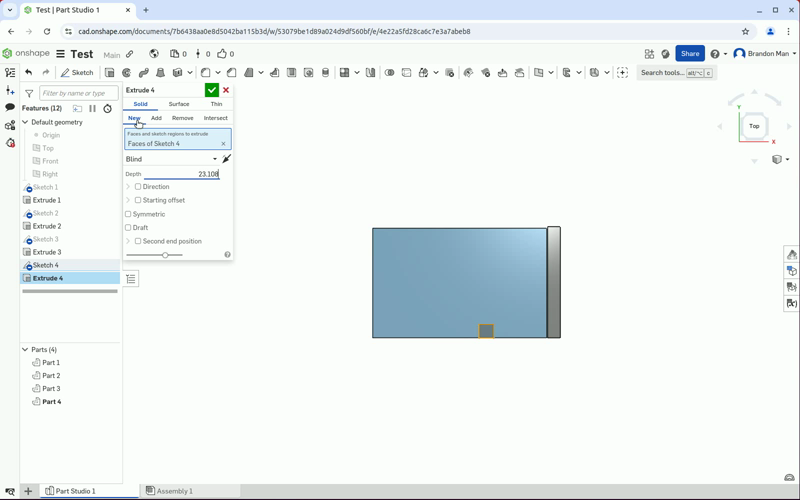
key(enter)
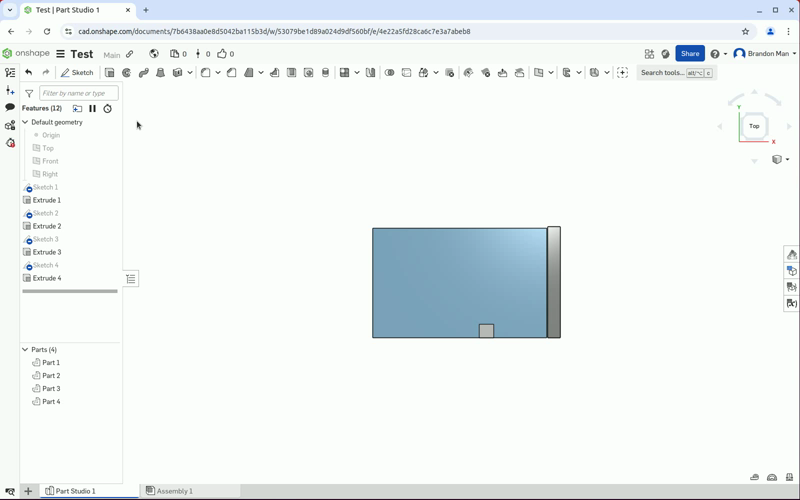
key(shift+h)
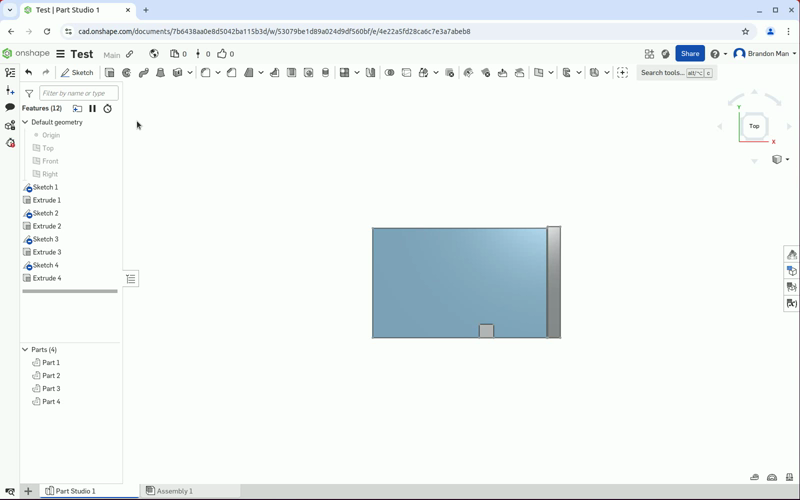
key(shift+h)
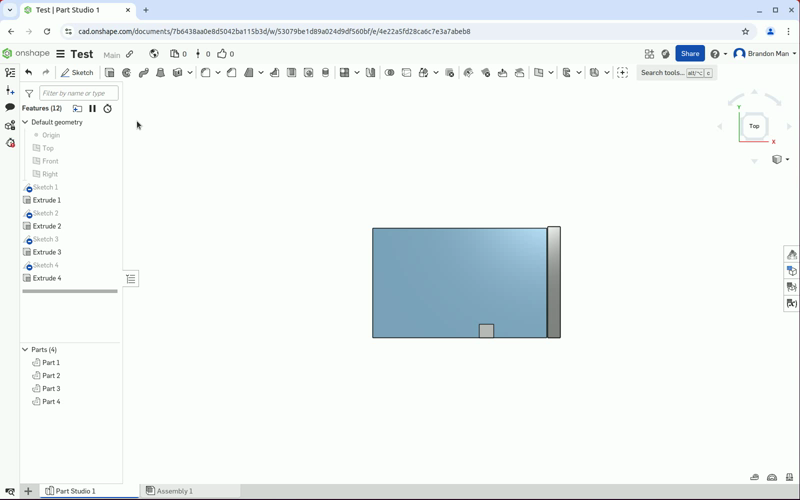
mouse_move(73, 189)
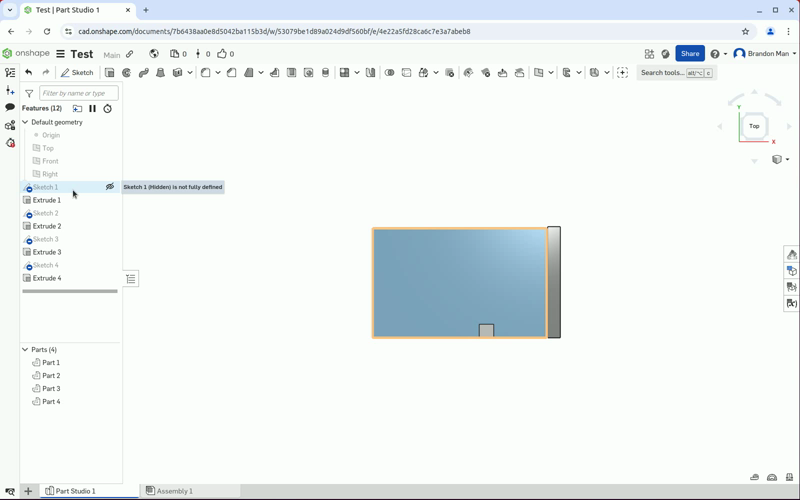
click(73, 189)
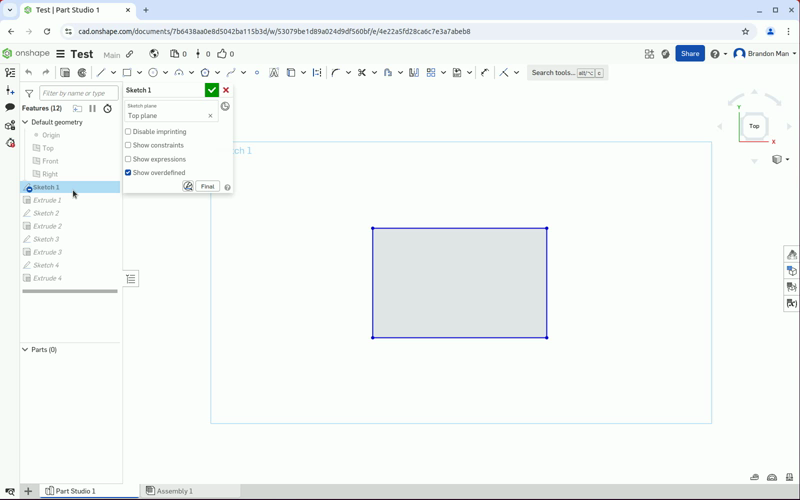
mouse_move(229, 92)
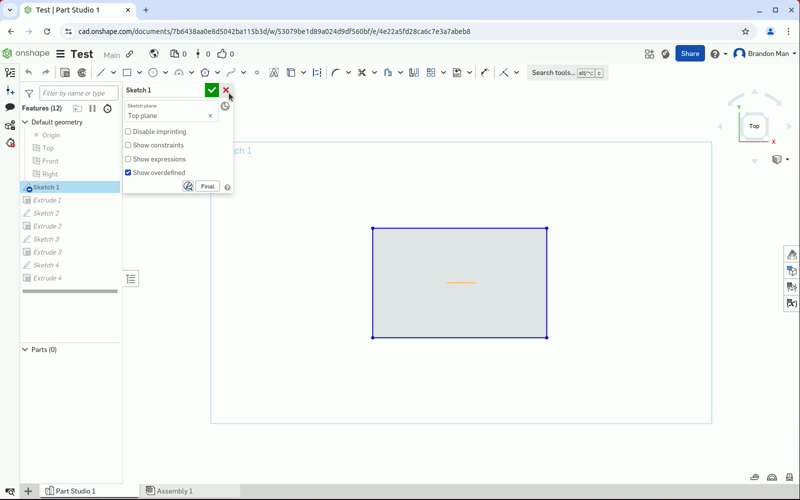
click(229, 92)
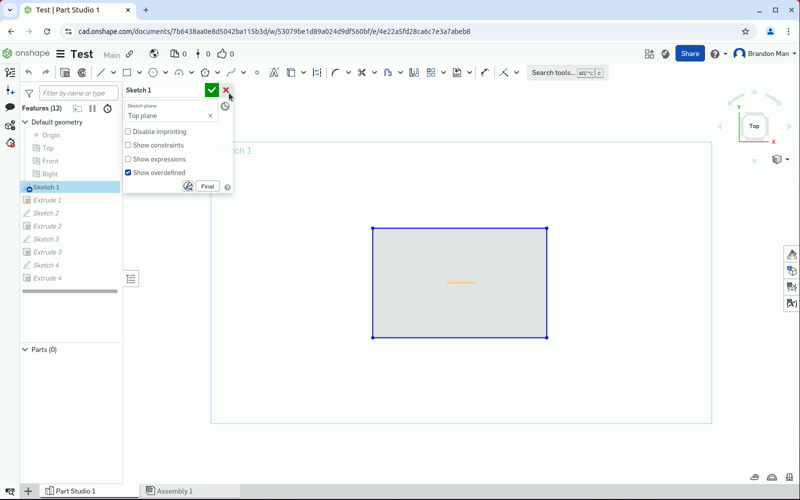
key(shift+s)
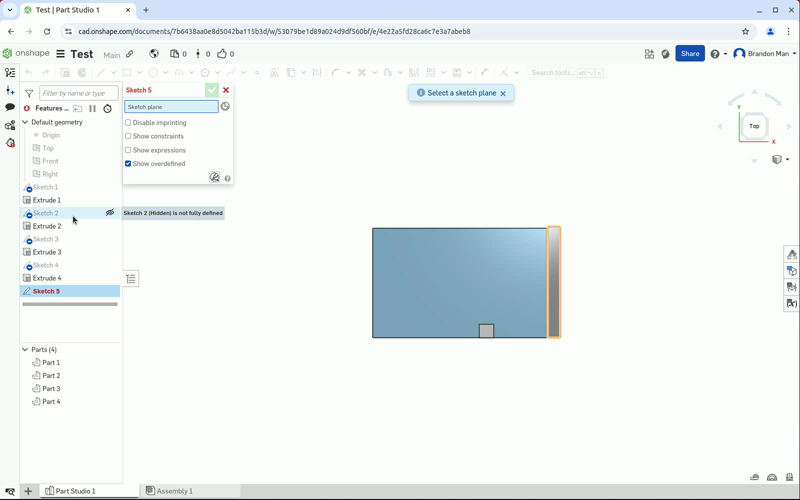
scroll(3)
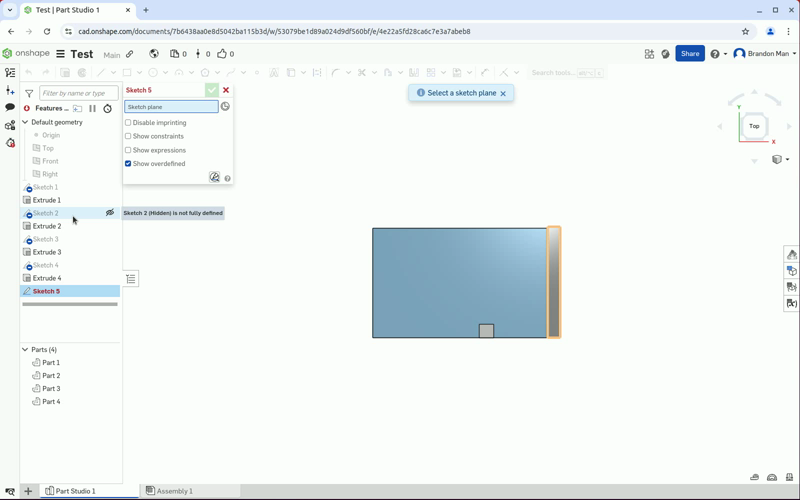
mouse_move(73, 150)
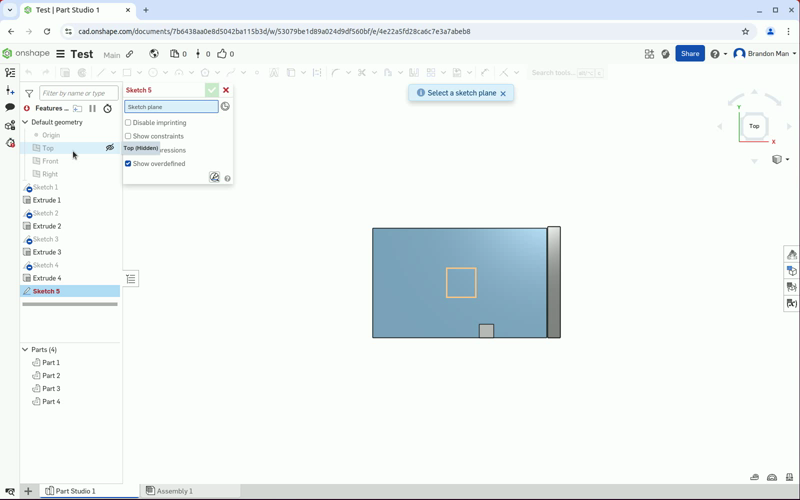
click(73, 150)
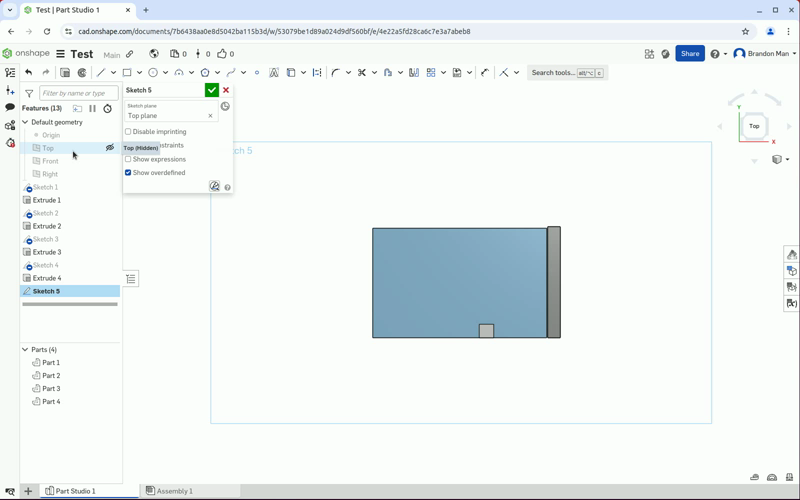
mouse_move(73, 352)
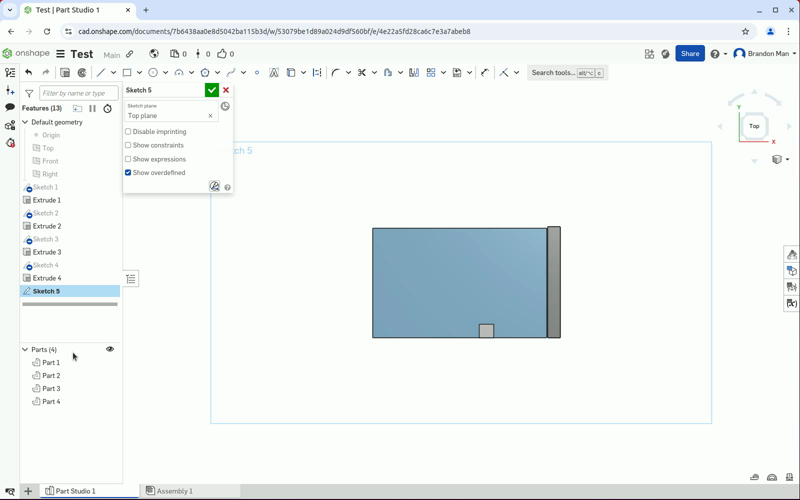
key(y)
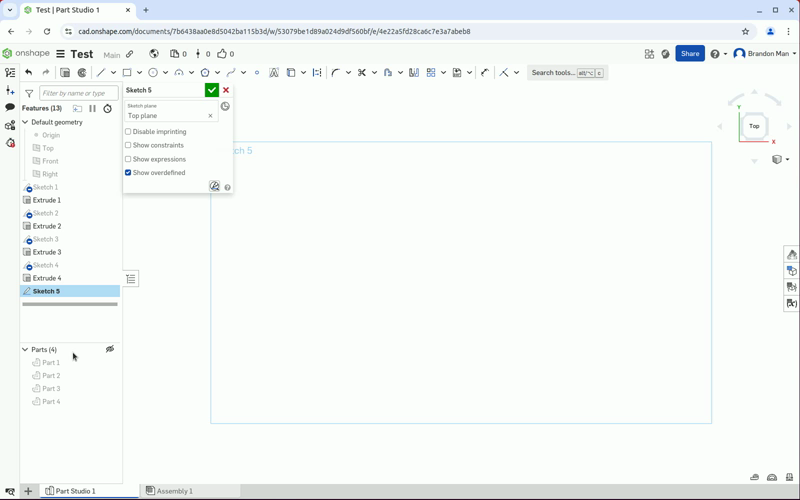
key(l)
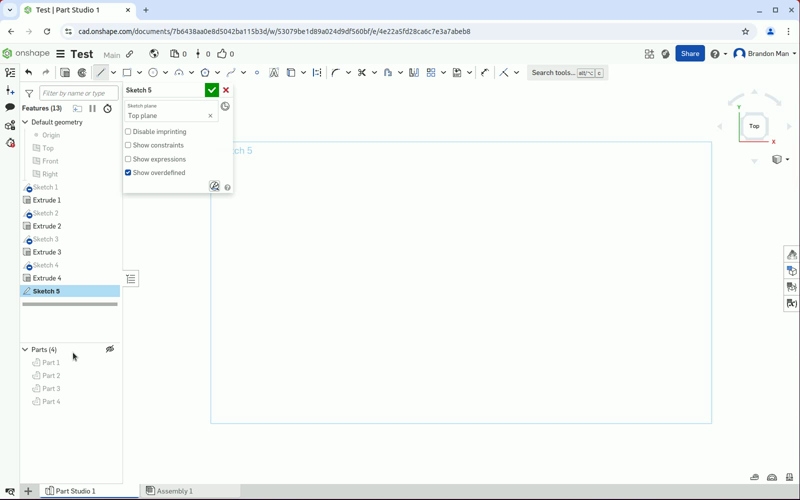
key_down(shift)
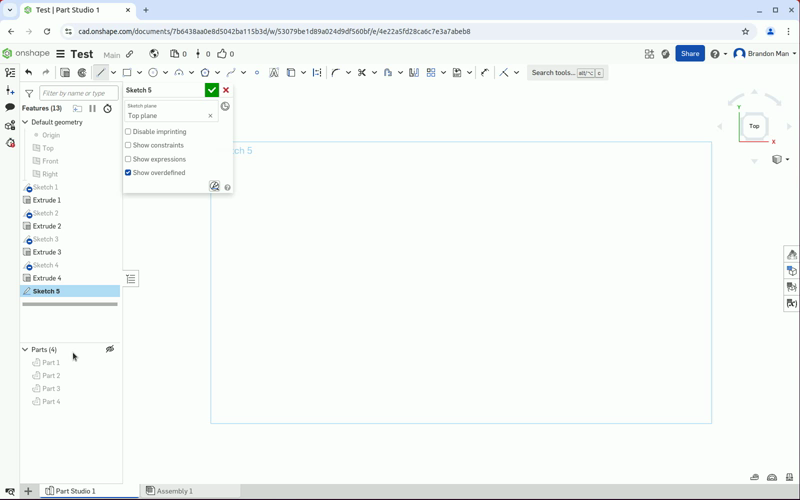
mouse_move(477, 240)
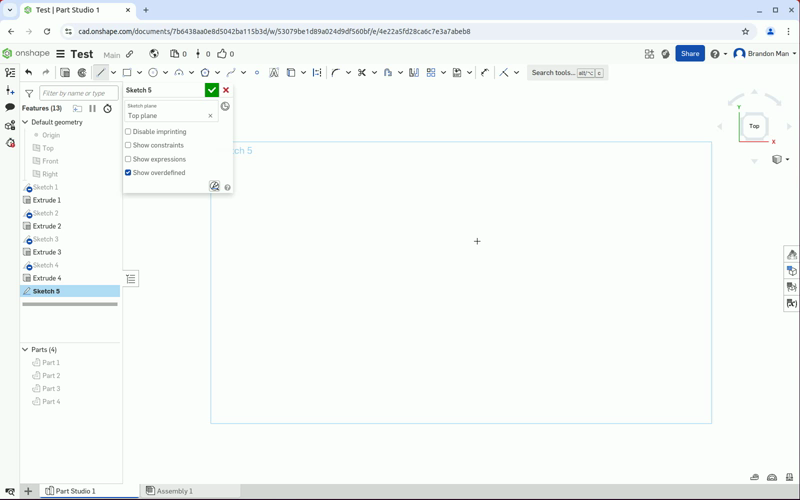
click(477, 240)
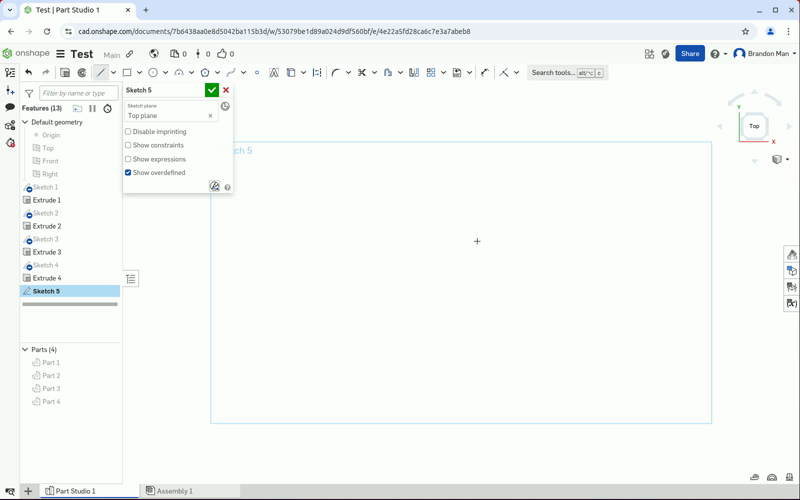
key_up(shift)
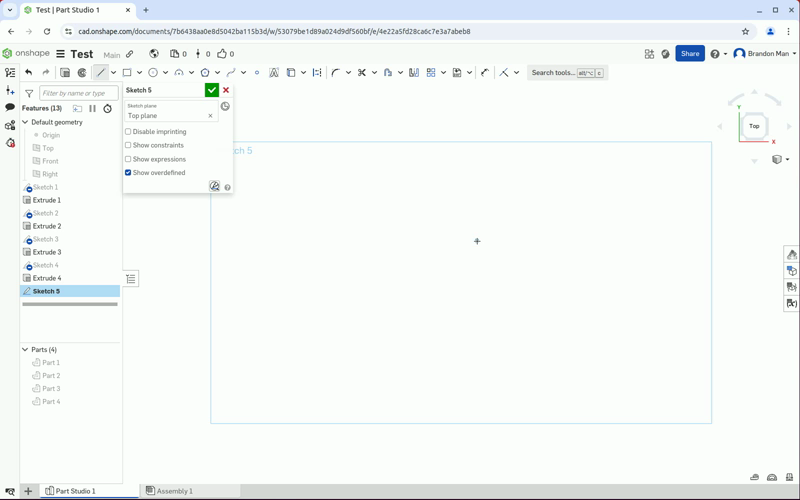
key_down(shift)
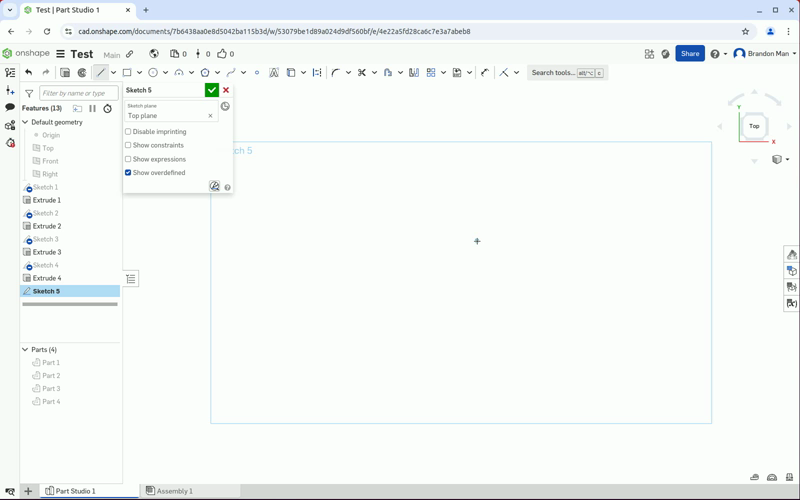
mouse_move(507, 240)
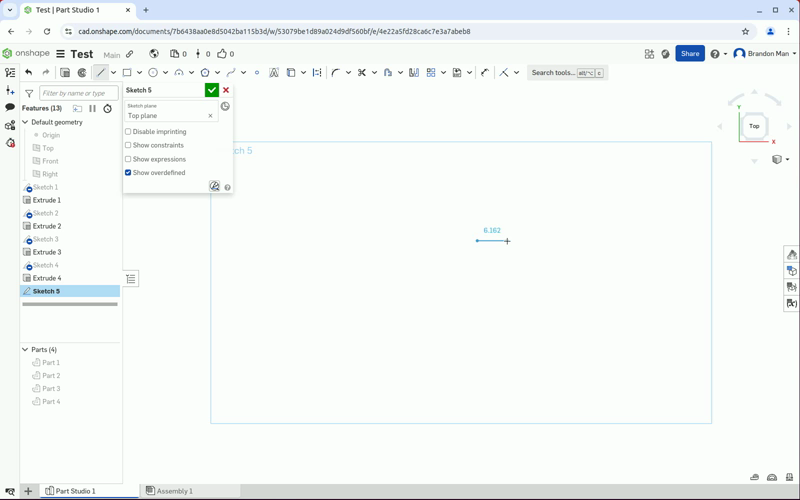
mouse_move(491, 240)
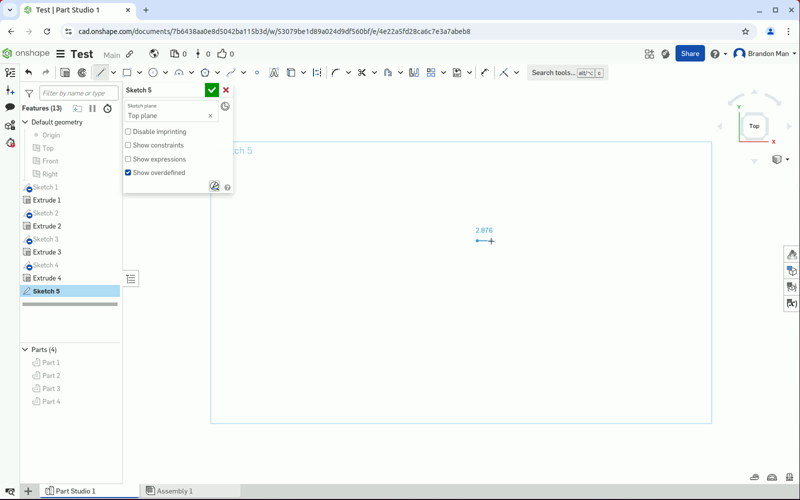
click(491, 240)
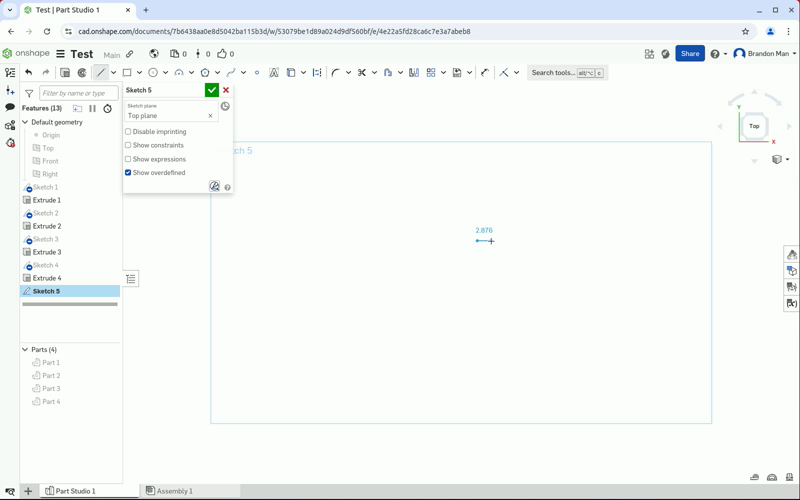
key_up(shift)
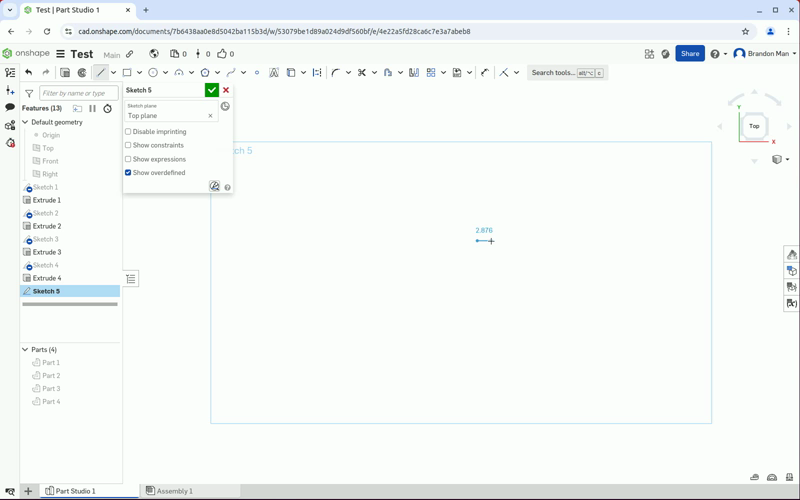
key_down(shift)
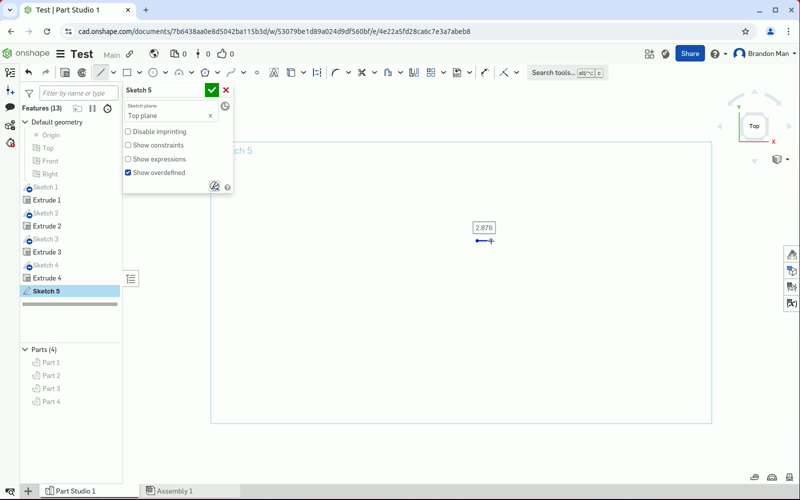
mouse_move(521, 240)
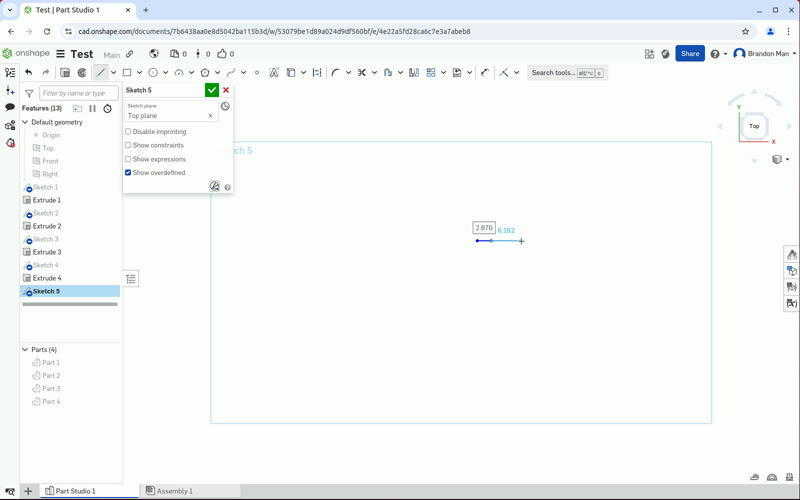
mouse_move(491, 226)
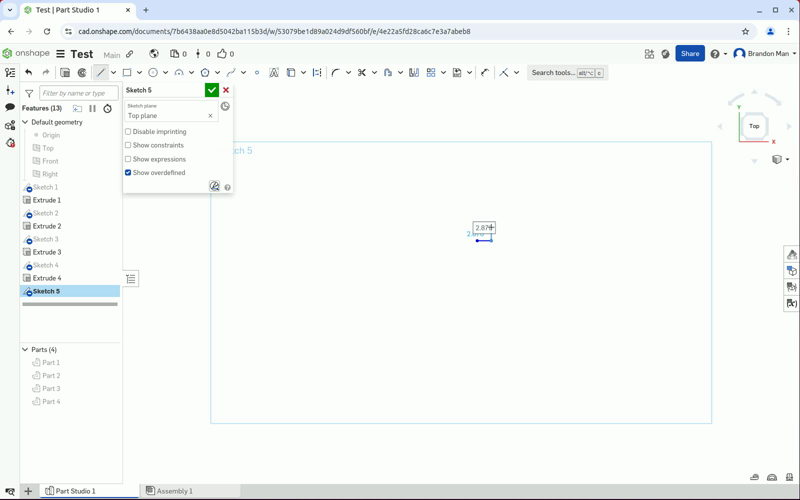
click(491, 226)
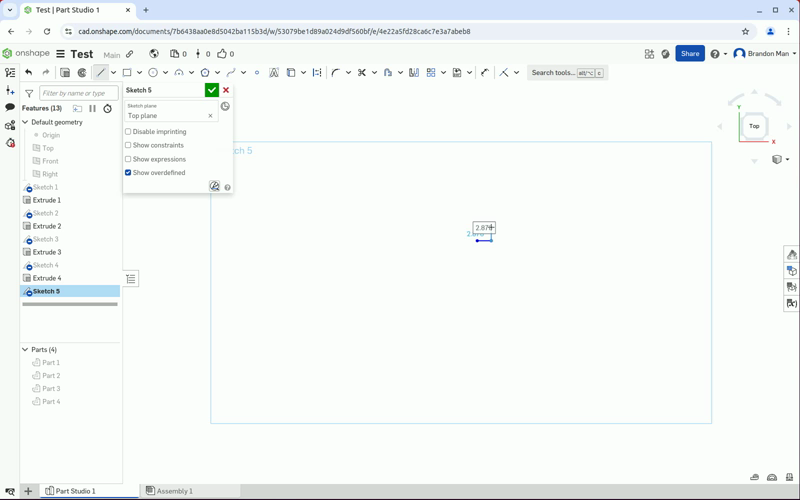
key_up(shift)
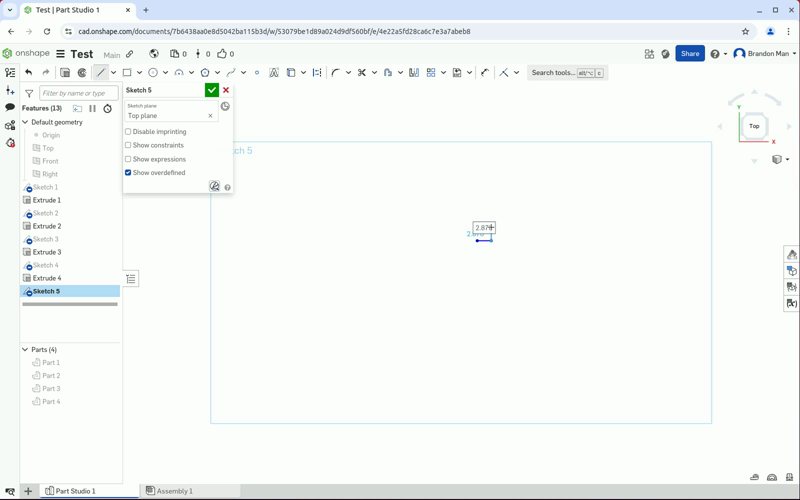
key_down(shift)
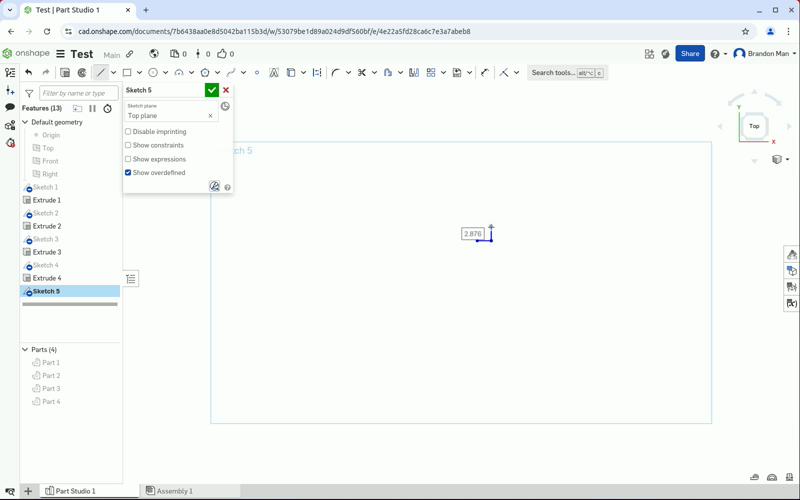
mouse_move(521, 226)
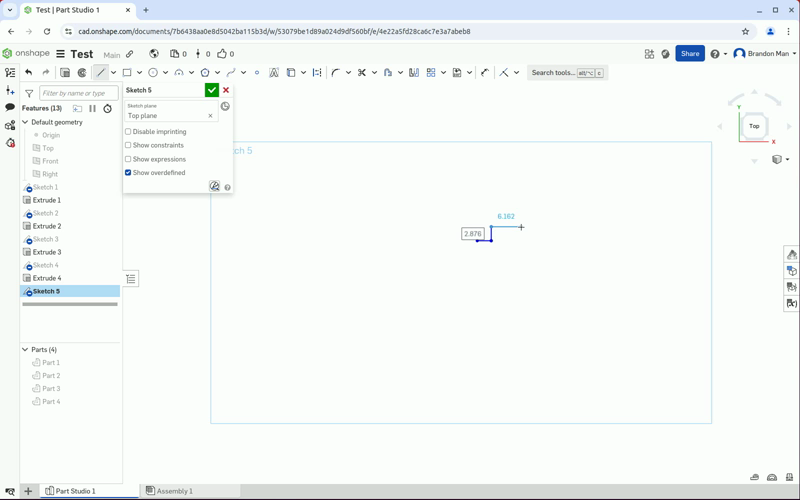
mouse_move(477, 226)
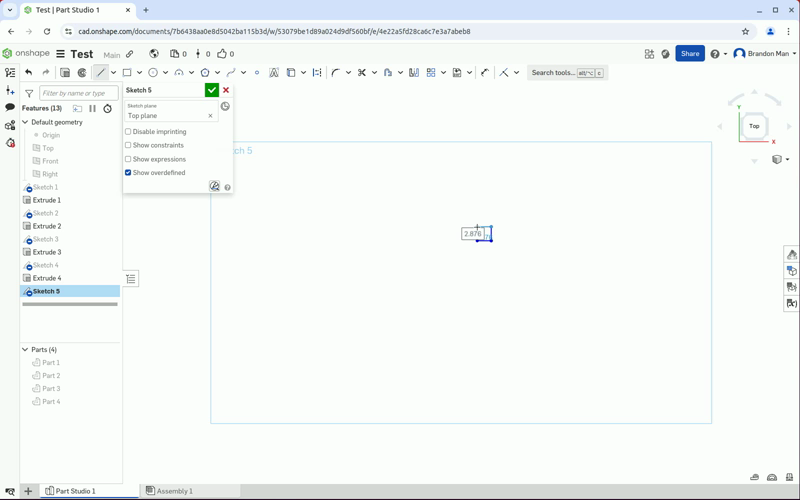
click(477, 226)
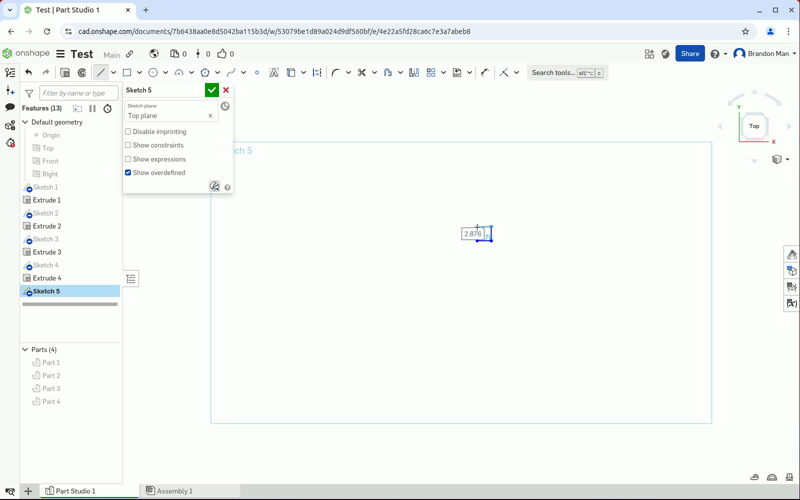
key_up(shift)
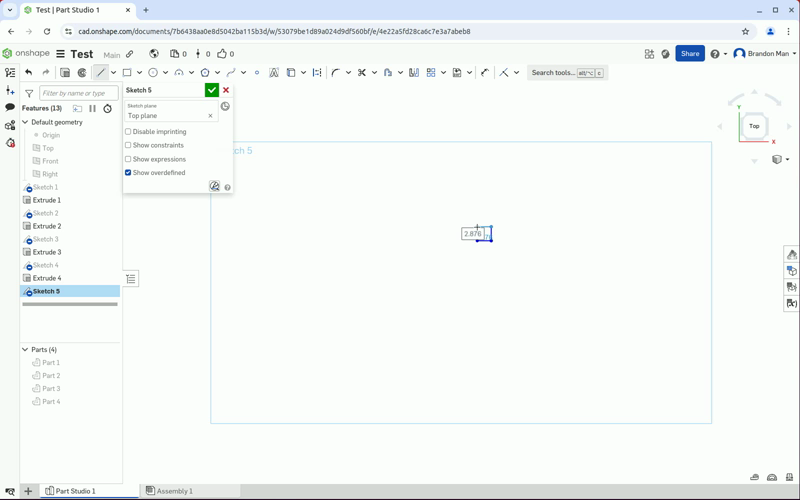
mouse_move(507, 226)
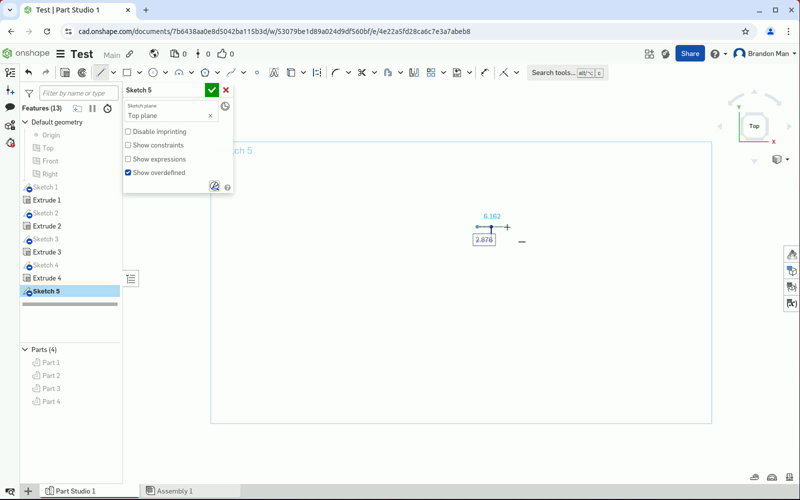
key_down(shift)
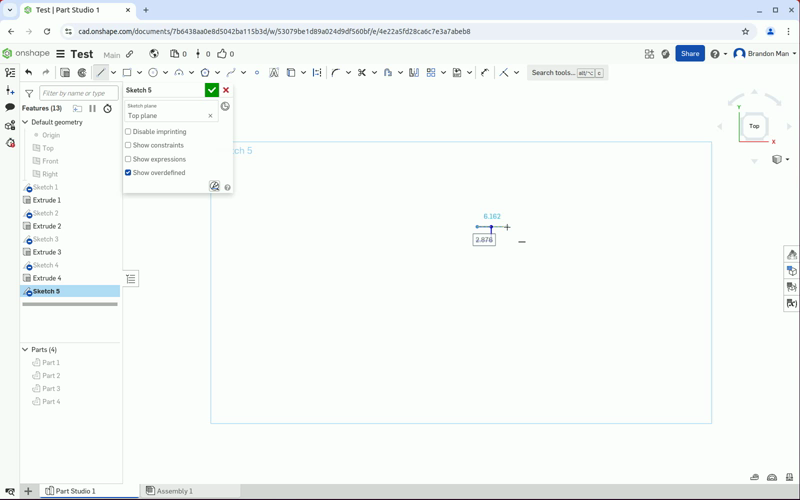
mouse_move(477, 240)
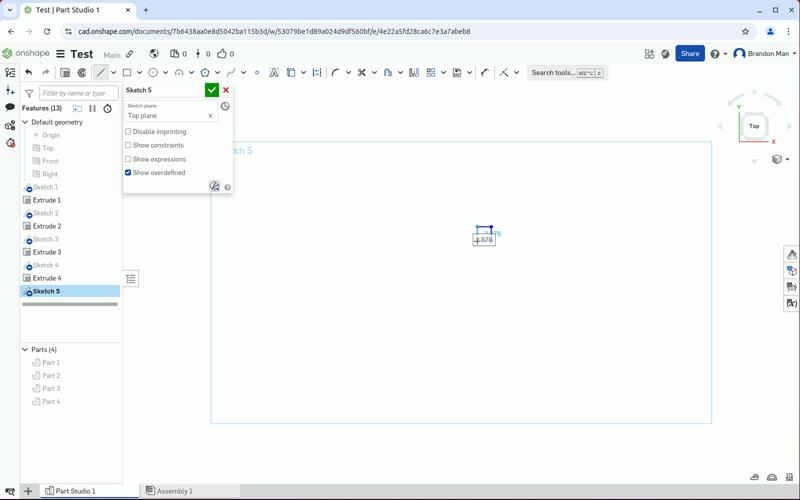
key_up(shift)
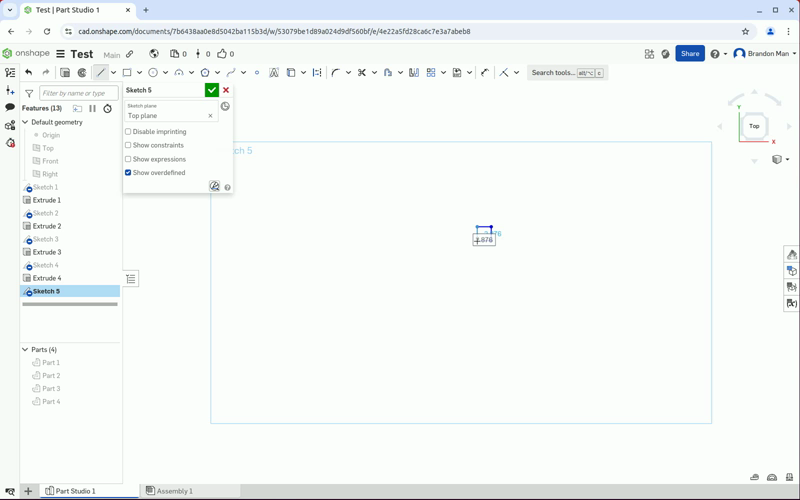
click(477, 240)
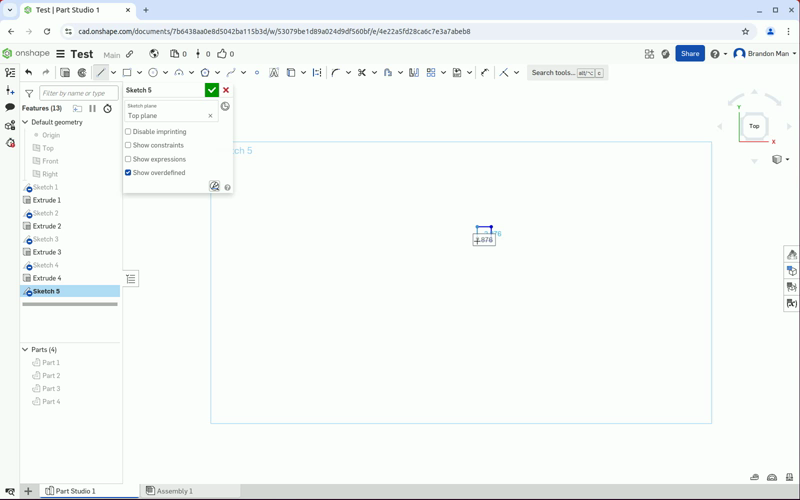
key(esc)
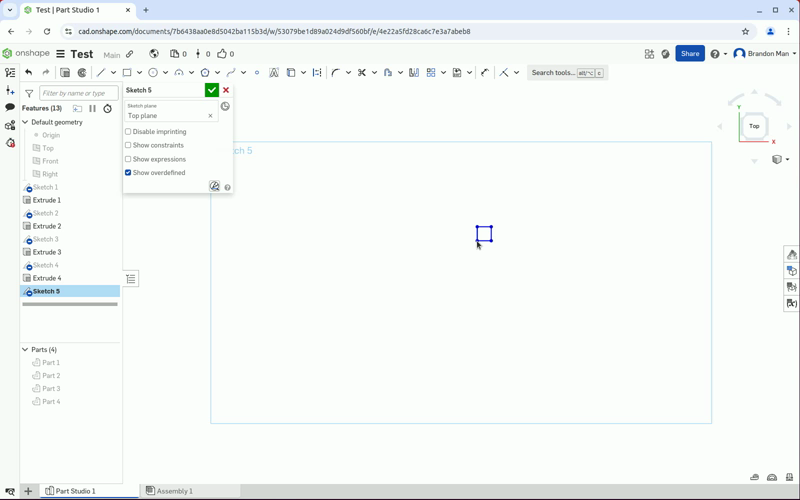
mouse_move(487, 232)
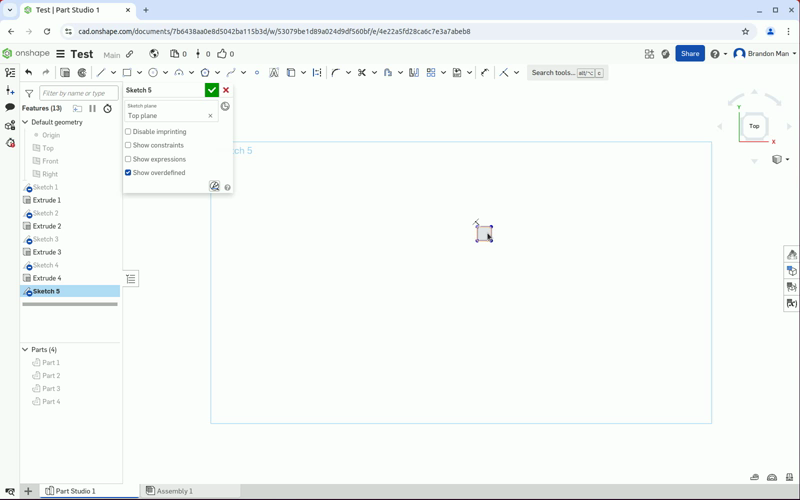
scroll(6)
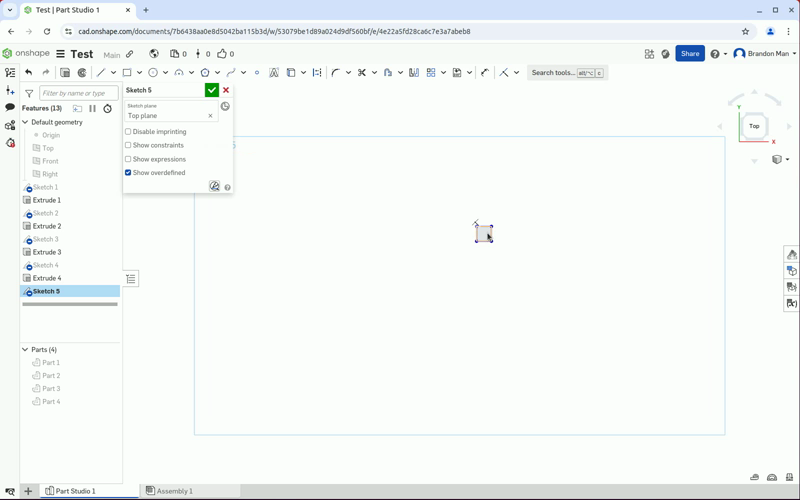
scroll(6)
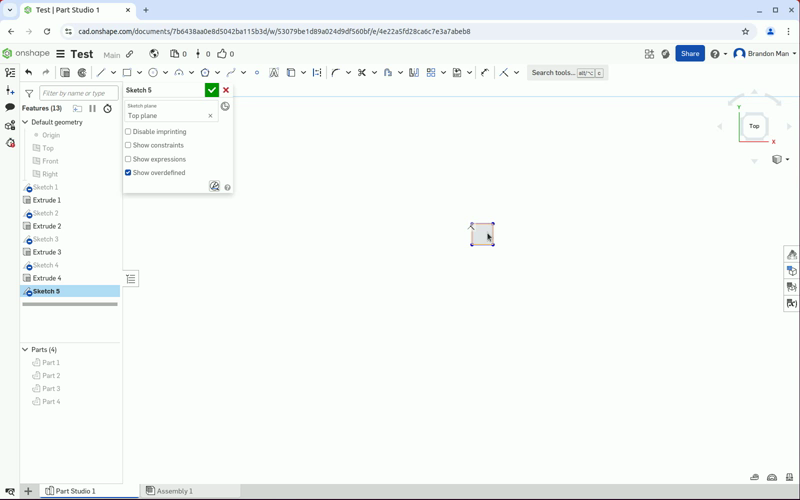
scroll(6)
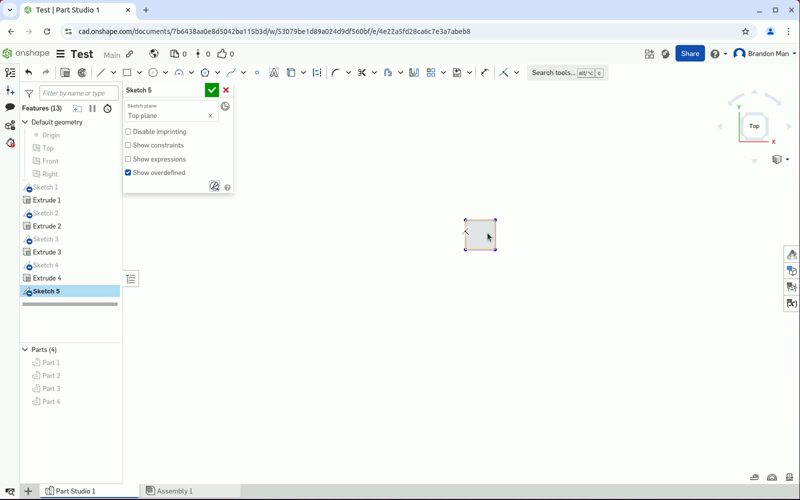
scroll(6)
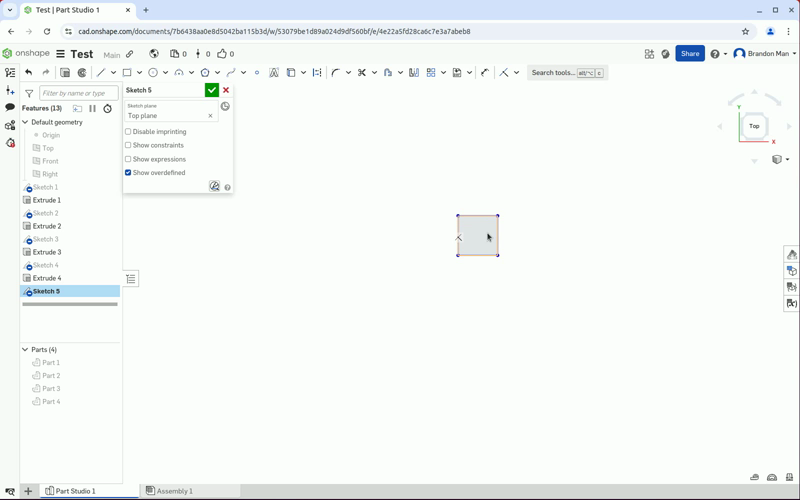
scroll(6)
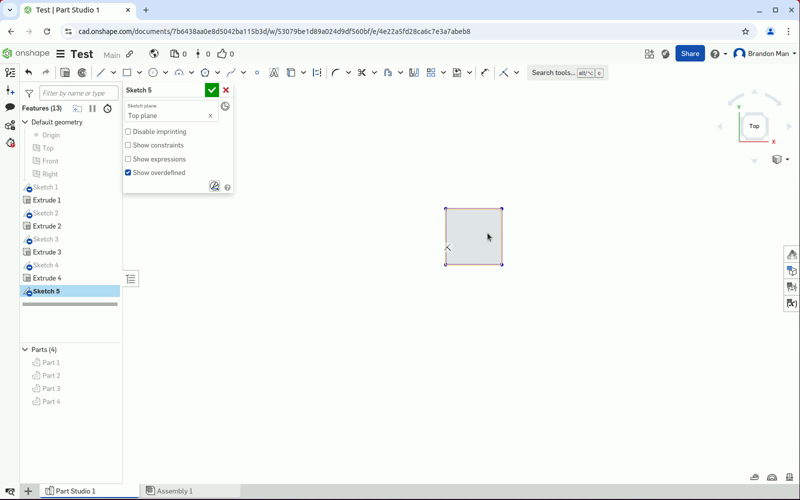
scroll(6)
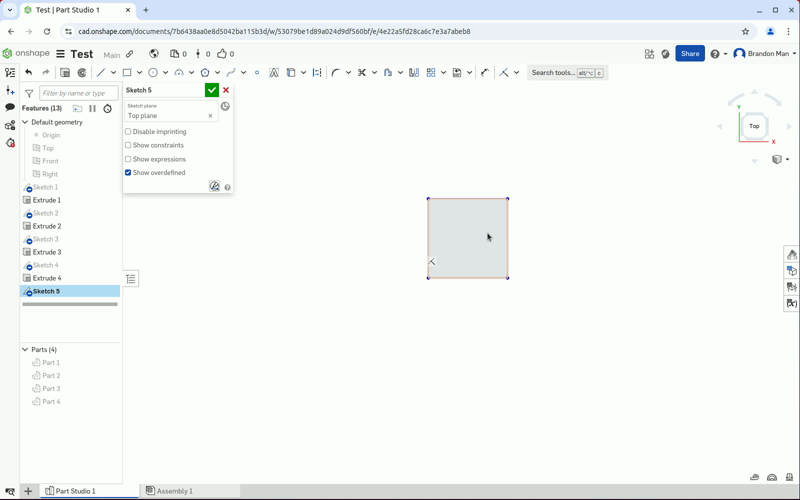
scroll(6)
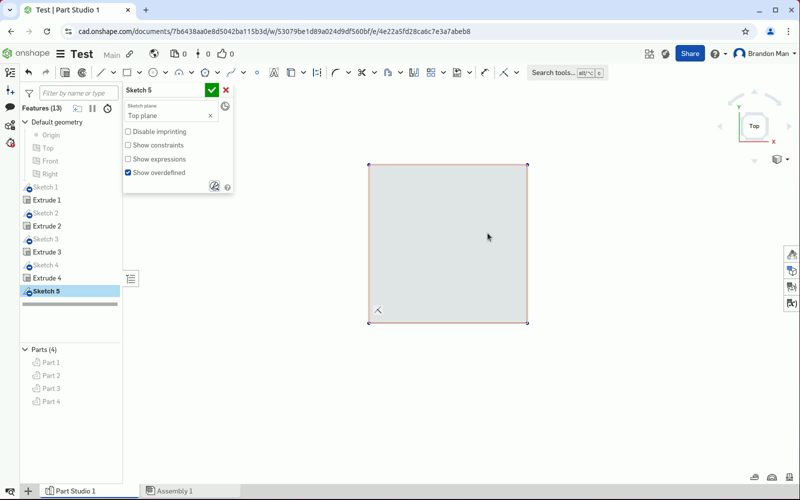
click(487, 232)
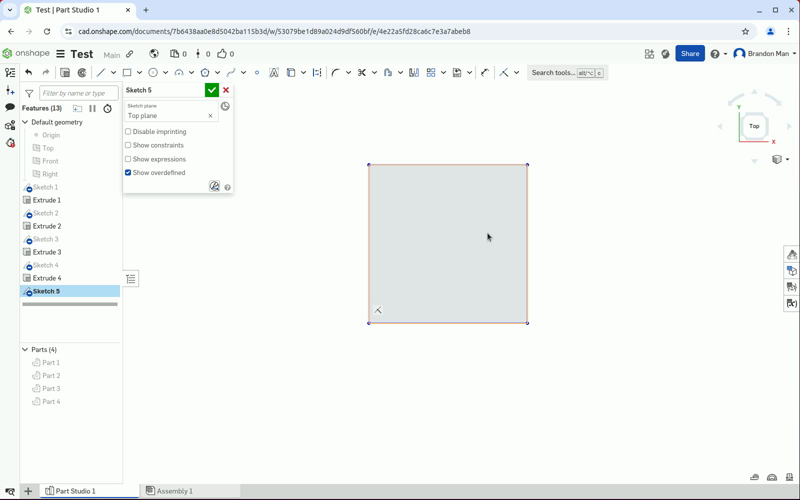
scroll(-6)
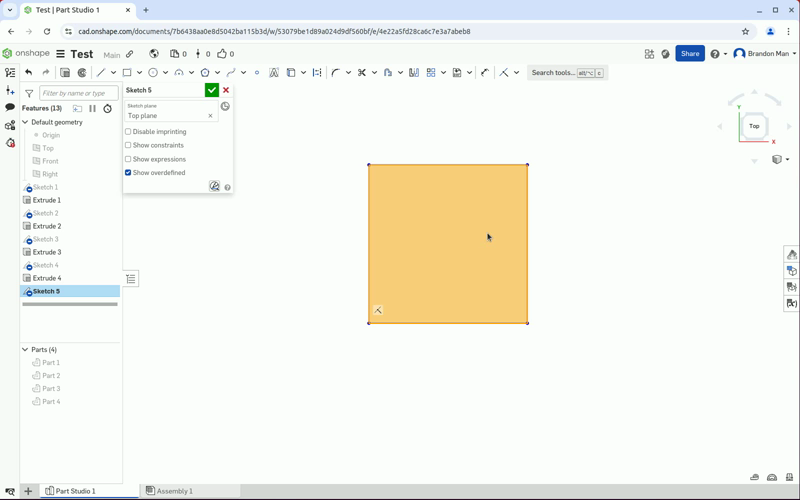
scroll(-6)
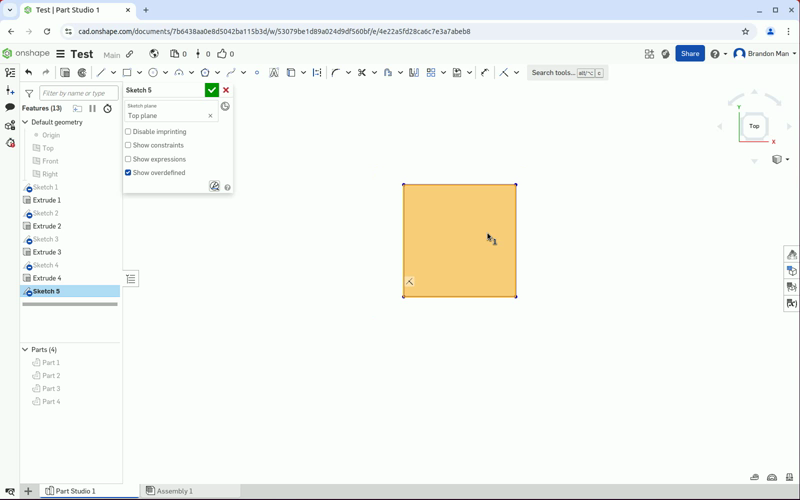
scroll(-6)
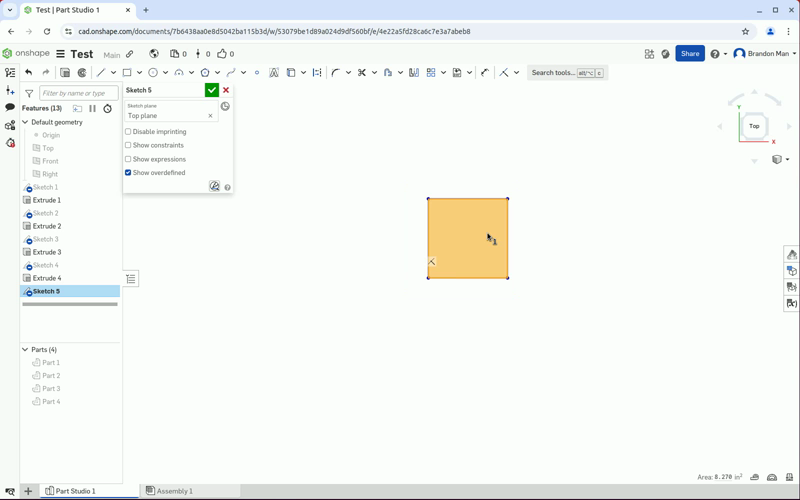
scroll(-6)
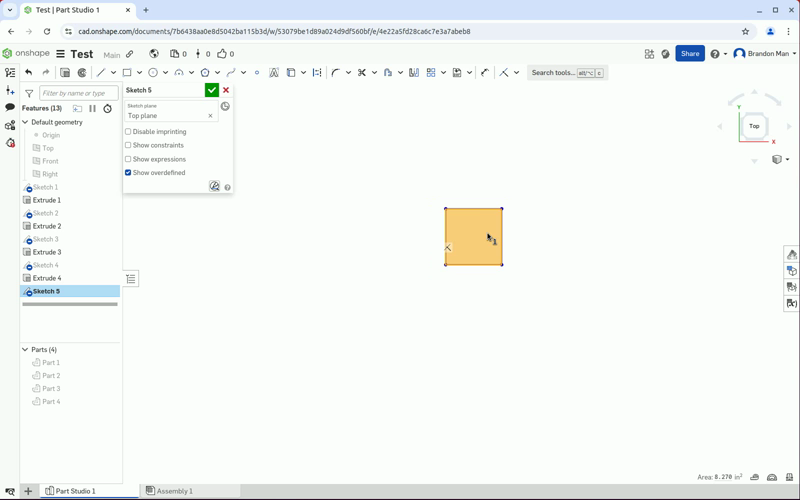
scroll(-6)
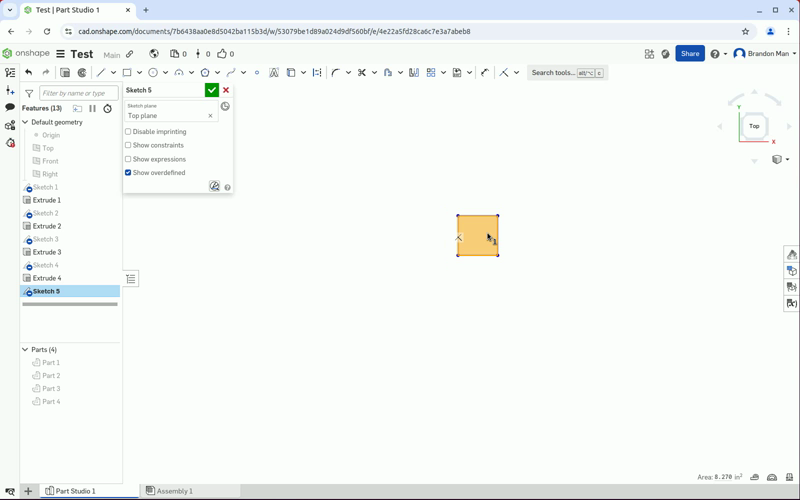
scroll(-6)
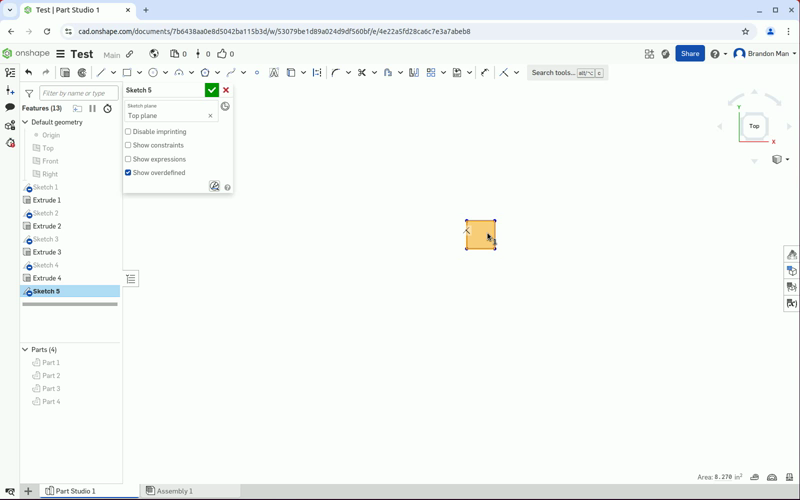
scroll(-6)
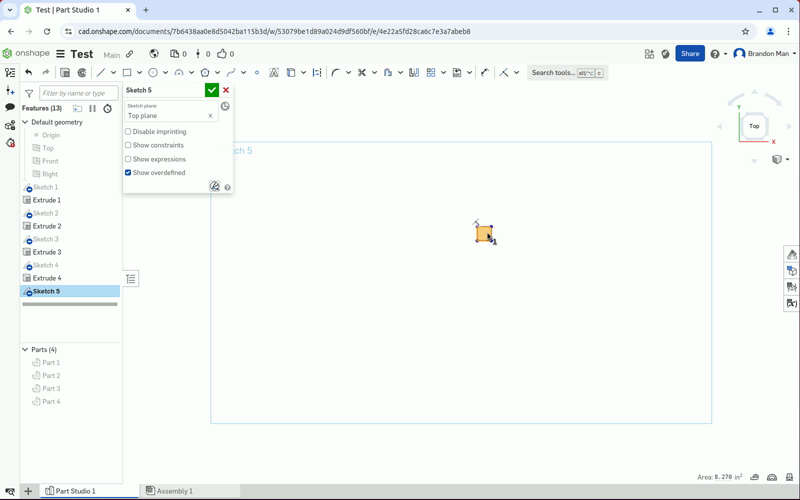
mouse_move(73, 352)
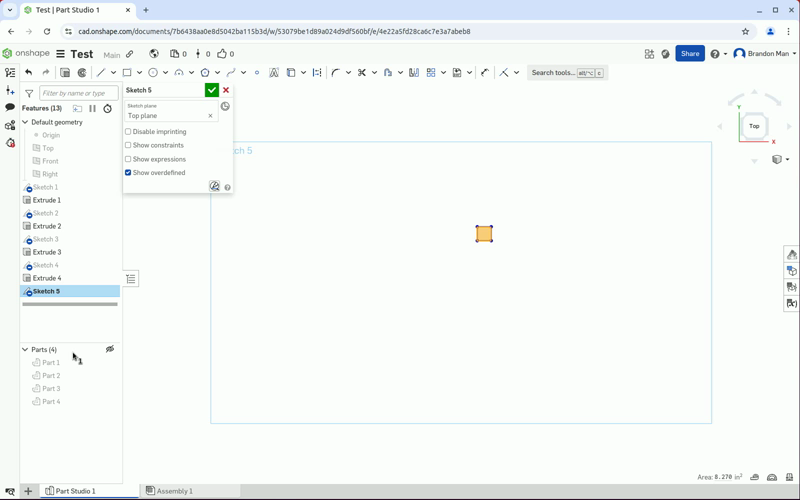
key(shift+y)
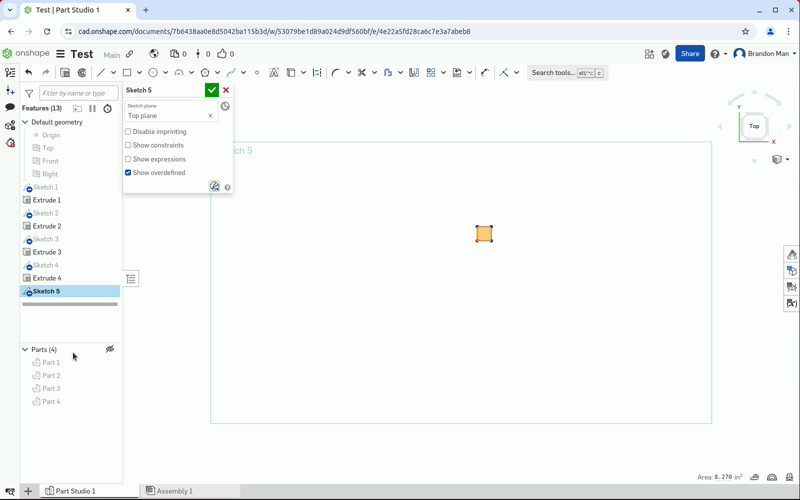
key(shift+e)
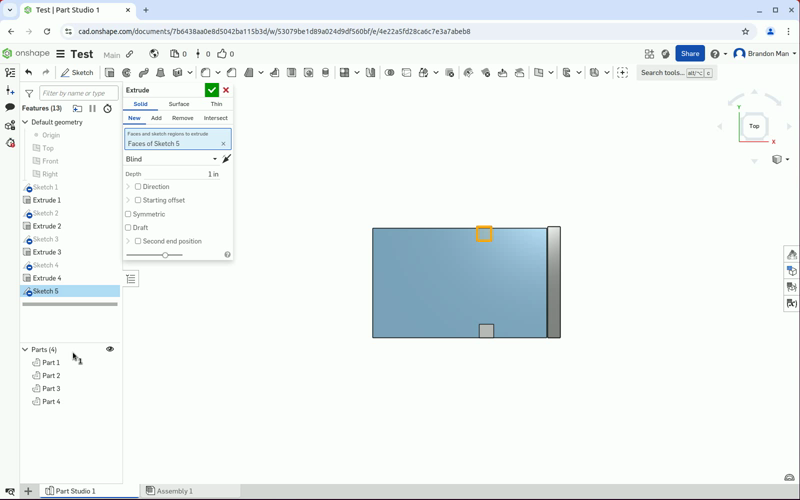
mouse_move(143, 106)
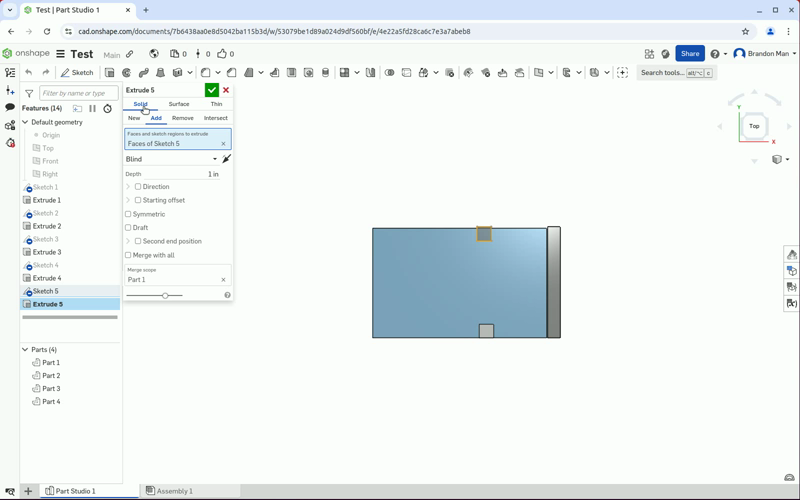
click(143, 106)
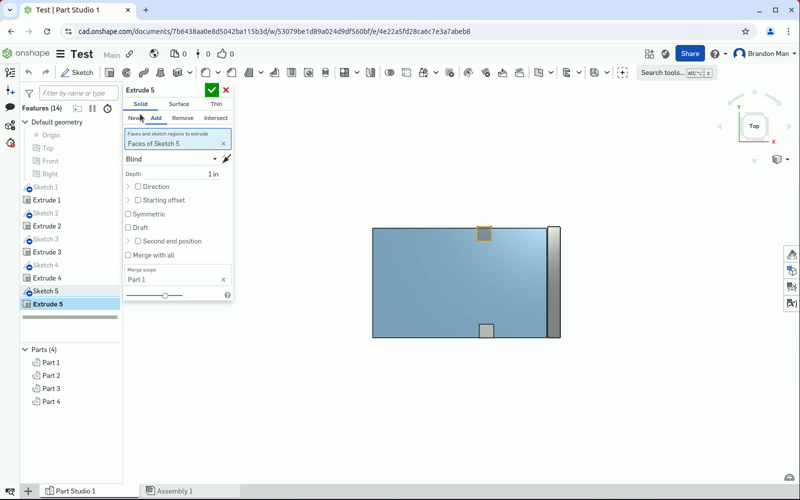
mouse_move(137, 120)
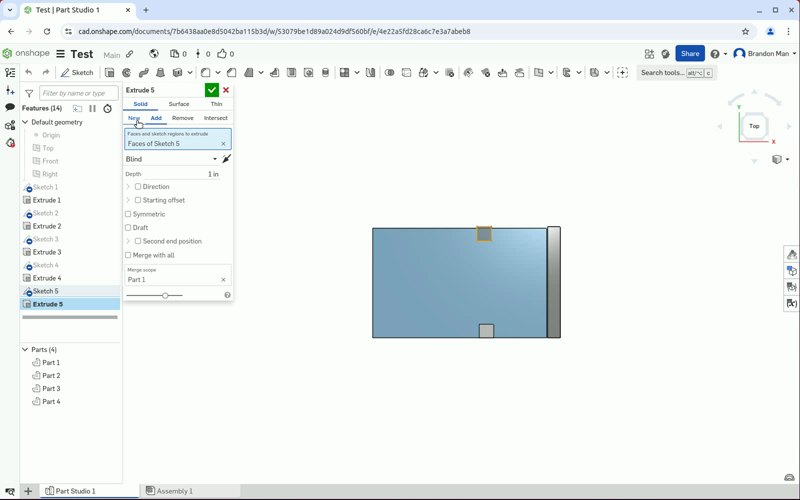
click(137, 120)
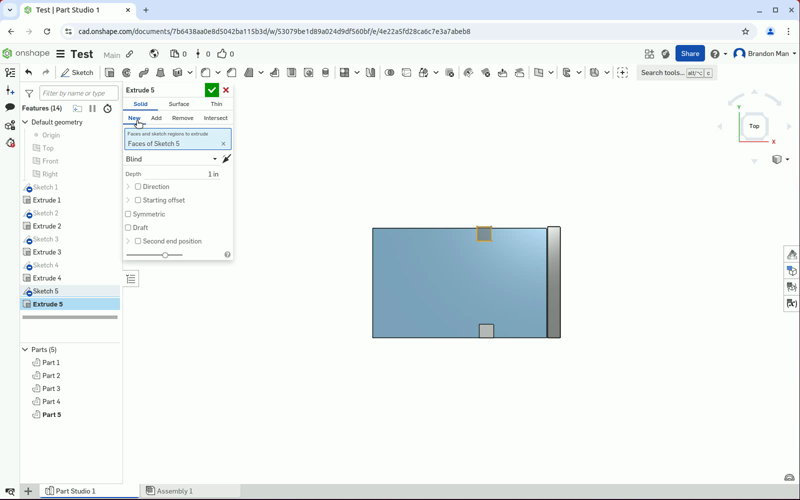
key(tab, 4)
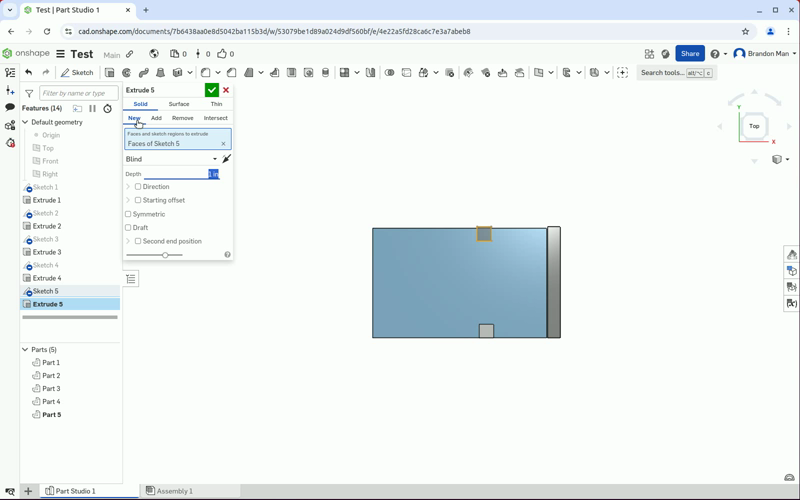
text(23.108)
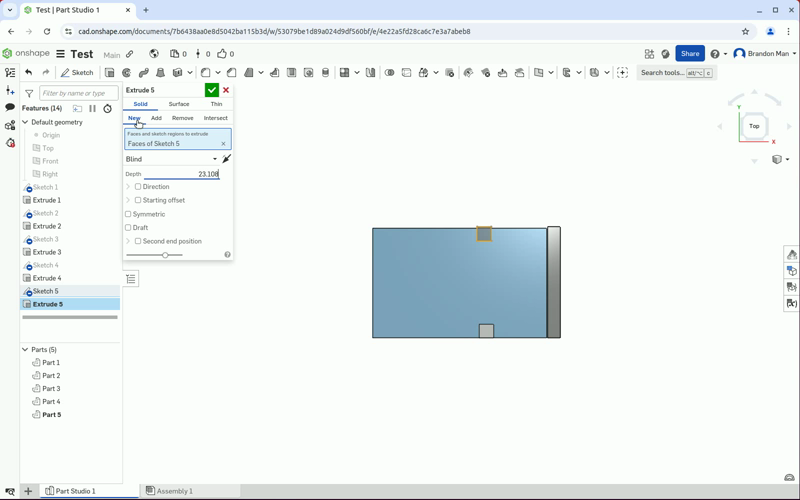
key(enter)
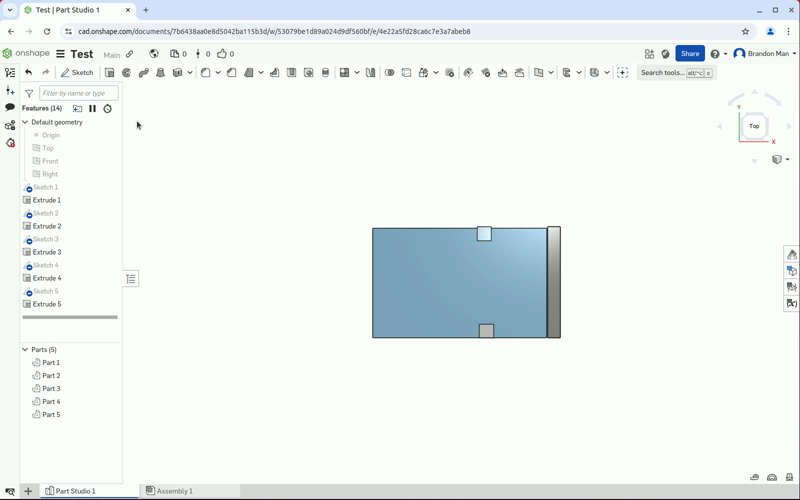
key(shift+h)
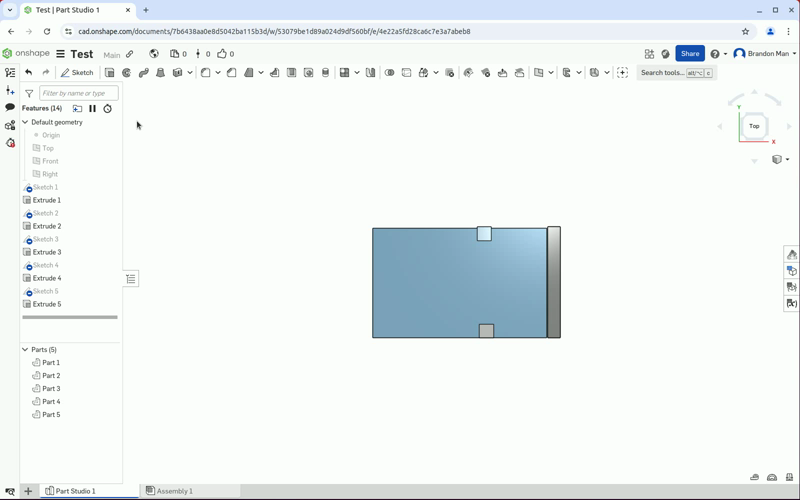
key(shift+h)
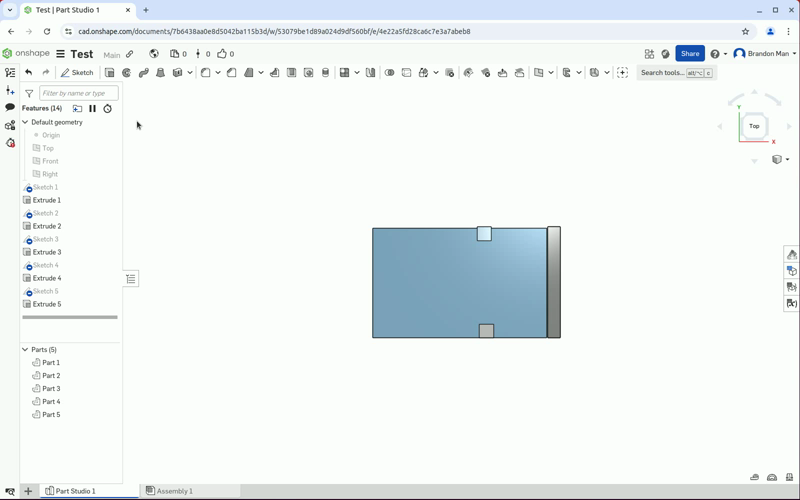
mouse_move(73, 189)
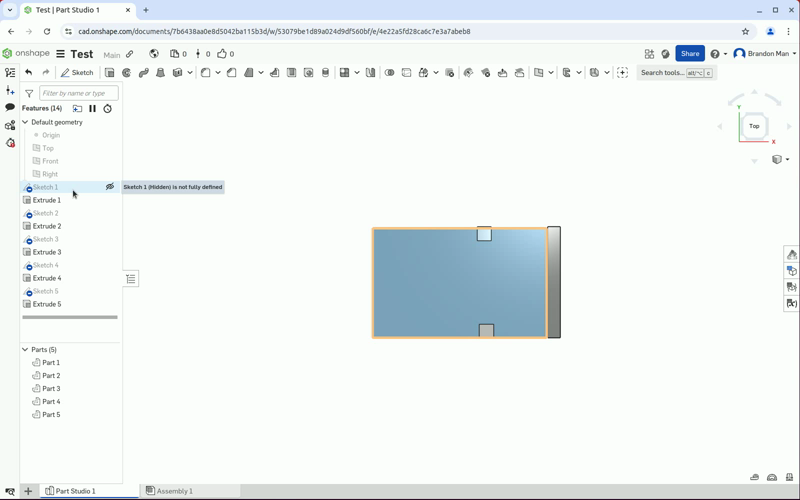
click(73, 189)
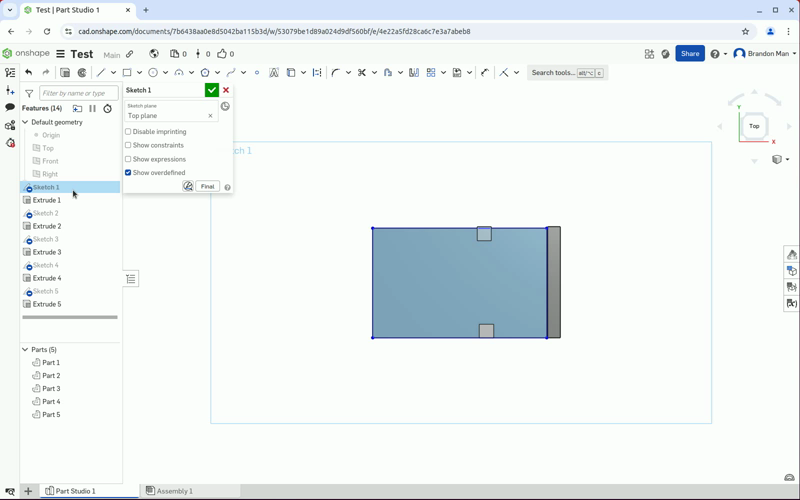
mouse_move(229, 92)
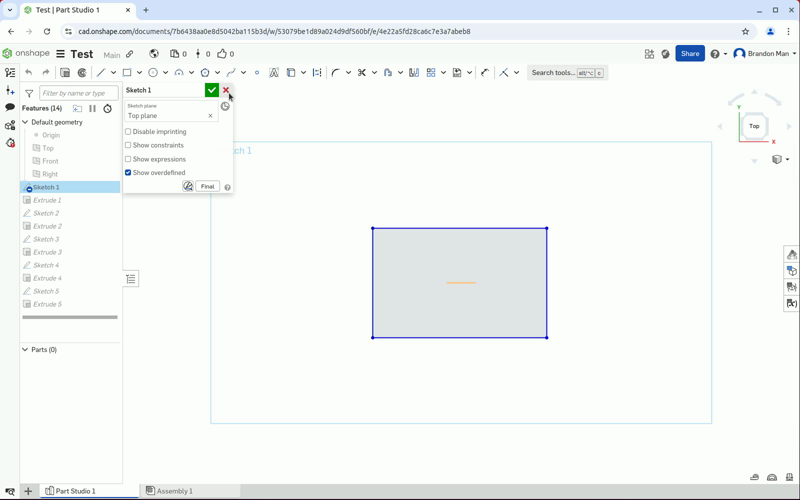
click(229, 92)
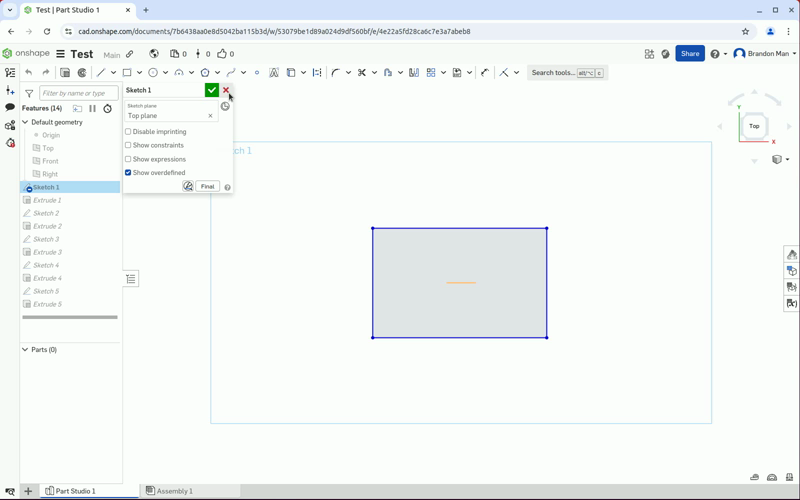
key(shift+s)
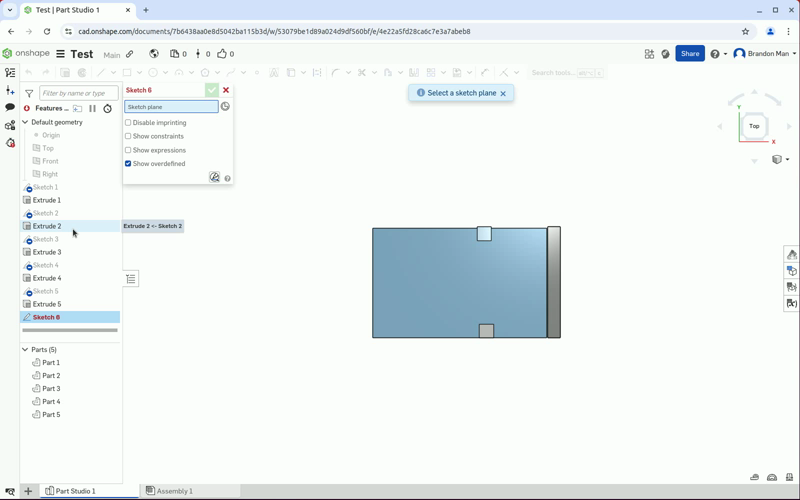
scroll(3)
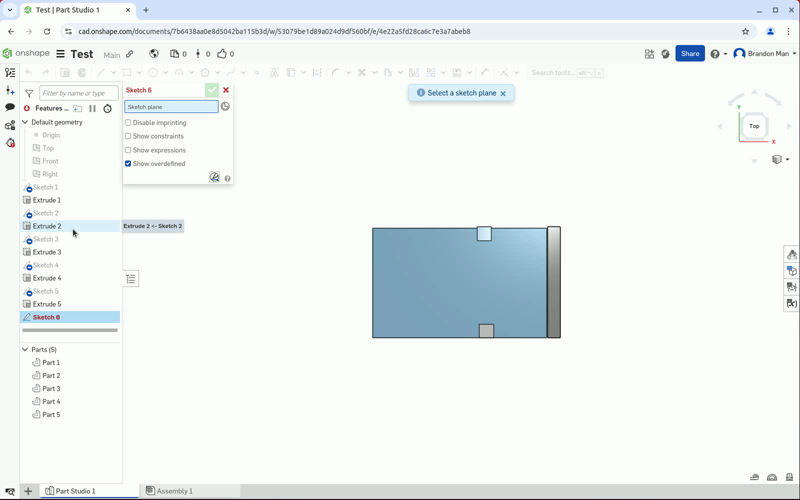
mouse_move(73, 150)
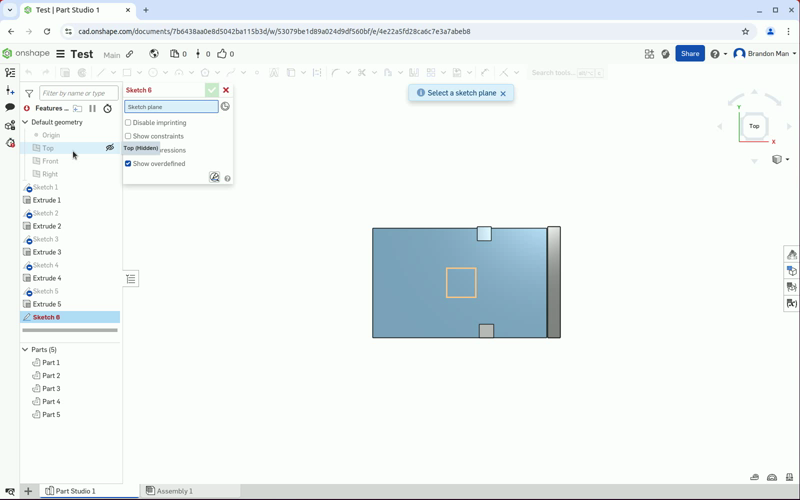
click(73, 150)
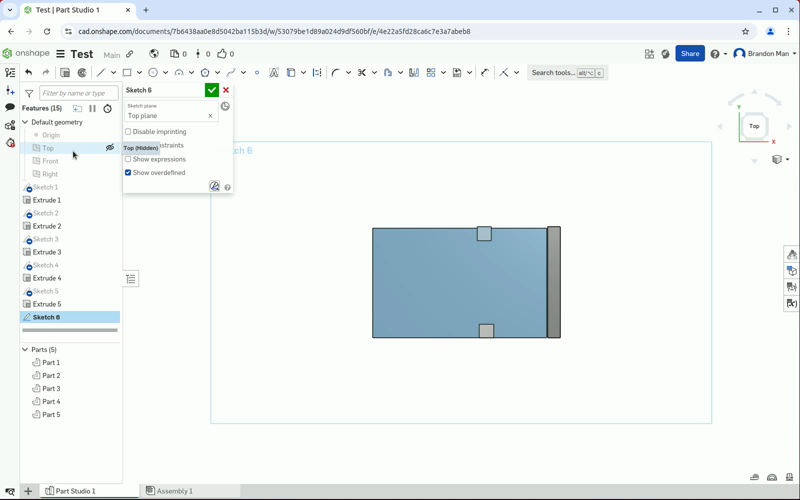
mouse_move(73, 352)
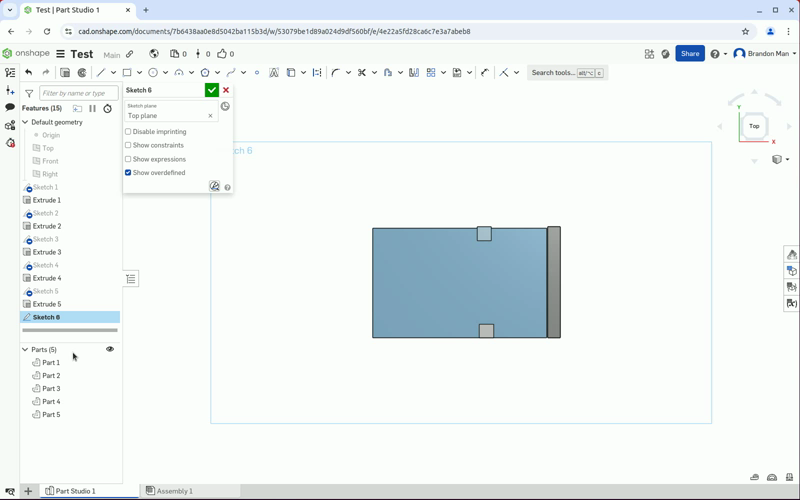
key(y)
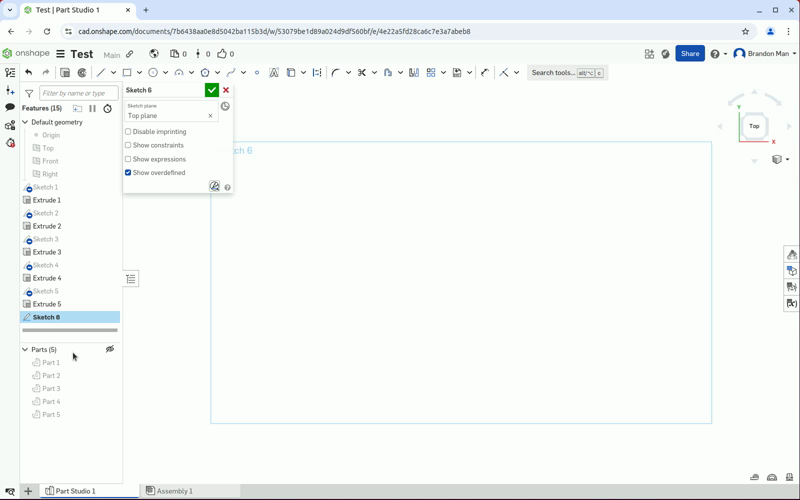
key(l)
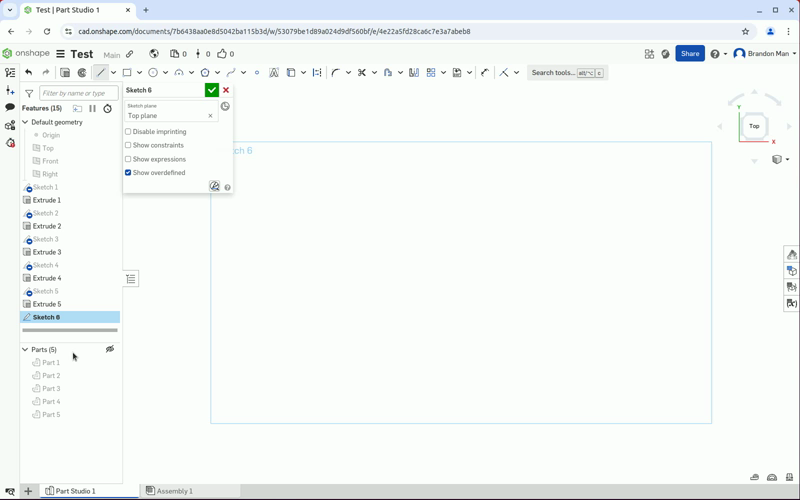
key_down(shift)
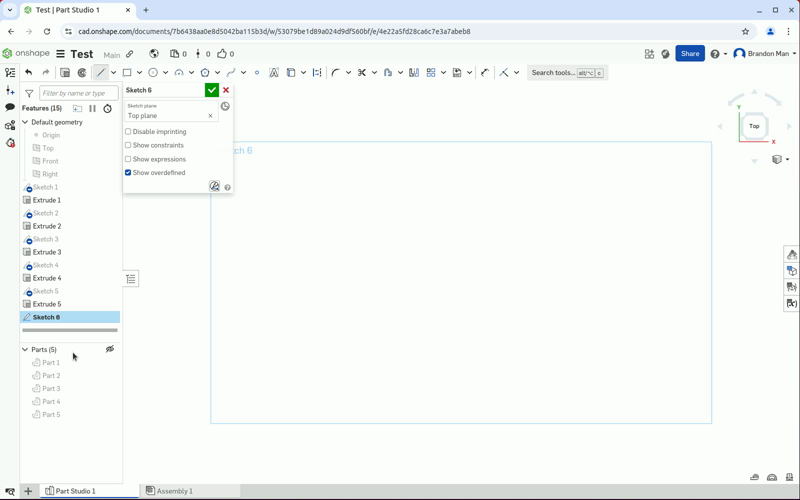
mouse_move(479, 337)
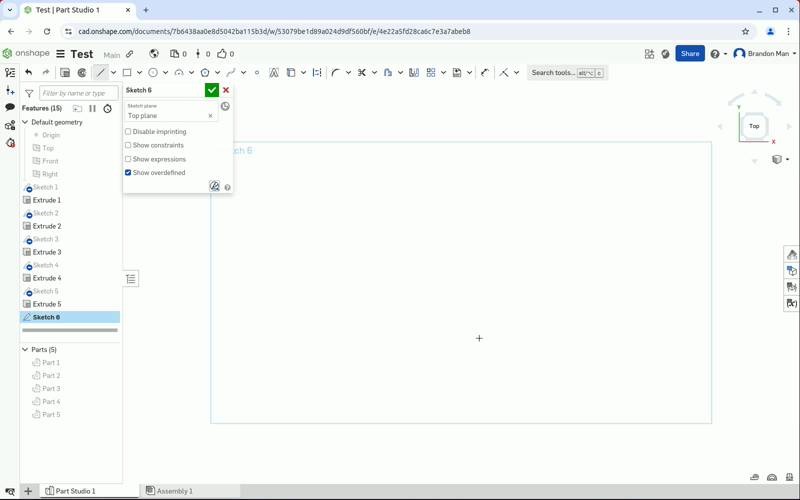
click(479, 337)
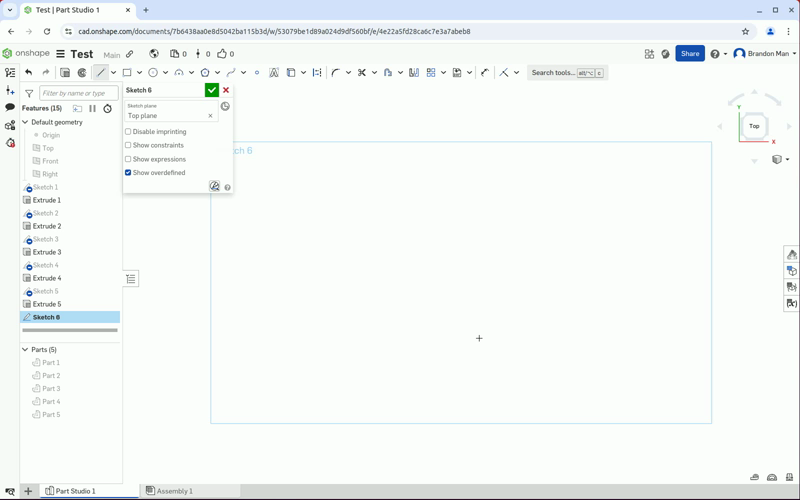
key_up(shift)
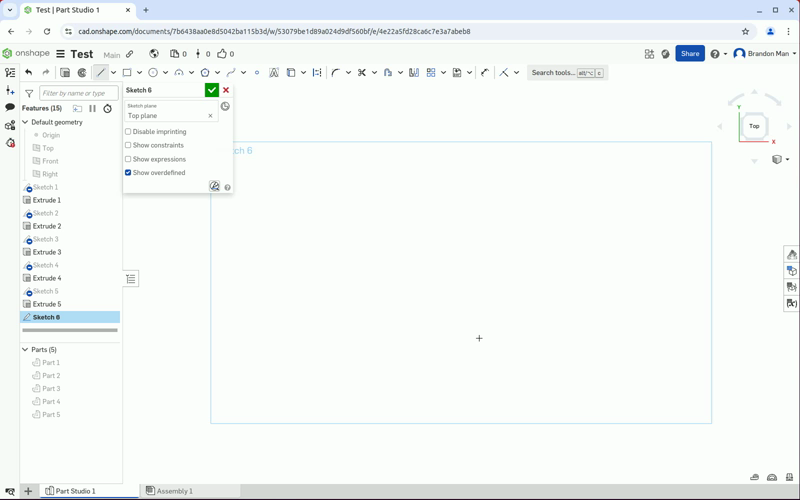
key_down(shift)
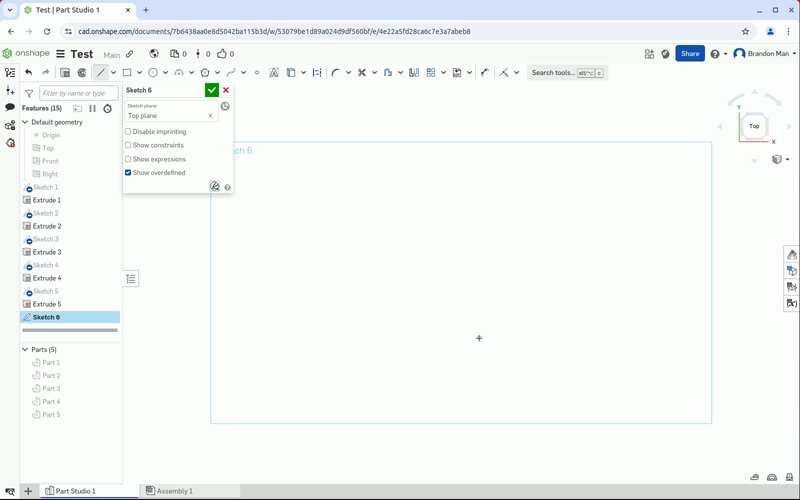
mouse_move(509, 337)
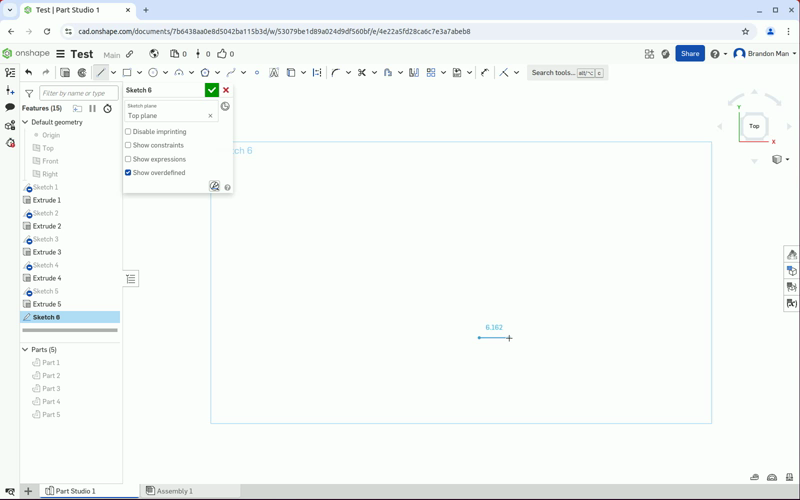
mouse_move(493, 337)
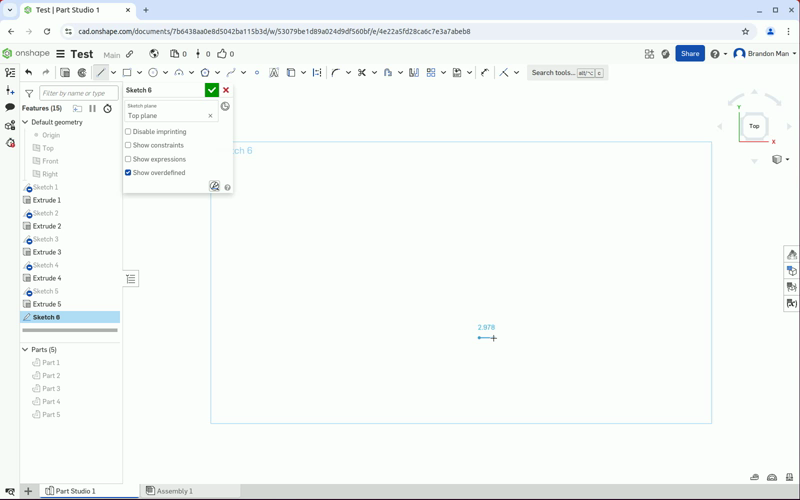
click(493, 337)
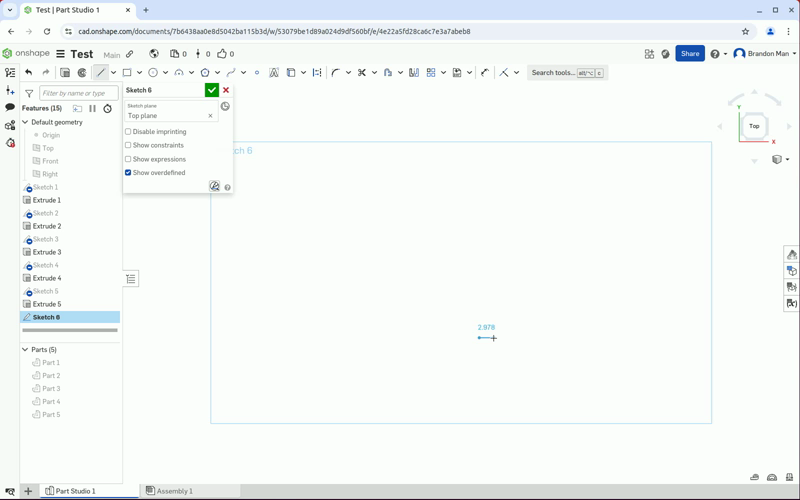
key_up(shift)
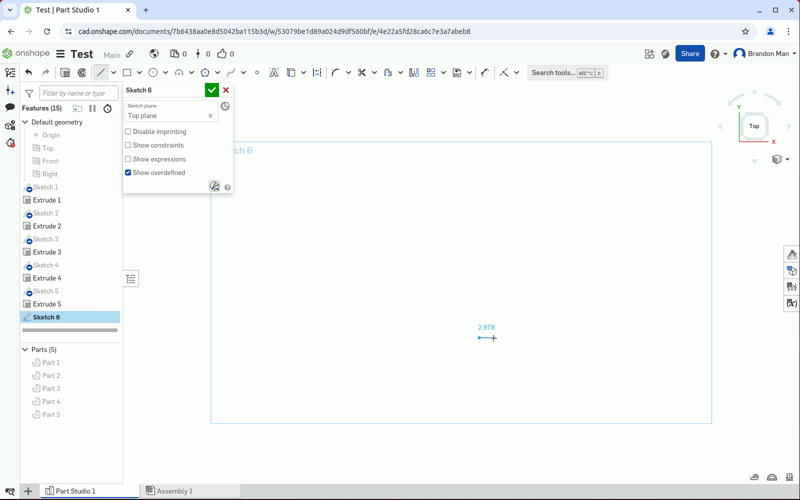
key_down(shift)
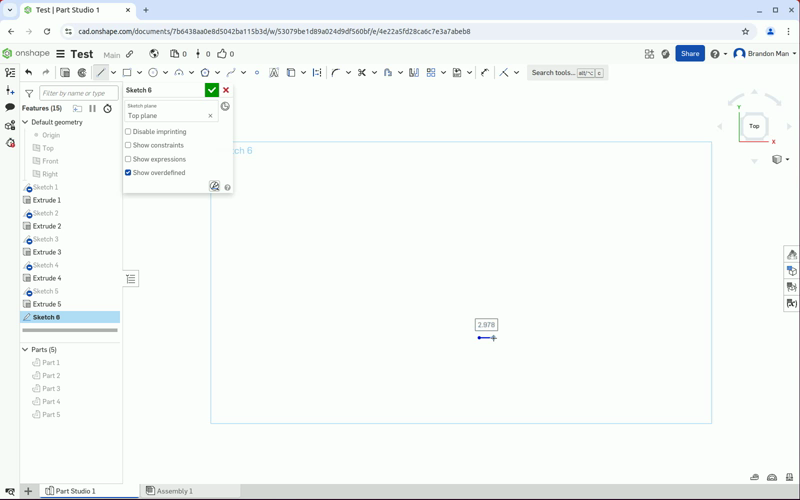
mouse_move(523, 337)
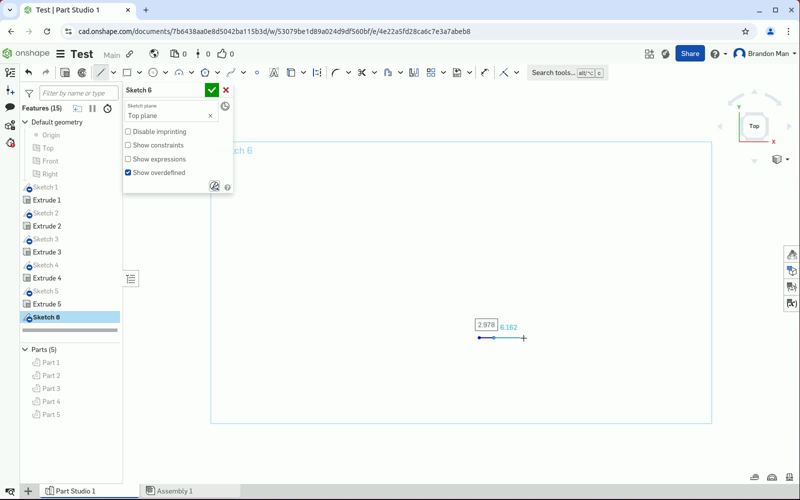
mouse_move(493, 324)
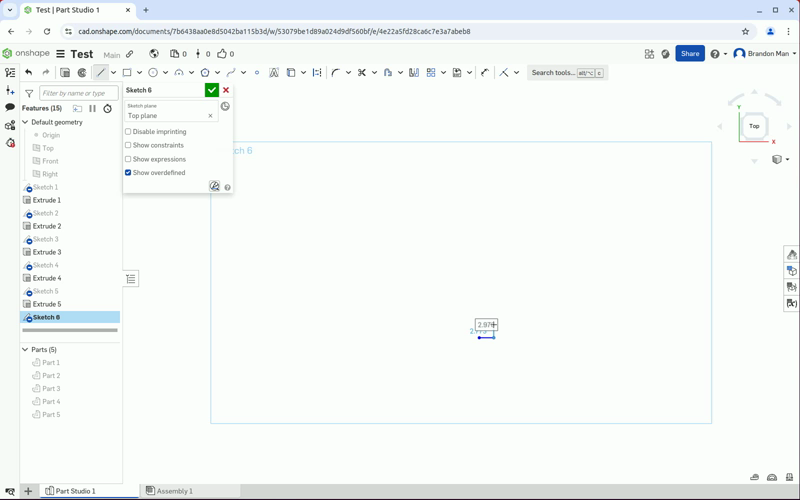
click(493, 324)
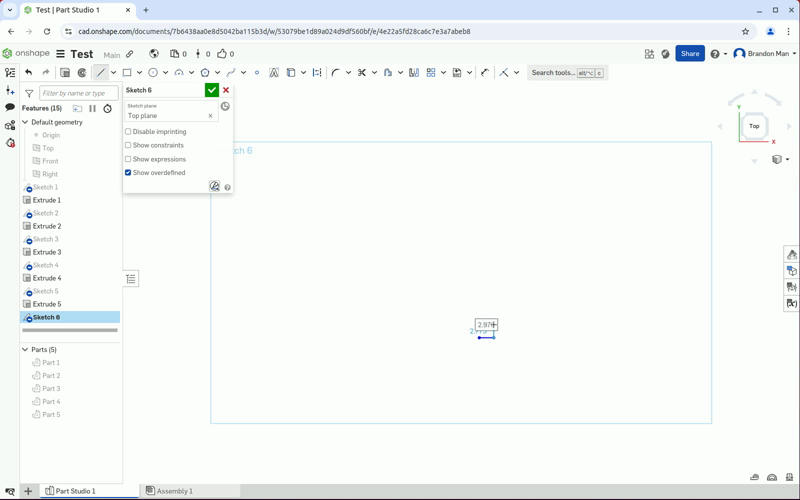
key_up(shift)
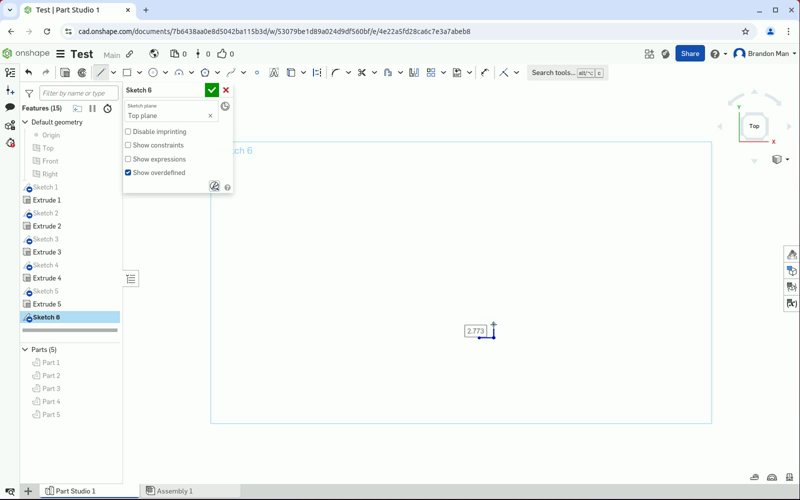
key_down(shift)
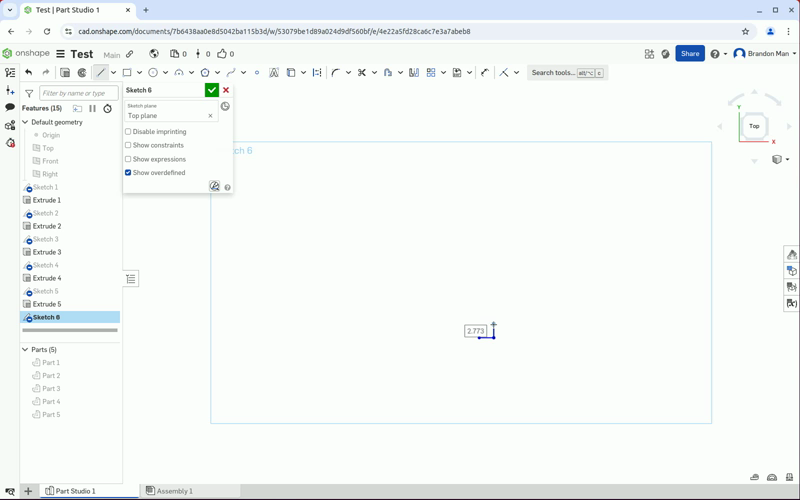
mouse_move(523, 324)
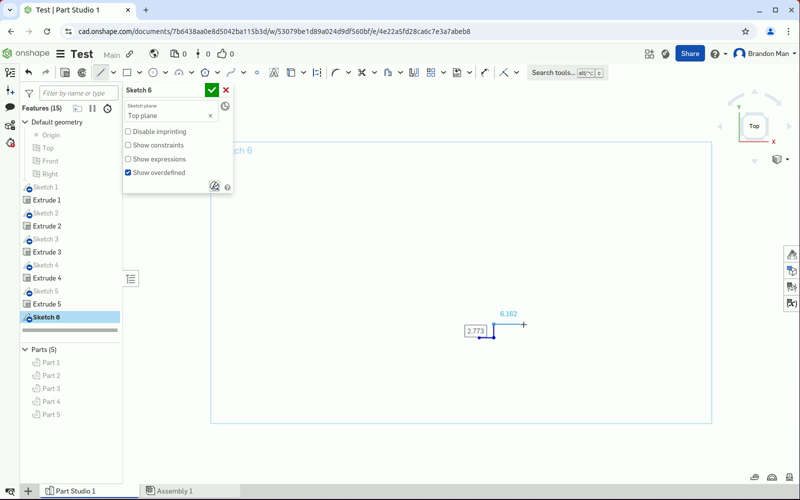
mouse_move(479, 324)
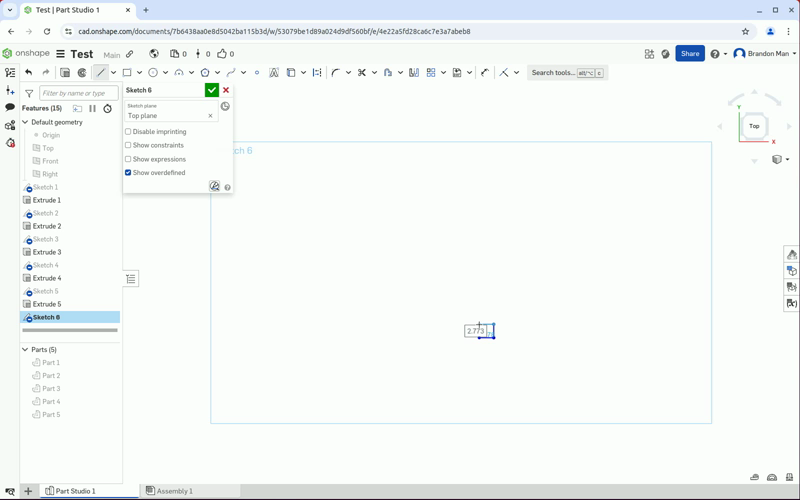
click(479, 324)
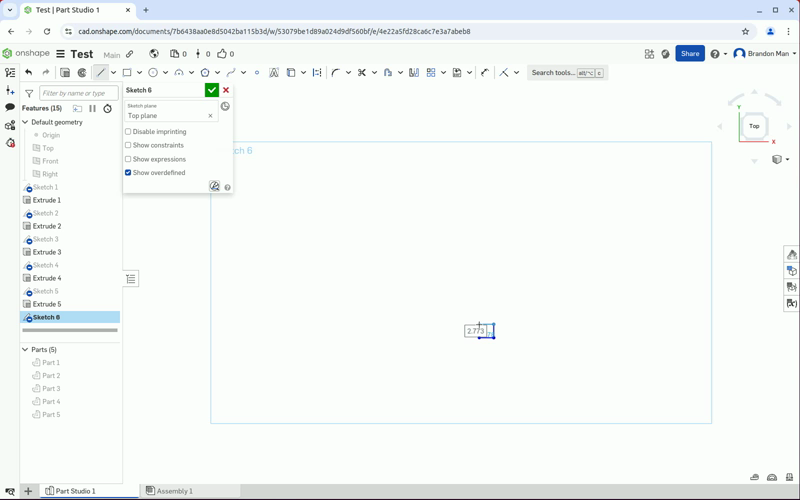
key_up(shift)
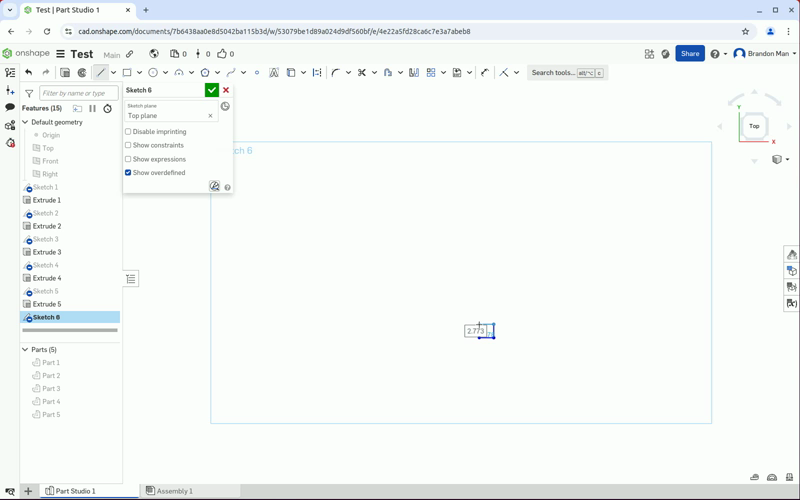
mouse_move(509, 324)
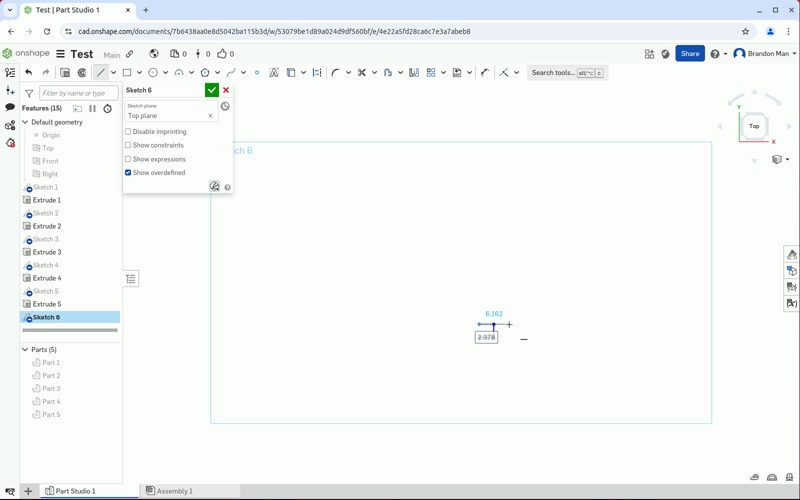
key_down(shift)
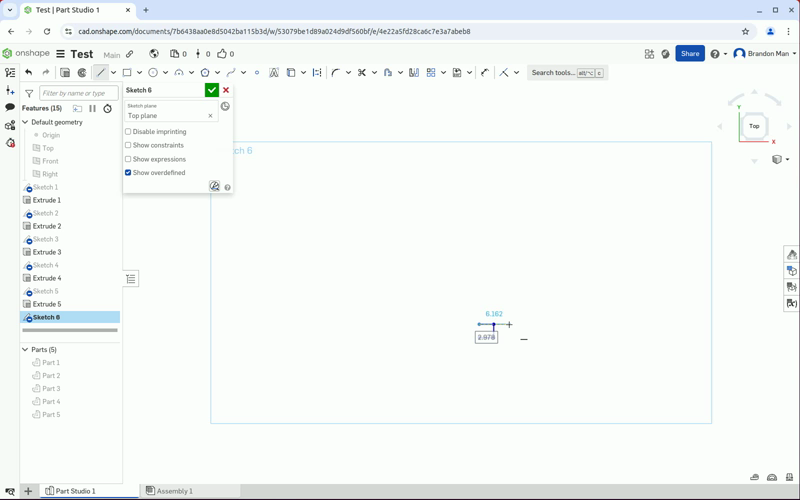
mouse_move(479, 337)
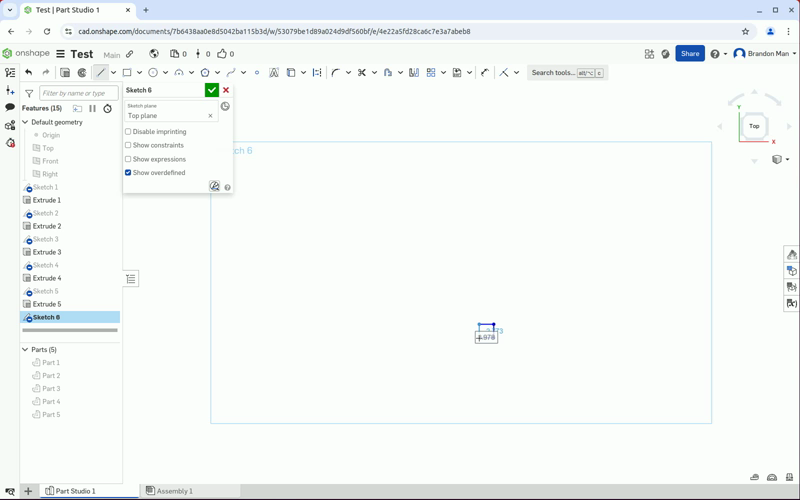
key_up(shift)
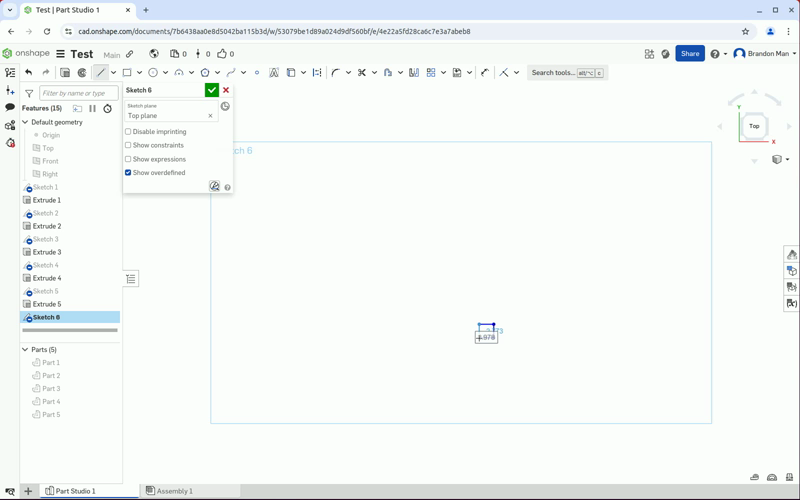
click(479, 337)
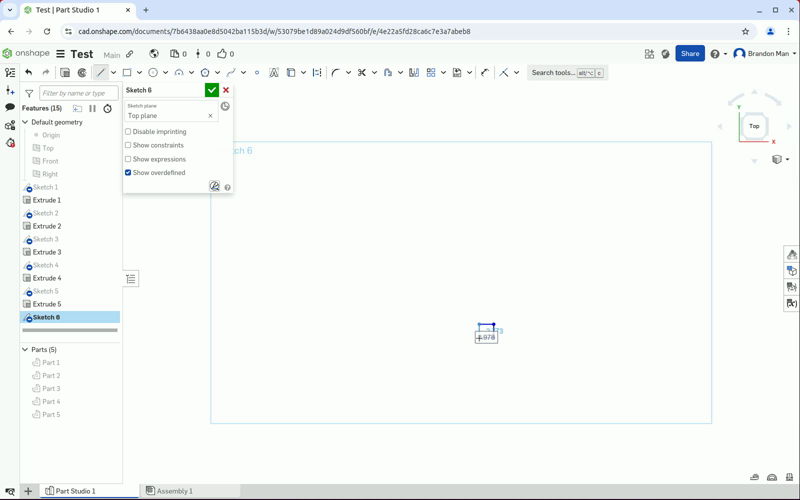
key(esc)
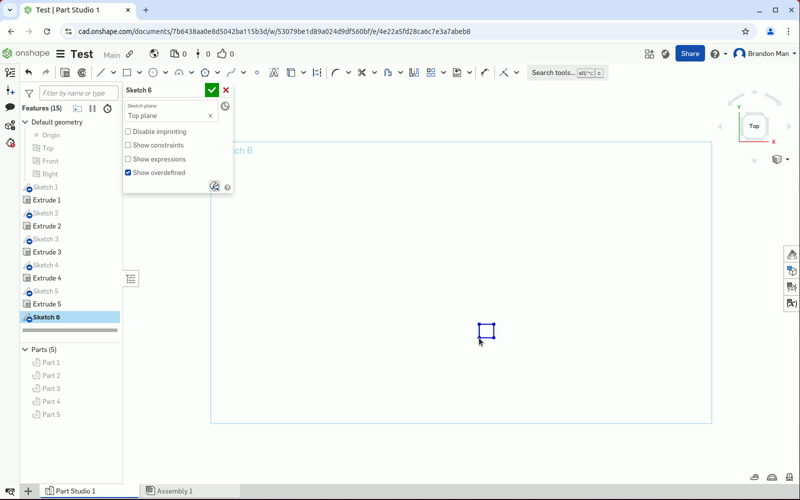
mouse_move(482, 335)
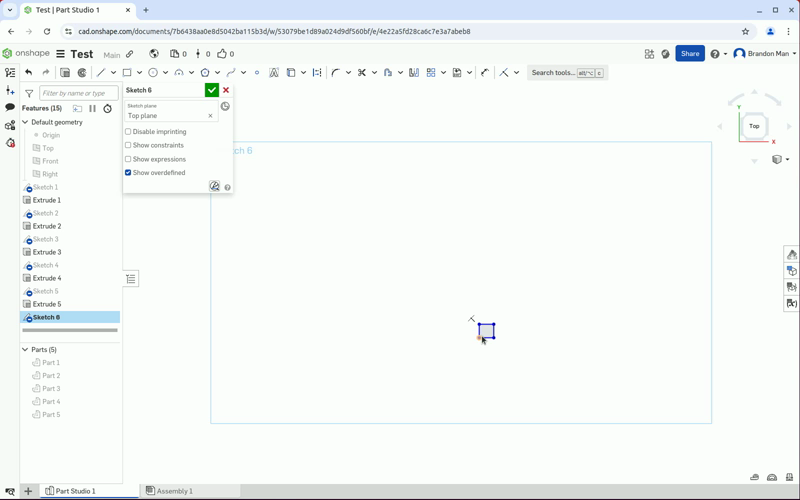
scroll(6)
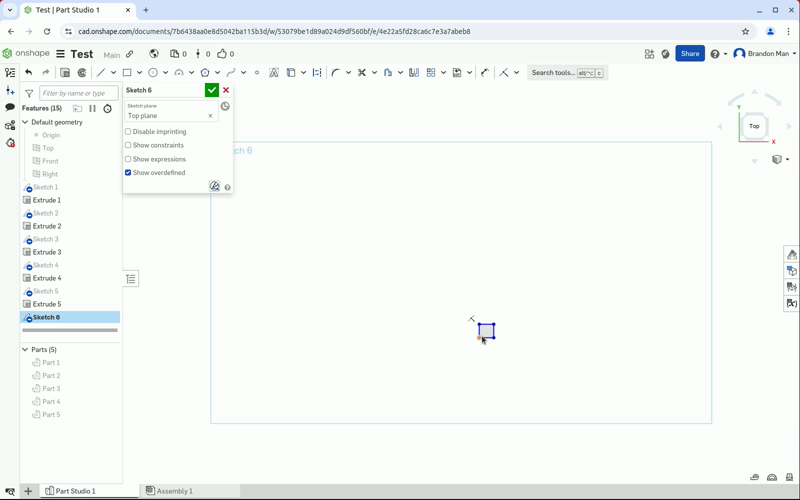
scroll(6)
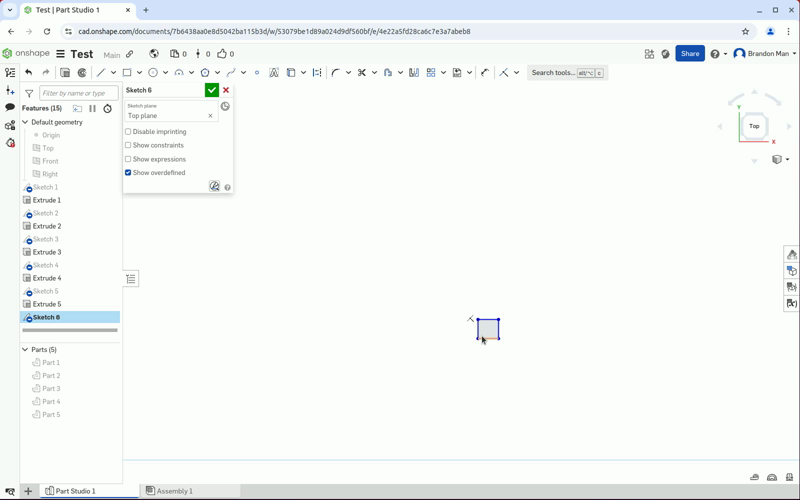
scroll(6)
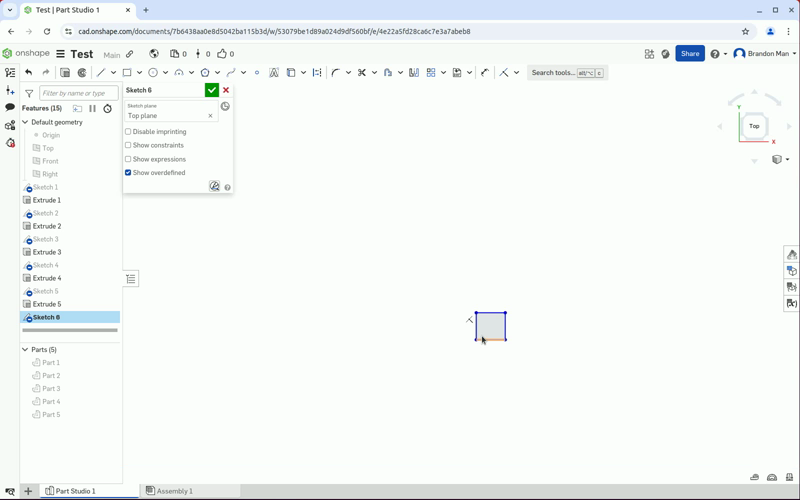
scroll(6)
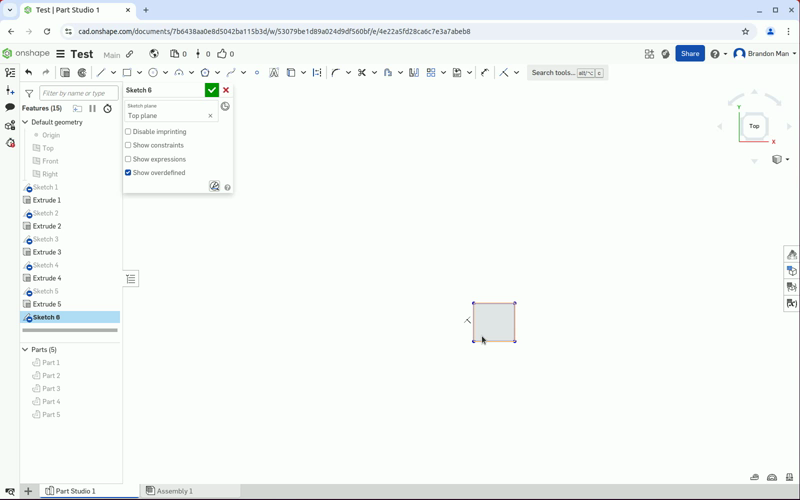
scroll(6)
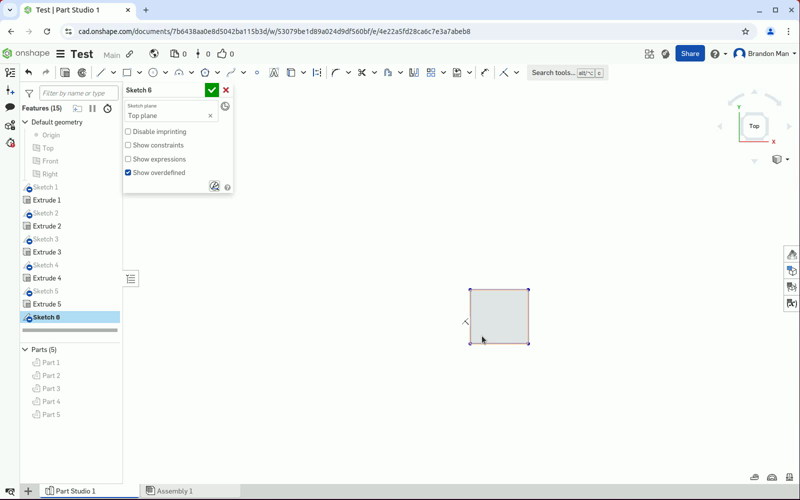
scroll(6)
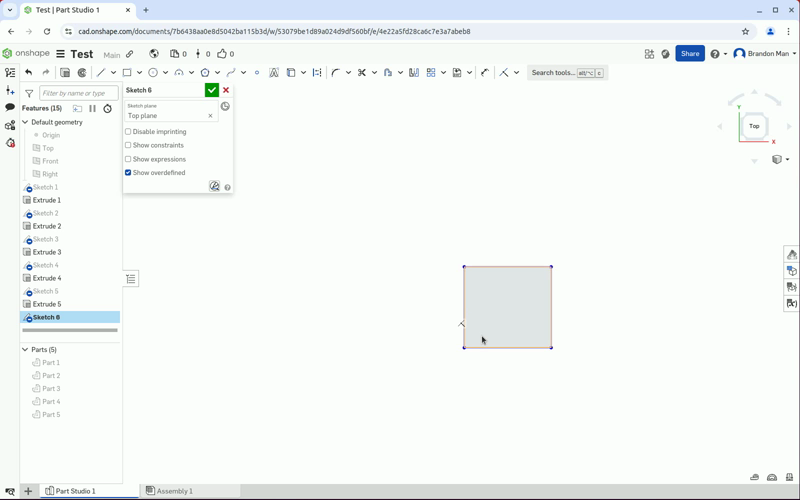
scroll(6)
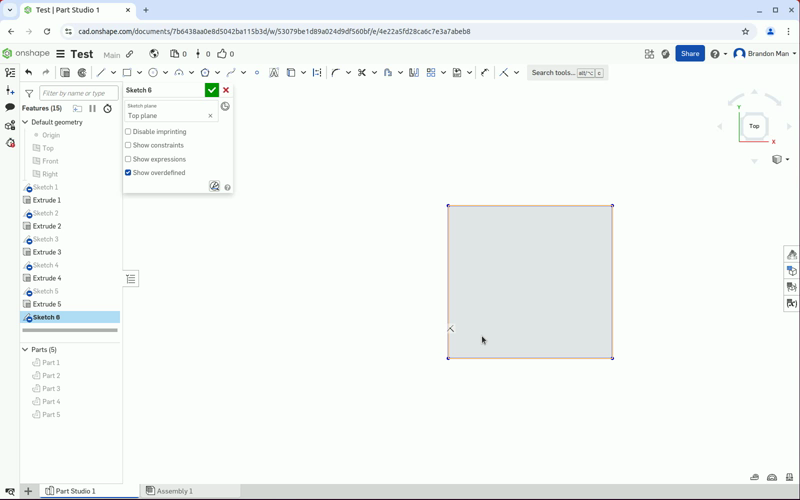
click(482, 335)
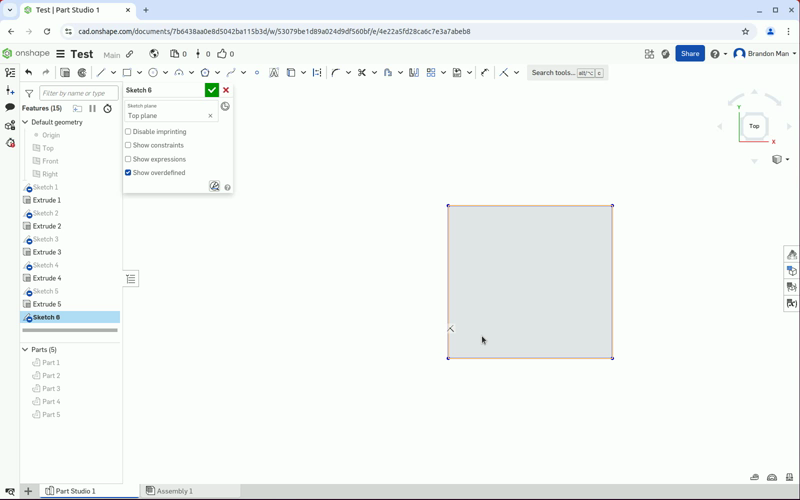
scroll(-6)
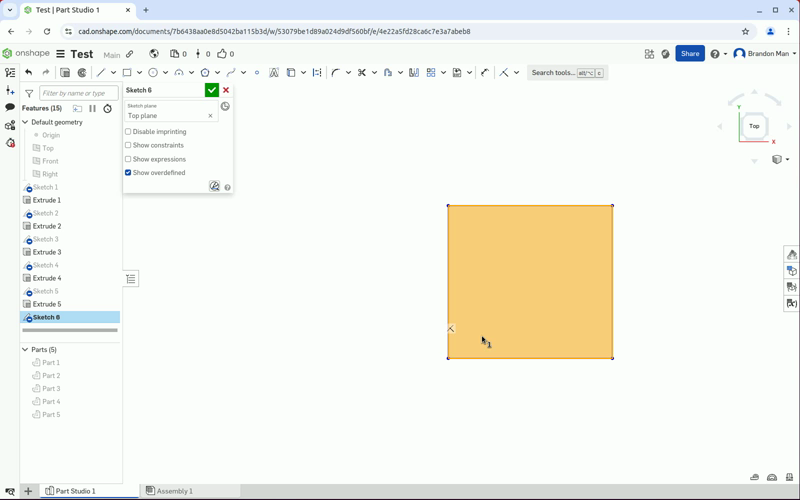
scroll(-6)
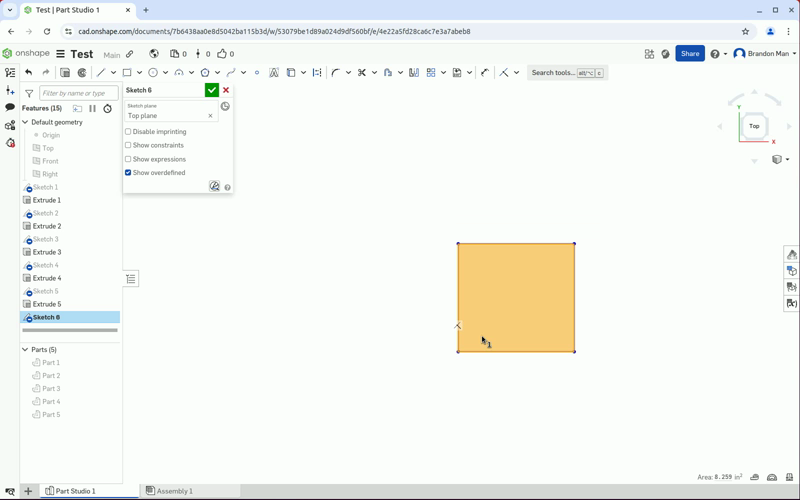
scroll(-6)
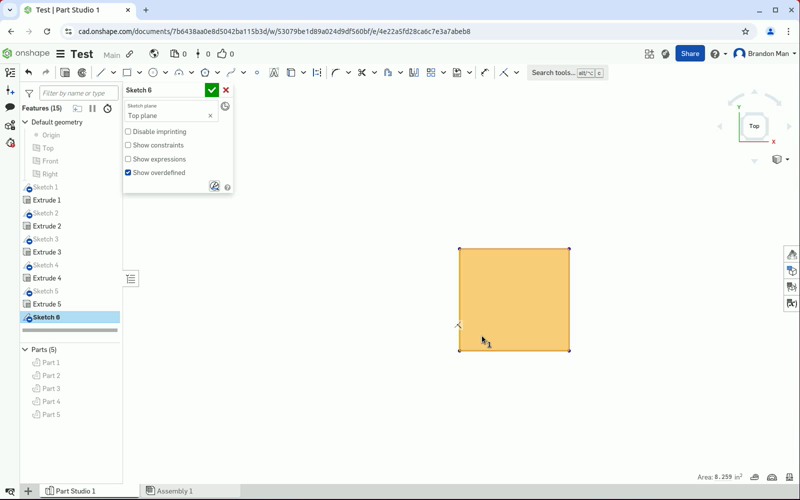
scroll(-6)
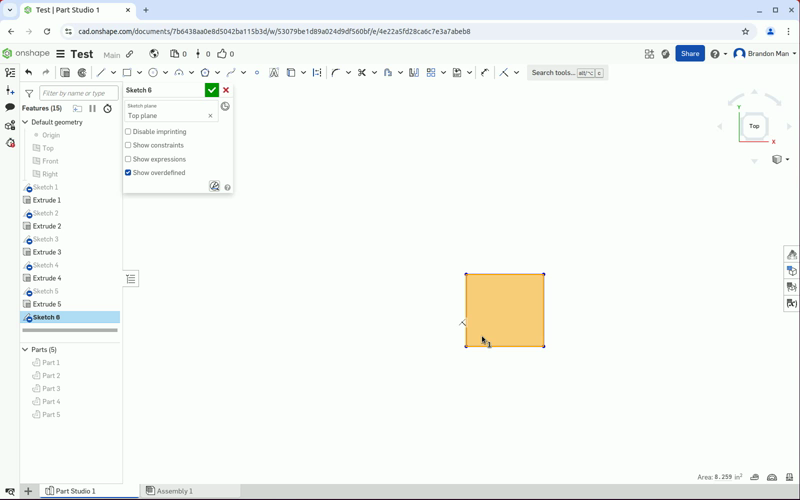
scroll(-6)
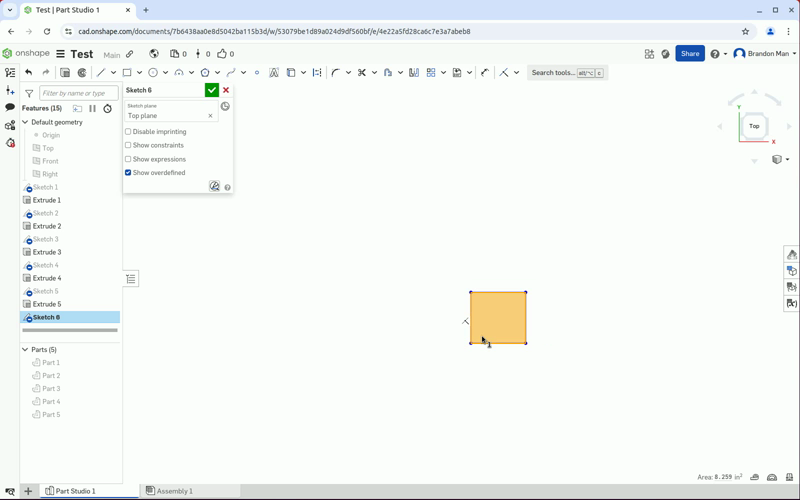
scroll(-6)
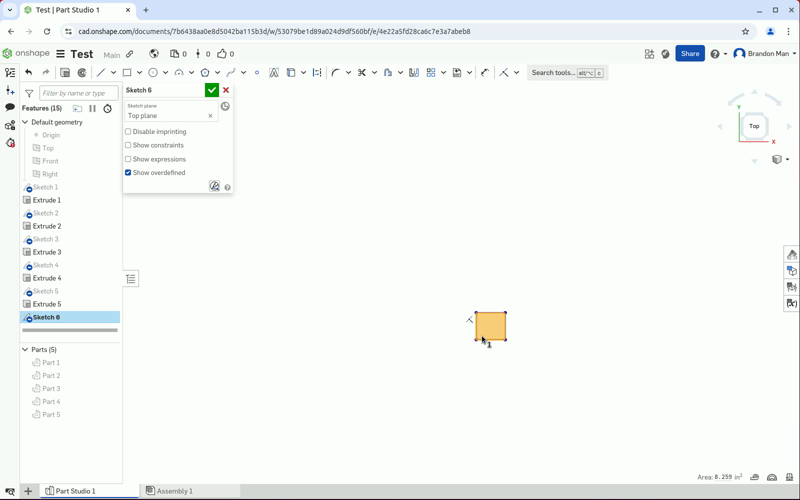
scroll(-6)
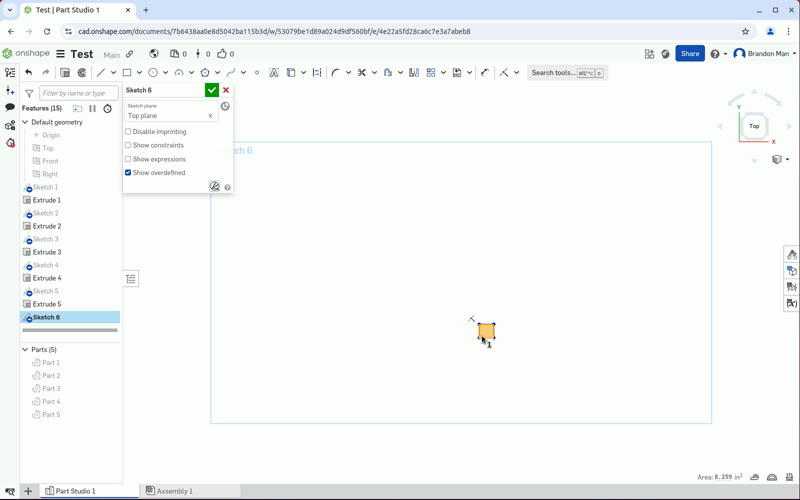
mouse_move(73, 352)
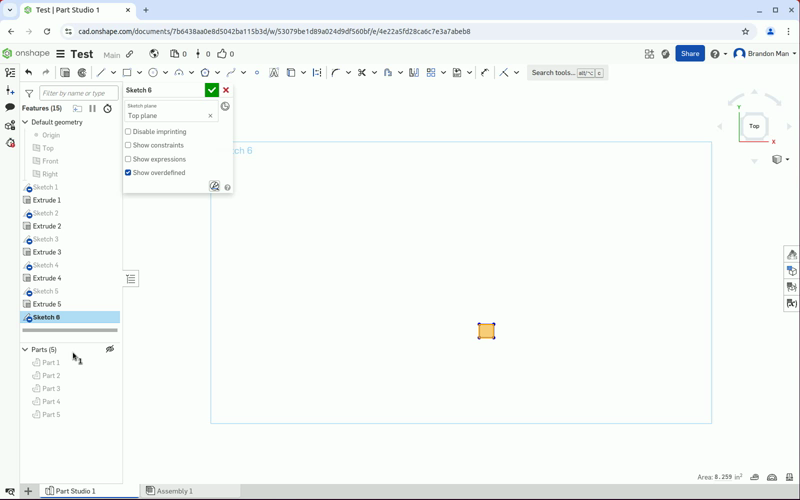
key(shift+y)
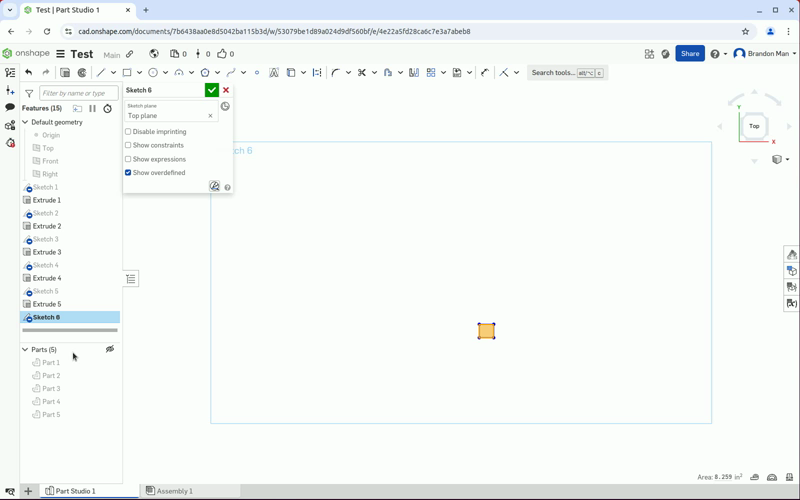
key(shift+e)
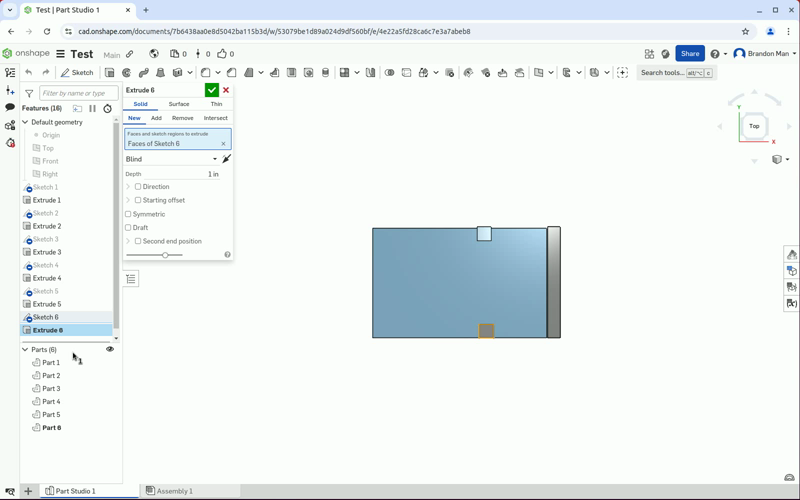
mouse_move(143, 106)
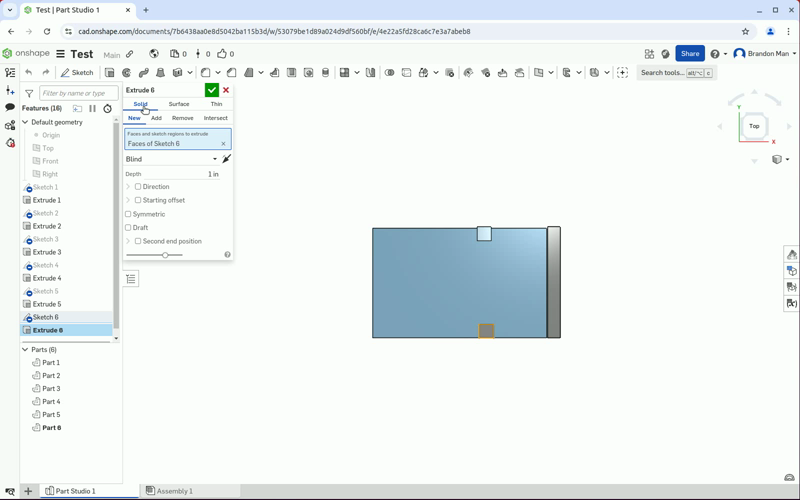
click(143, 106)
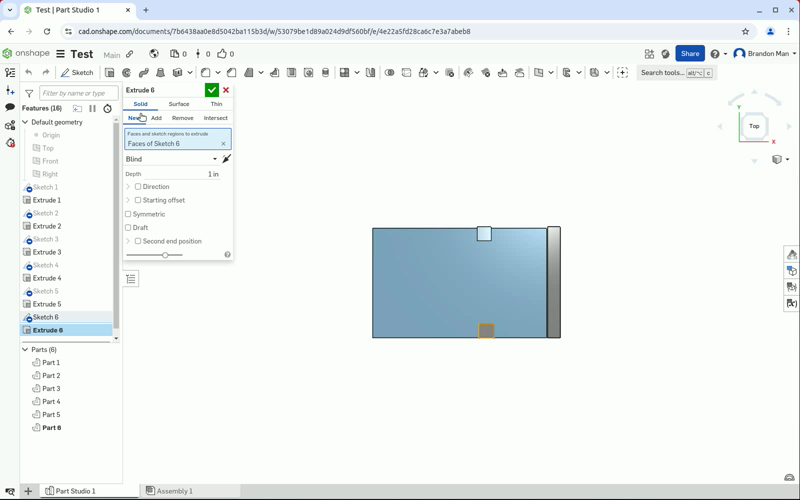
mouse_move(137, 120)
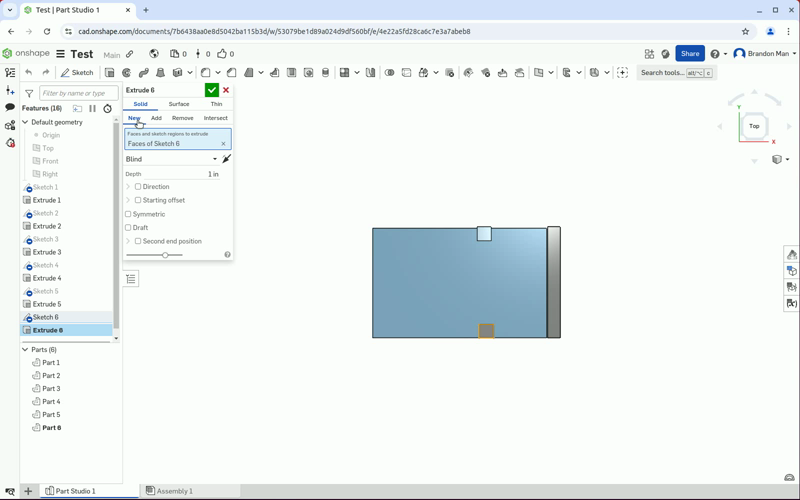
click(137, 120)
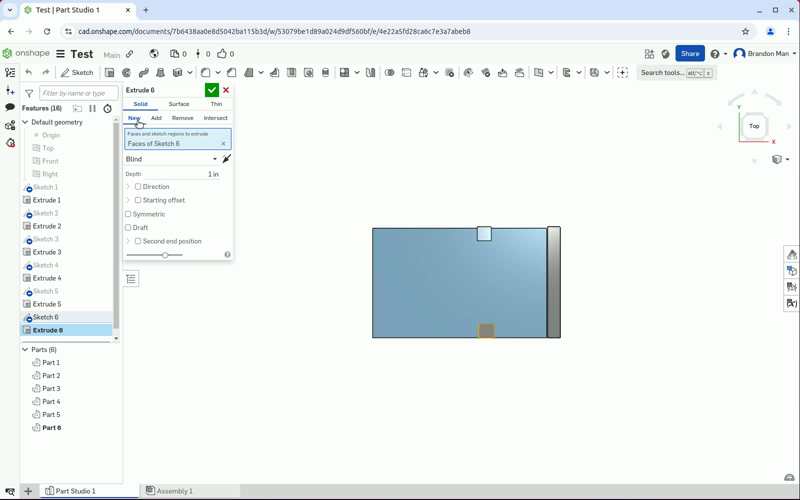
key(tab, 4)
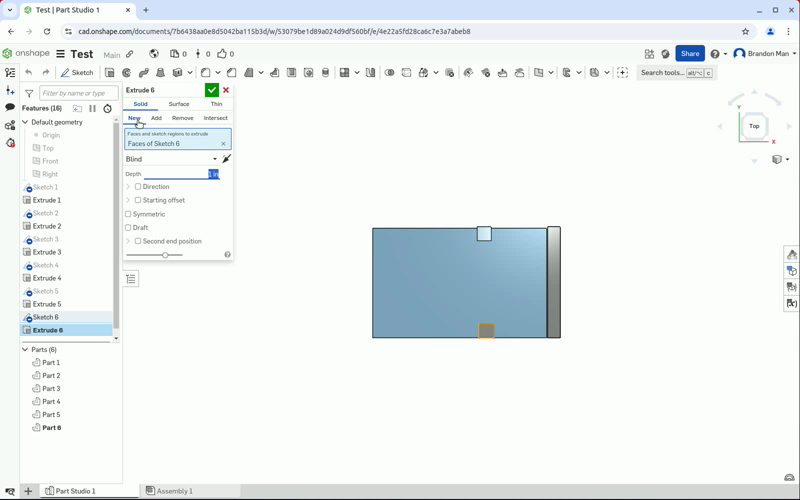
text(23.108)
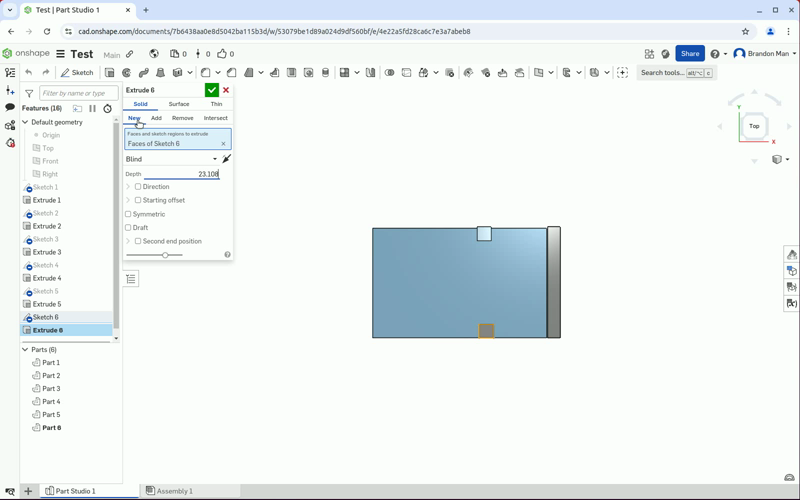
key(enter)
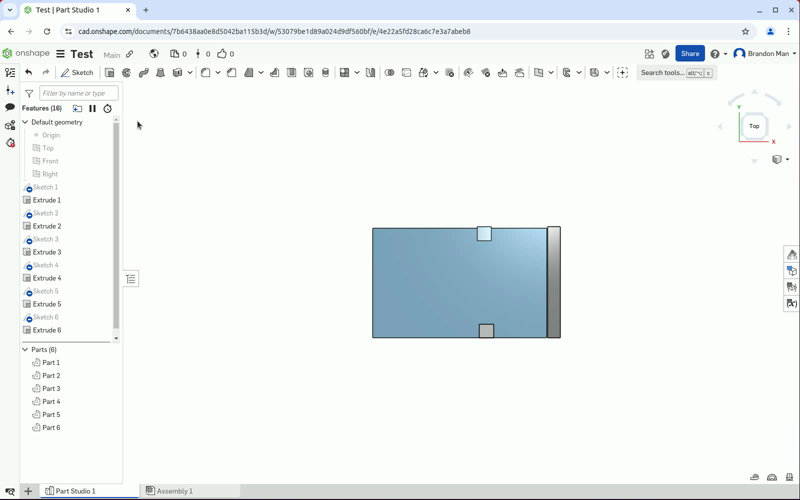
key(shift+h)
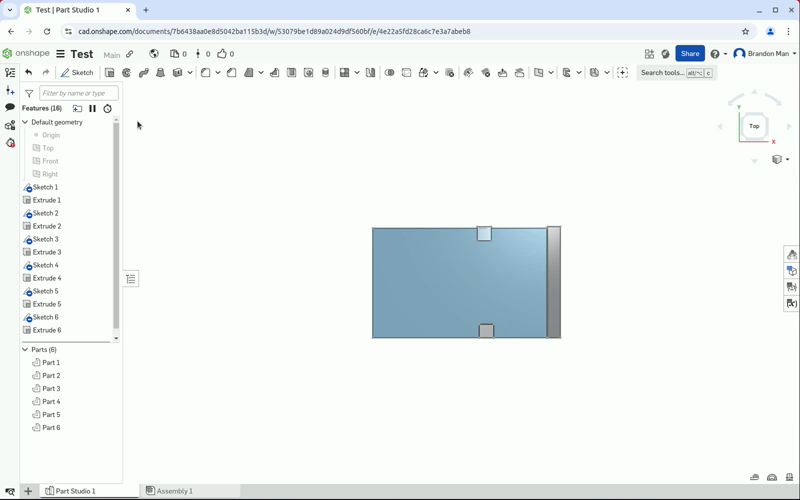
key(shift+h)
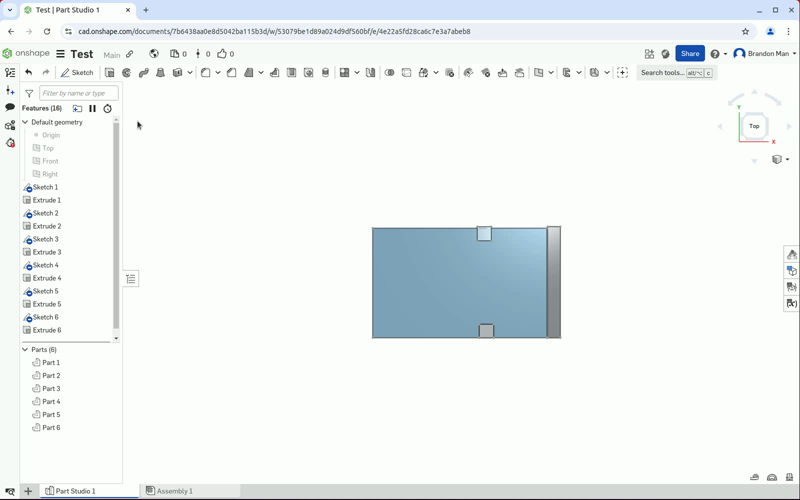
key(shift+7)
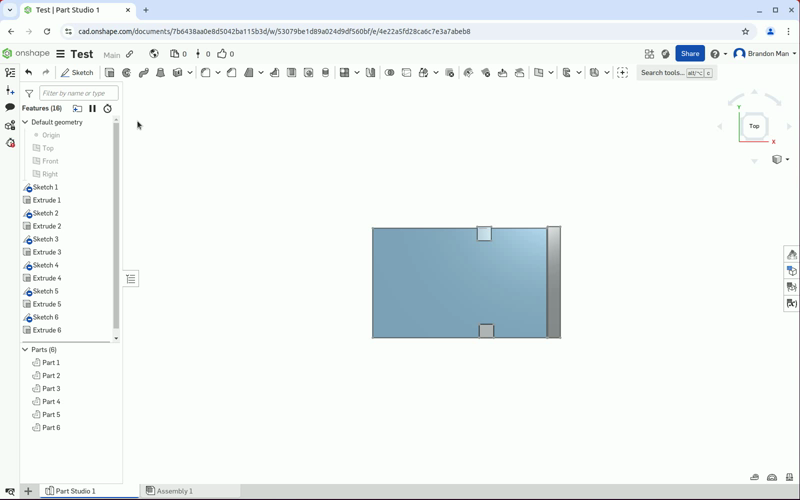
key(up, 3)
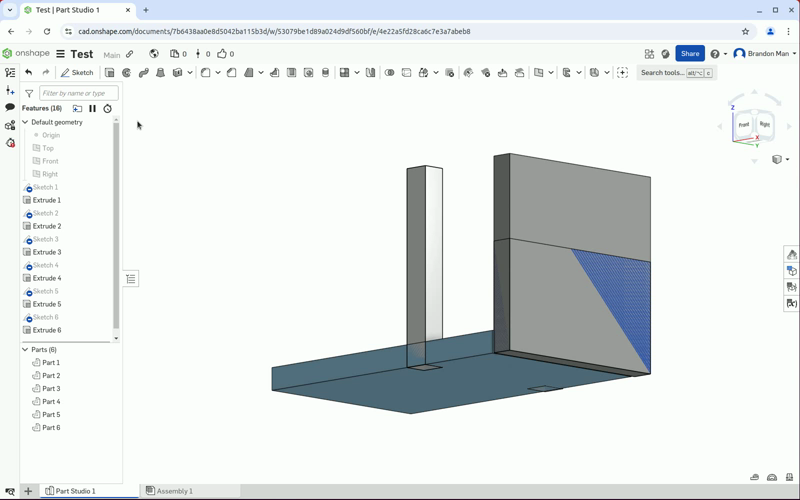
key(left, 3)
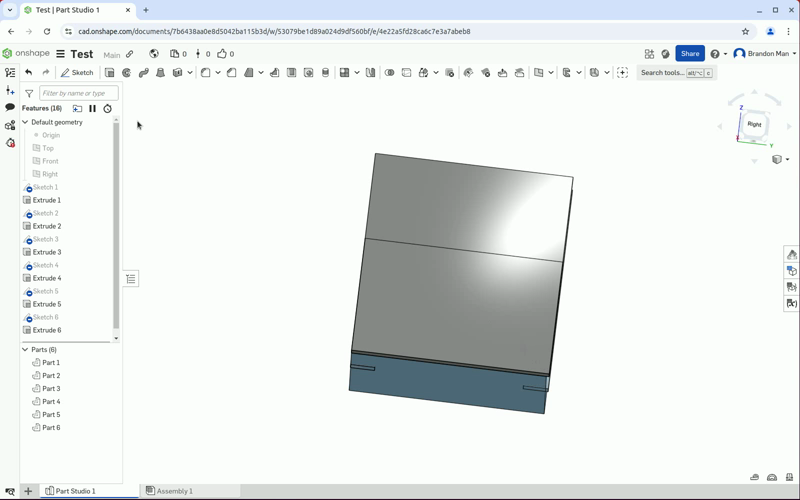
key(right, 3)
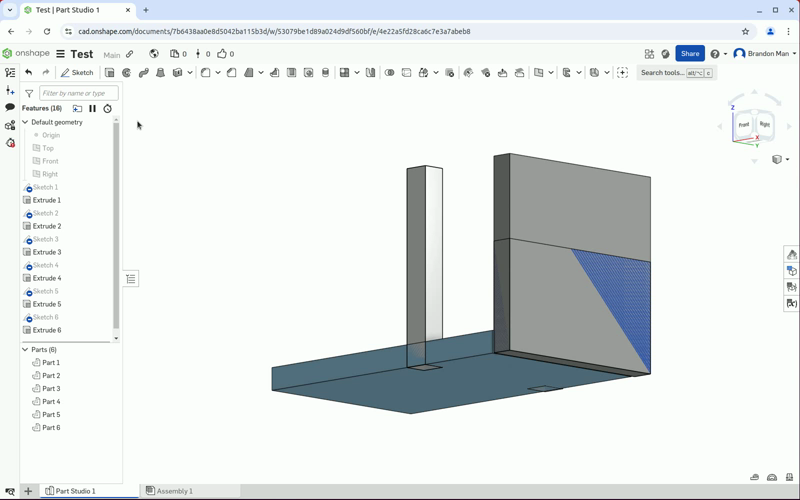
key(down, 3)
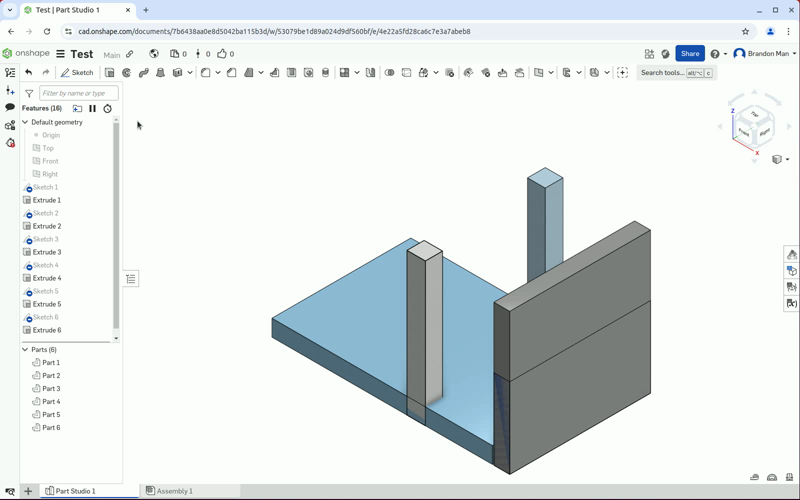
mouse_move(69, 189)
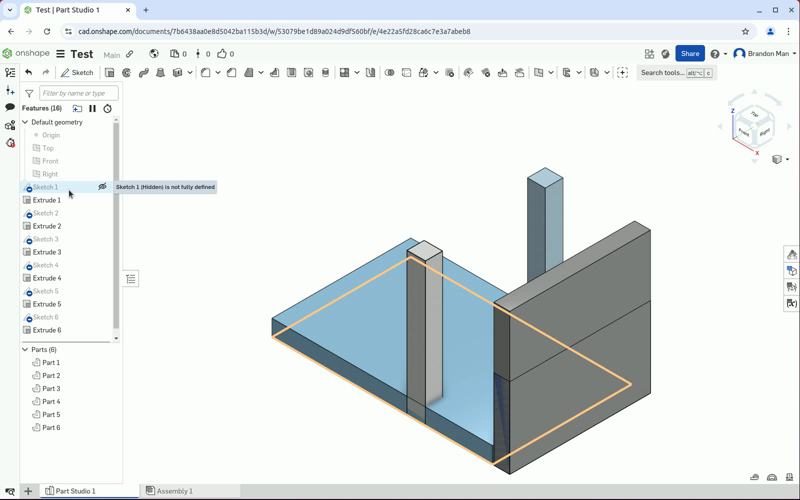
click(69, 189)